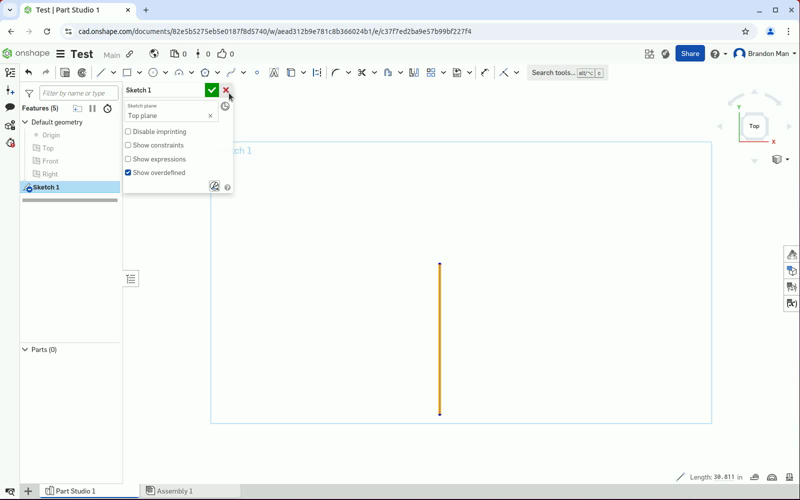
key(shift+h)
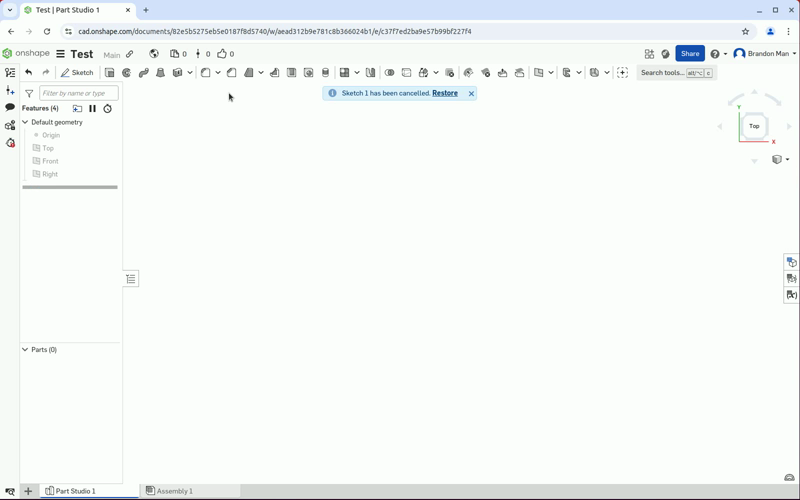
mouse_move(73, 352)
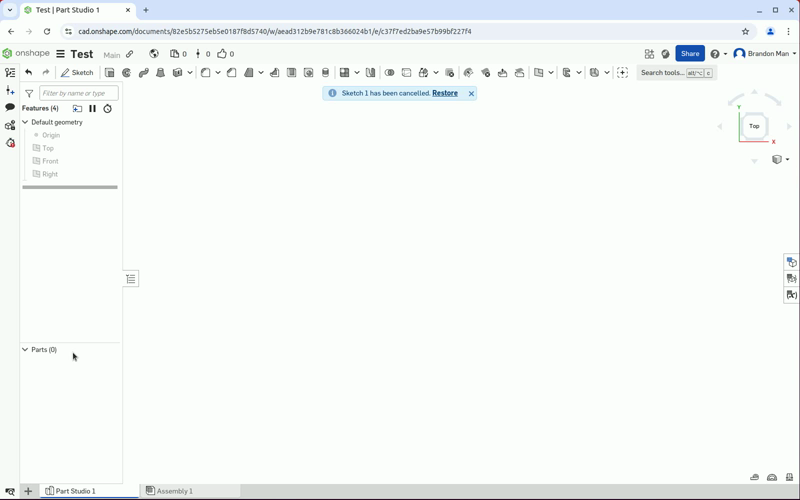
key(y)
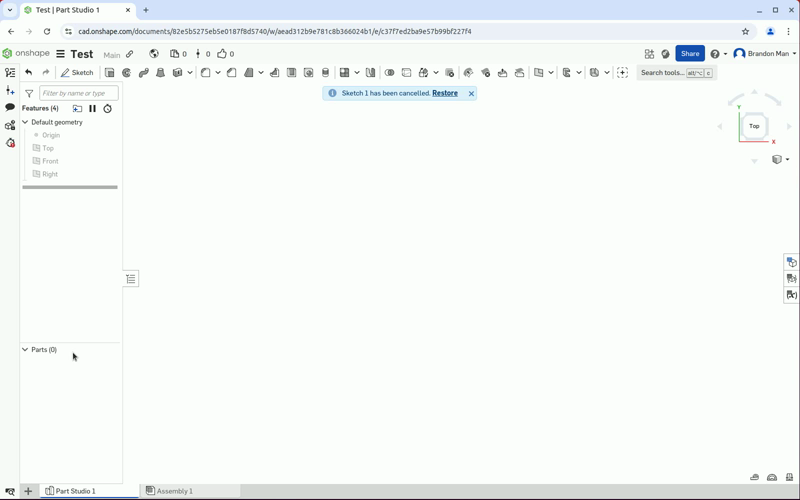
key(shift+p)
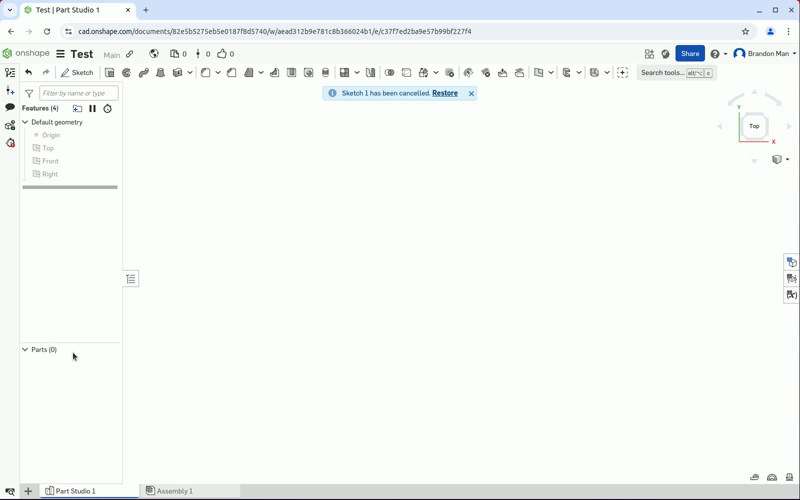
key(space)
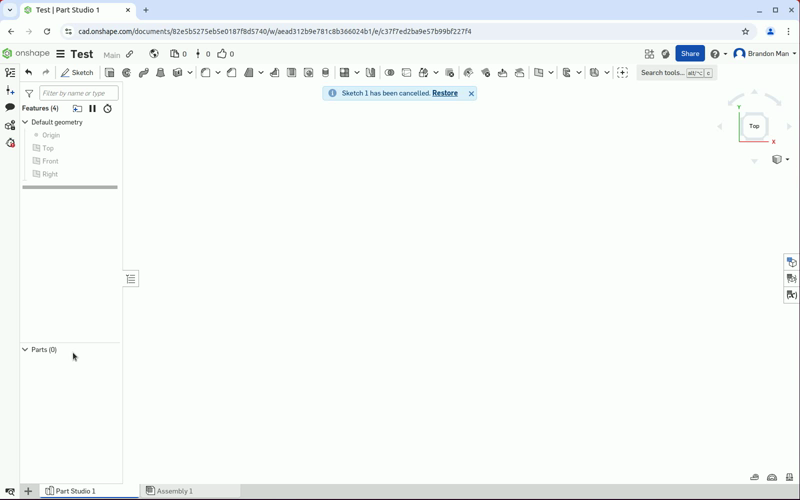
key_down(shift)
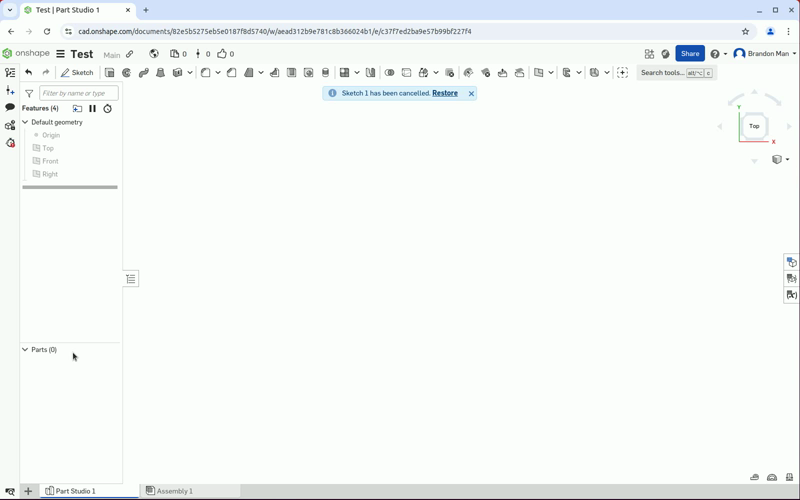
key(up)
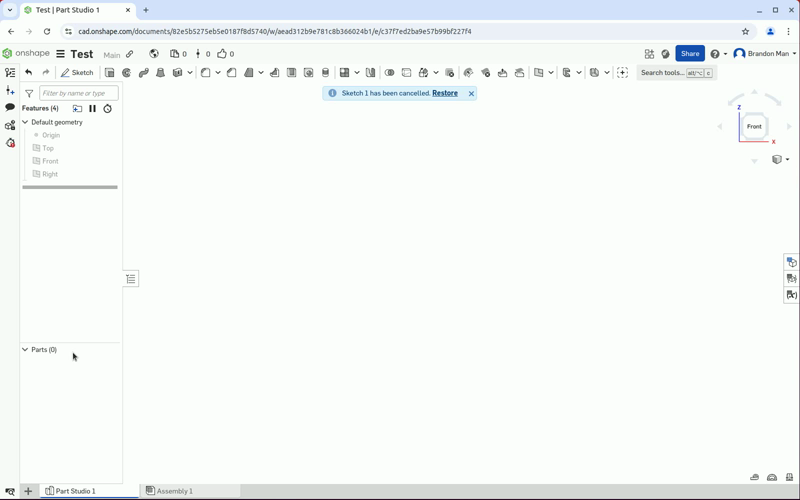
key_up(shift)
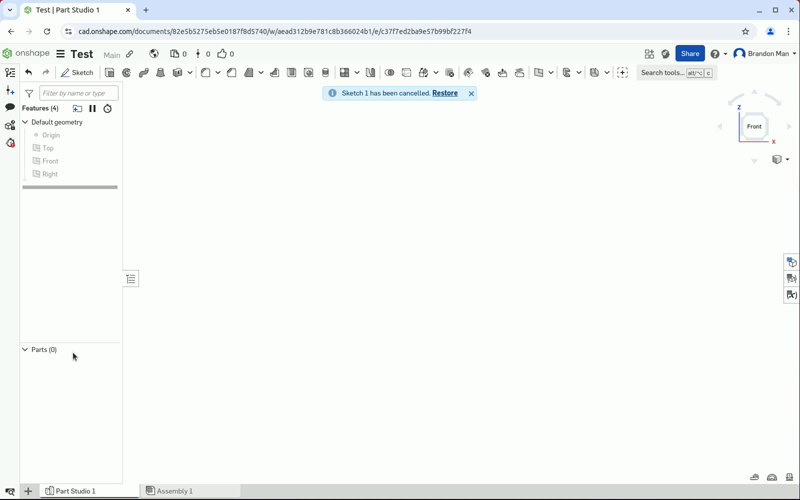
mouse_move(73, 352)
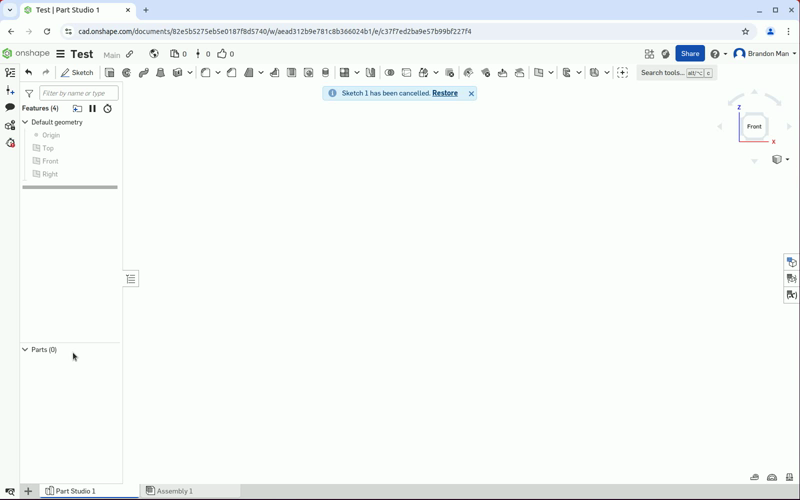
key(shift+y)
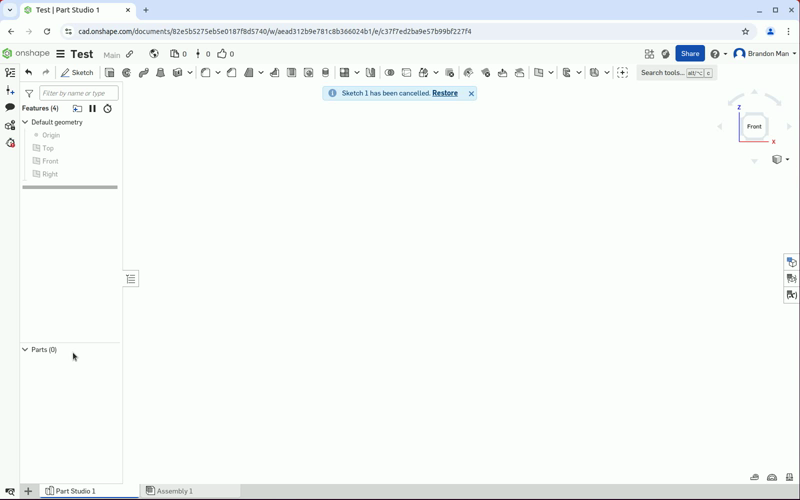
key(shift+s)
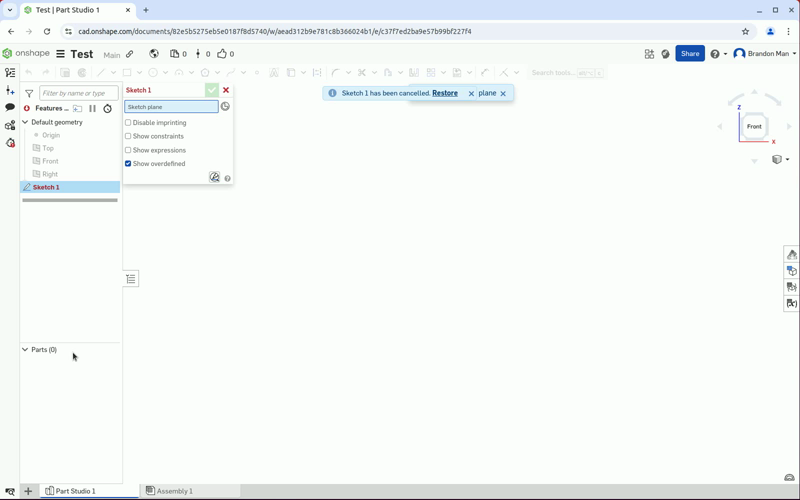
mouse_move(73, 163)
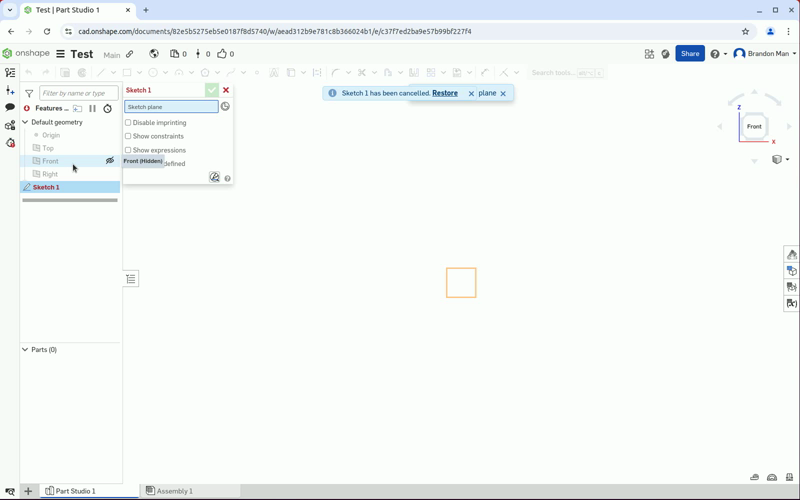
click(73, 163)
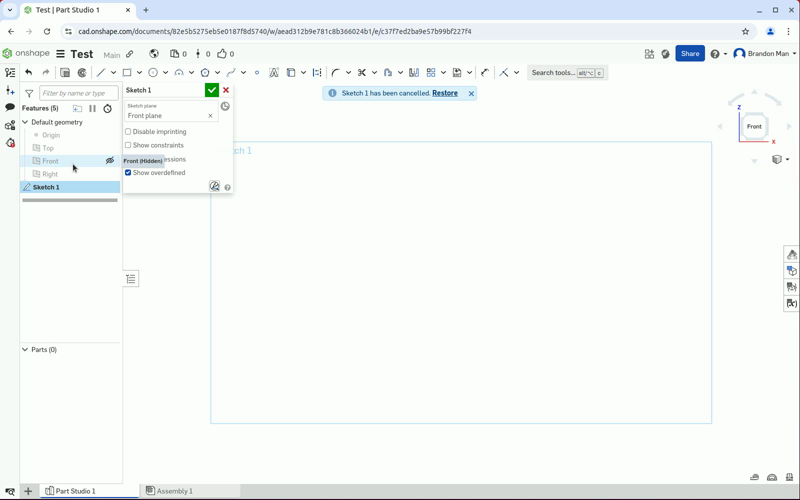
mouse_move(73, 352)
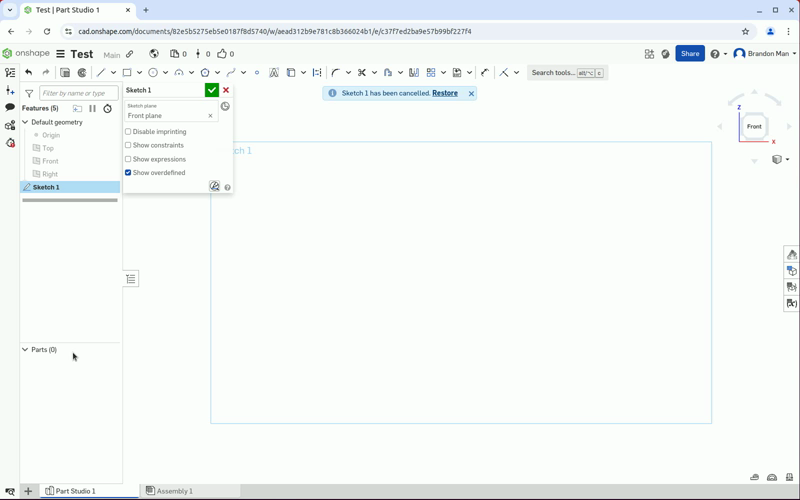
key(y)
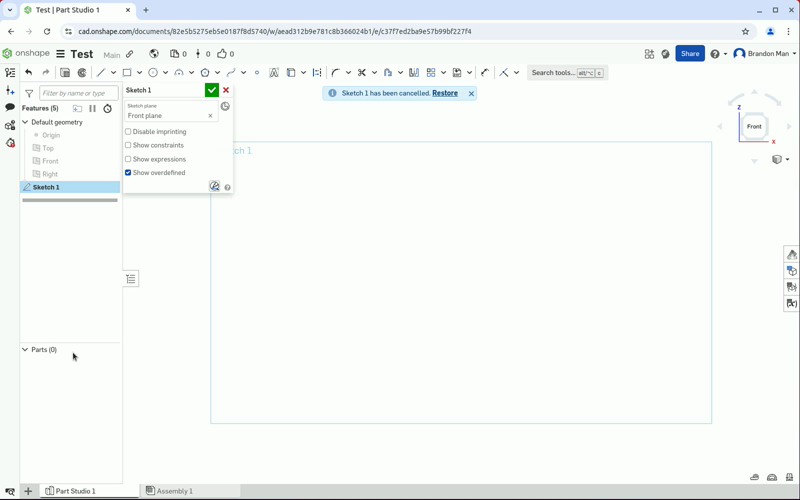
key(l)
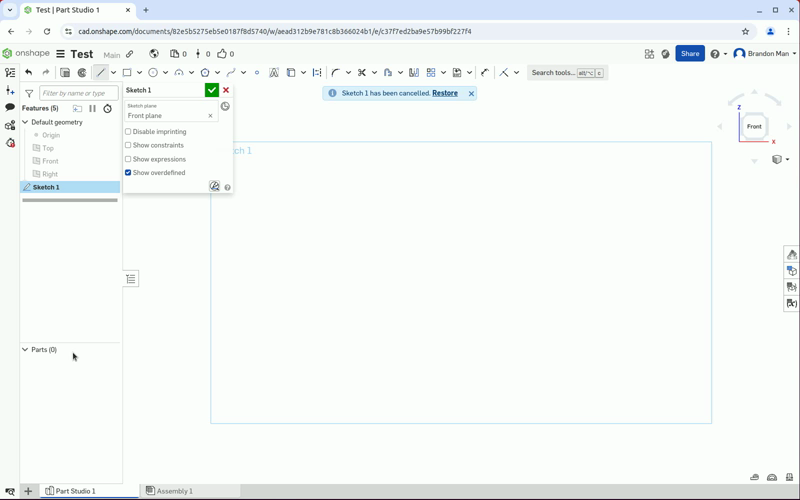
key_down(shift)
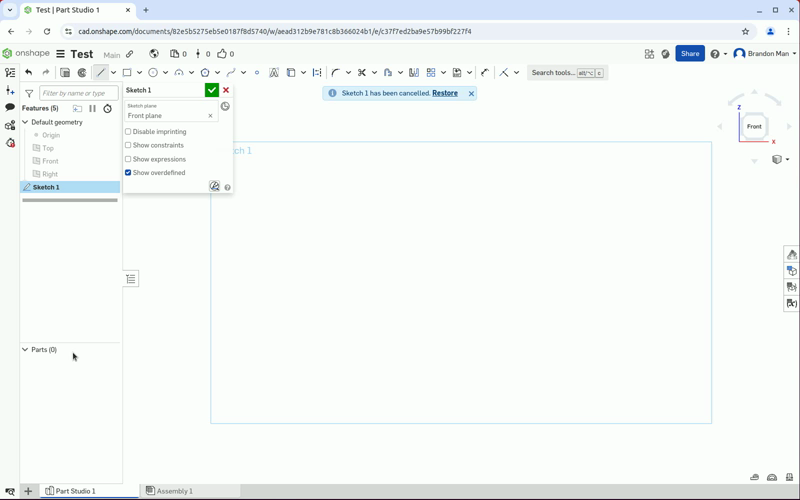
mouse_move(380, 312)
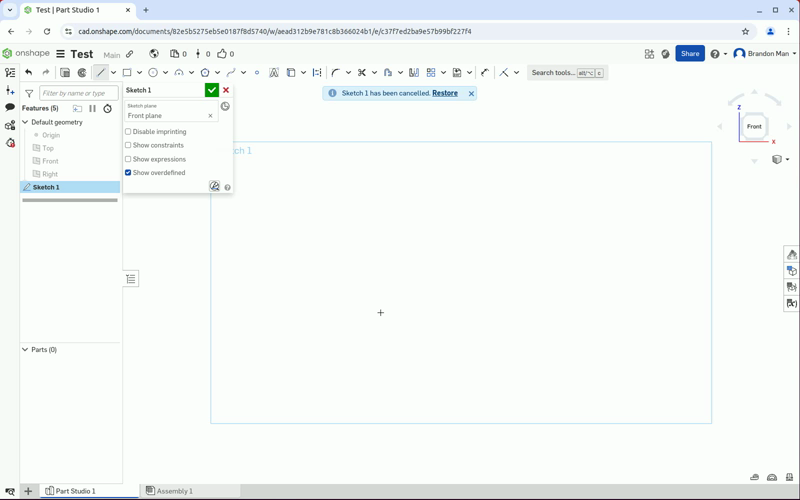
click(380, 312)
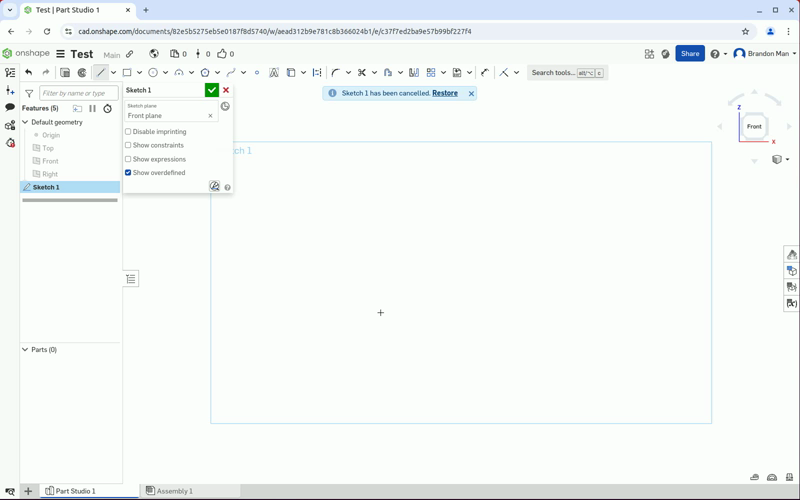
key_up(shift)
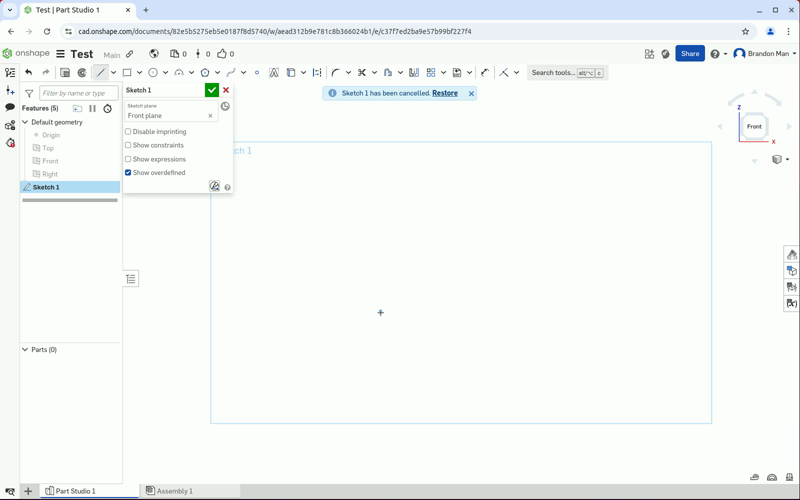
key_down(shift)
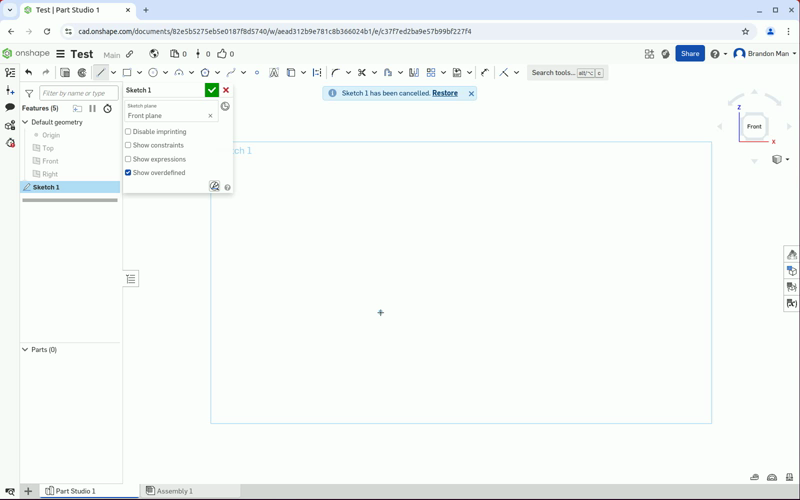
mouse_move(410, 312)
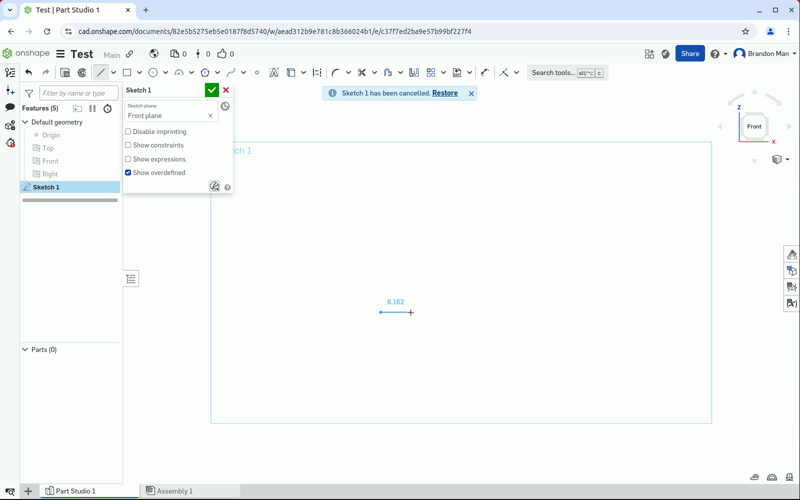
mouse_move(386, 312)
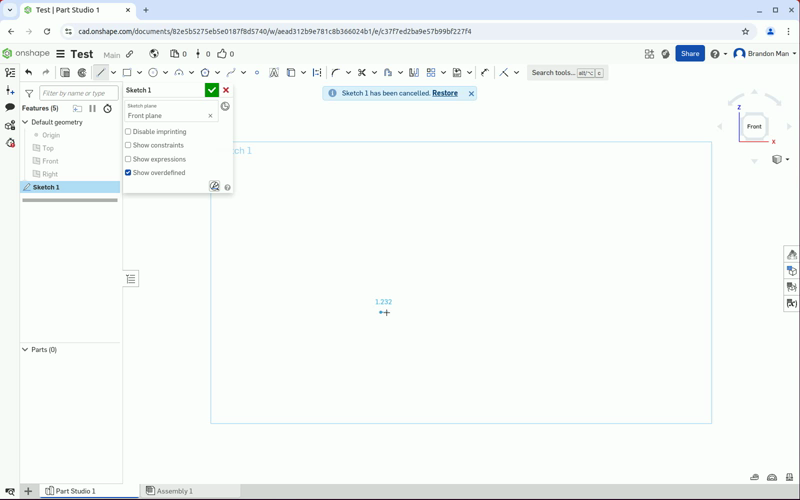
scroll(6)
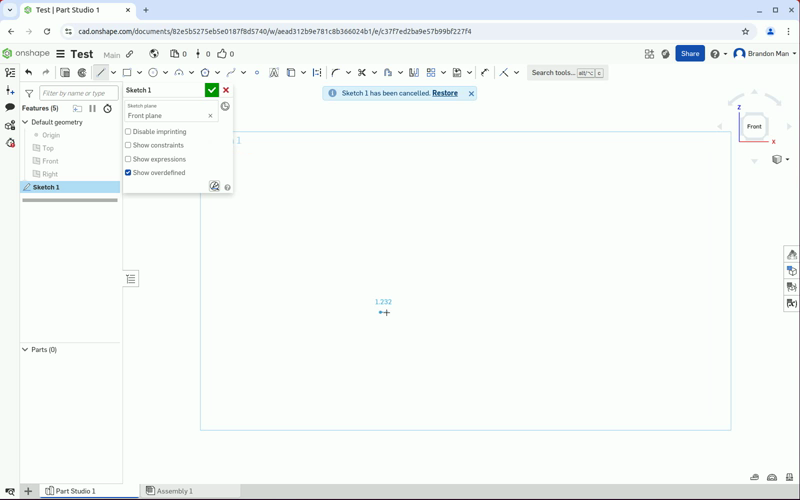
scroll(6)
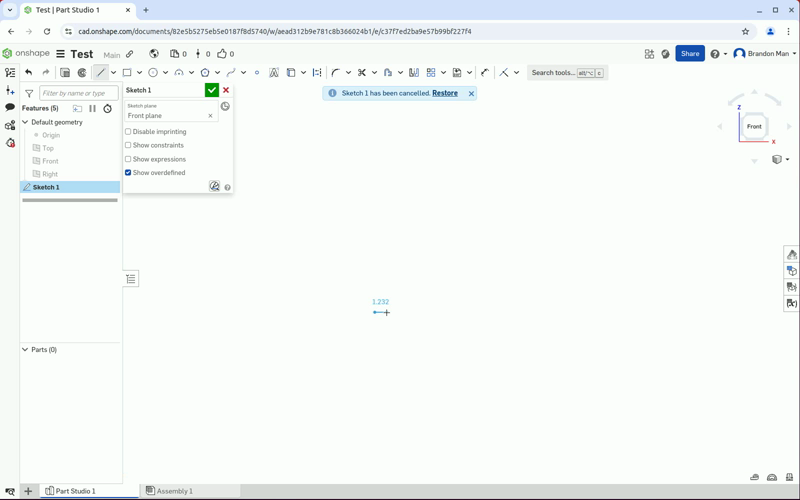
scroll(6)
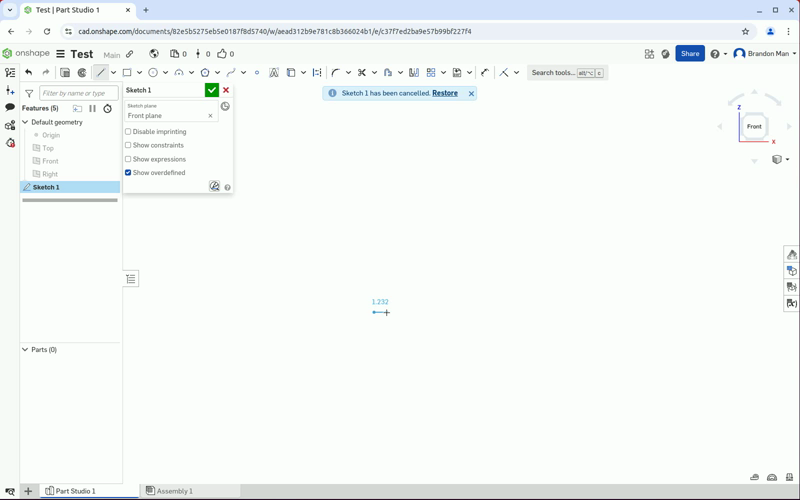
scroll(6)
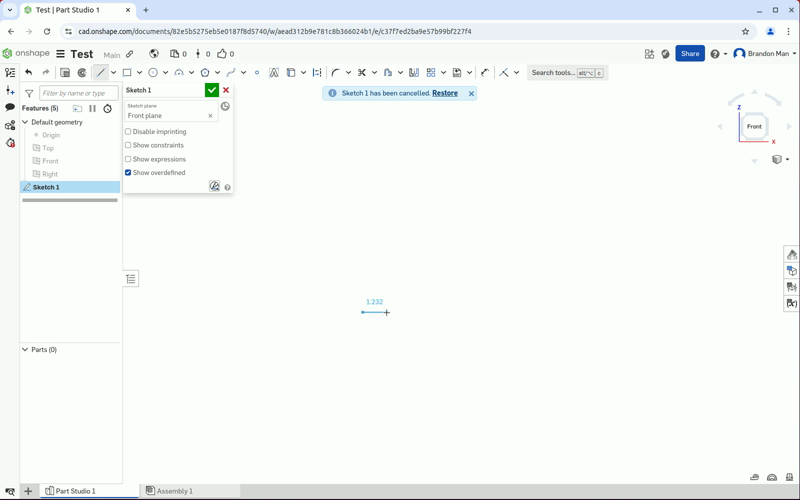
scroll(6)
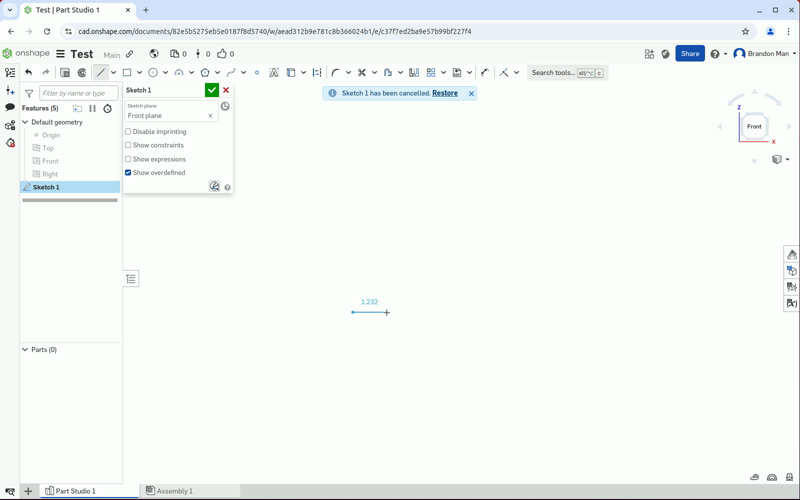
scroll(6)
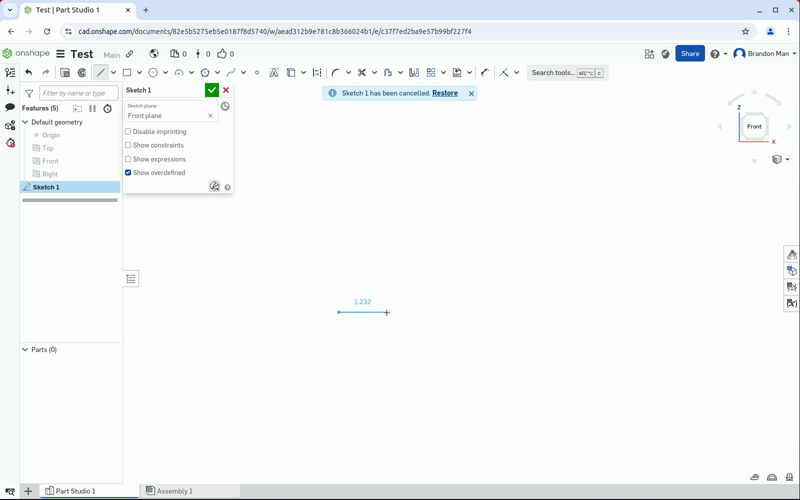
scroll(6)
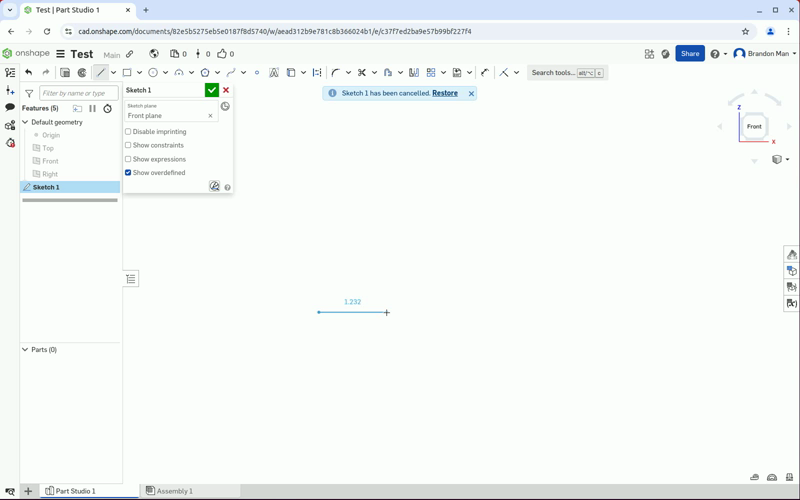
click(386, 312)
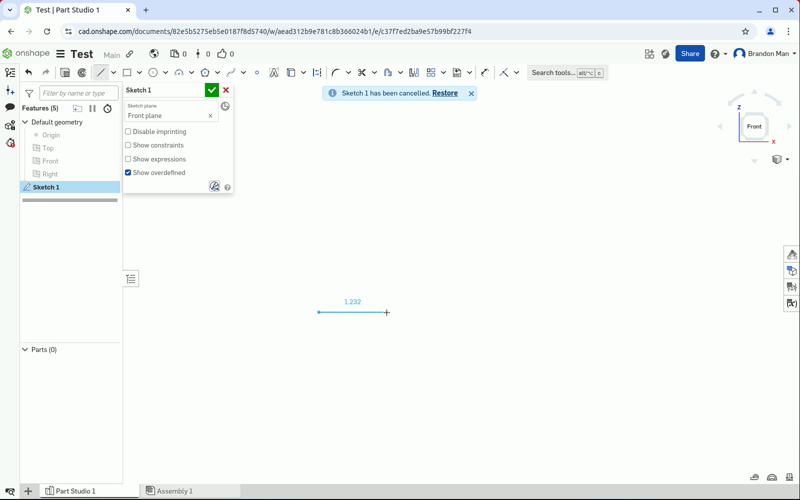
scroll(-6)
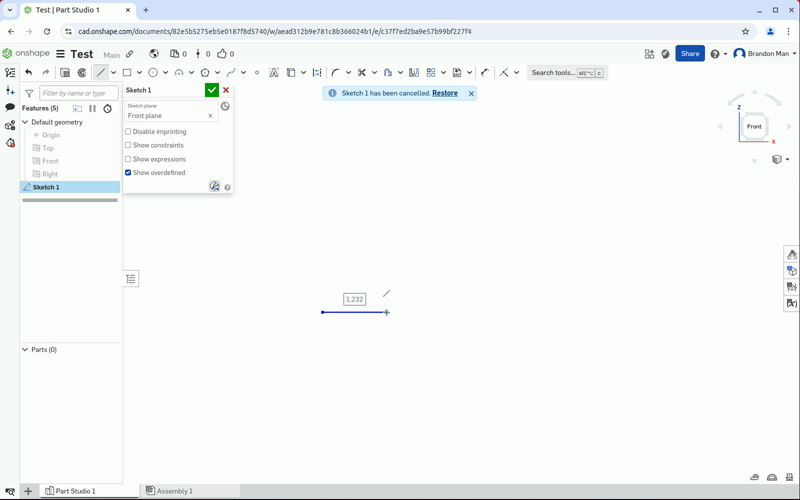
scroll(-6)
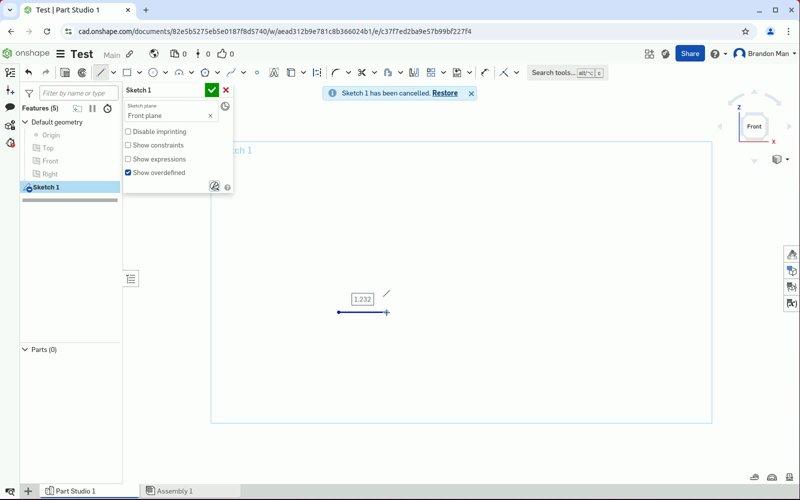
scroll(-6)
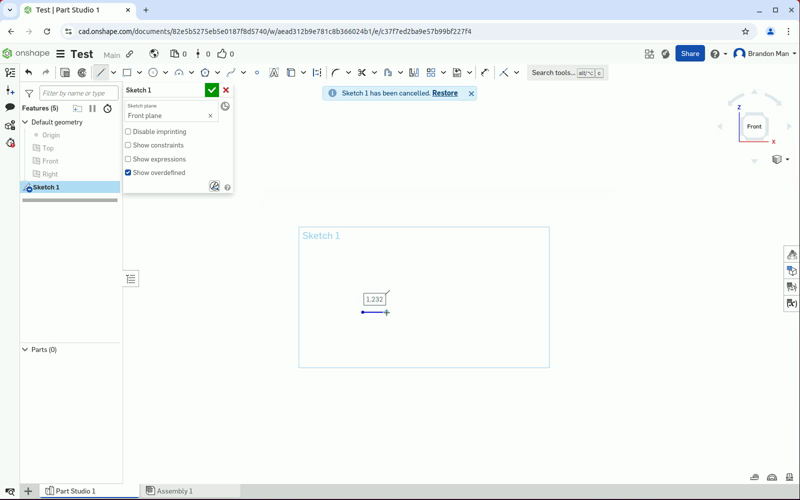
scroll(-6)
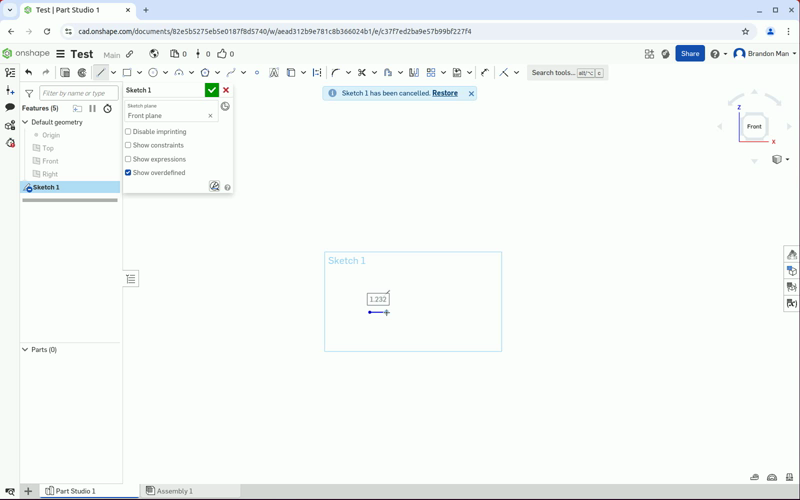
scroll(-6)
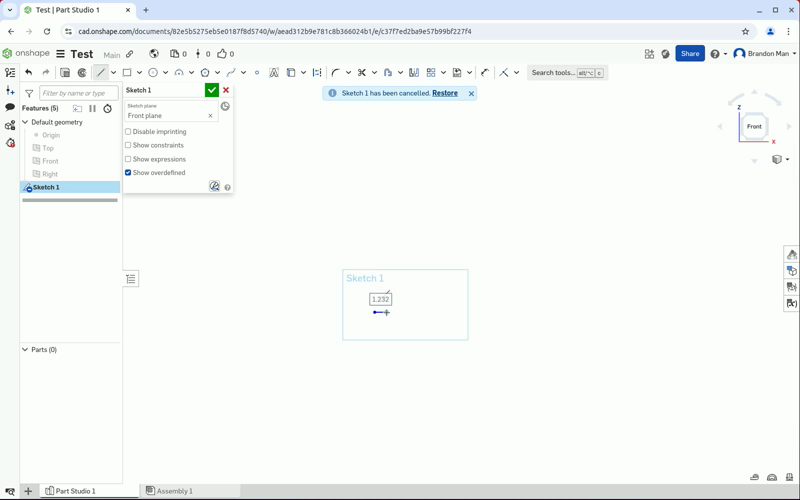
scroll(-6)
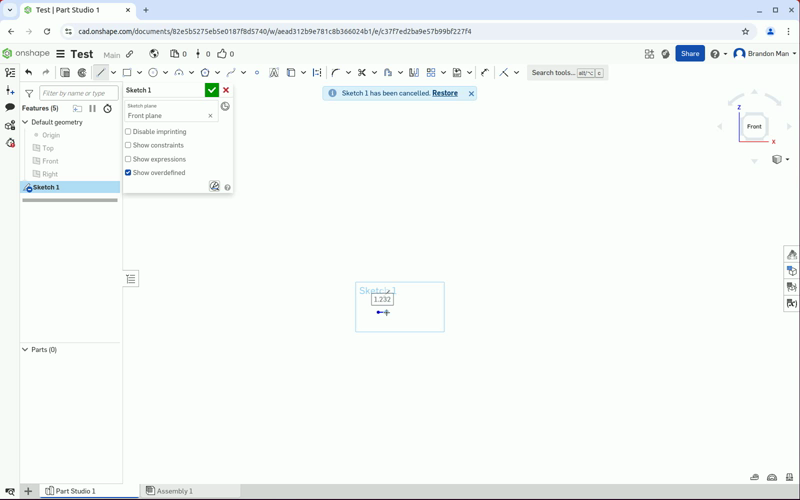
scroll(-6)
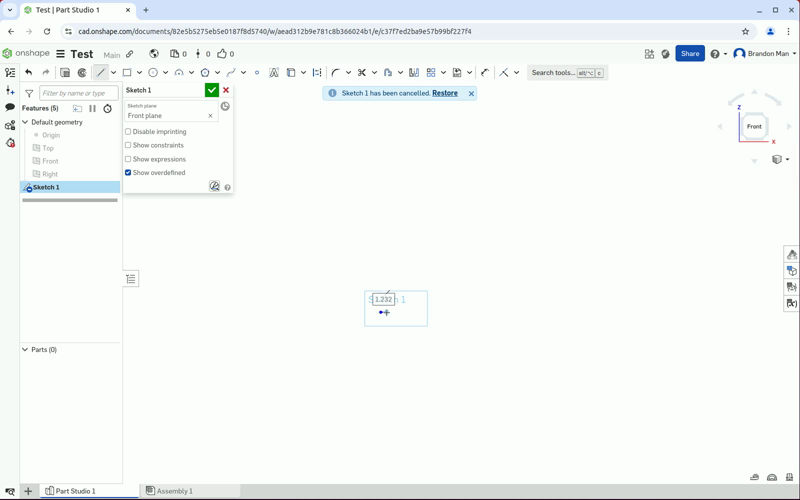
key_up(shift)
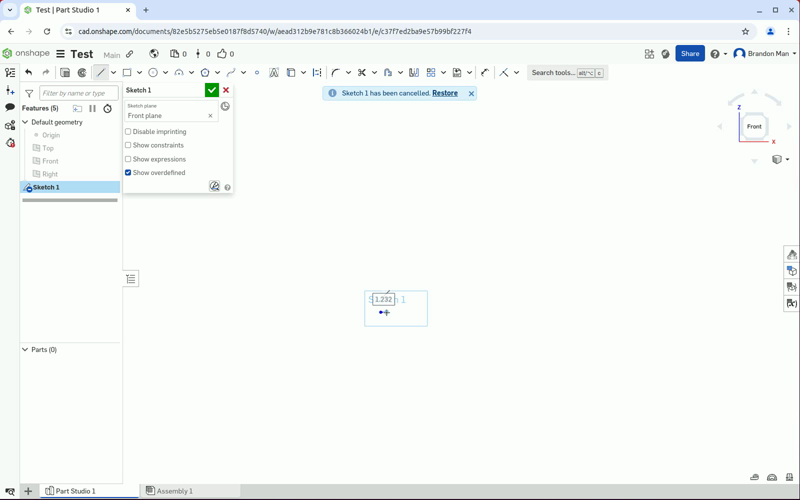
key_down(shift)
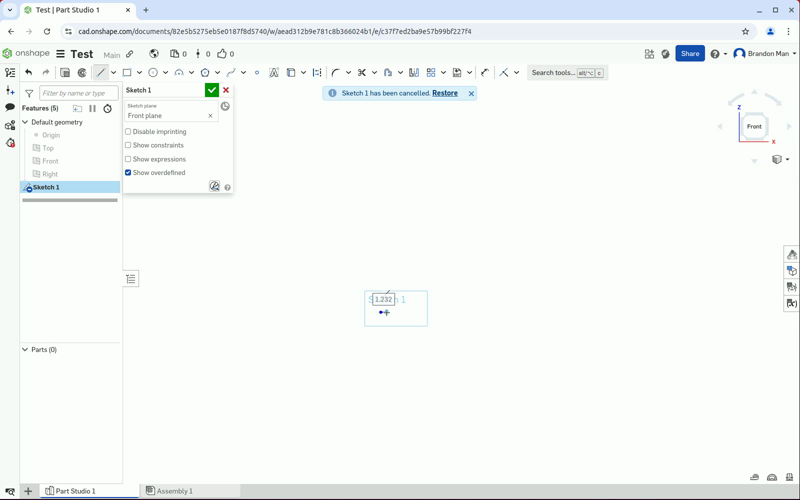
mouse_move(459, 264)
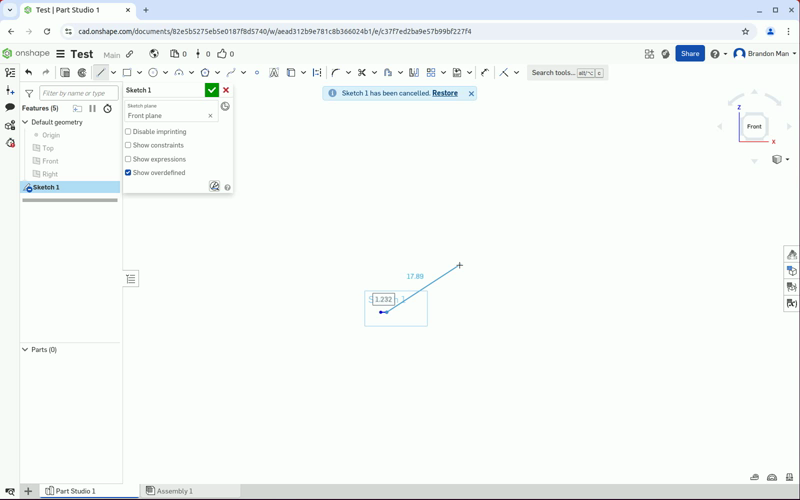
click(459, 264)
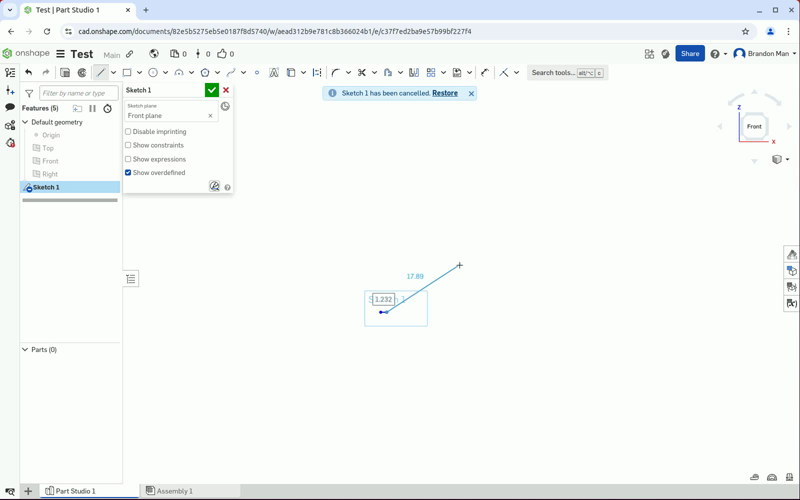
key_up(shift)
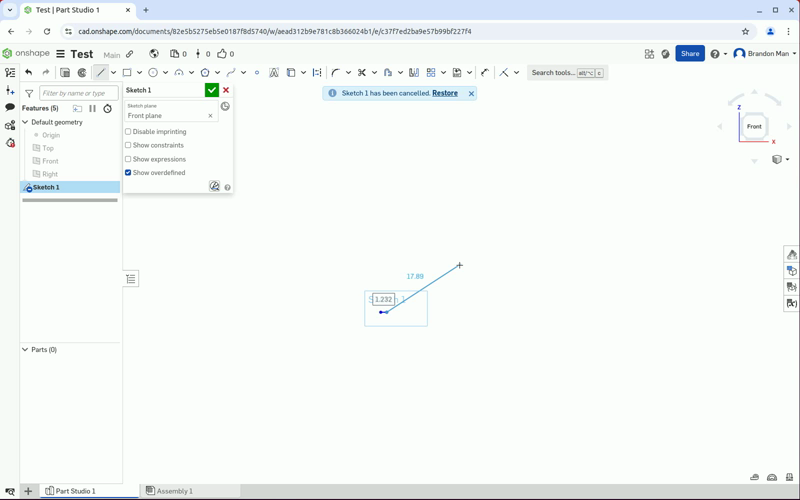
key_down(shift)
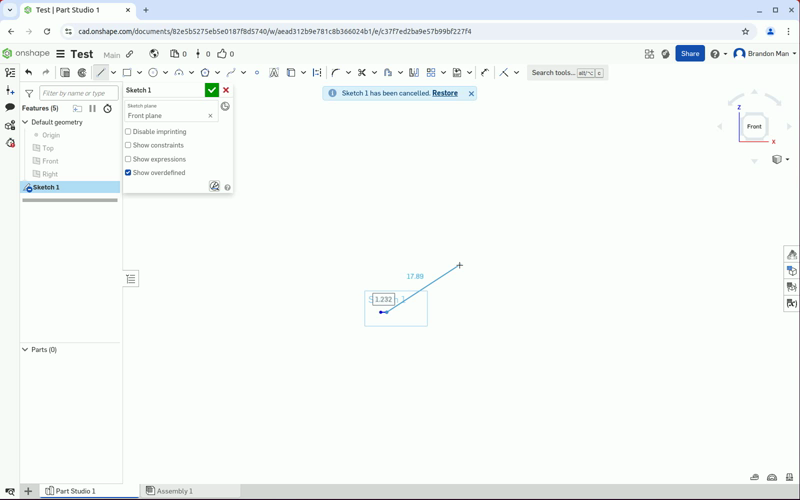
mouse_move(489, 264)
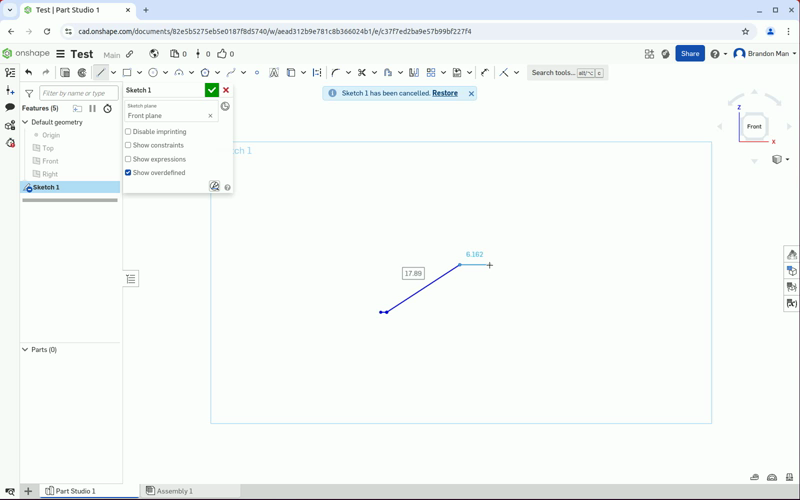
mouse_move(459, 260)
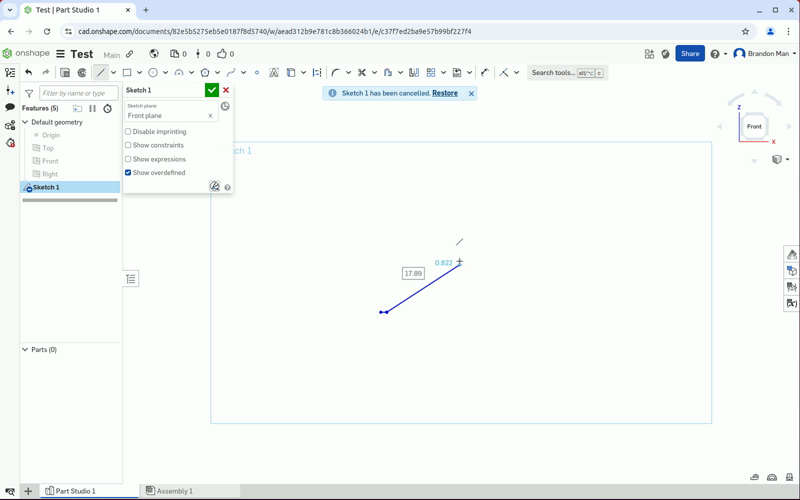
scroll(6)
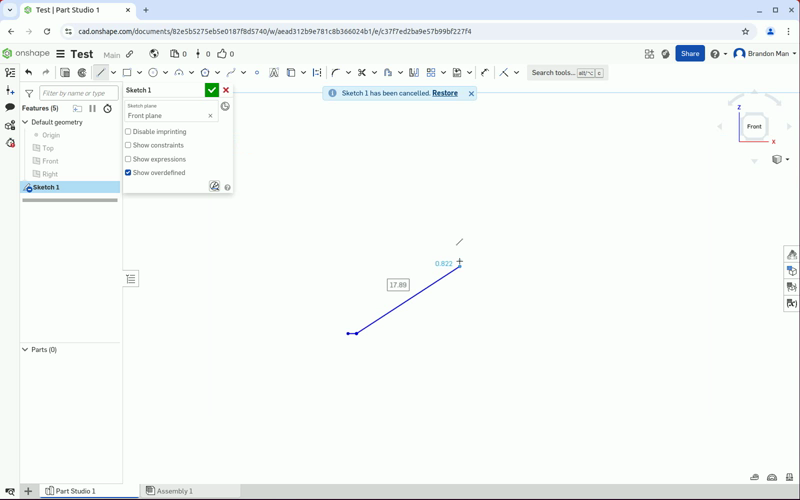
scroll(6)
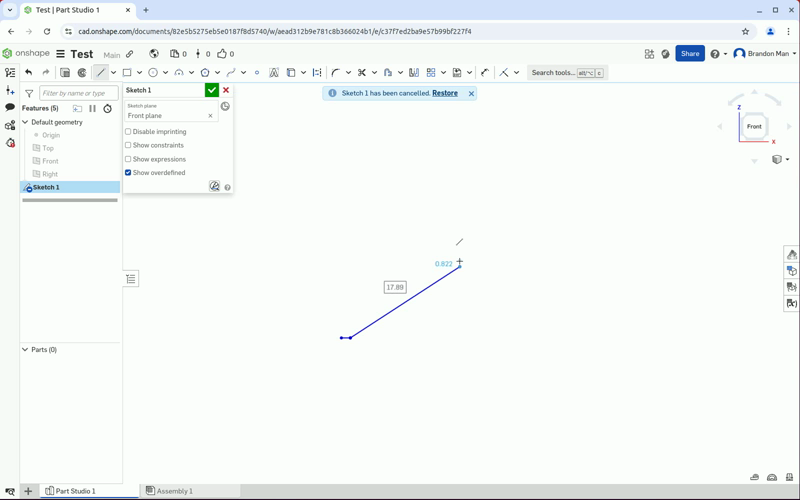
scroll(6)
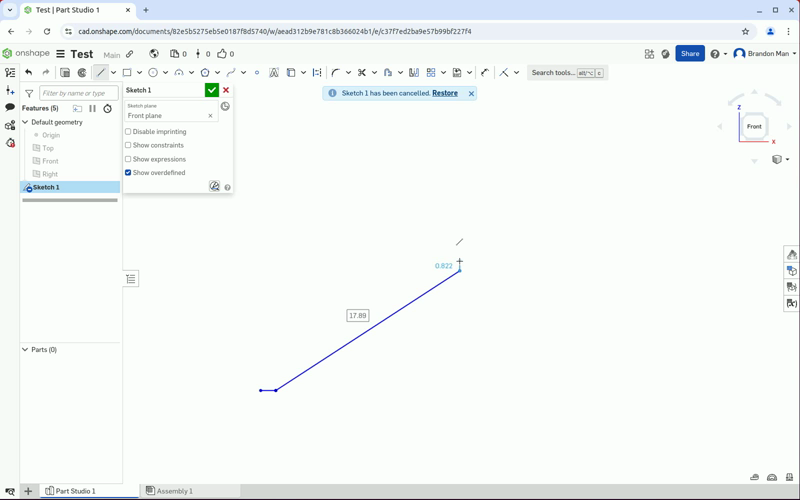
scroll(6)
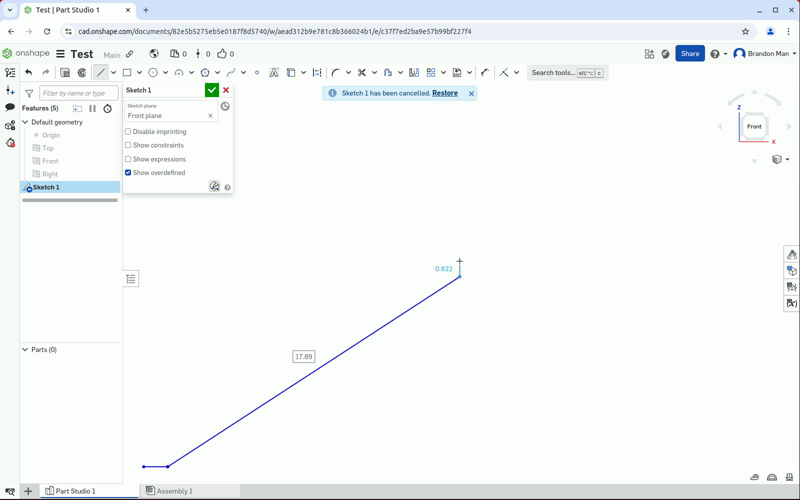
scroll(6)
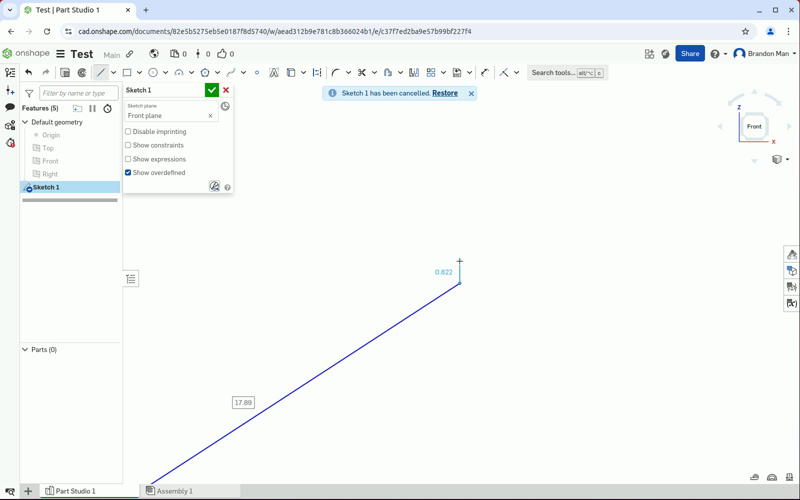
scroll(6)
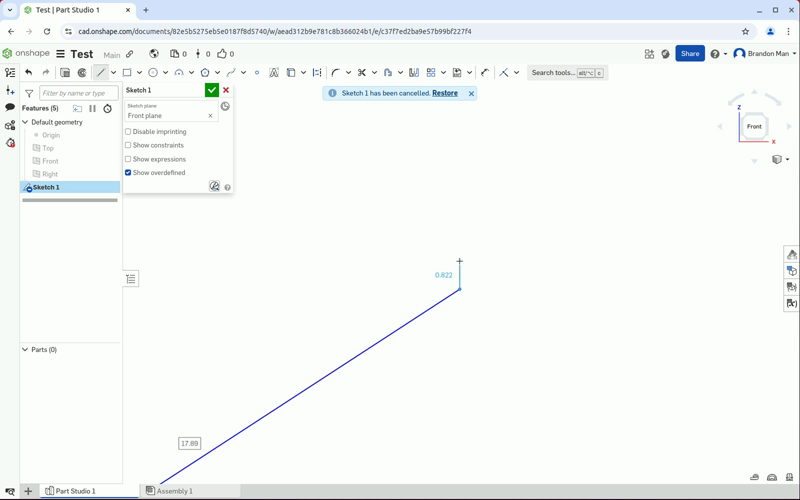
scroll(6)
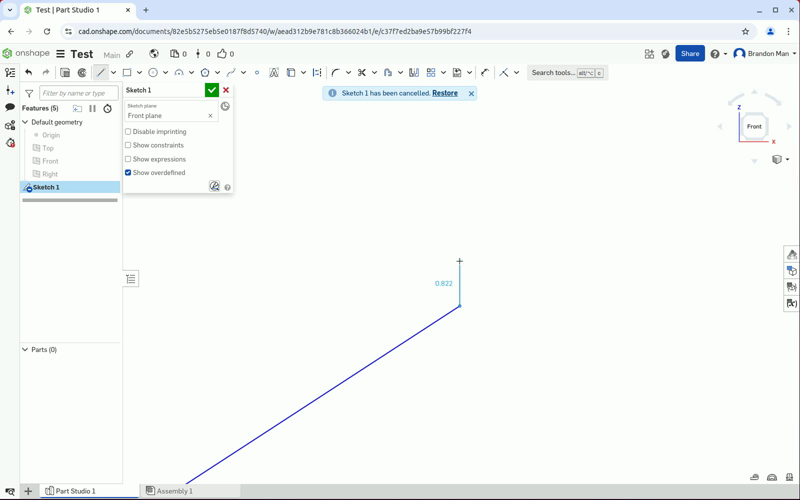
click(459, 260)
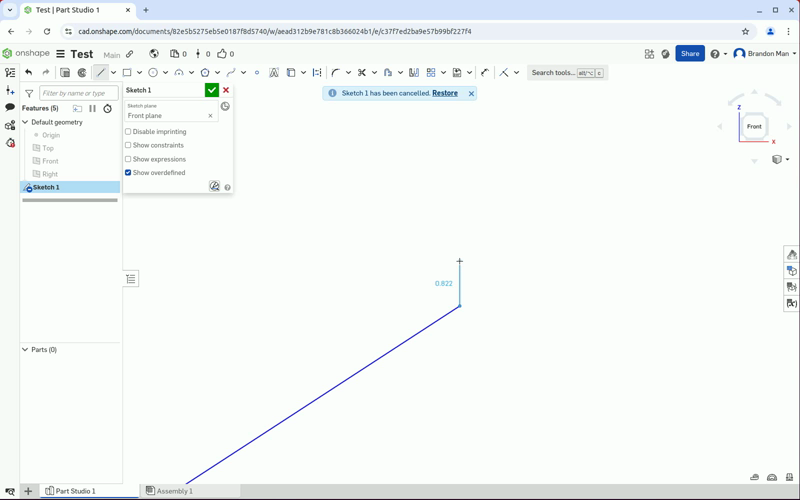
scroll(-6)
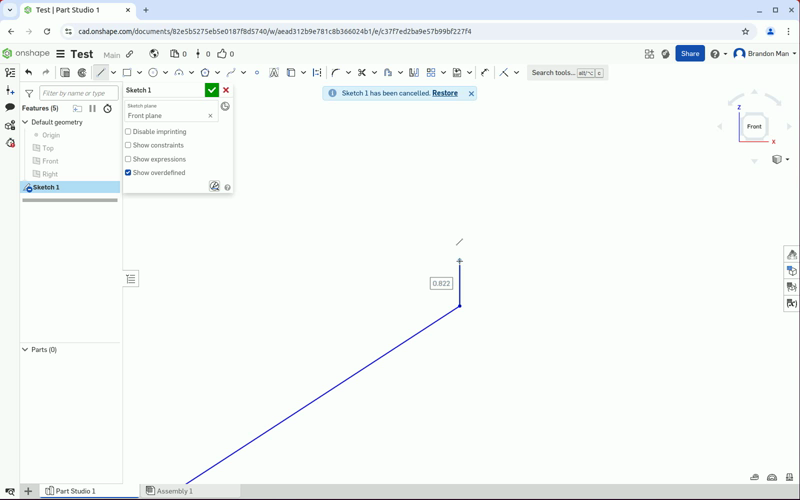
scroll(-6)
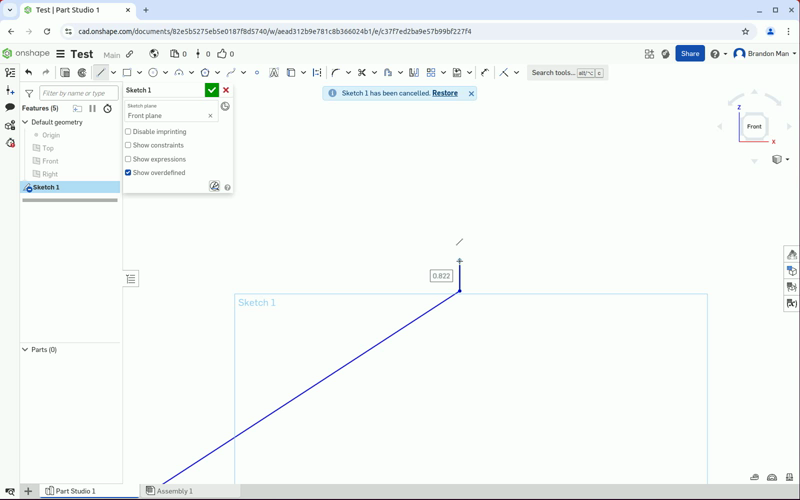
scroll(-6)
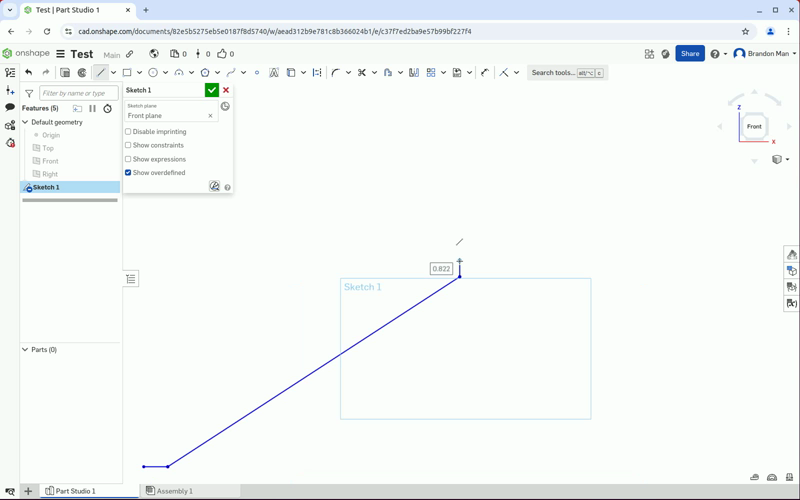
scroll(-6)
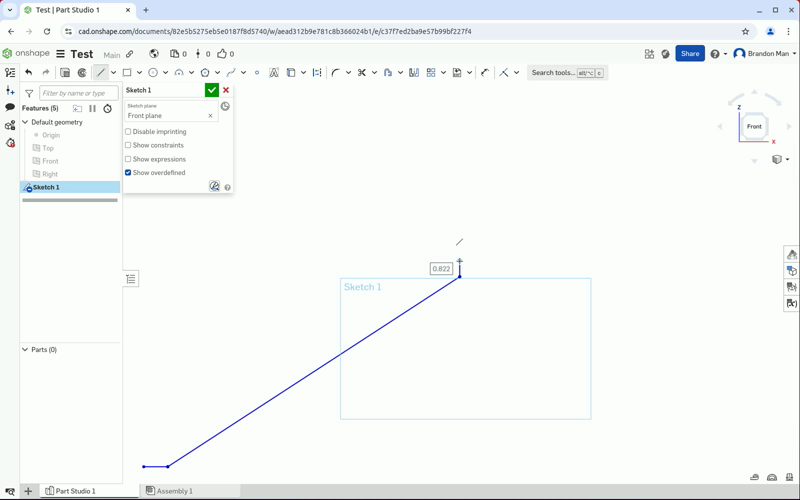
scroll(-6)
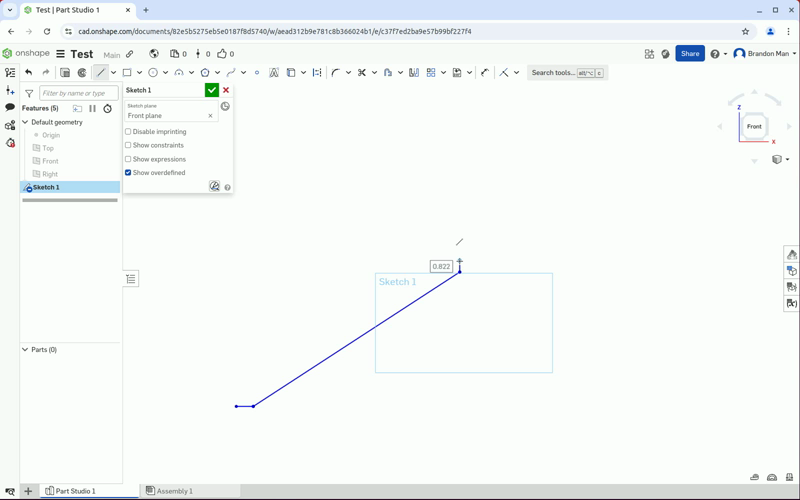
scroll(-6)
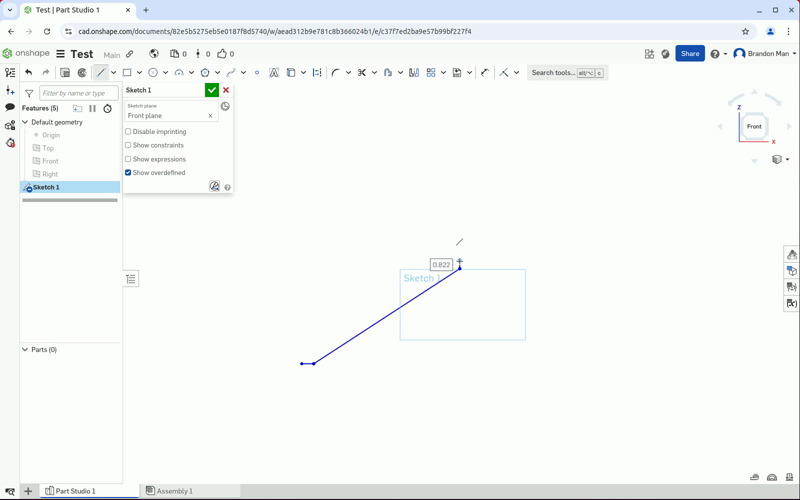
scroll(-6)
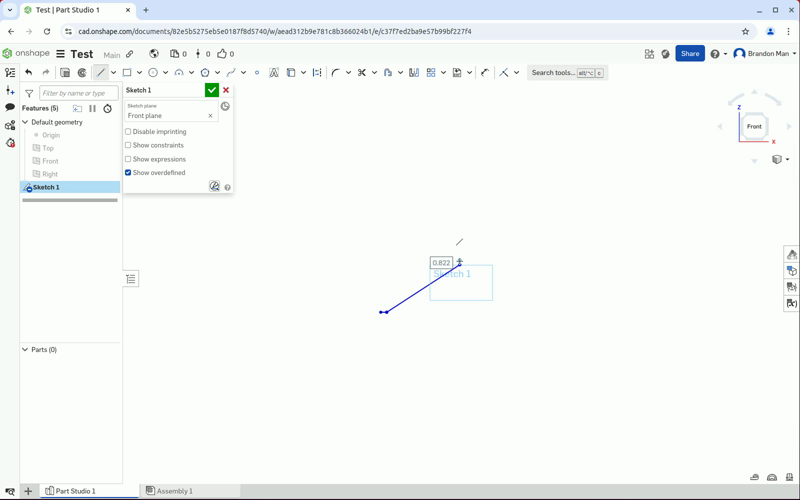
key_up(shift)
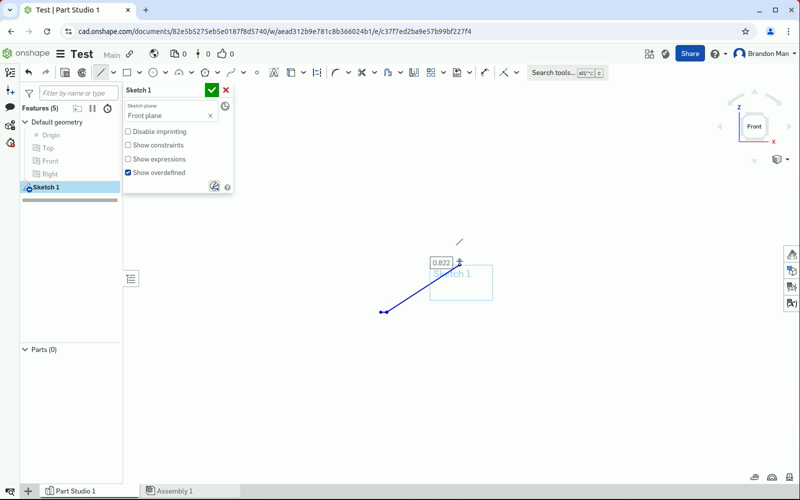
key_down(shift)
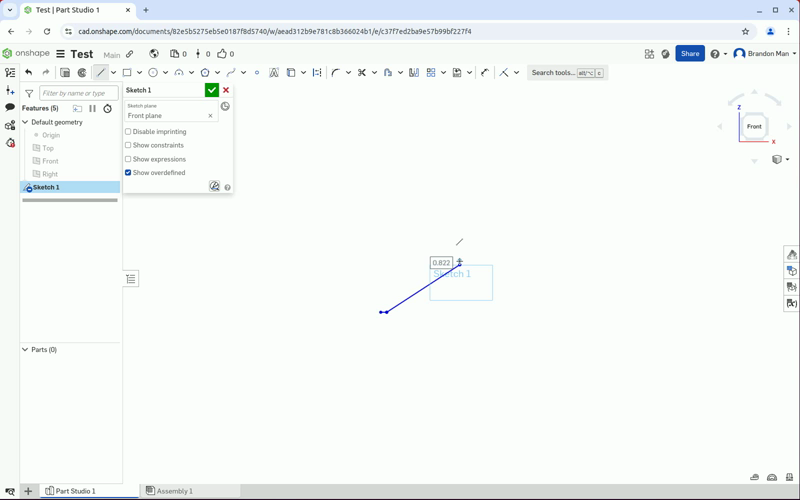
mouse_move(380, 312)
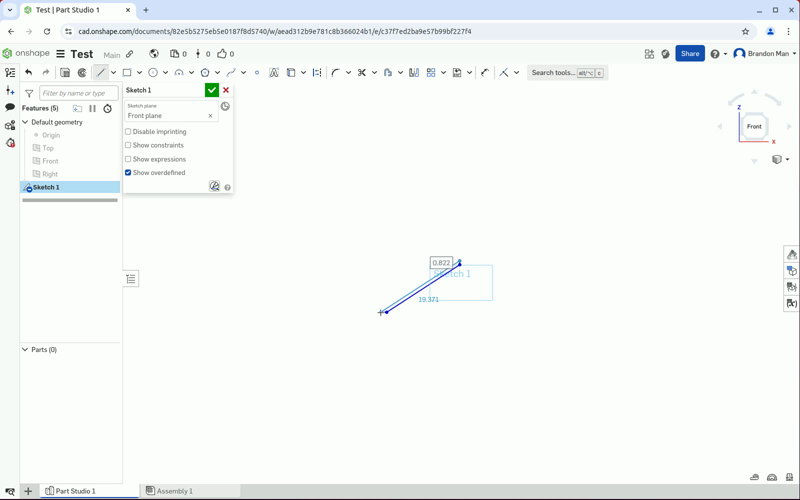
key_up(shift)
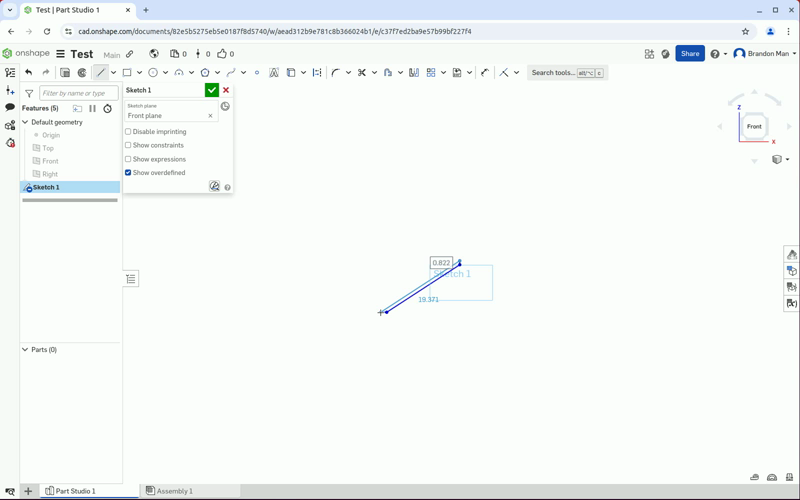
click(380, 312)
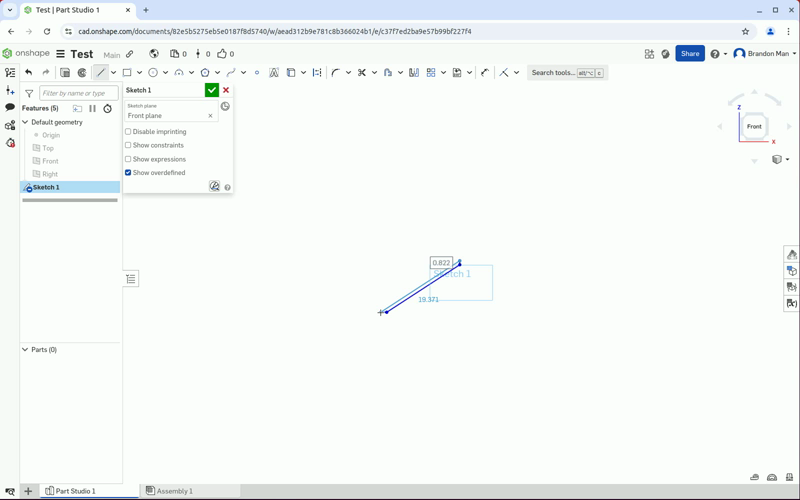
key(esc)
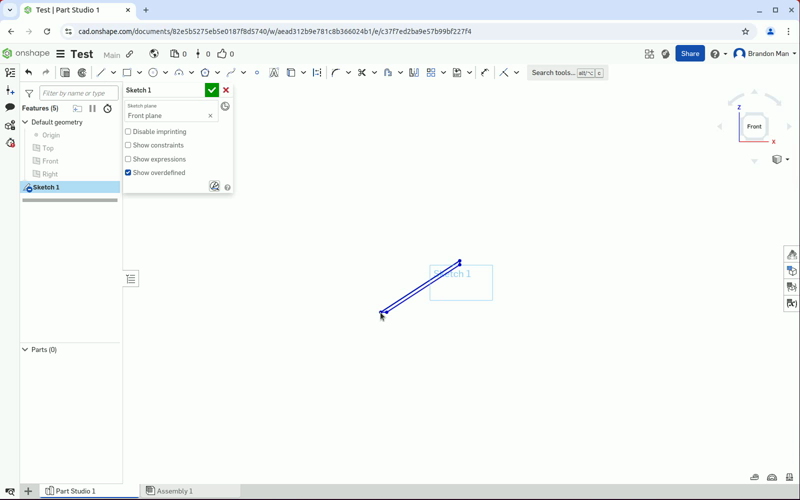
mouse_move(454, 264)
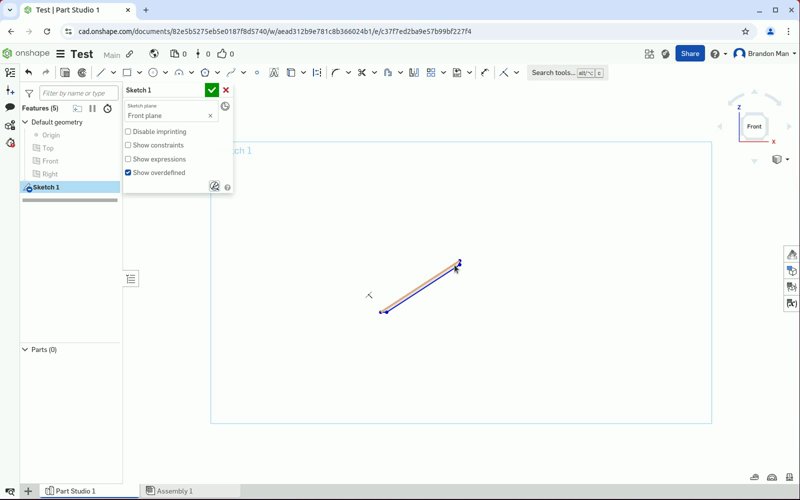
scroll(6)
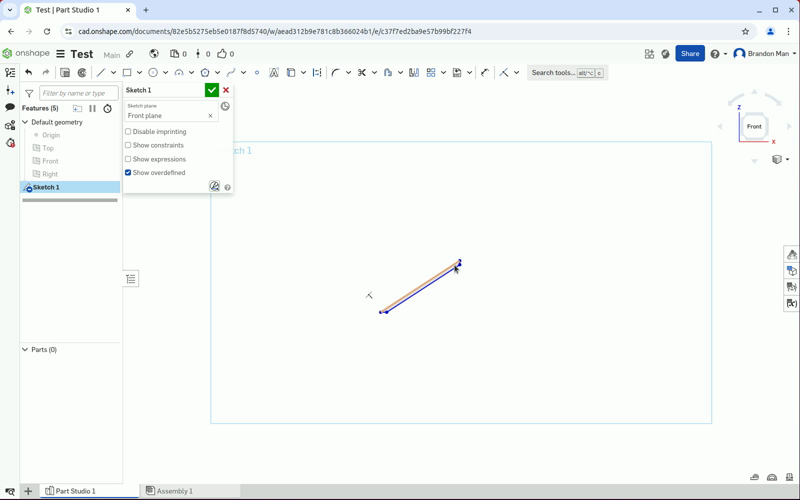
scroll(6)
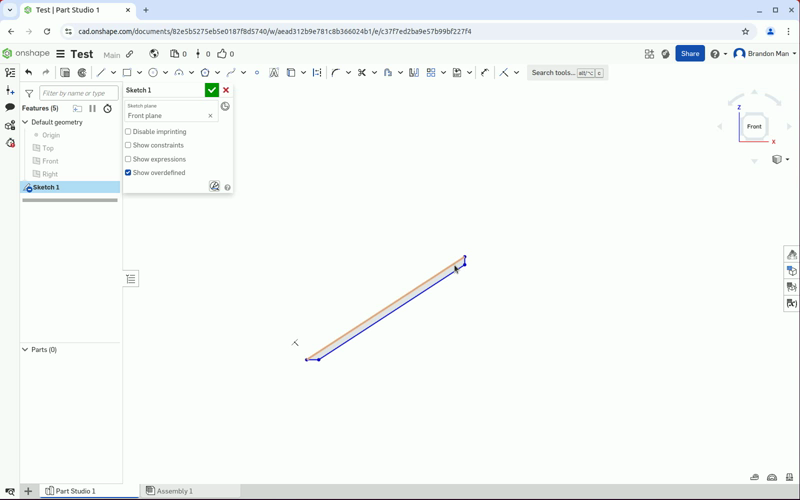
scroll(6)
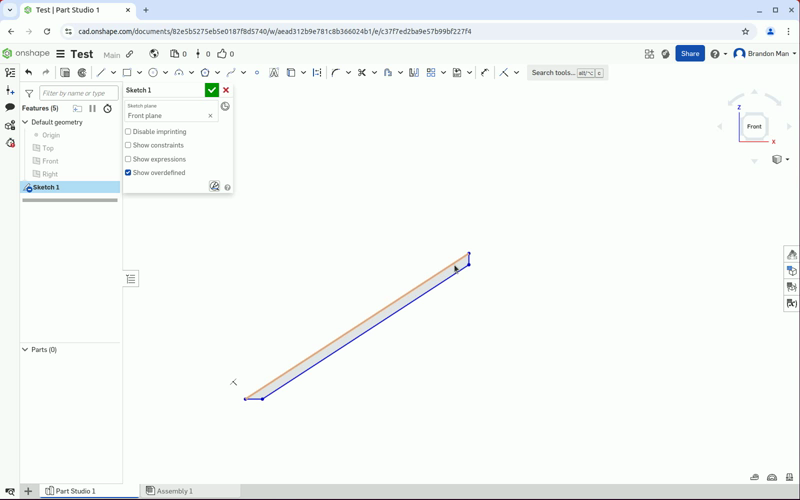
scroll(6)
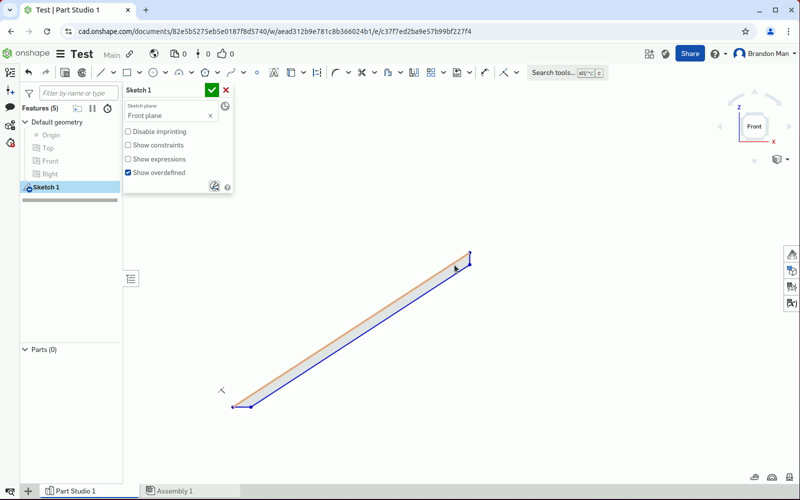
scroll(6)
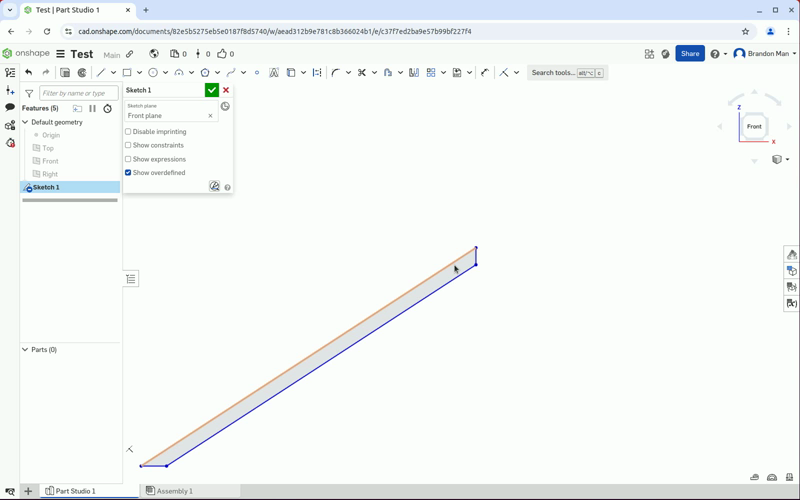
scroll(6)
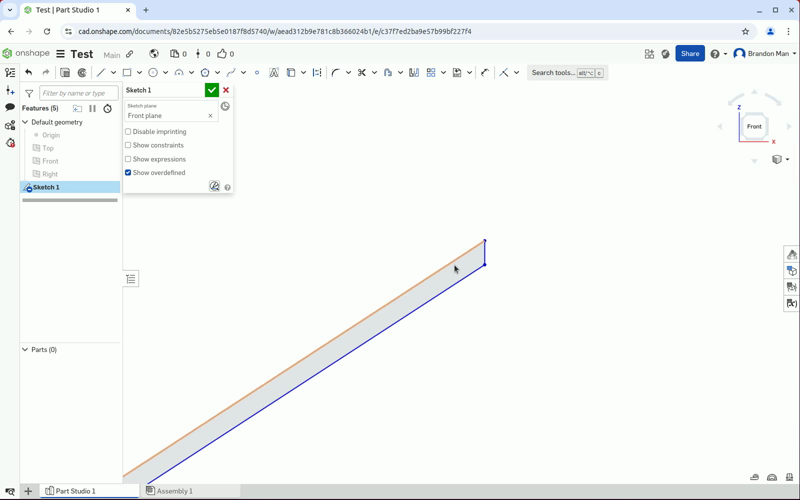
scroll(6)
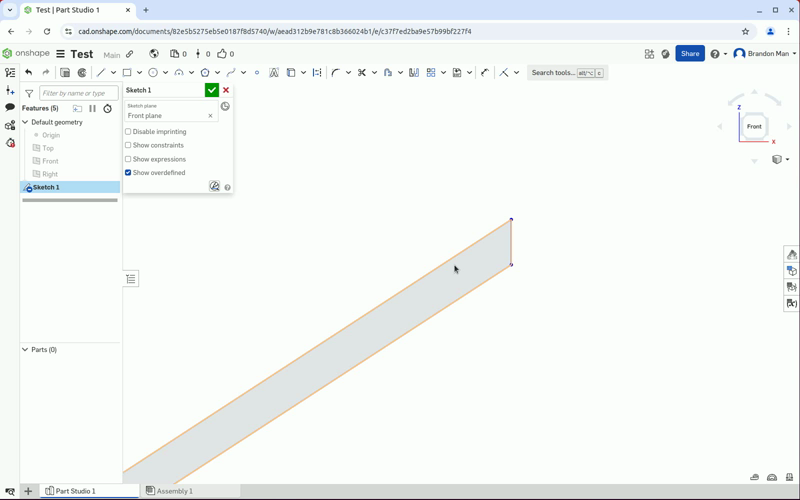
click(454, 264)
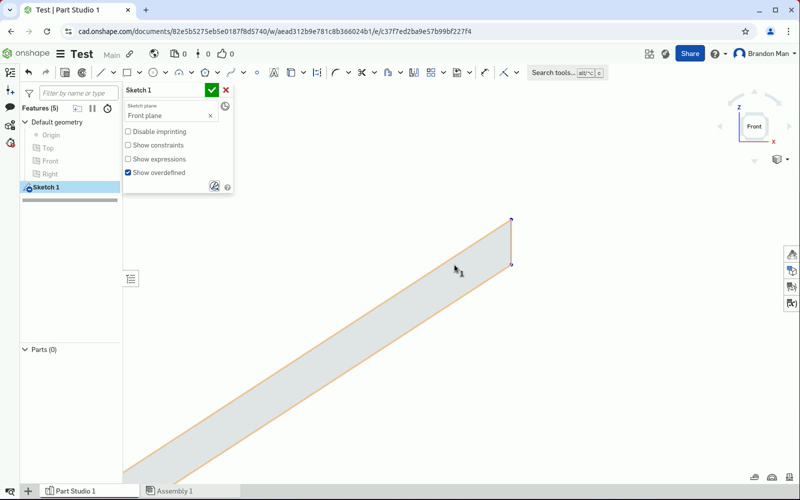
scroll(-6)
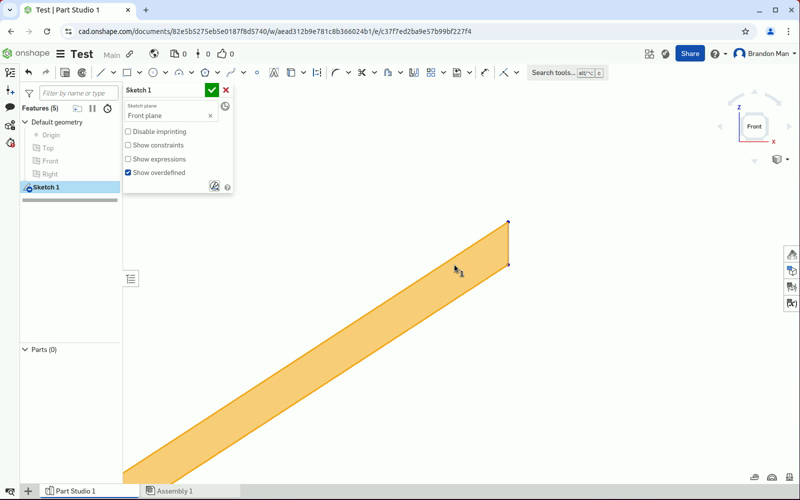
scroll(-6)
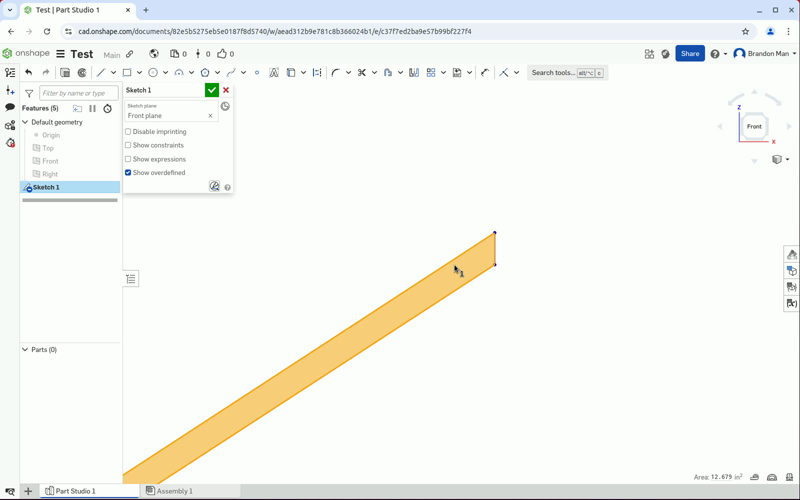
scroll(-6)
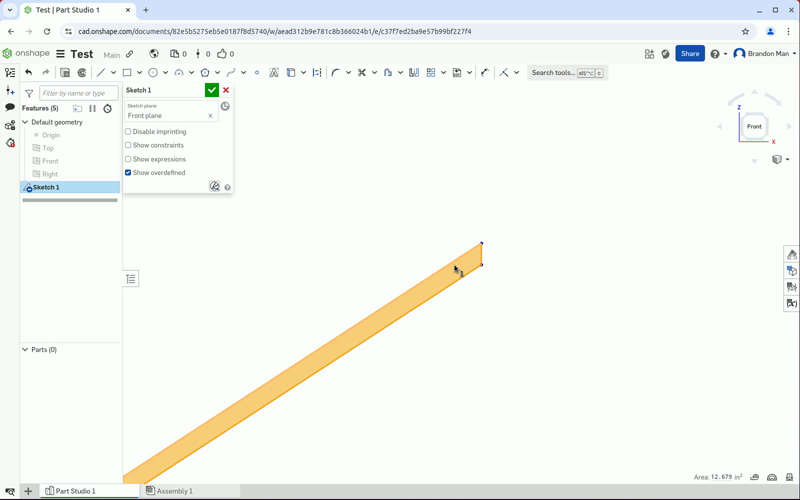
scroll(-6)
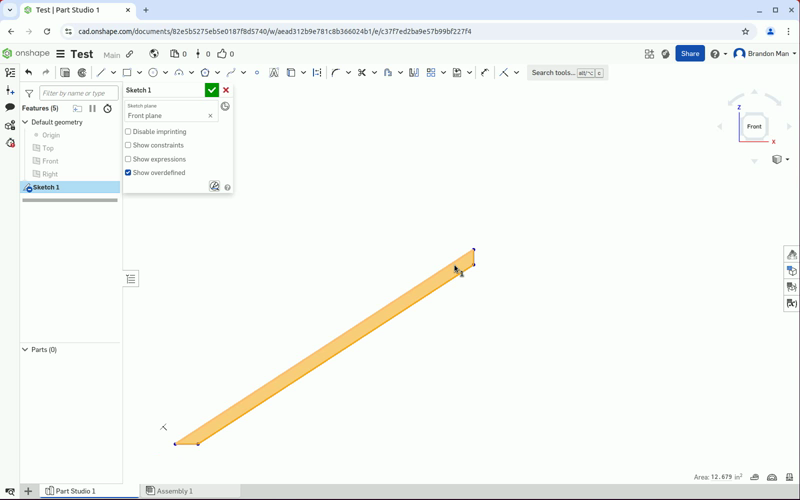
scroll(-6)
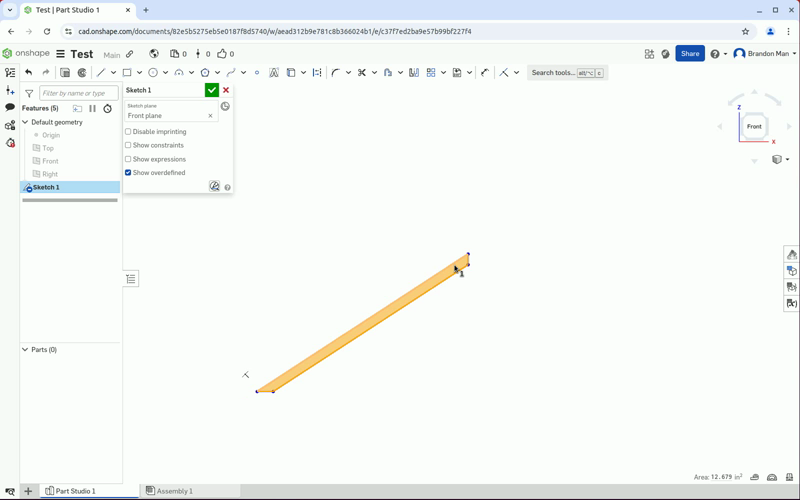
scroll(-6)
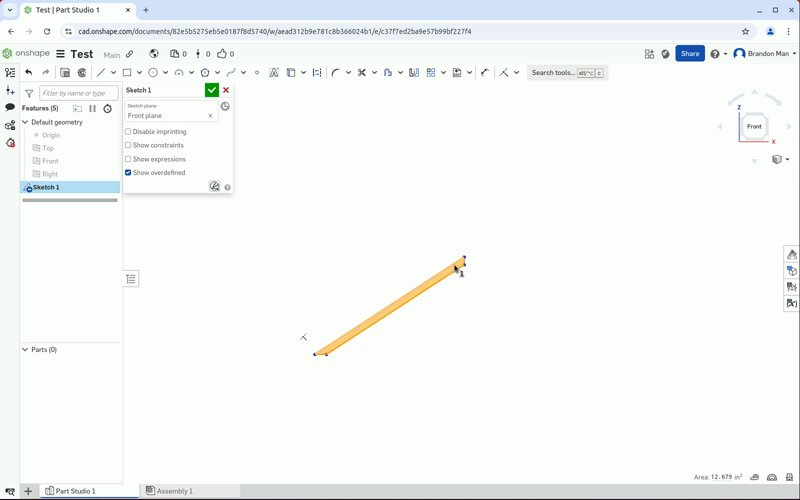
scroll(-6)
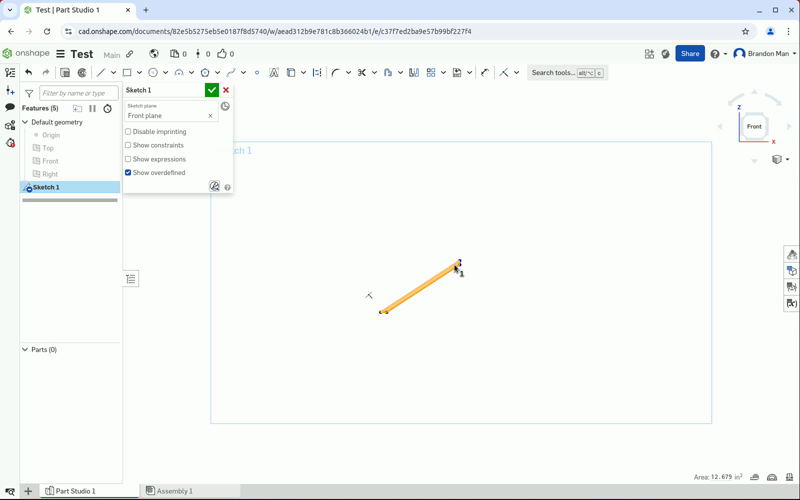
mouse_move(73, 352)
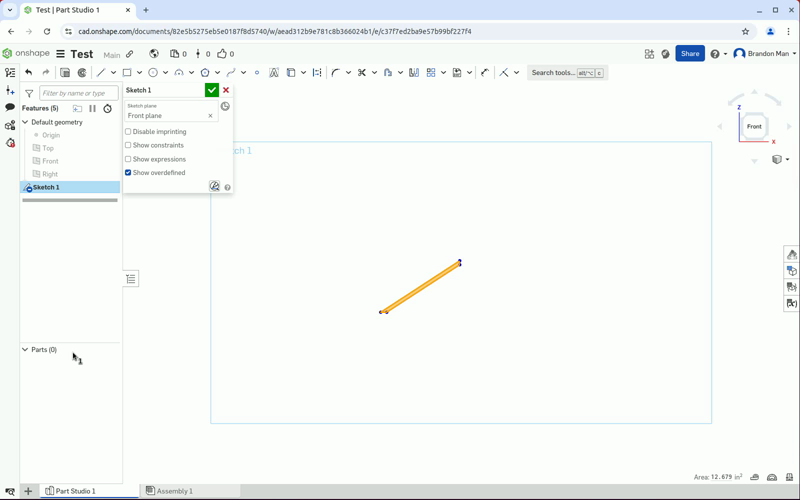
key(shift+y)
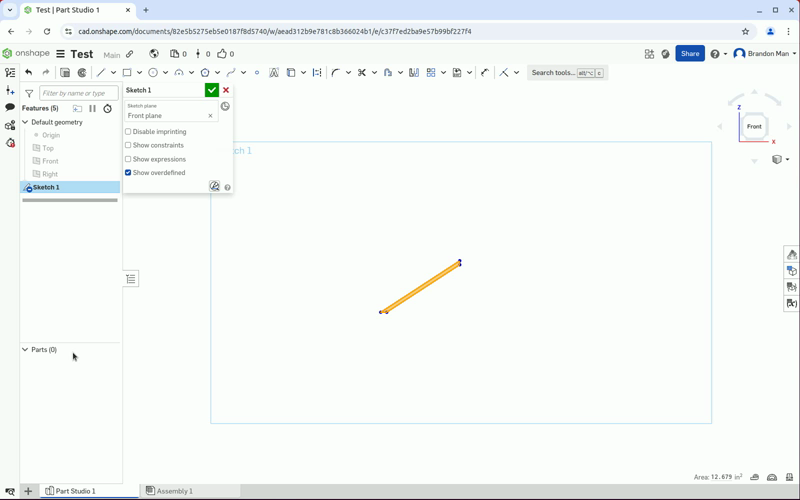
key(shift+e)
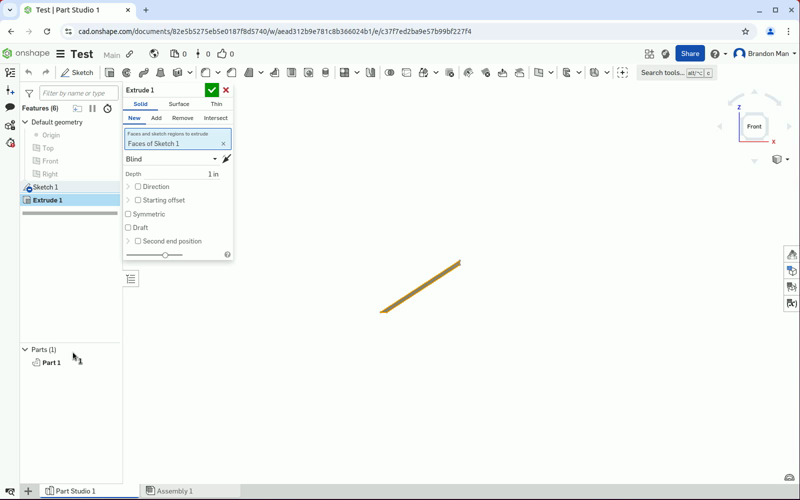
mouse_move(143, 106)
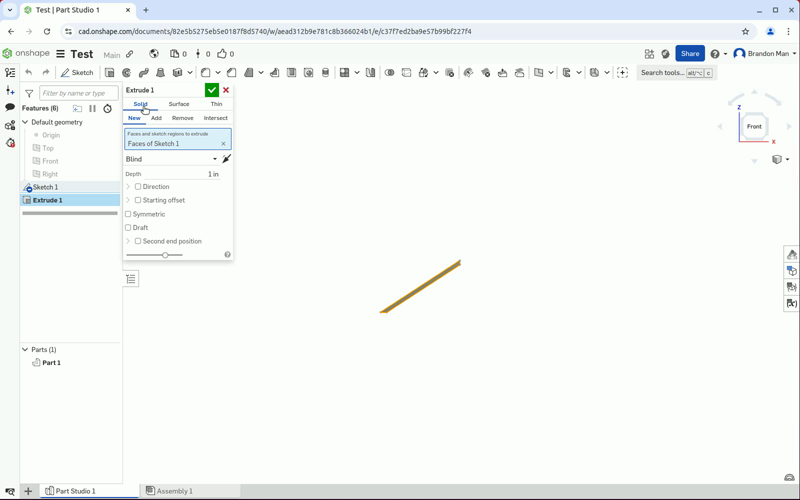
click(143, 106)
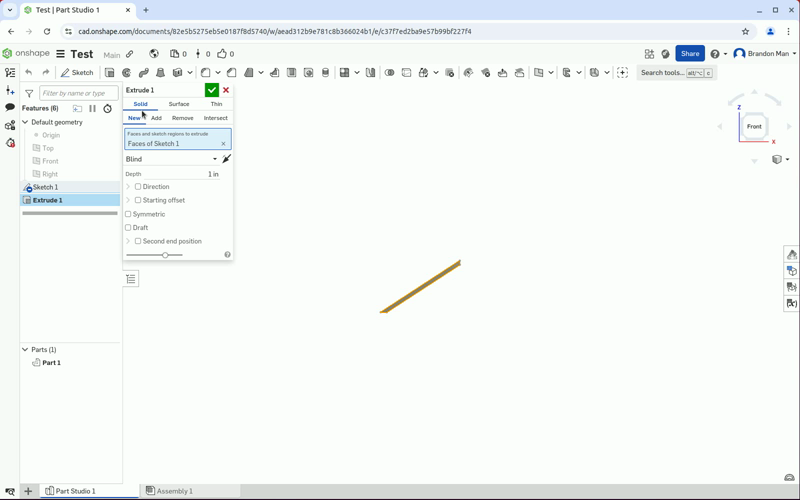
mouse_move(137, 120)
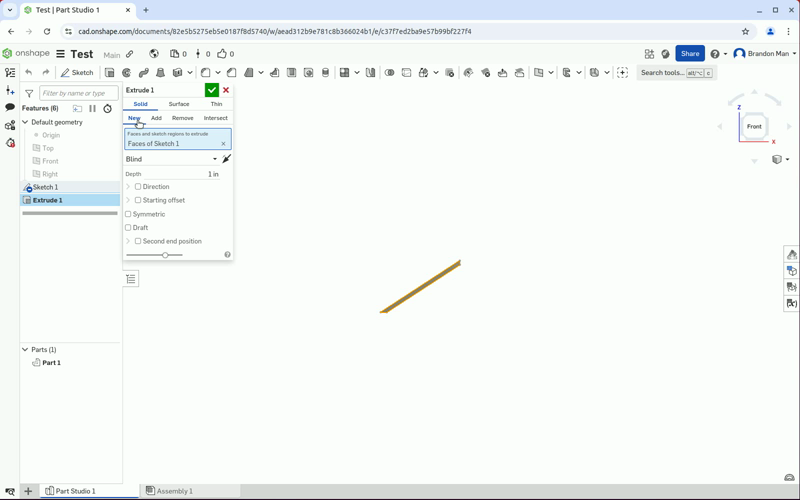
click(137, 120)
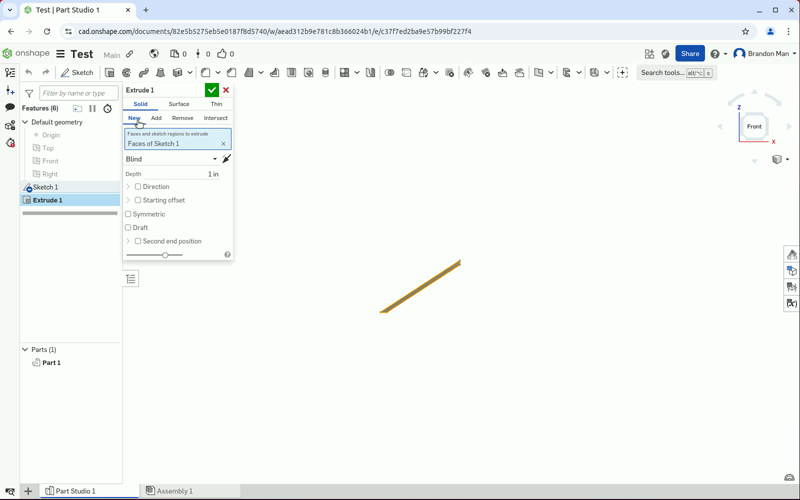
key(tab, 4)
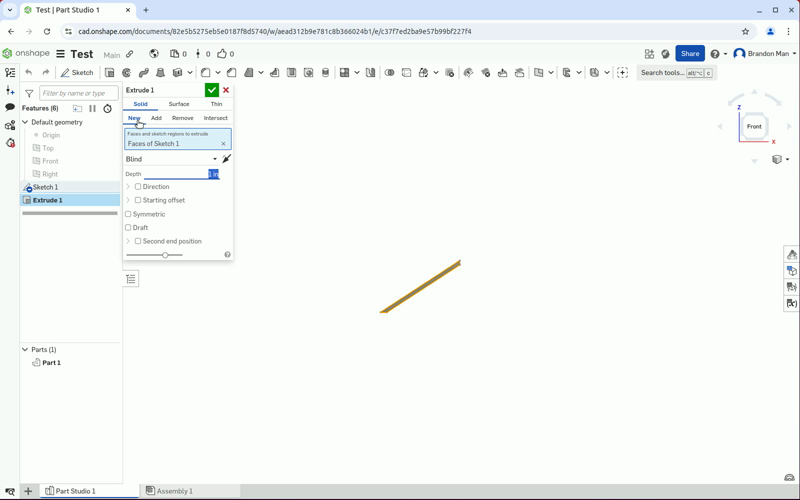
text(1.444)
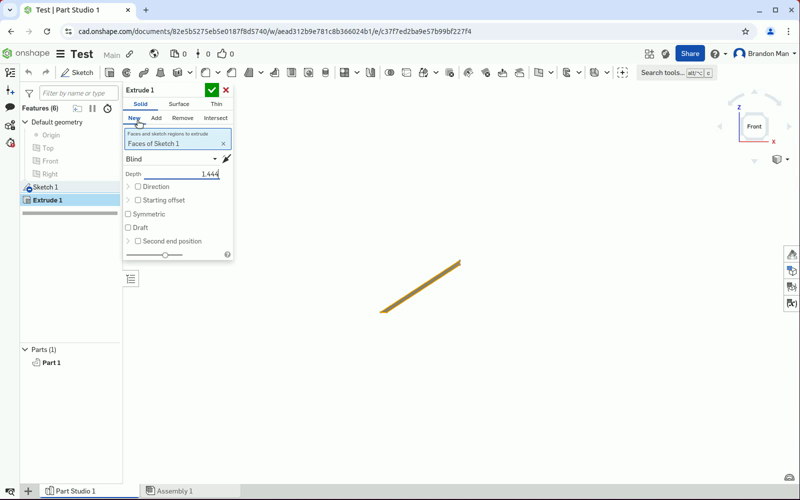
key(enter)
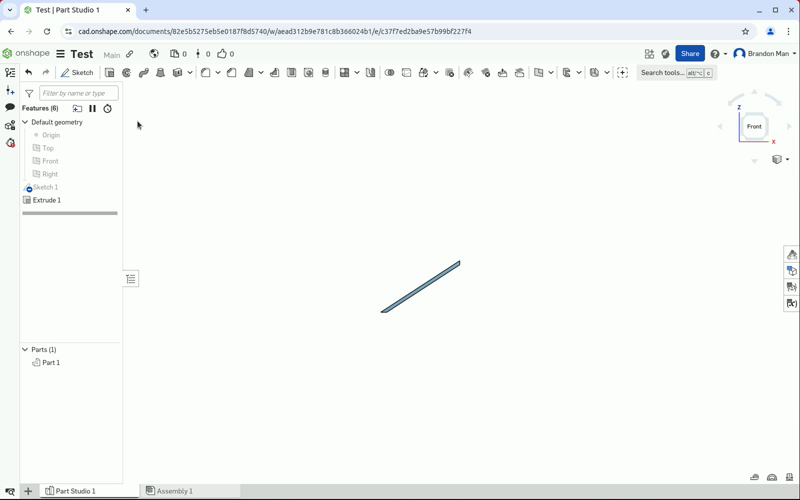
key(shift+h)
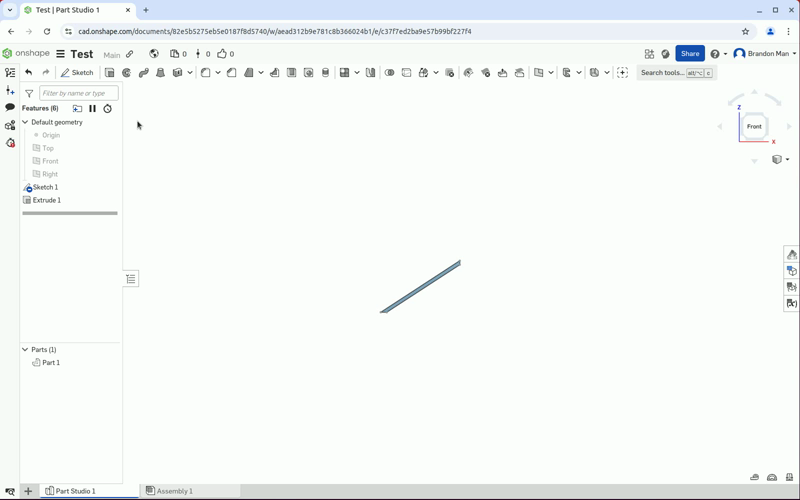
key(shift+h)
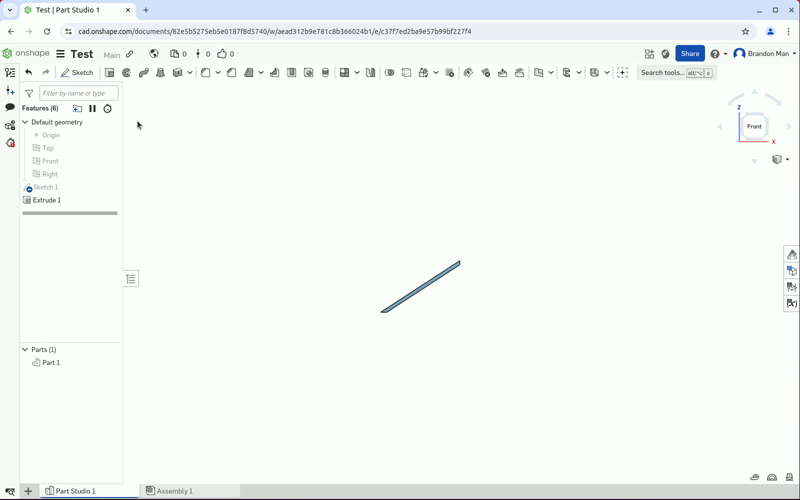
mouse_move(73, 189)
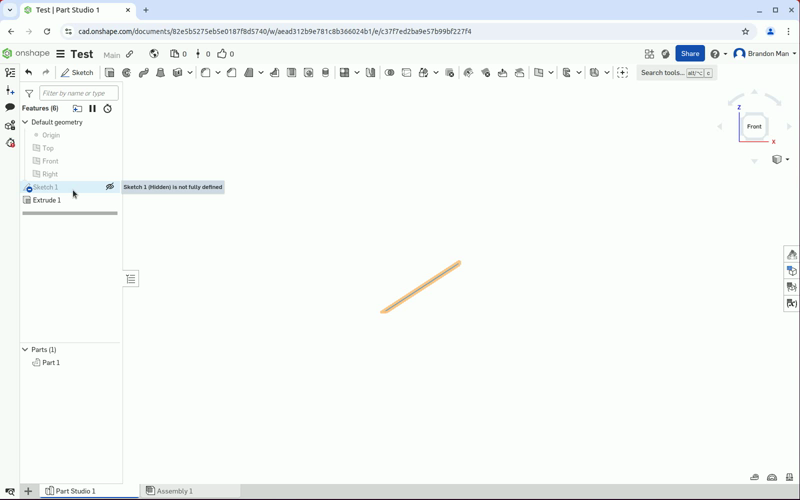
click(73, 189)
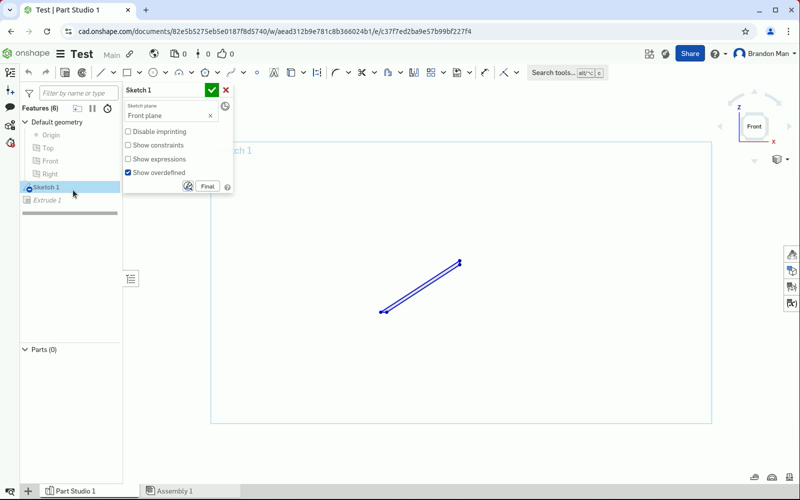
mouse_move(229, 92)
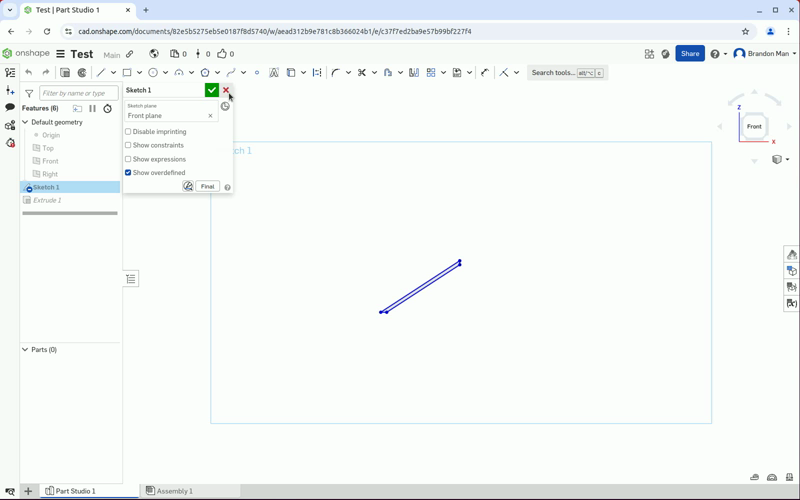
click(229, 92)
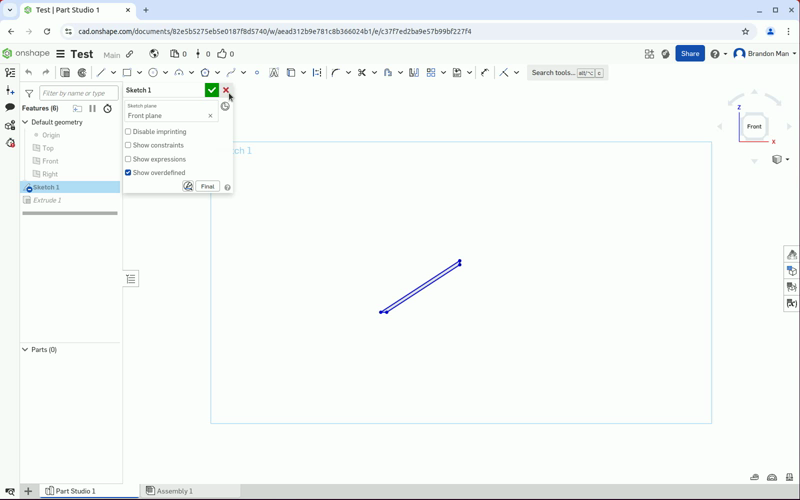
key(shift+s)
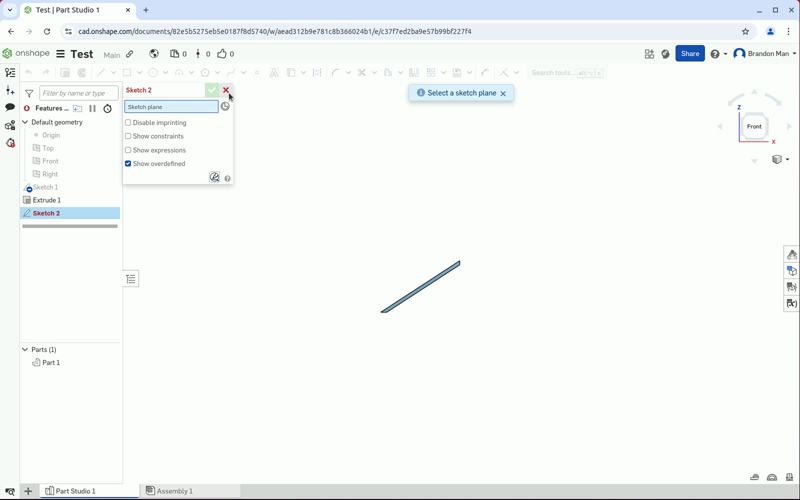
mouse_move(73, 163)
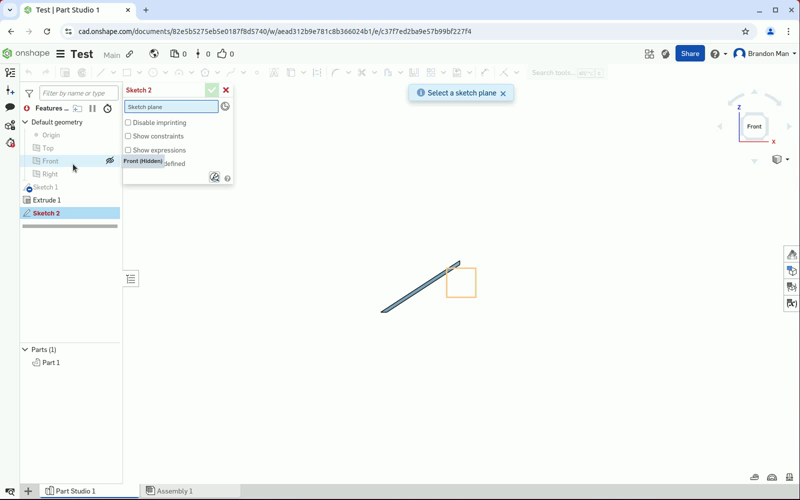
click(73, 163)
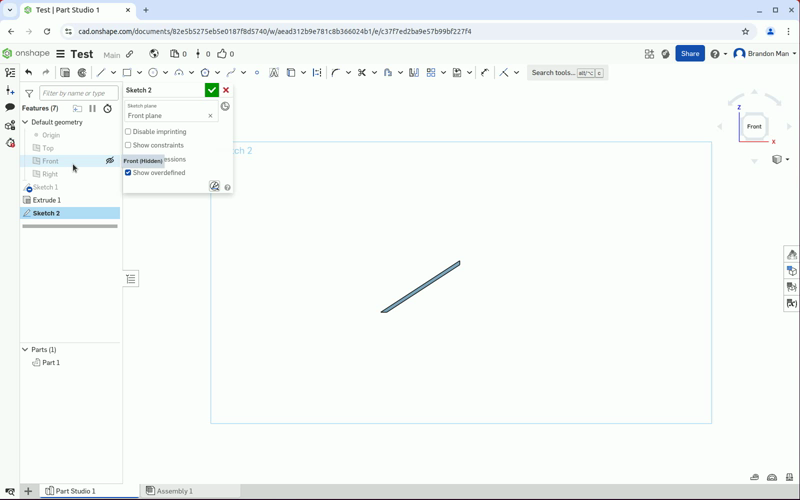
mouse_move(73, 352)
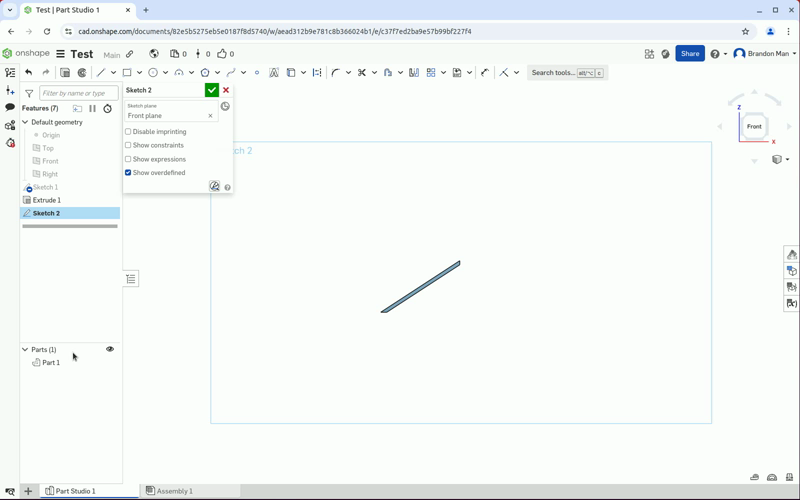
key(y)
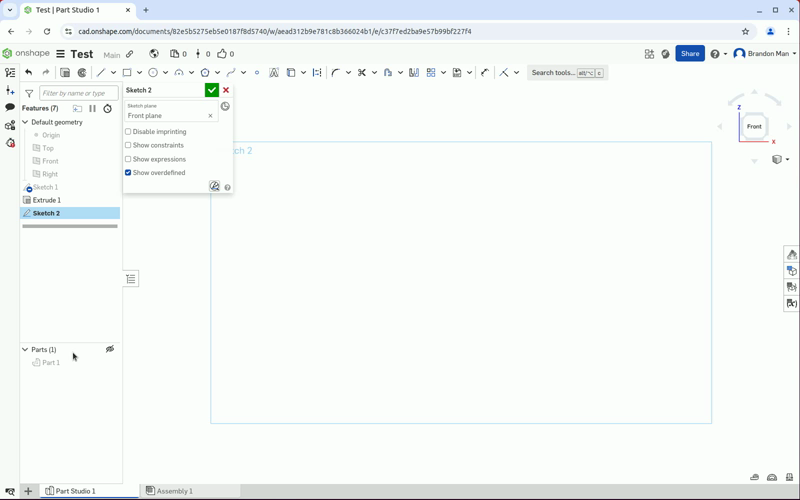
key(l)
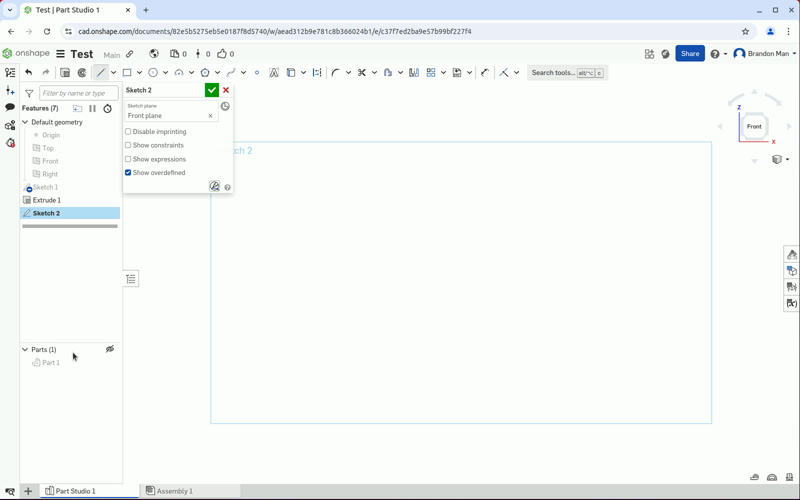
key_down(shift)
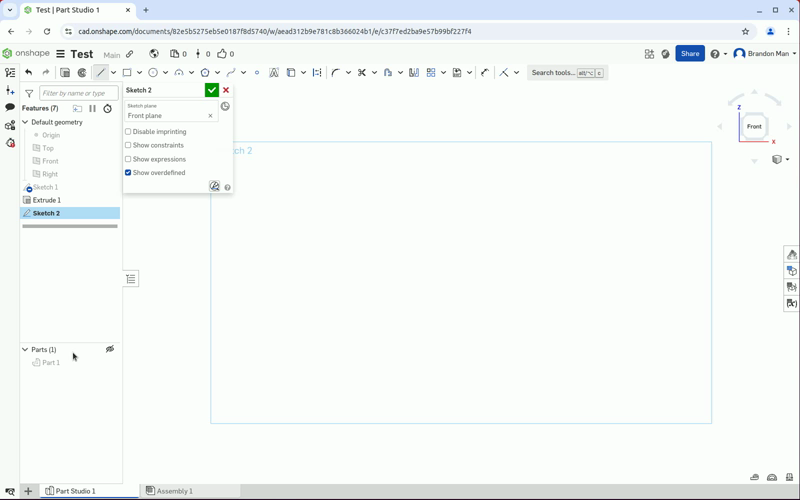
mouse_move(461, 265)
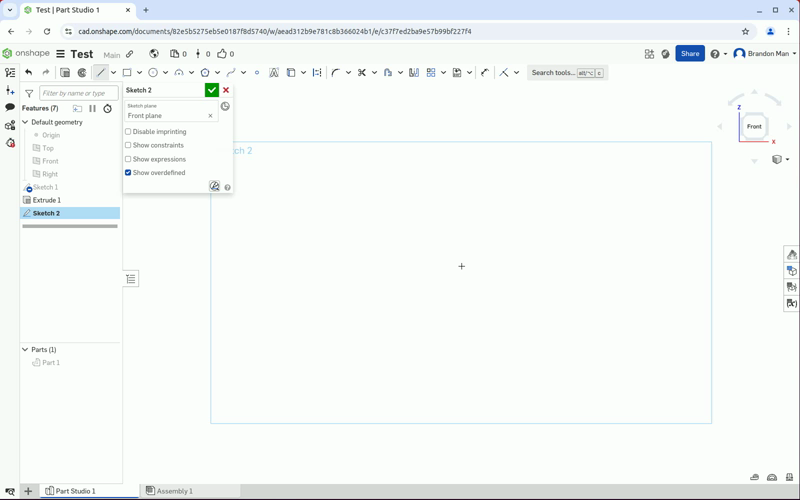
click(461, 265)
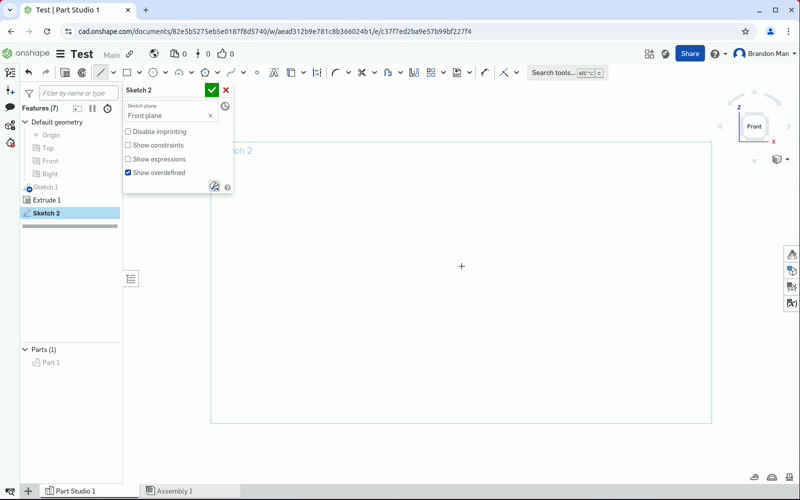
key_up(shift)
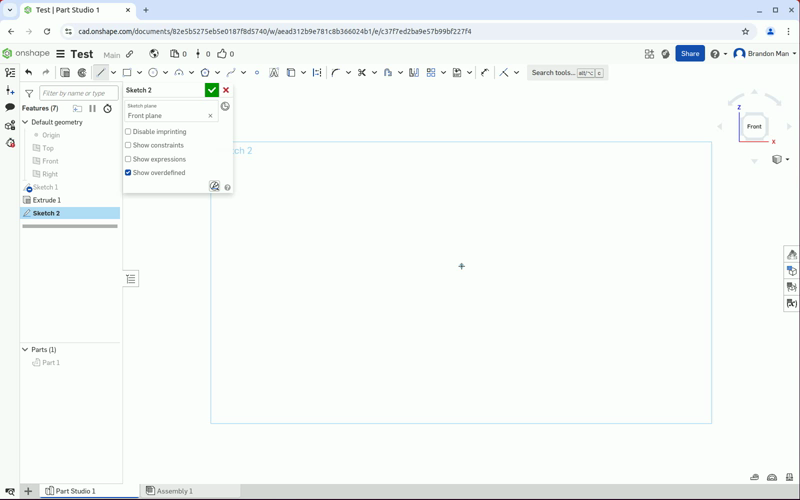
key_down(shift)
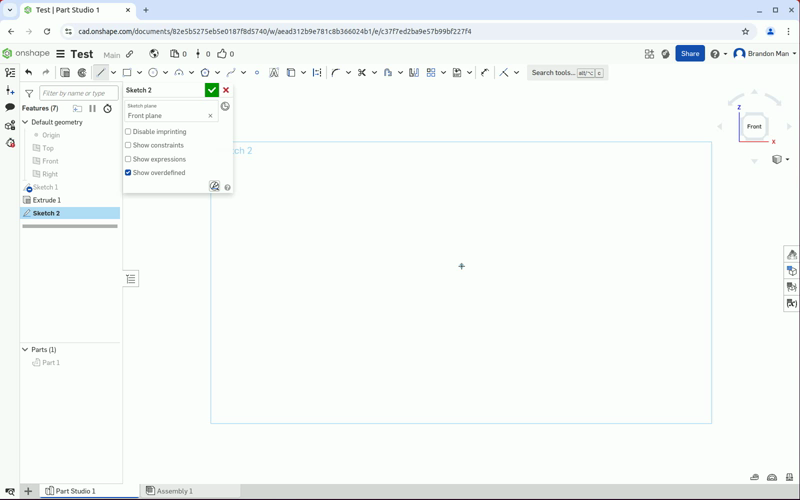
mouse_move(534, 312)
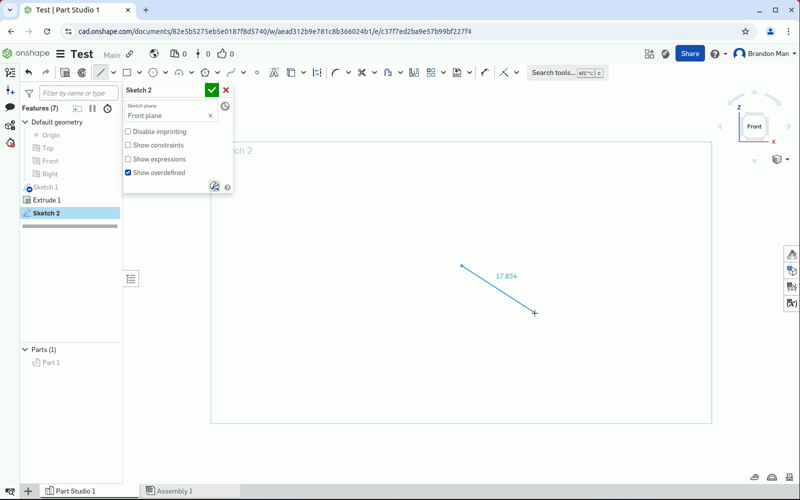
click(534, 312)
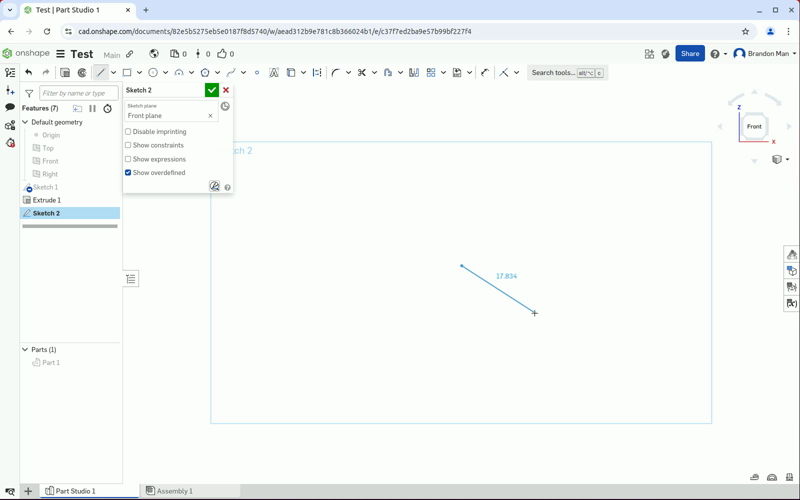
key_up(shift)
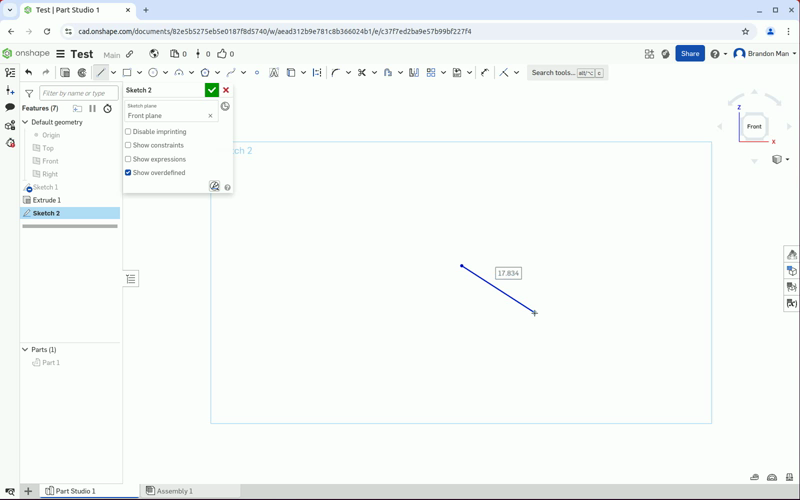
key_down(shift)
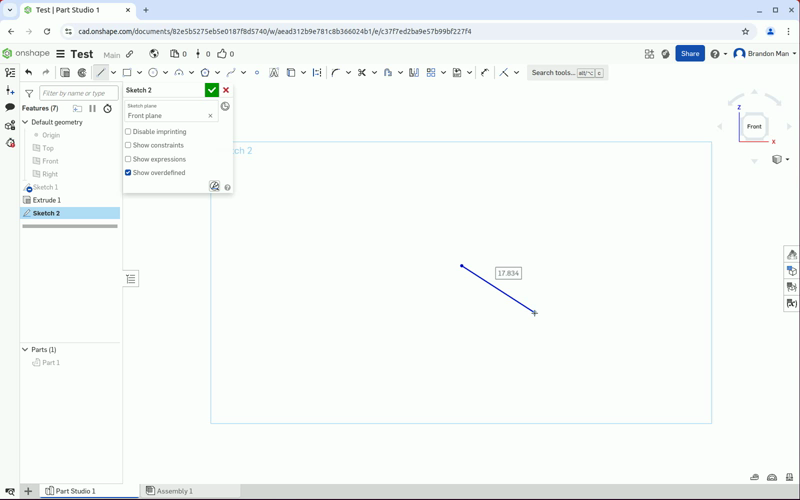
mouse_move(564, 312)
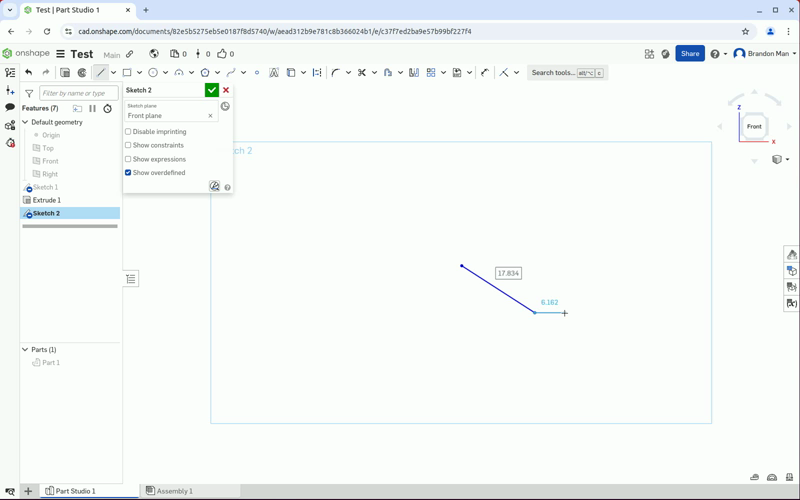
mouse_move(540, 312)
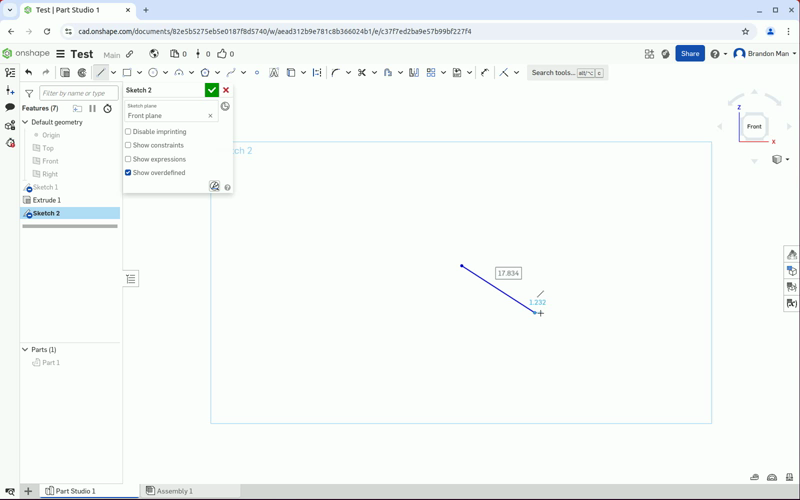
scroll(6)
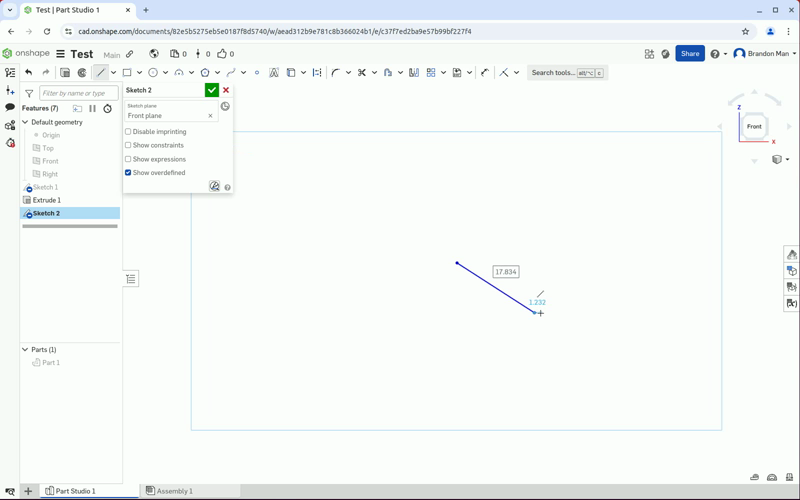
scroll(6)
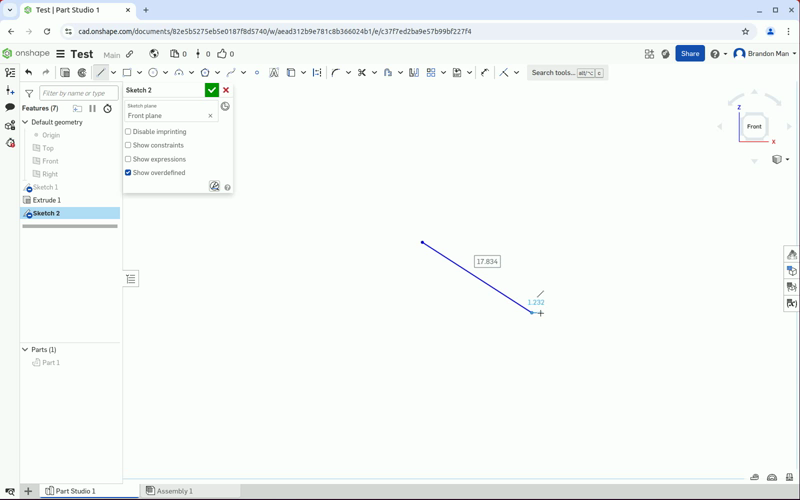
scroll(6)
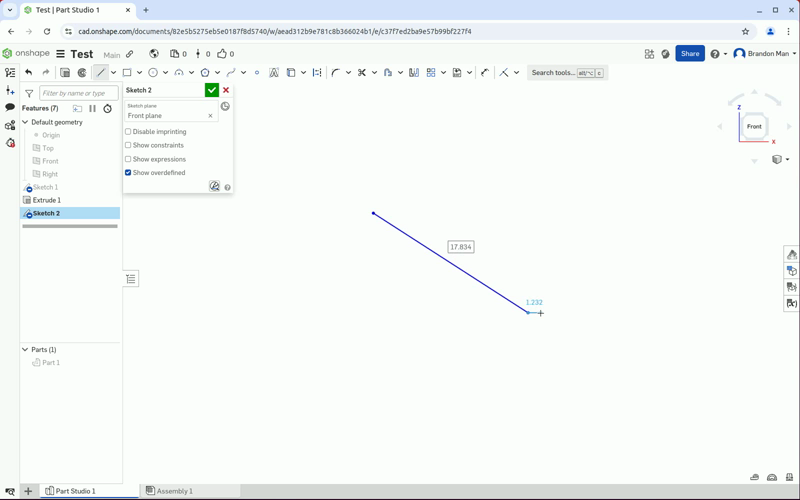
scroll(6)
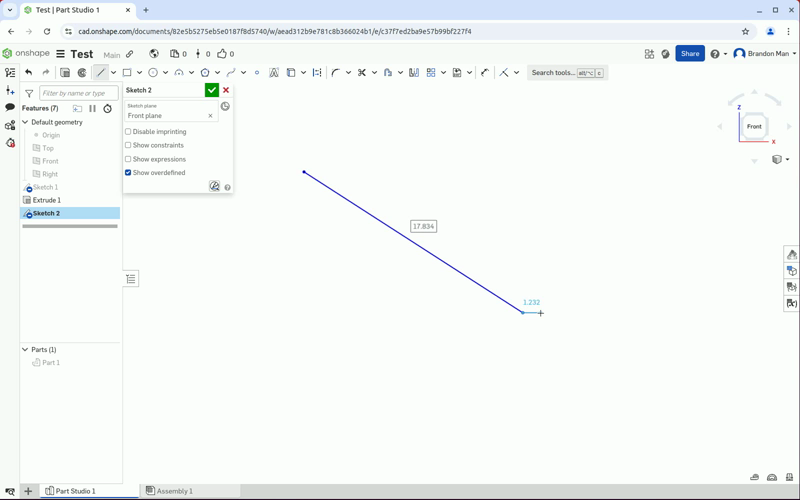
scroll(6)
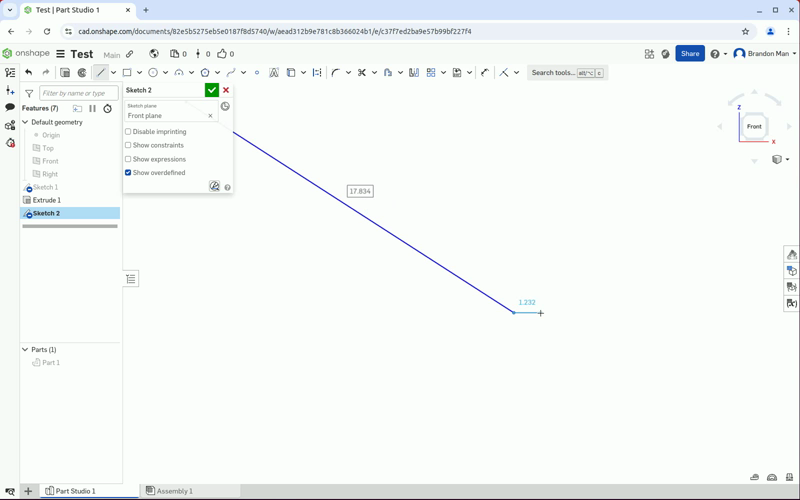
scroll(6)
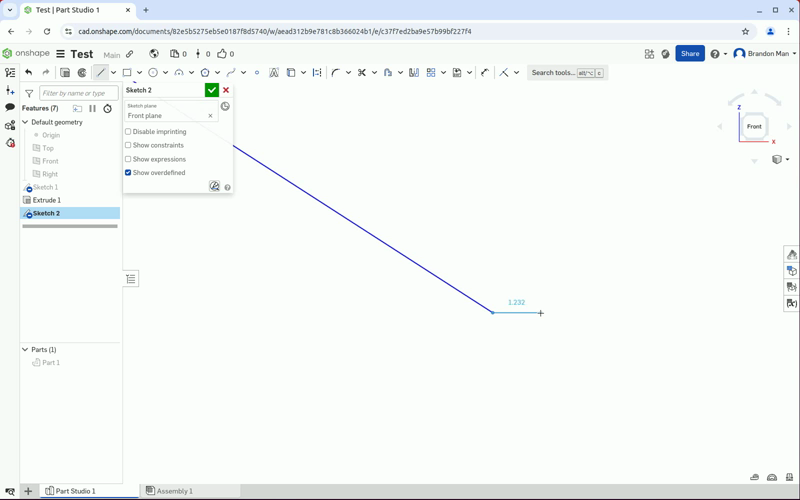
scroll(6)
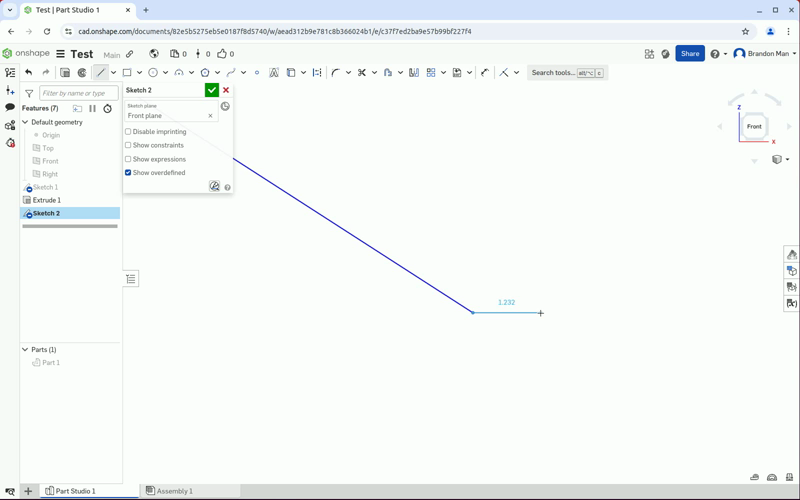
click(540, 312)
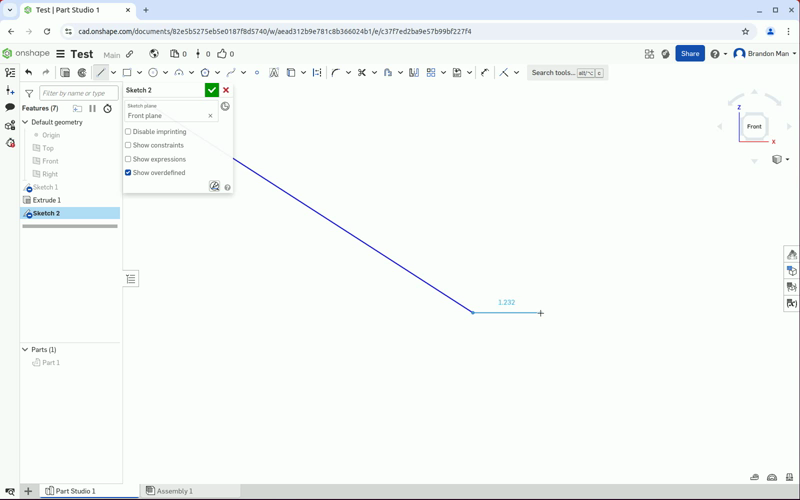
scroll(-6)
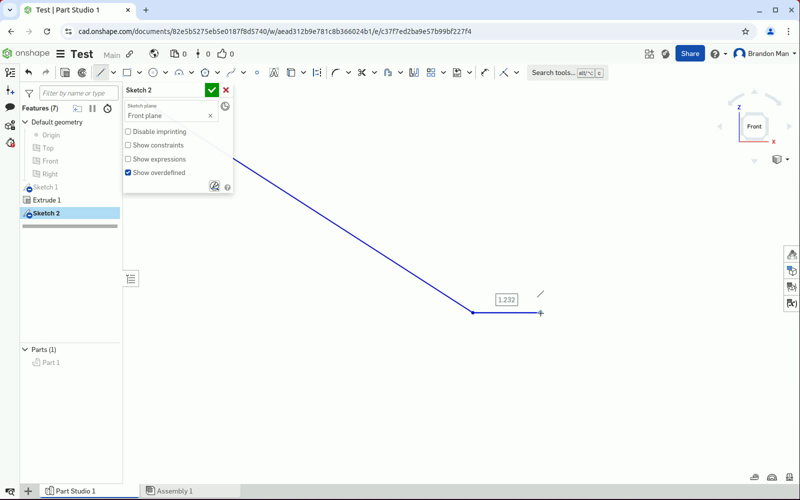
scroll(-6)
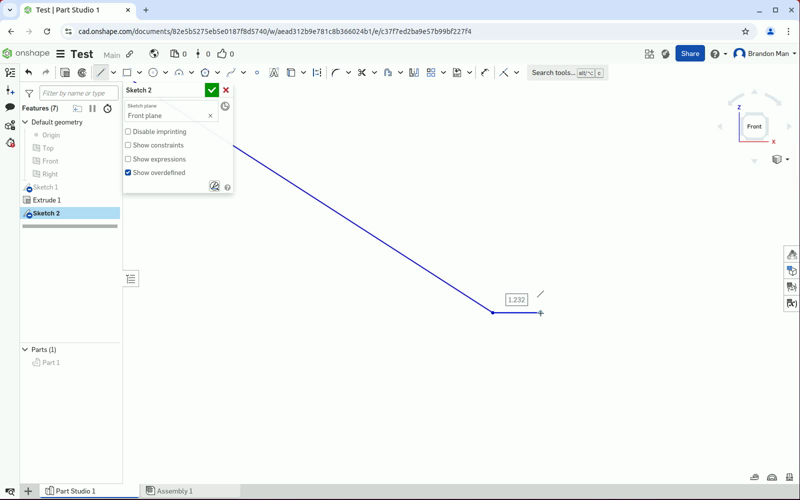
scroll(-6)
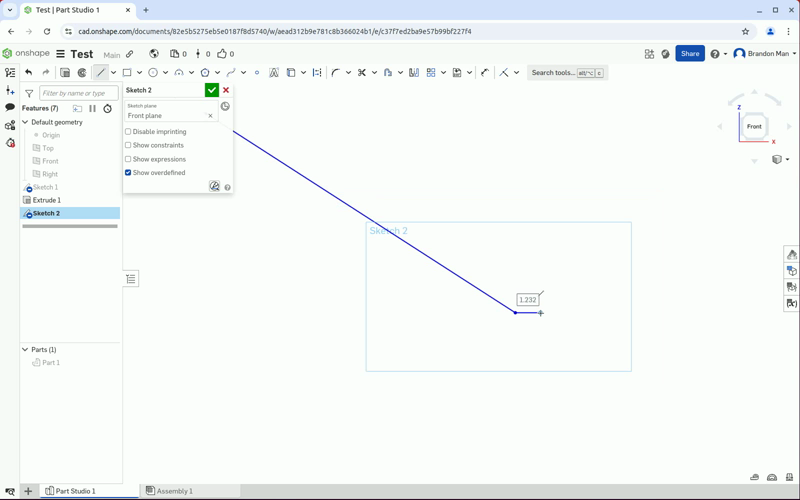
scroll(-6)
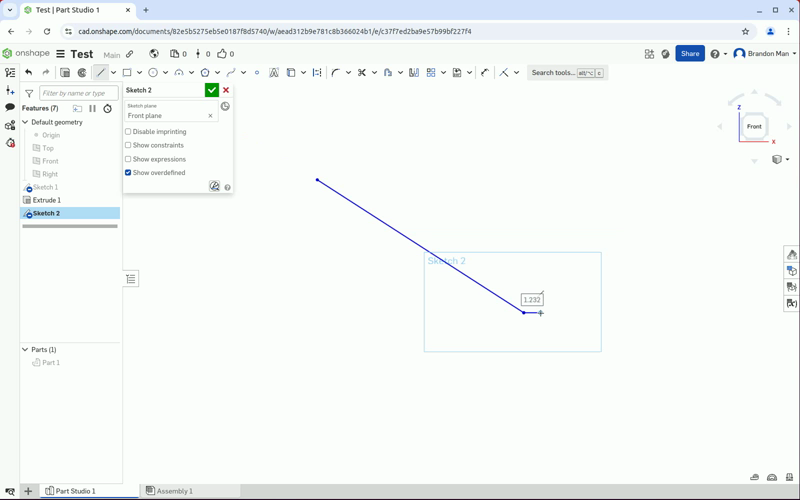
scroll(-6)
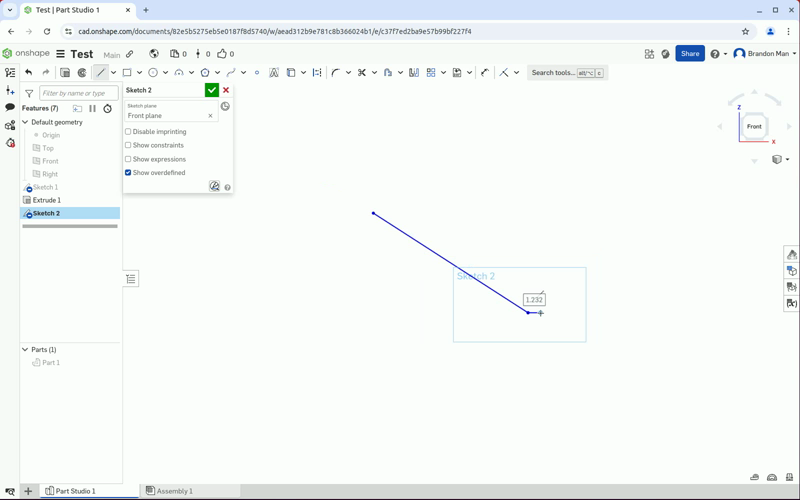
scroll(-6)
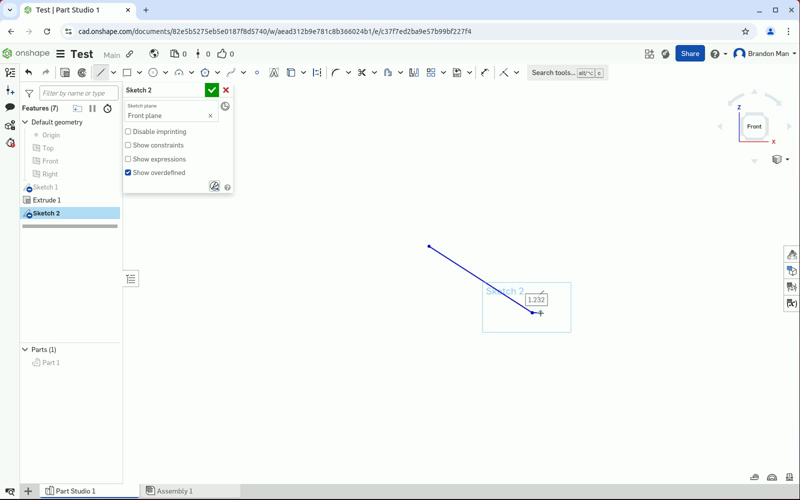
scroll(-6)
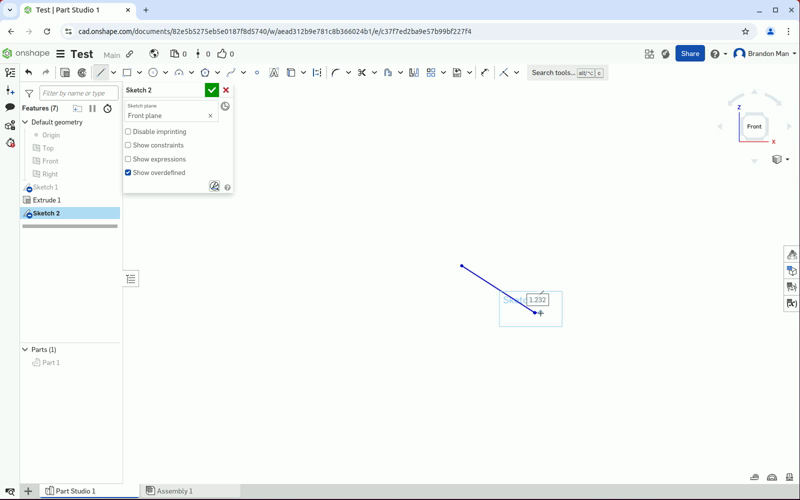
key_up(shift)
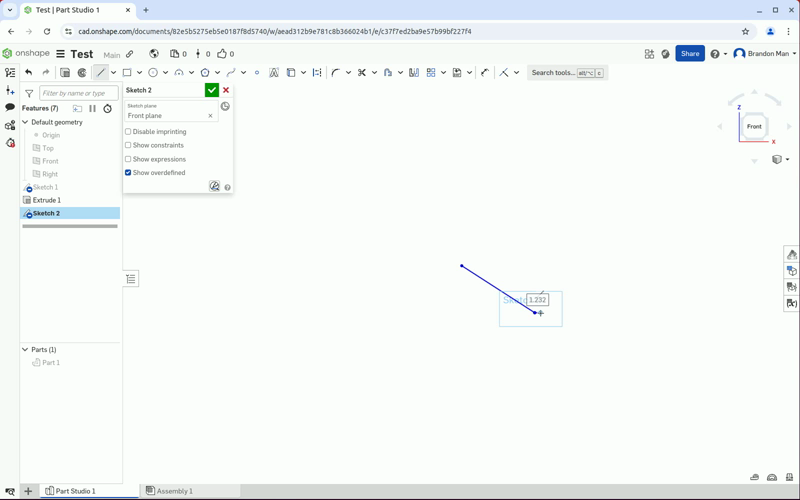
key_down(shift)
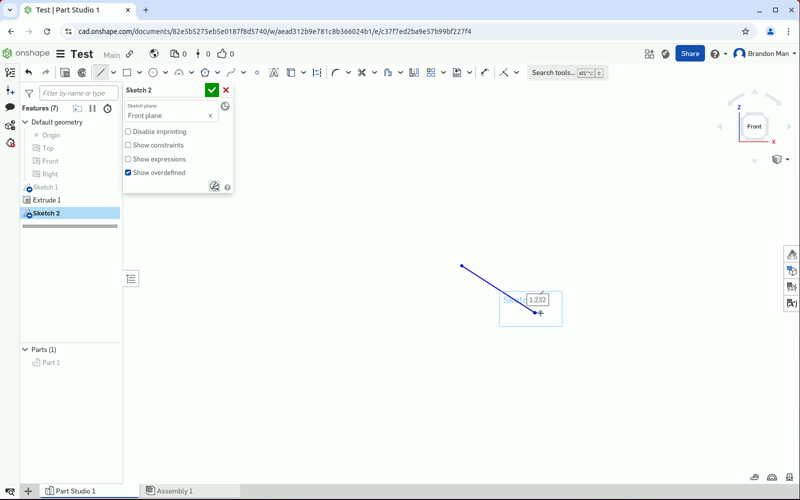
mouse_move(461, 261)
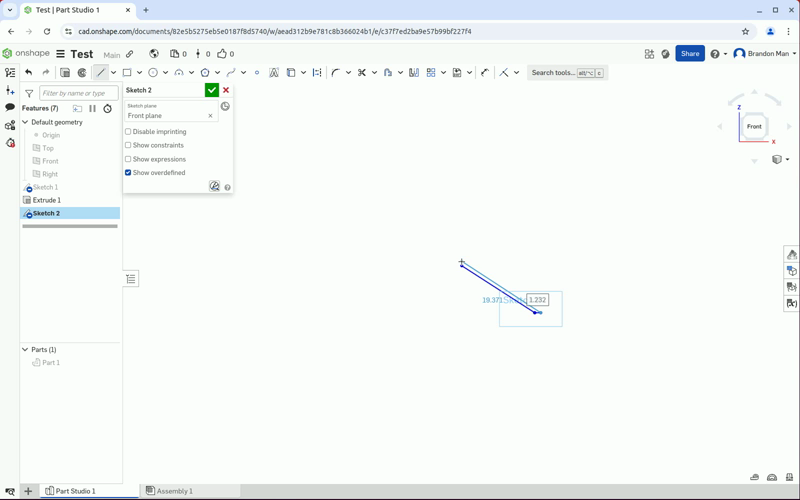
scroll(6)
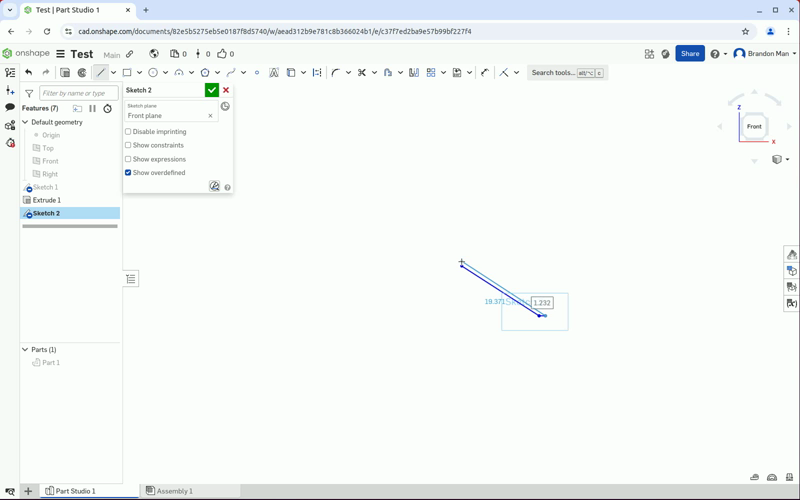
scroll(6)
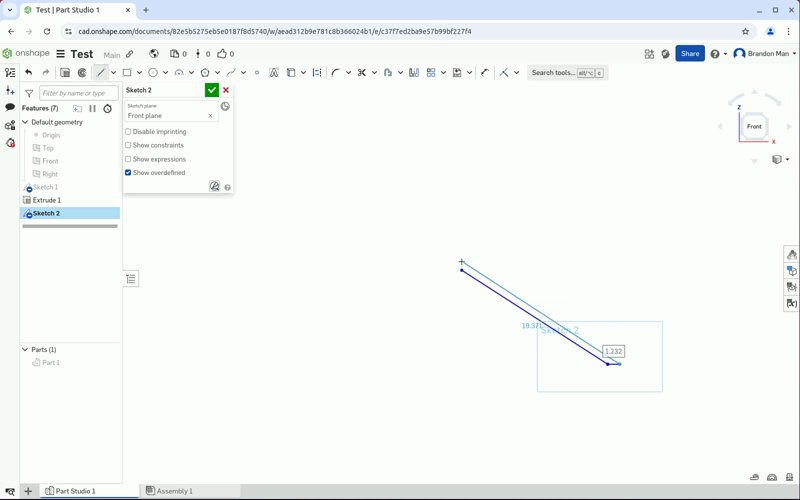
scroll(6)
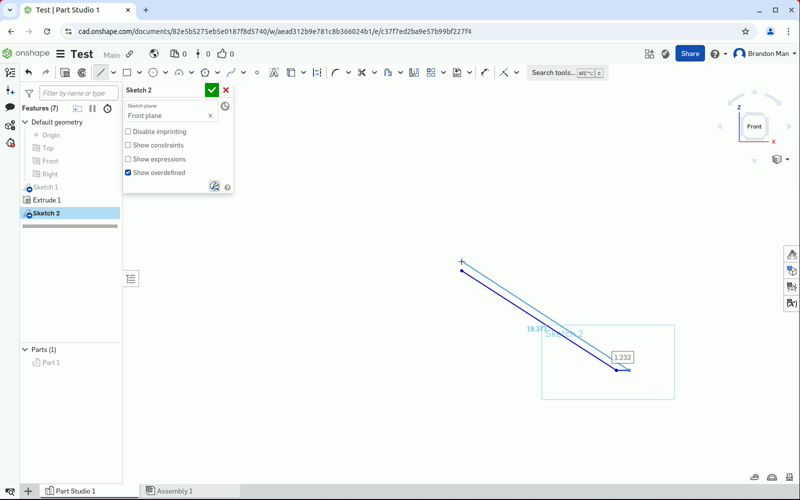
scroll(6)
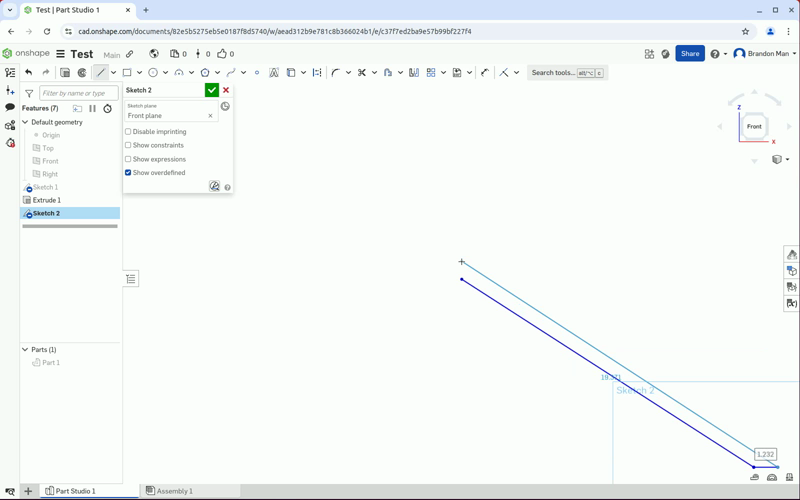
scroll(6)
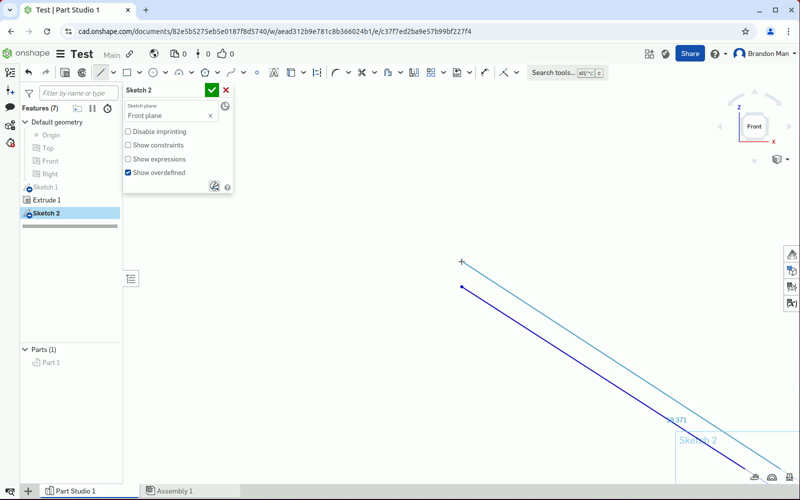
scroll(6)
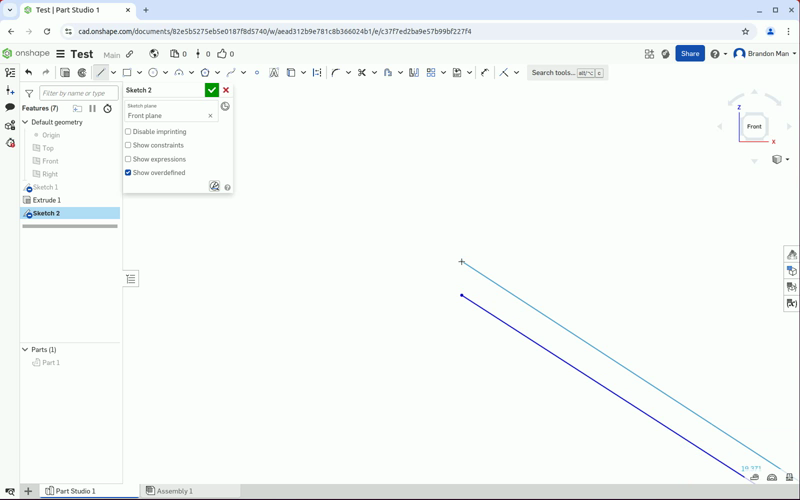
scroll(6)
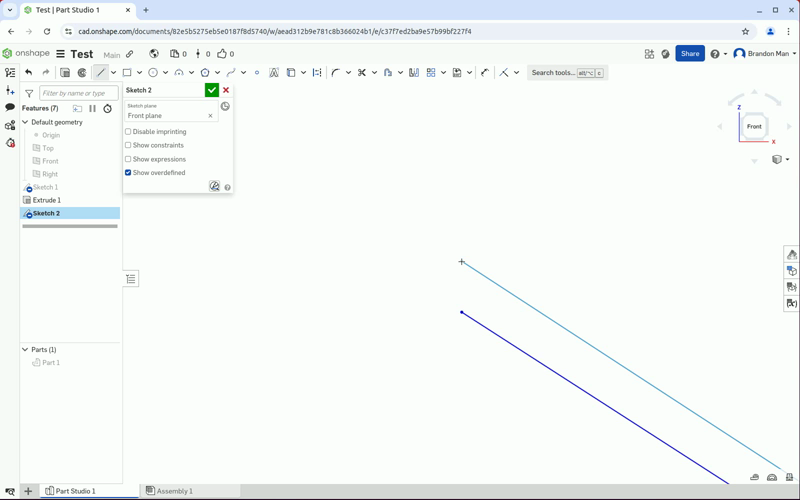
click(461, 261)
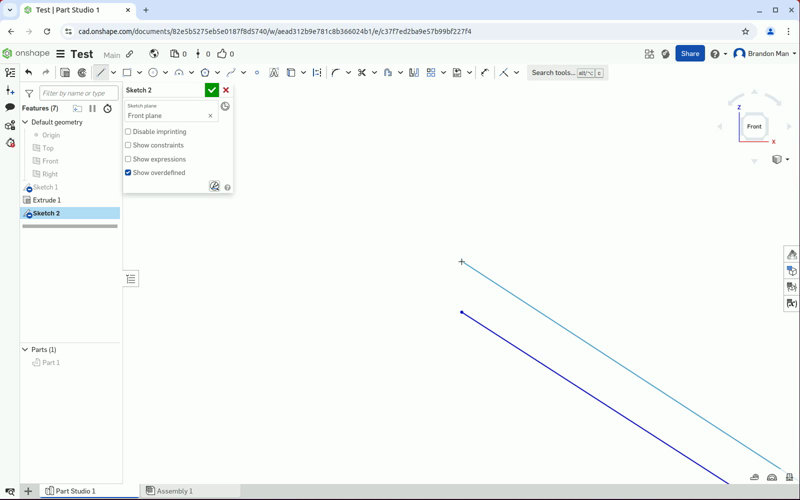
scroll(-6)
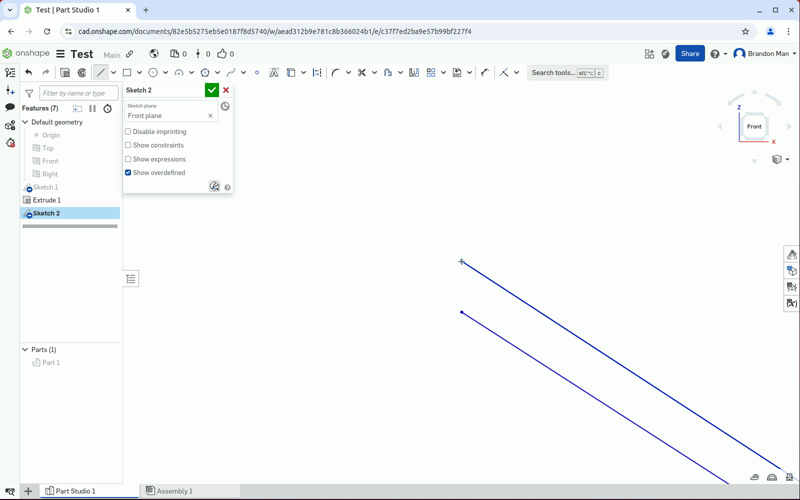
scroll(-6)
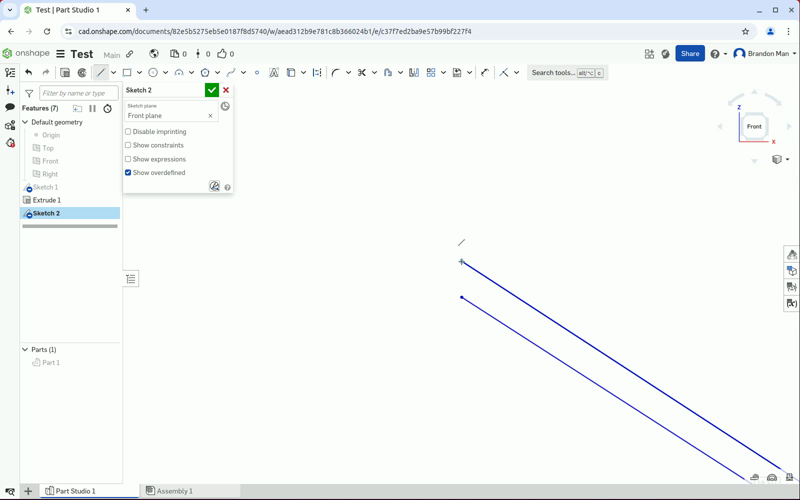
scroll(-6)
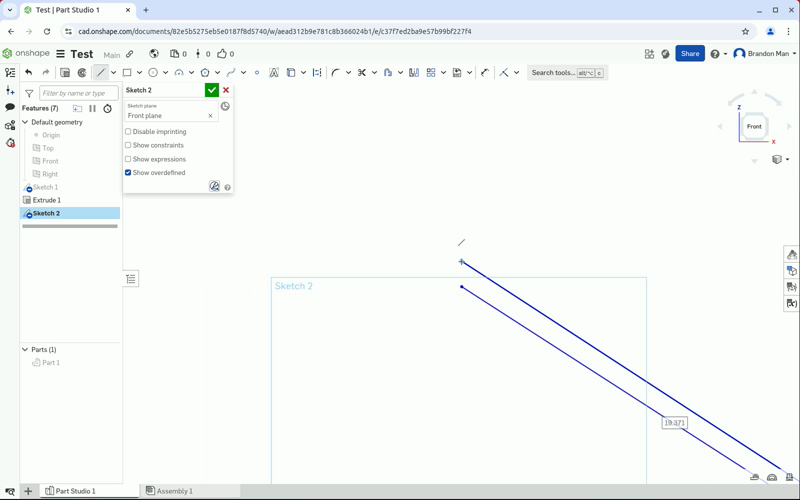
scroll(-6)
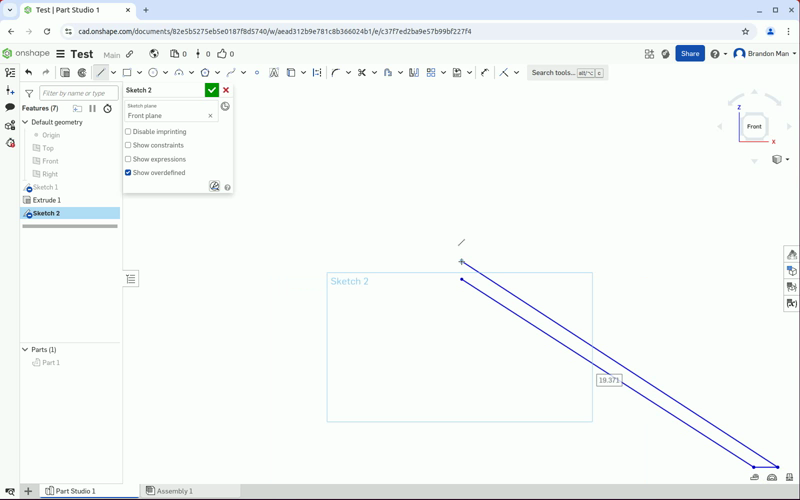
scroll(-6)
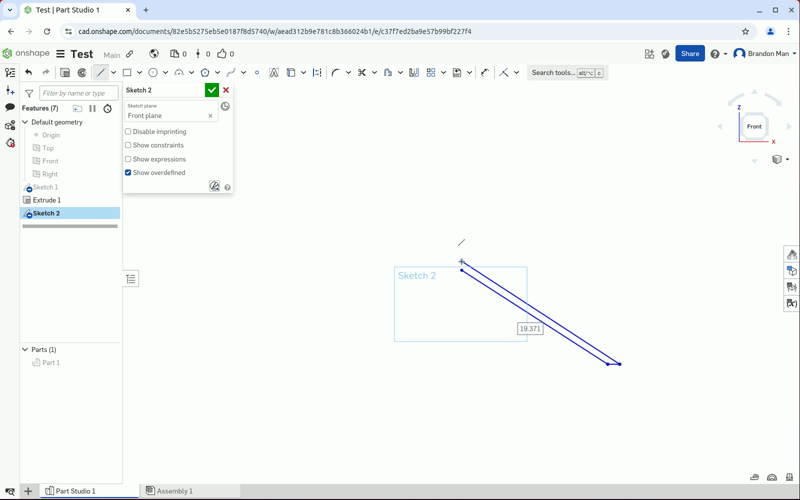
scroll(-6)
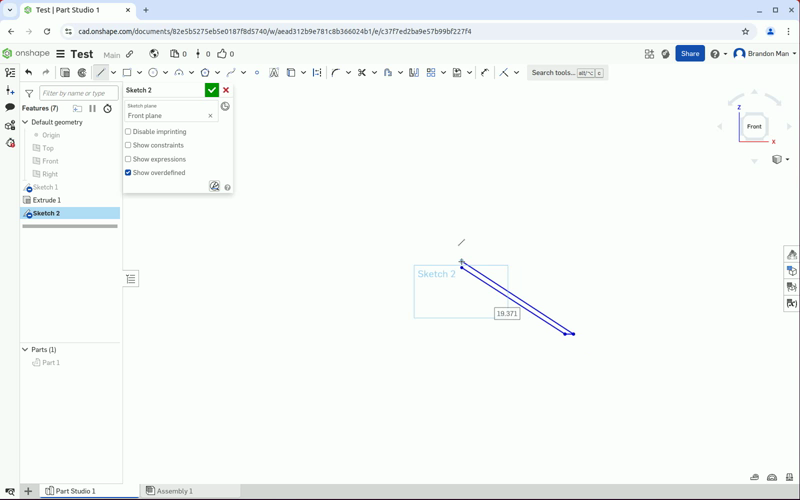
scroll(-6)
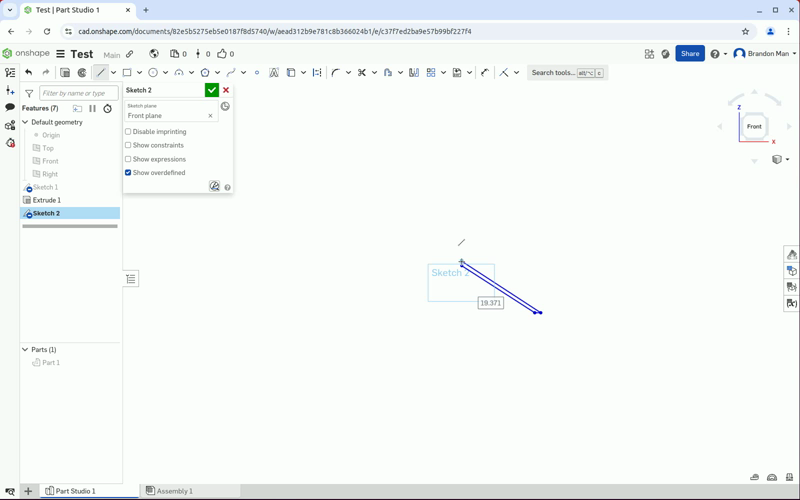
key_up(shift)
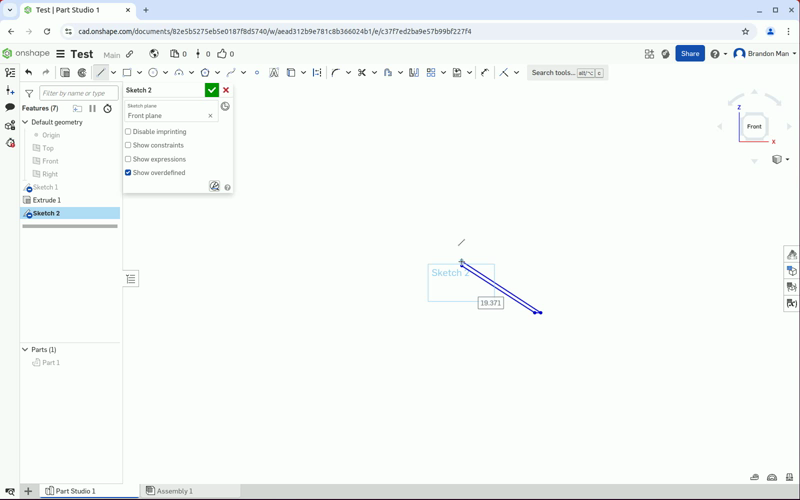
mouse_move(492, 261)
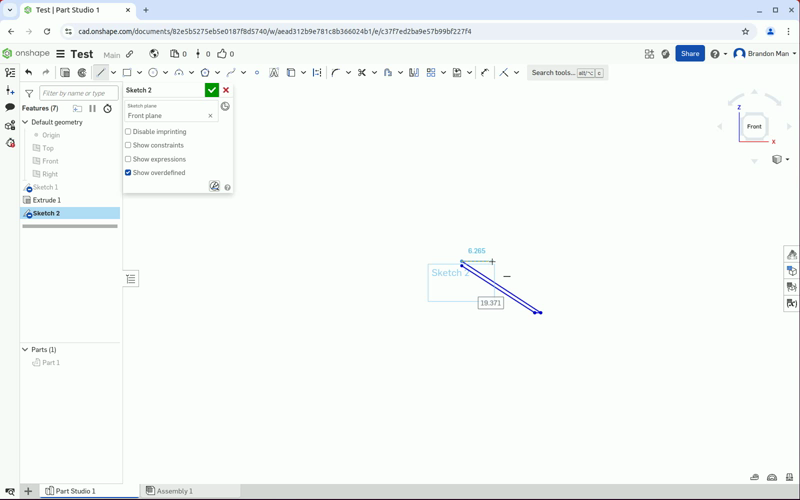
key_down(shift)
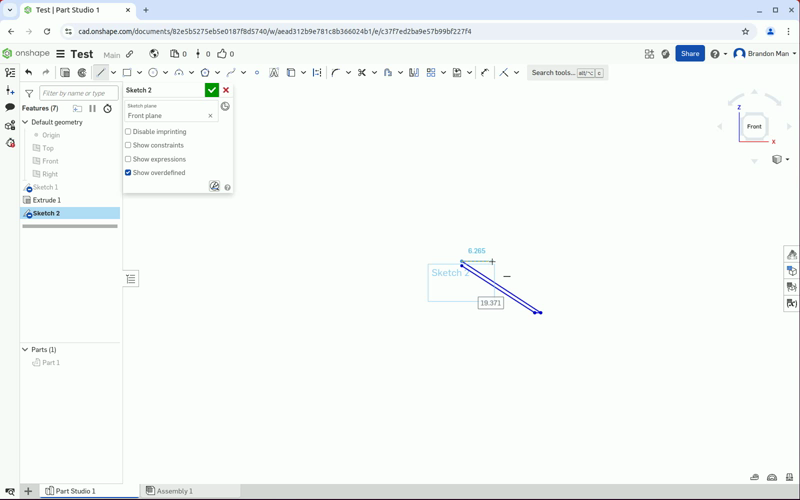
mouse_move(461, 265)
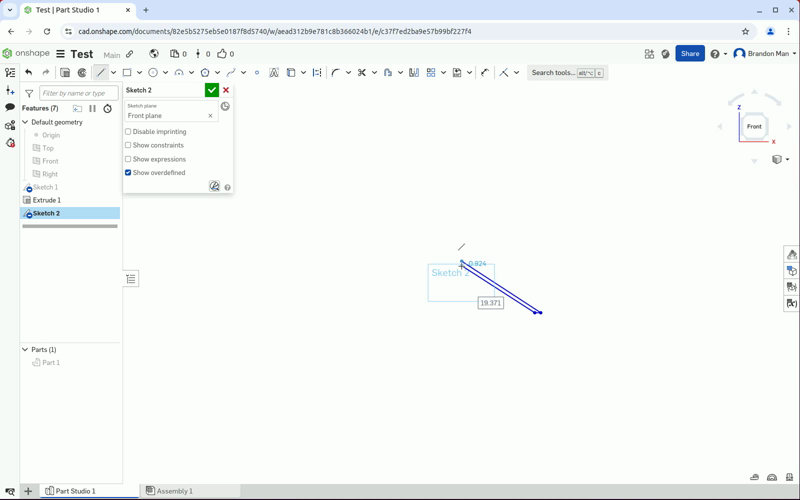
scroll(6)
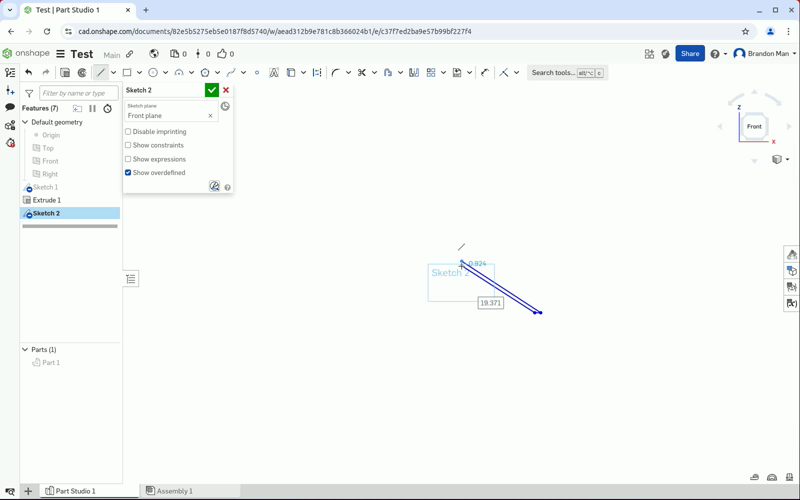
scroll(6)
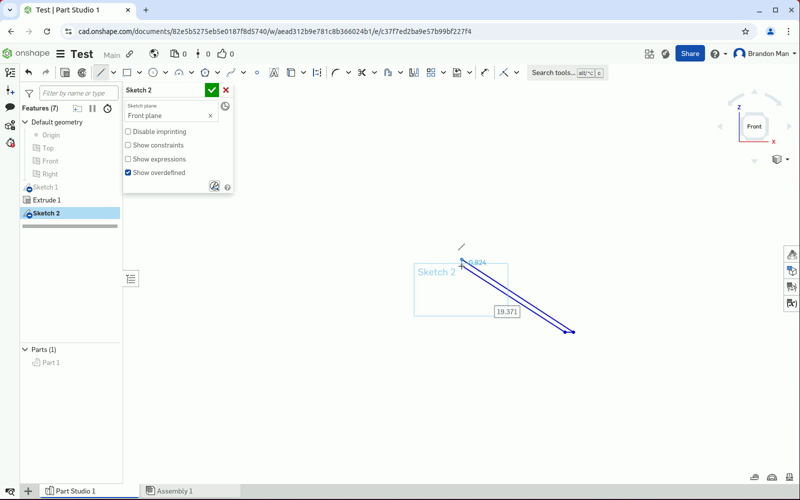
scroll(6)
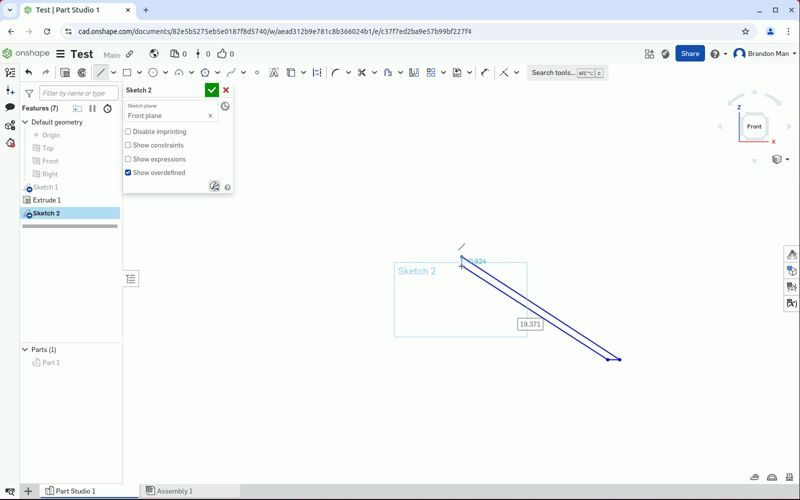
scroll(6)
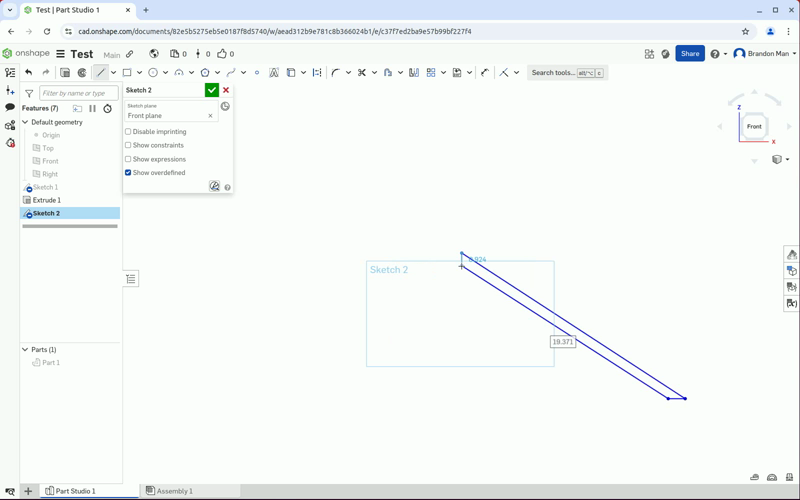
scroll(6)
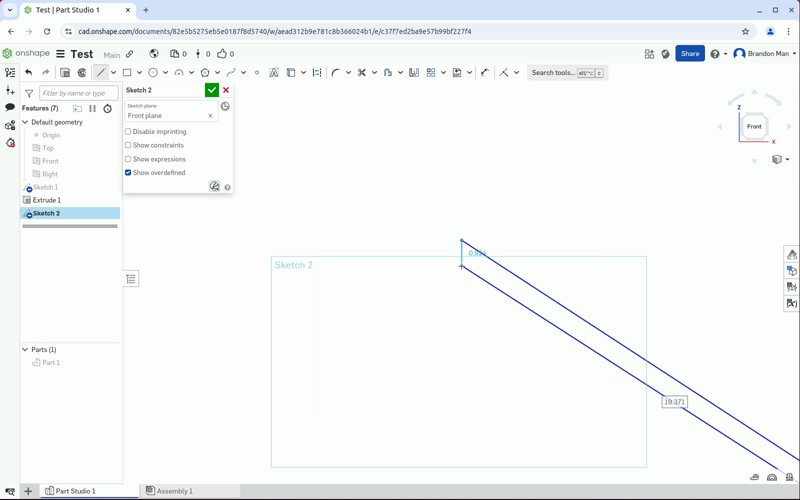
scroll(6)
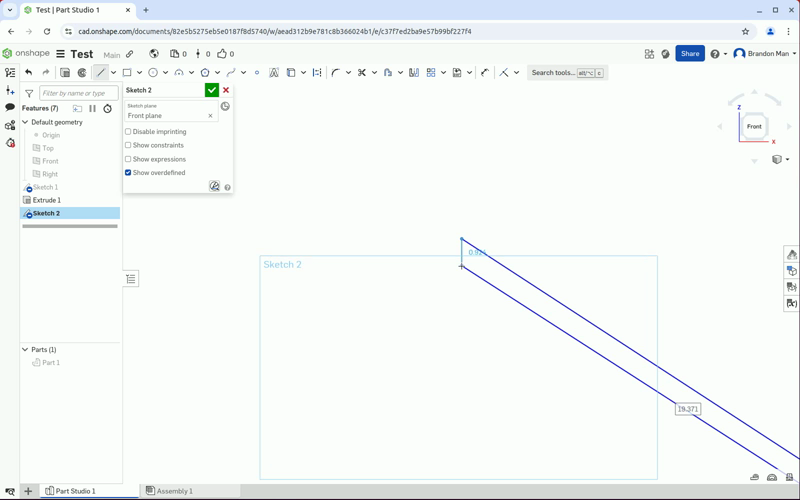
scroll(6)
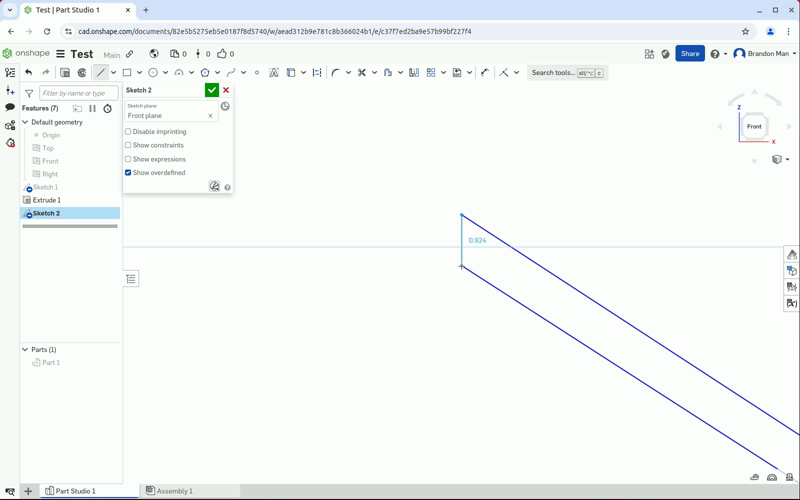
key_up(shift)
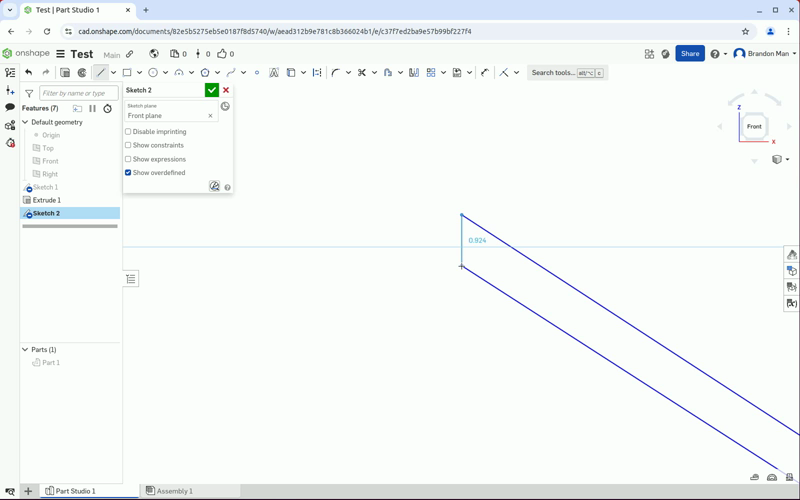
click(461, 265)
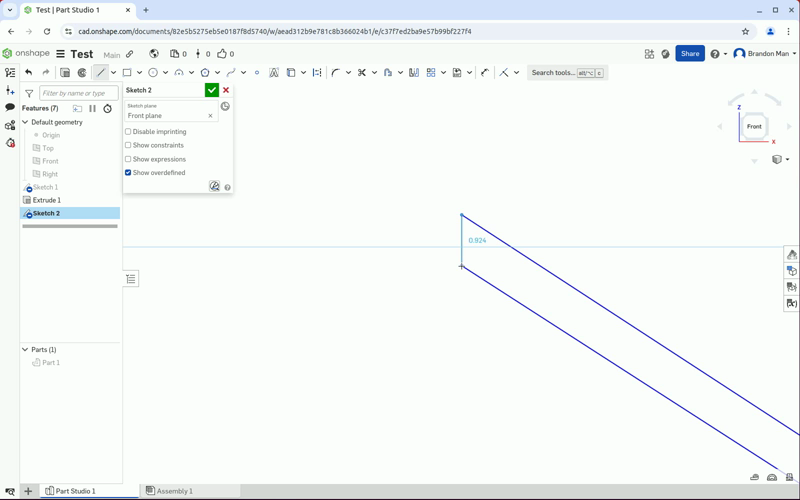
scroll(-6)
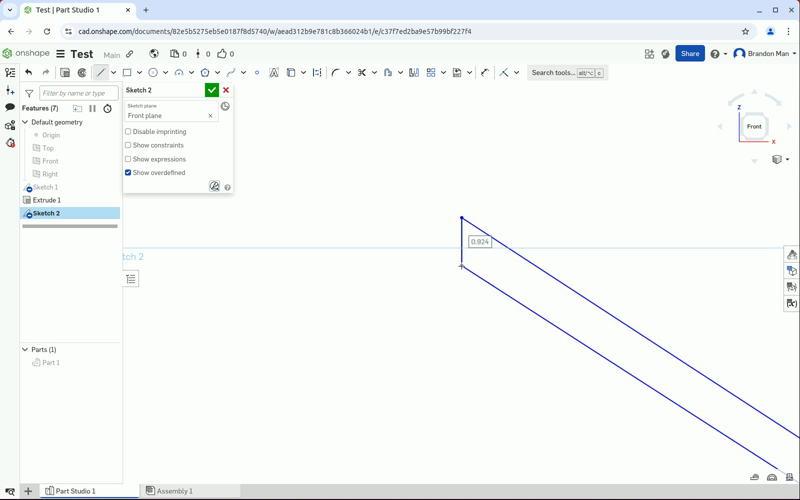
scroll(-6)
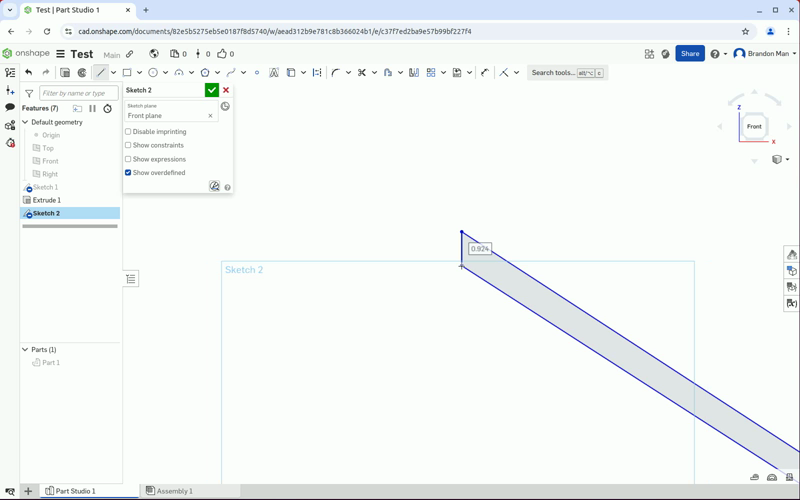
scroll(-6)
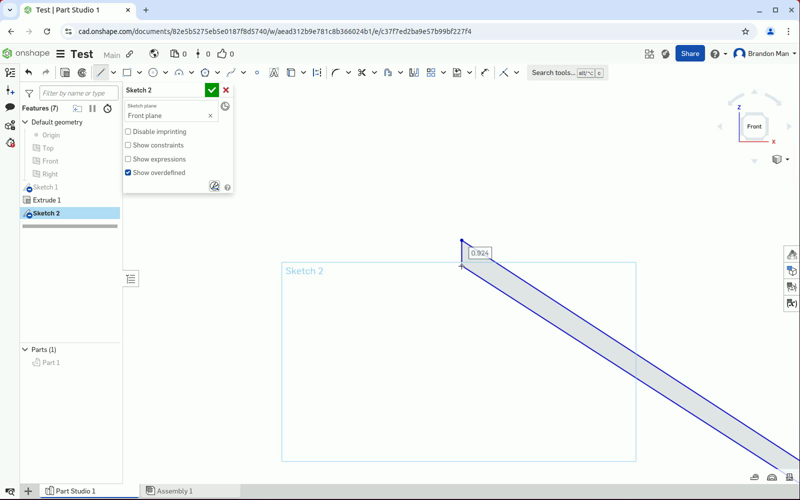
scroll(-6)
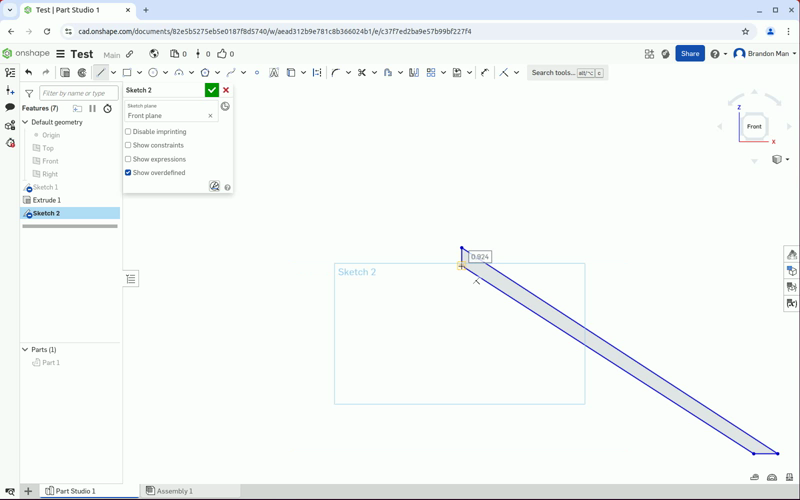
scroll(-6)
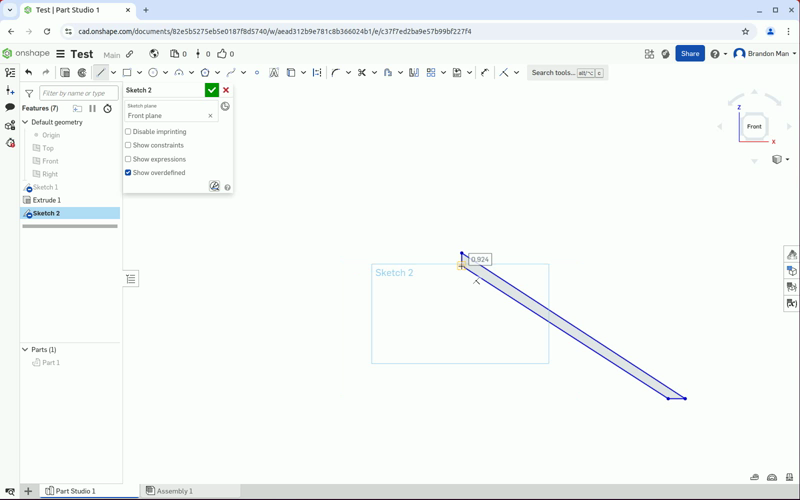
scroll(-6)
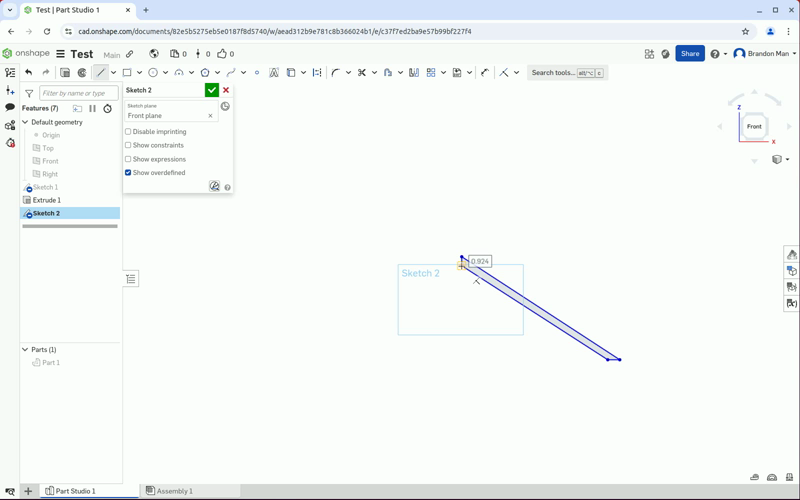
scroll(-6)
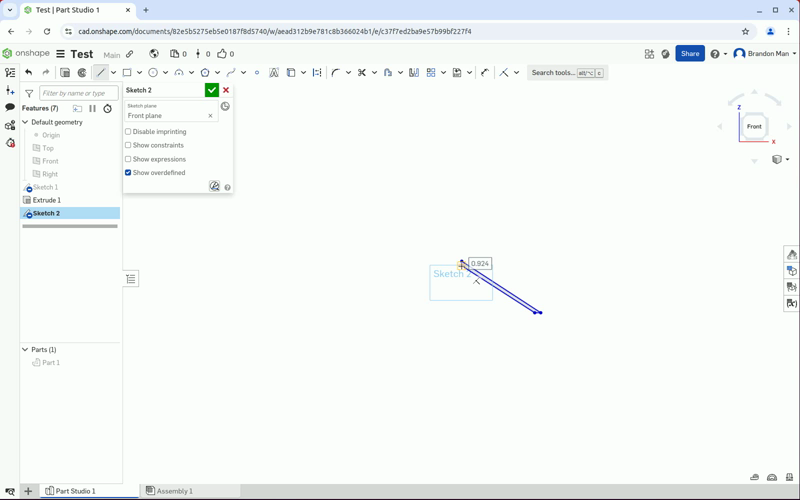
key(esc)
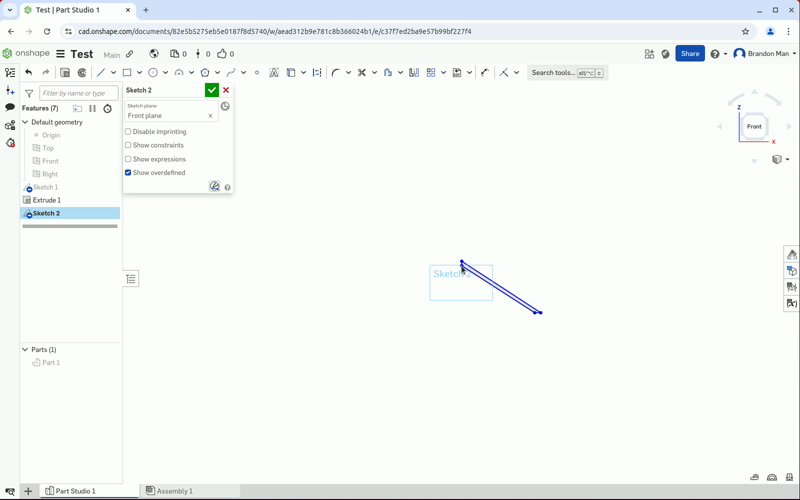
mouse_move(506, 293)
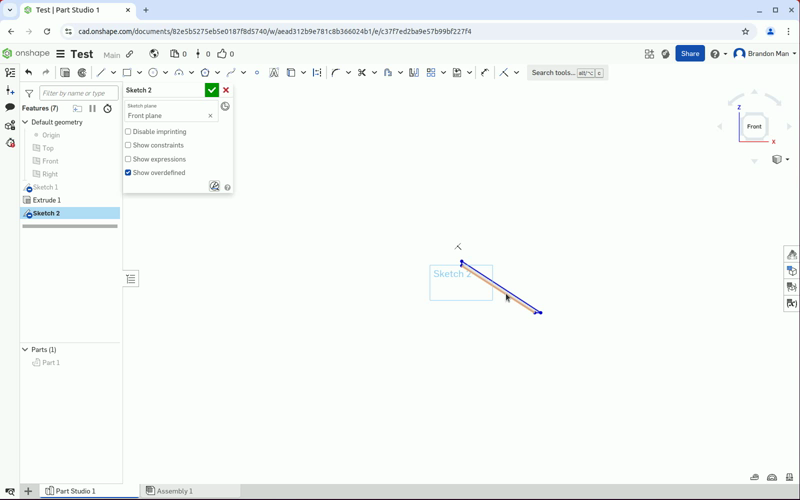
scroll(6)
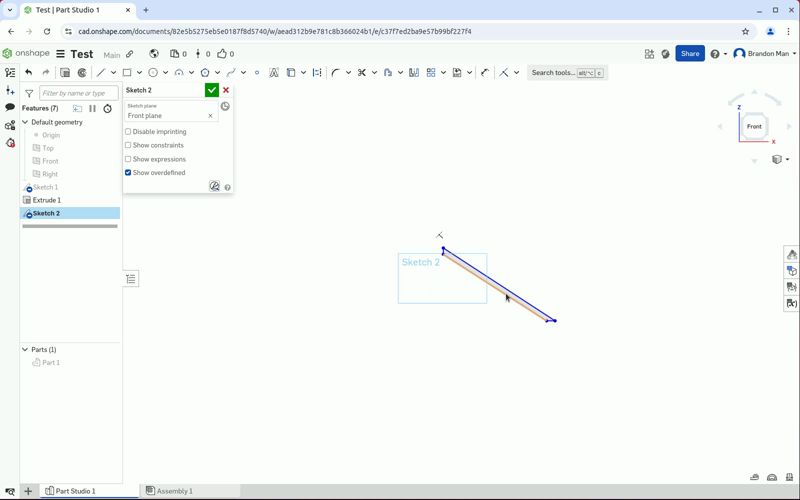
scroll(6)
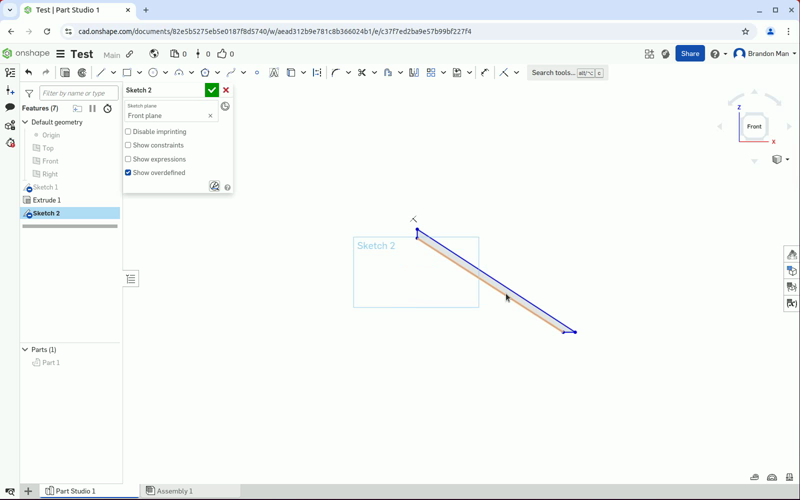
scroll(6)
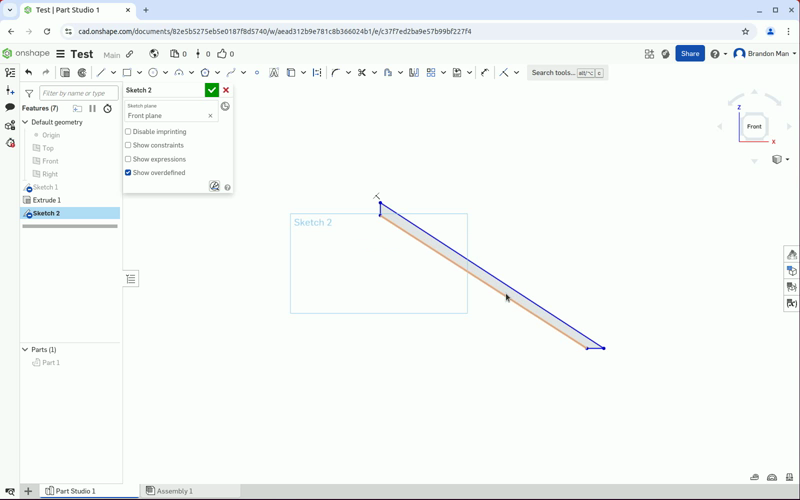
scroll(6)
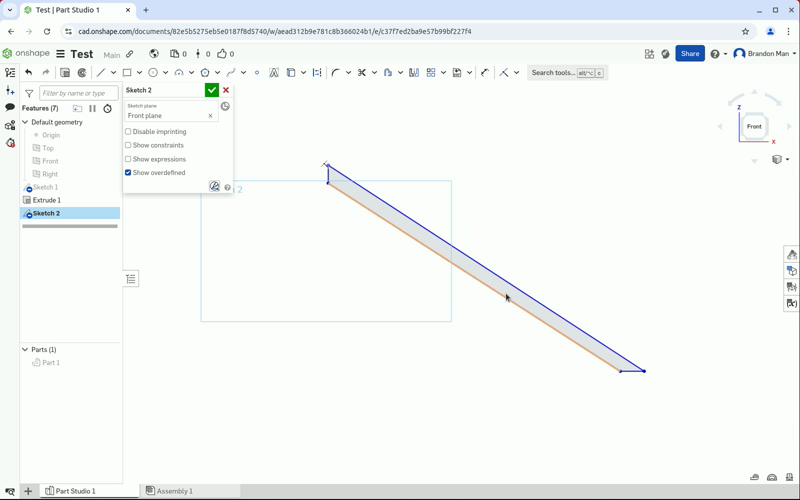
scroll(6)
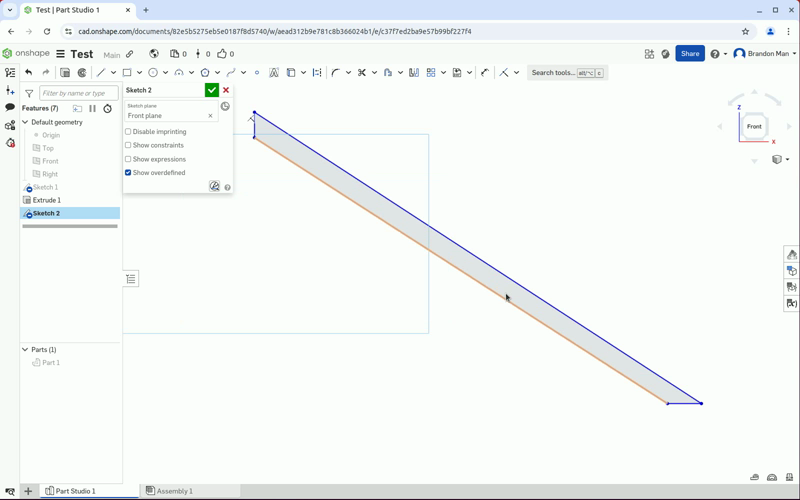
scroll(6)
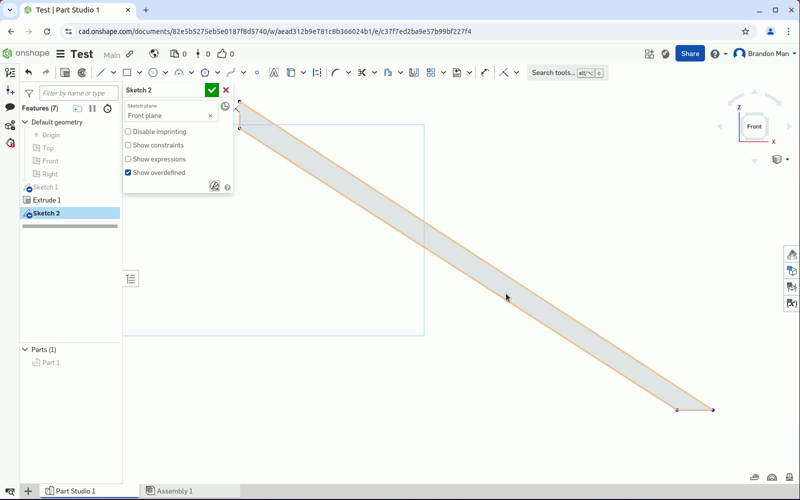
scroll(6)
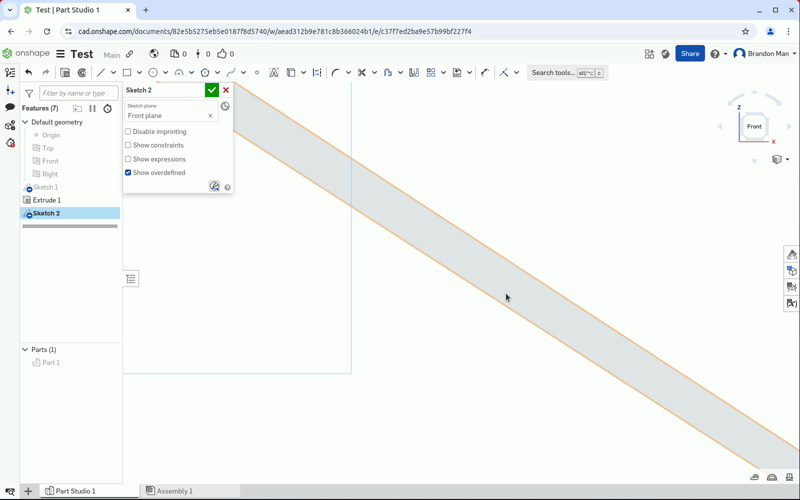
click(506, 293)
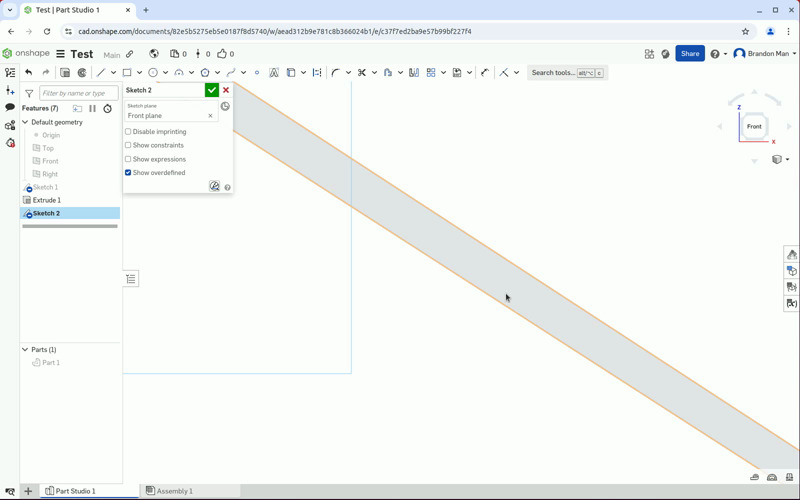
scroll(-6)
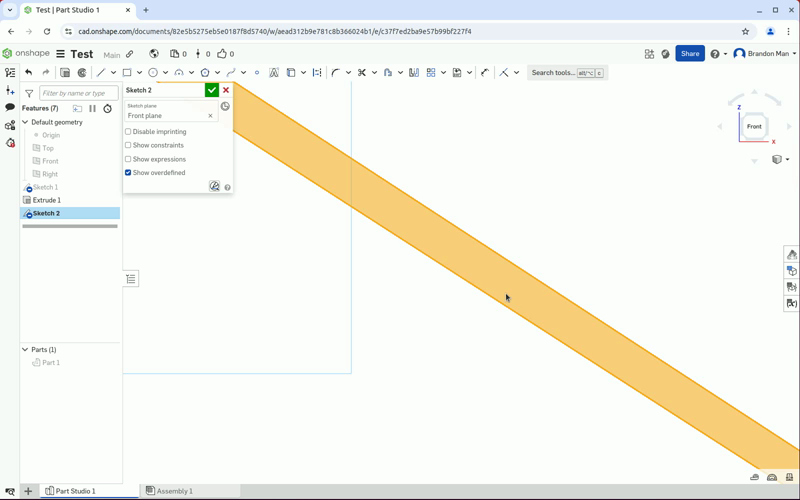
scroll(-6)
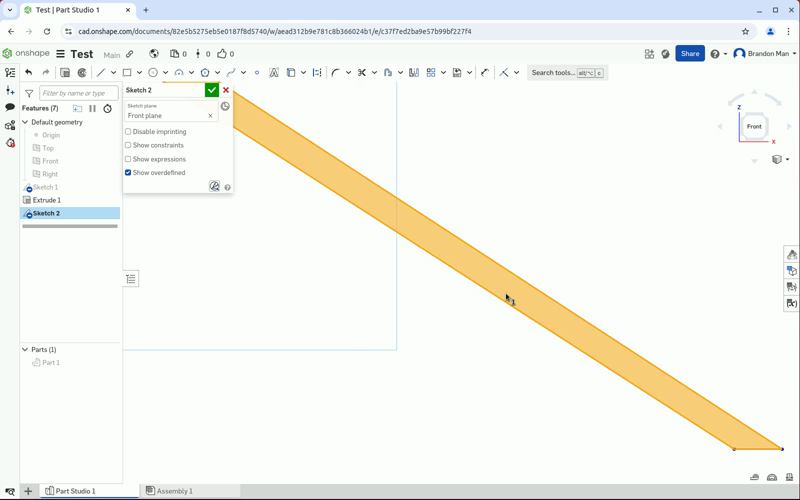
scroll(-6)
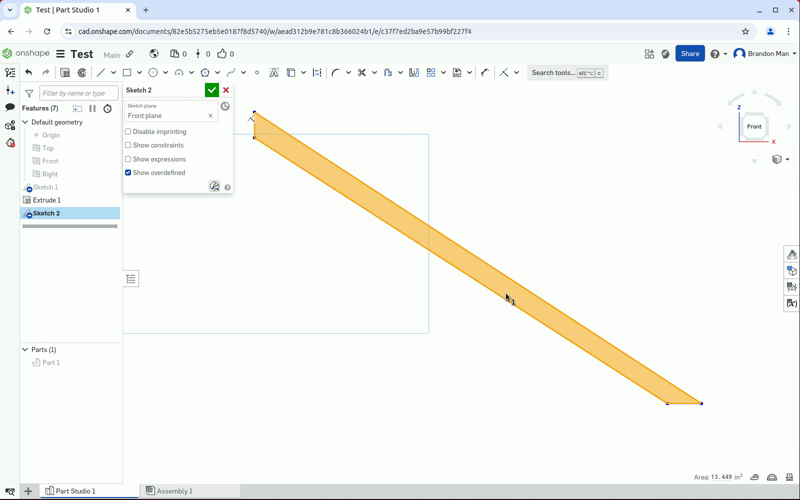
scroll(-6)
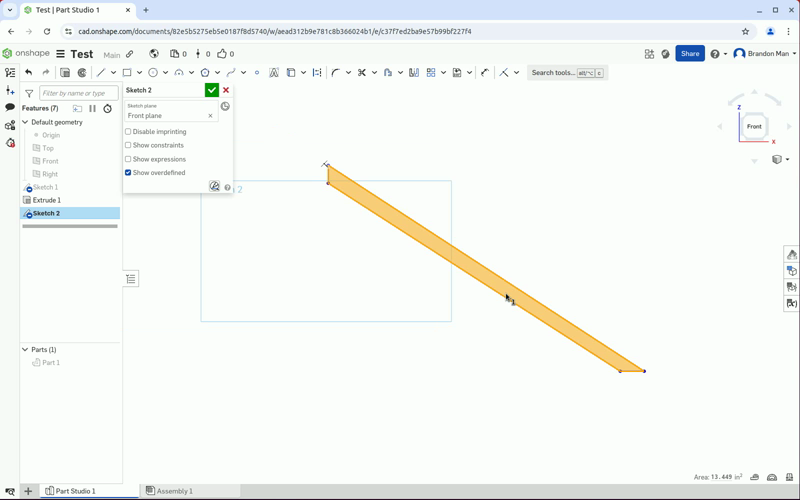
scroll(-6)
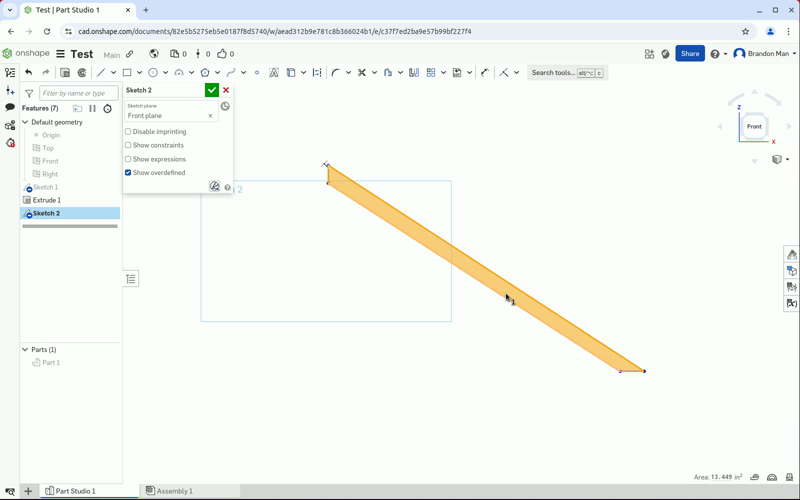
scroll(-6)
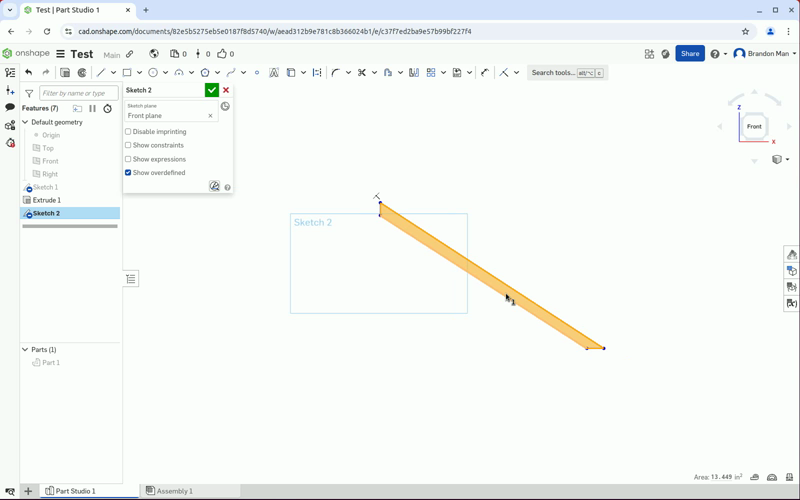
scroll(-6)
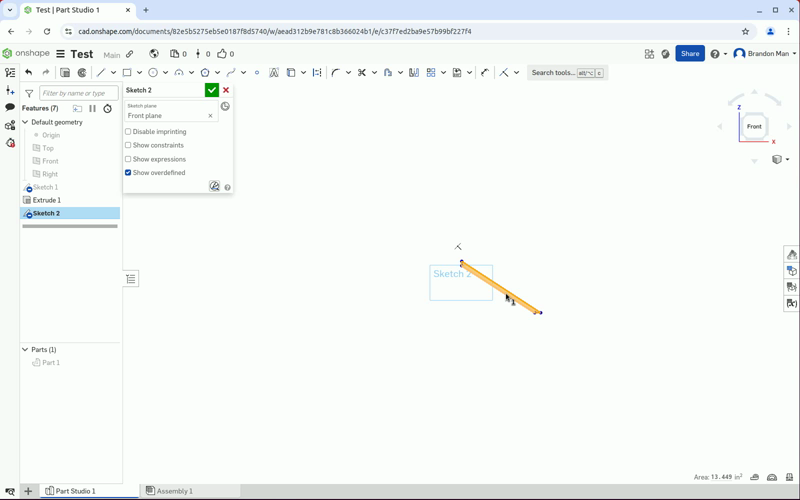
mouse_move(73, 352)
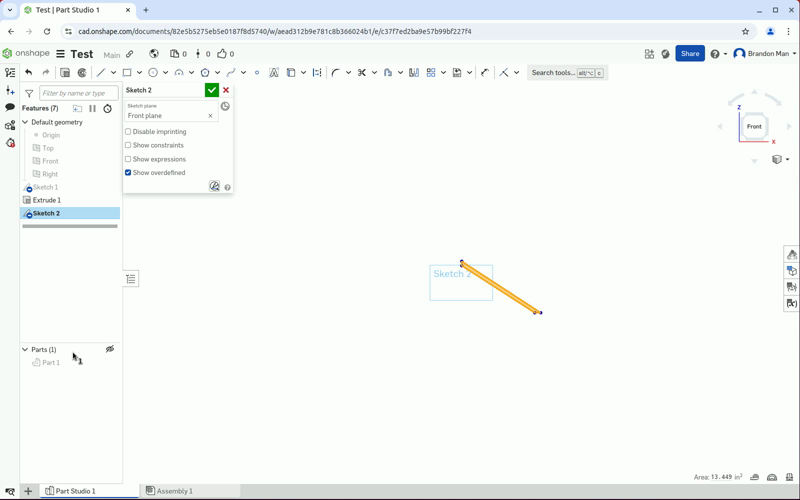
key(shift+y)
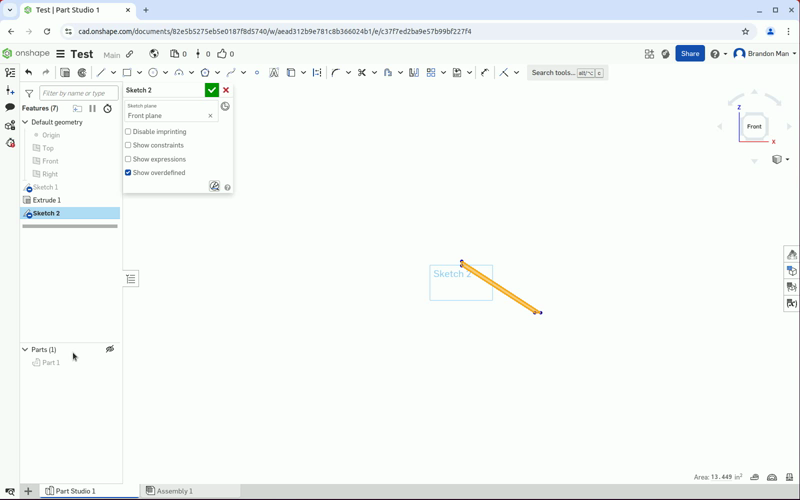
key(shift+e)
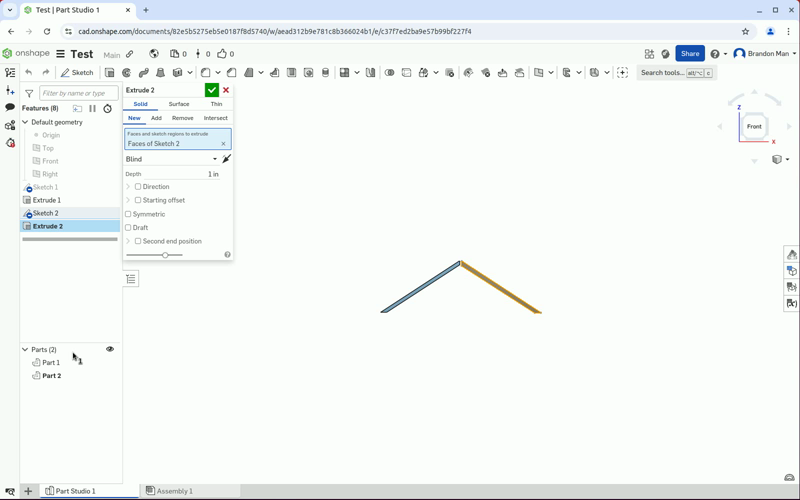
mouse_move(143, 106)
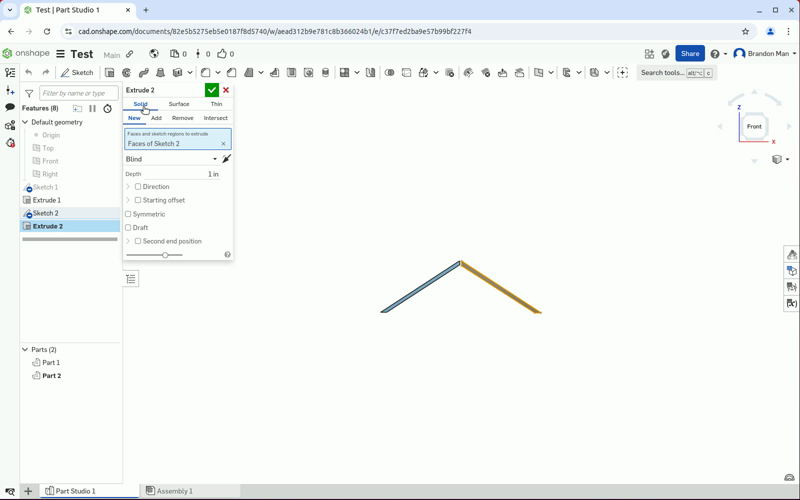
click(143, 106)
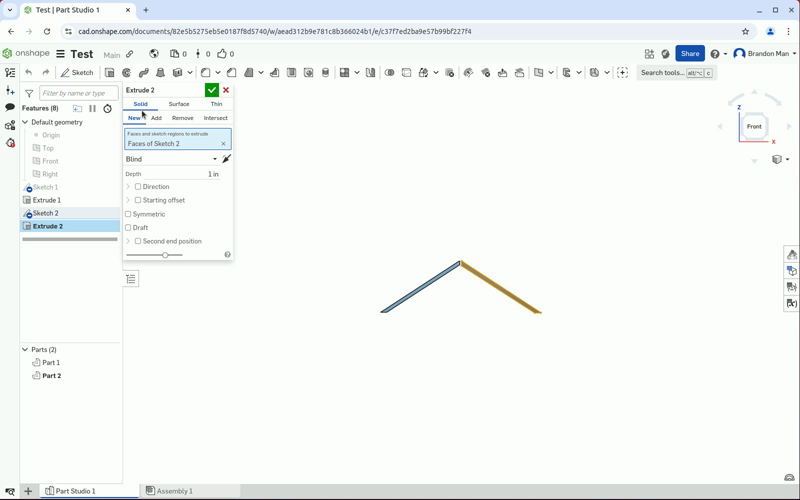
mouse_move(137, 120)
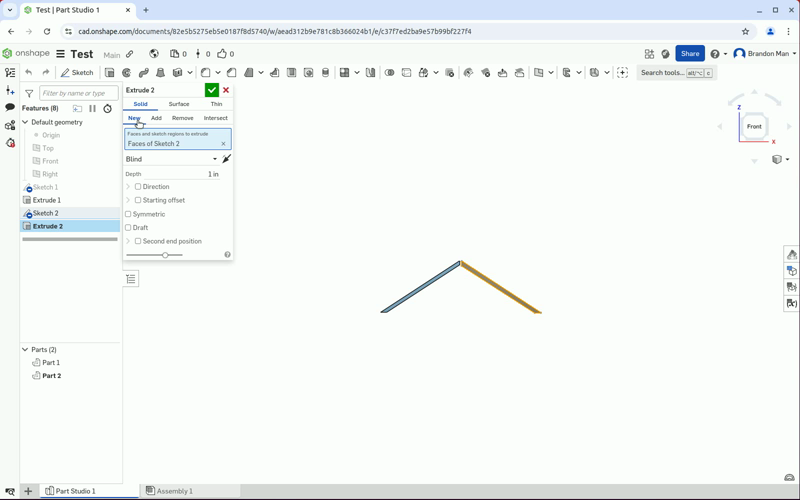
click(137, 120)
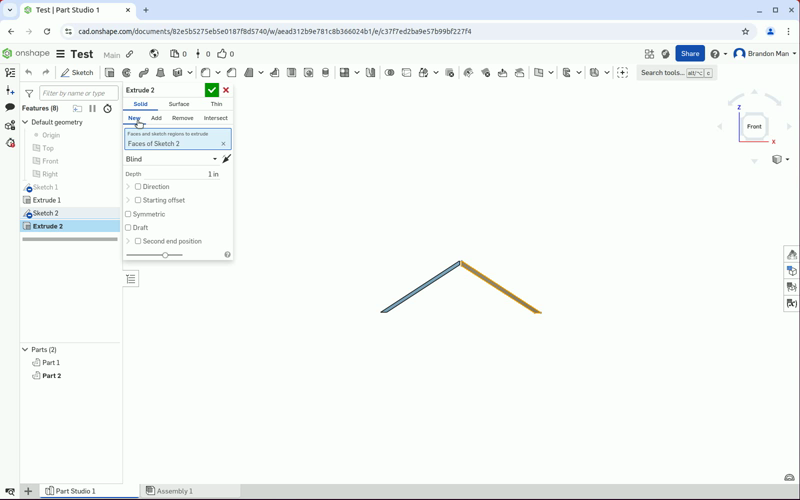
key(tab, 4)
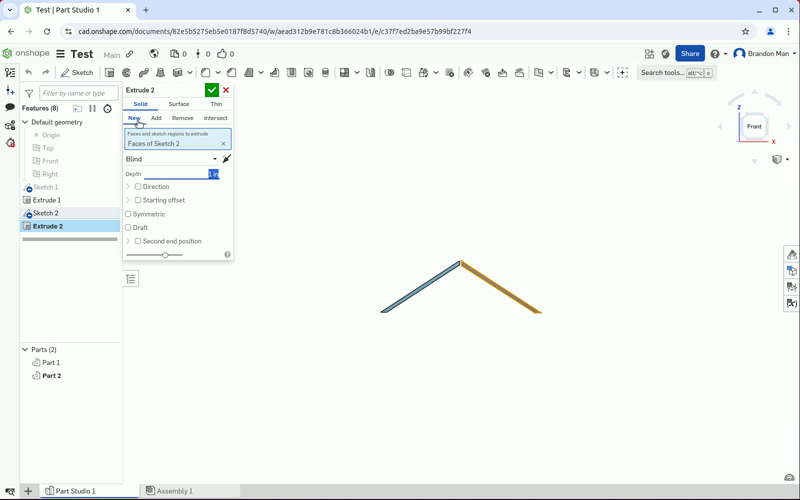
text(1.444)
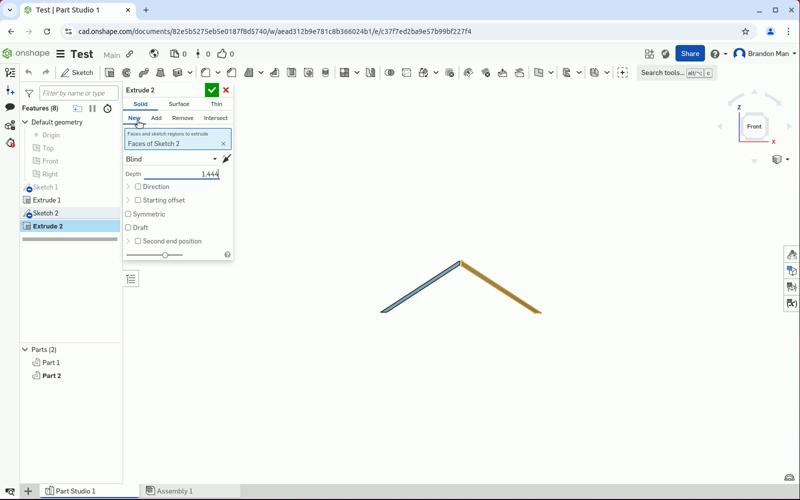
key(enter)
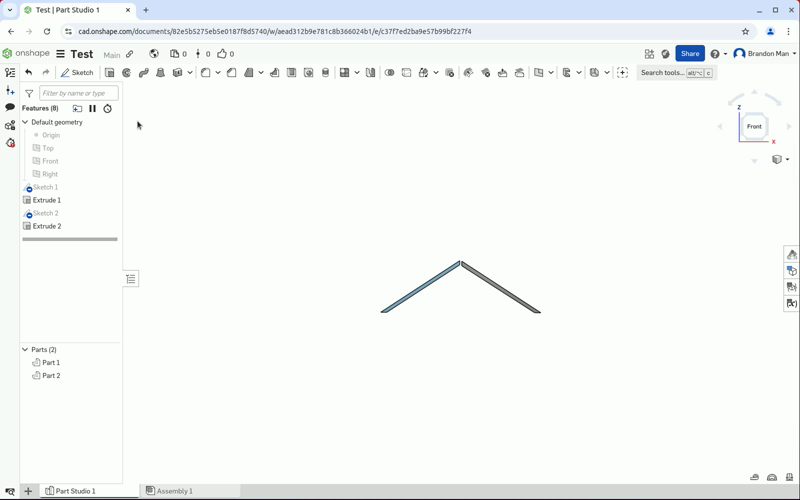
key(shift+h)
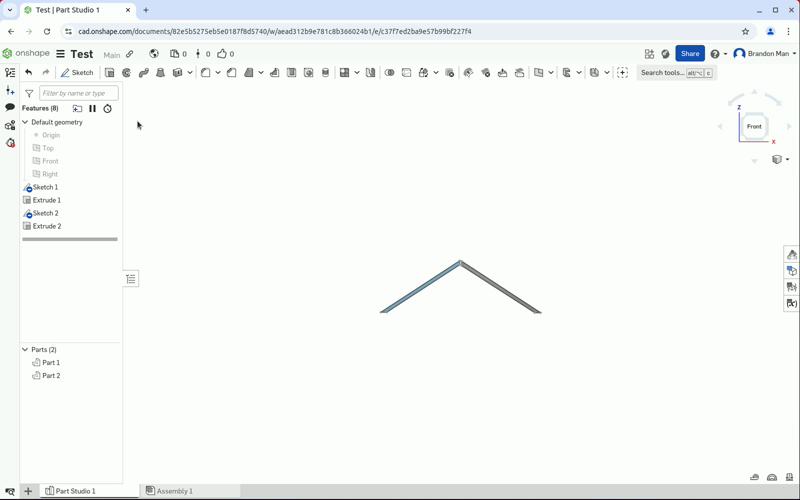
key(shift+h)
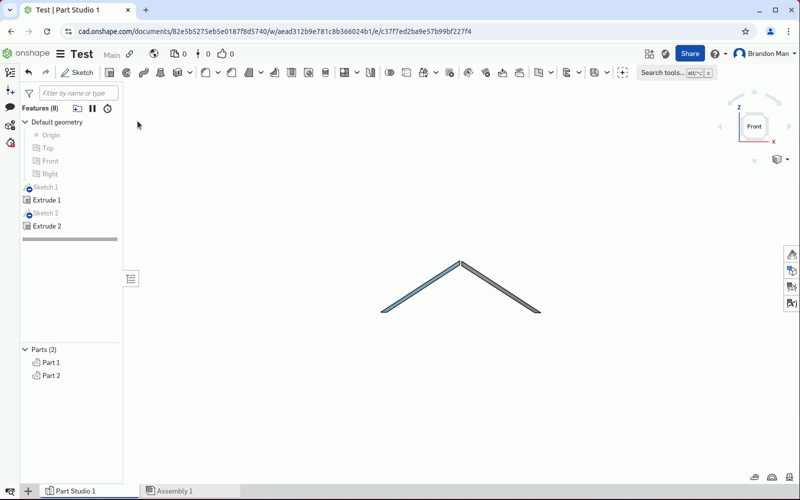
mouse_move(73, 189)
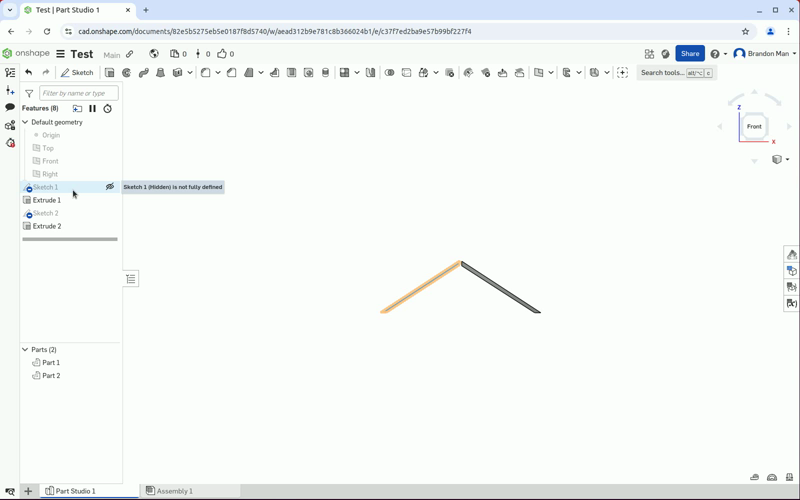
click(73, 189)
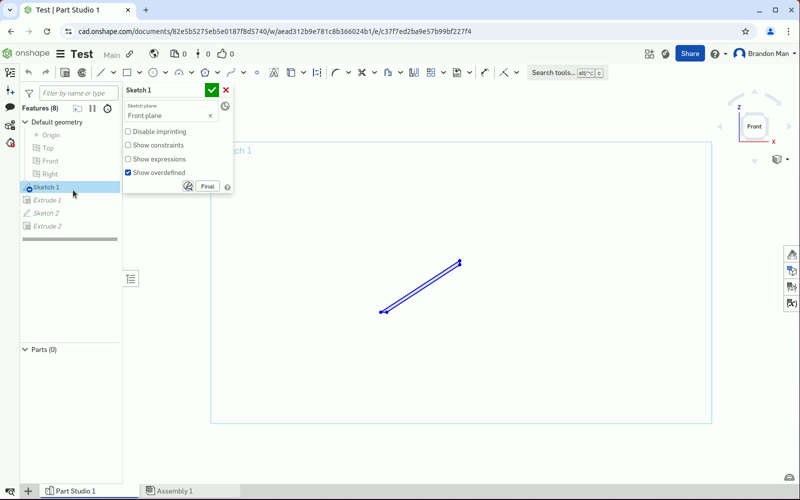
mouse_move(229, 92)
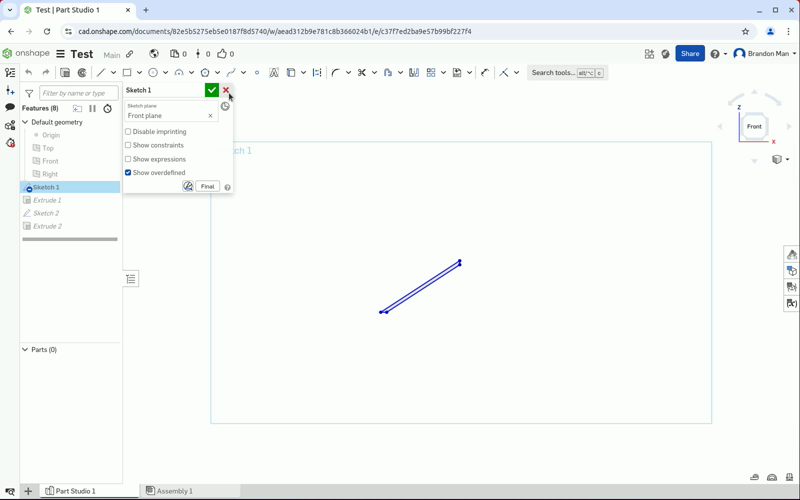
click(229, 92)
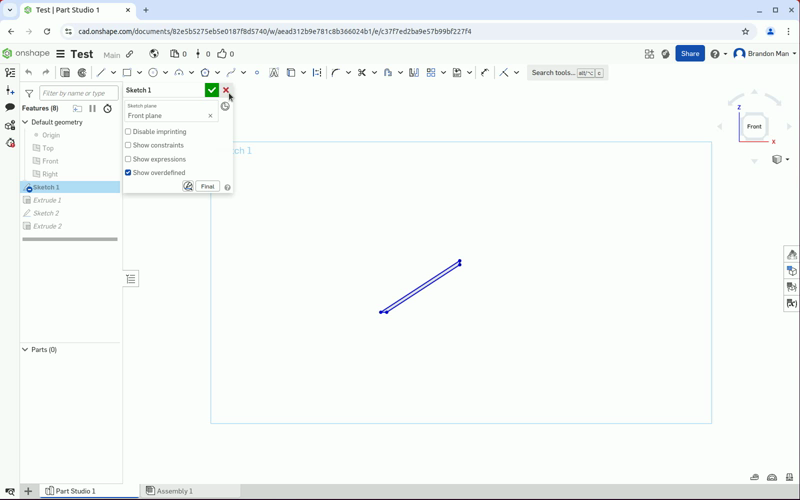
key(shift+s)
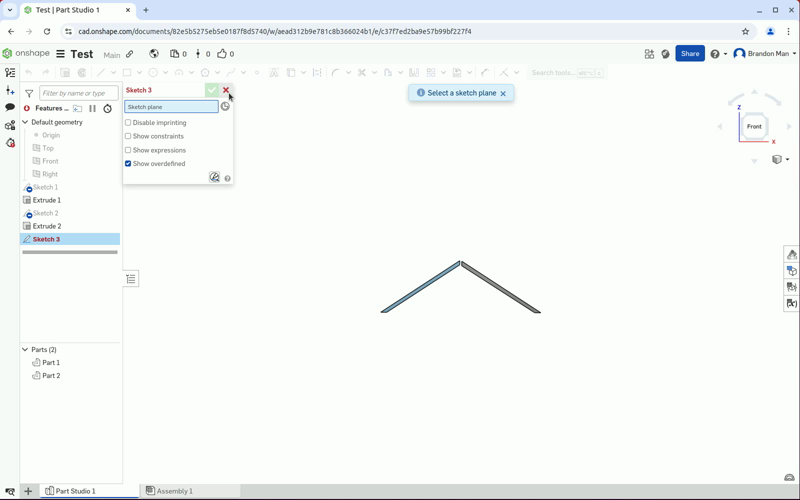
mouse_move(73, 163)
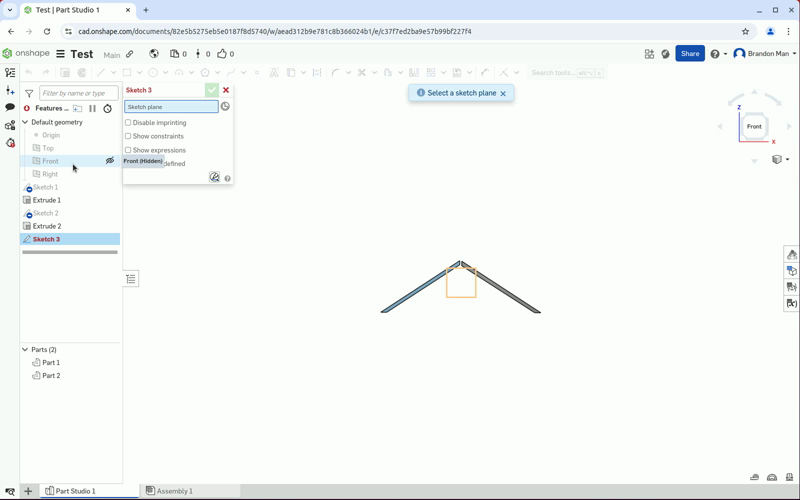
click(73, 163)
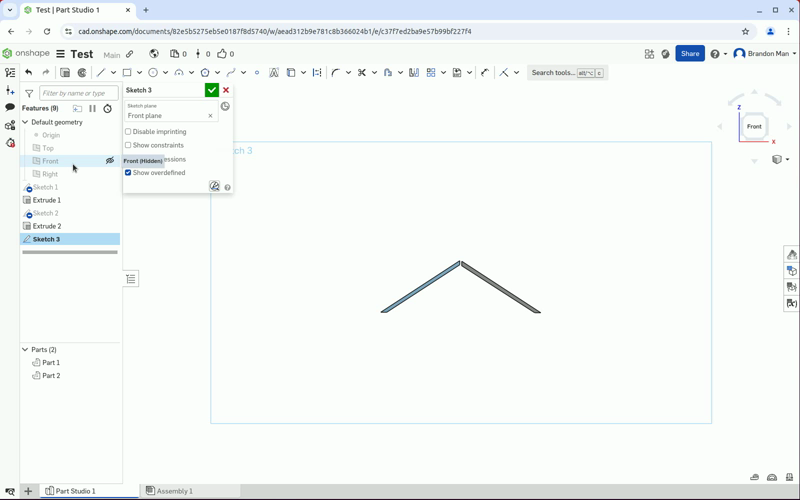
mouse_move(73, 352)
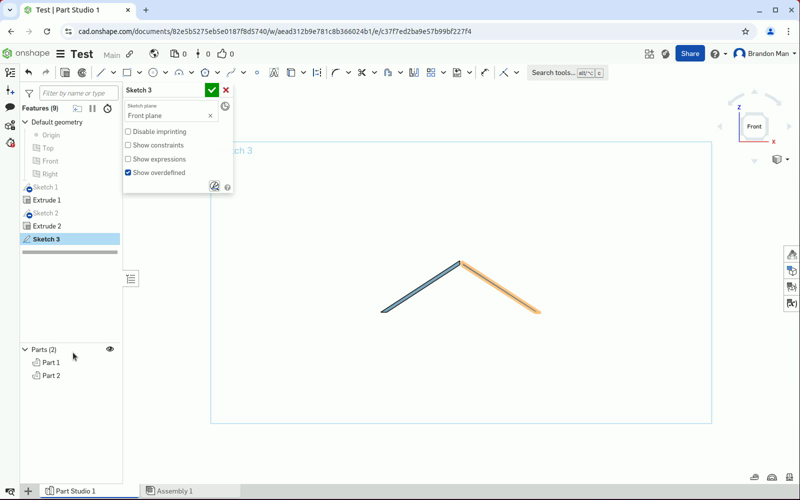
key(y)
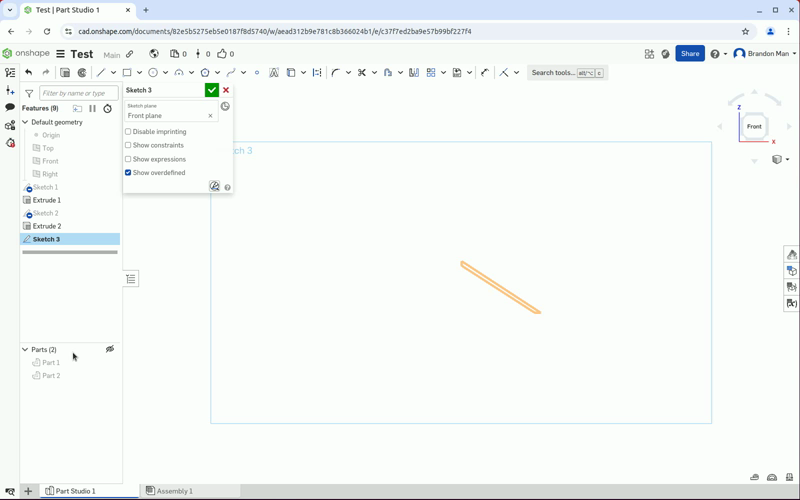
key(l)
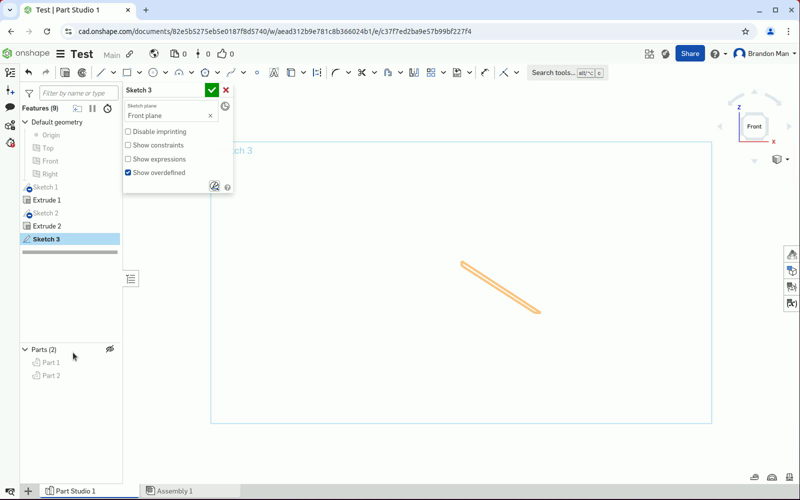
key_down(shift)
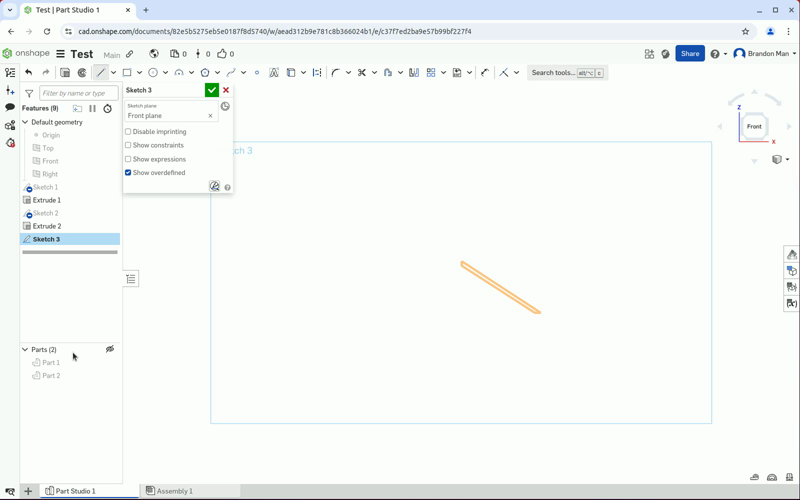
mouse_move(459, 265)
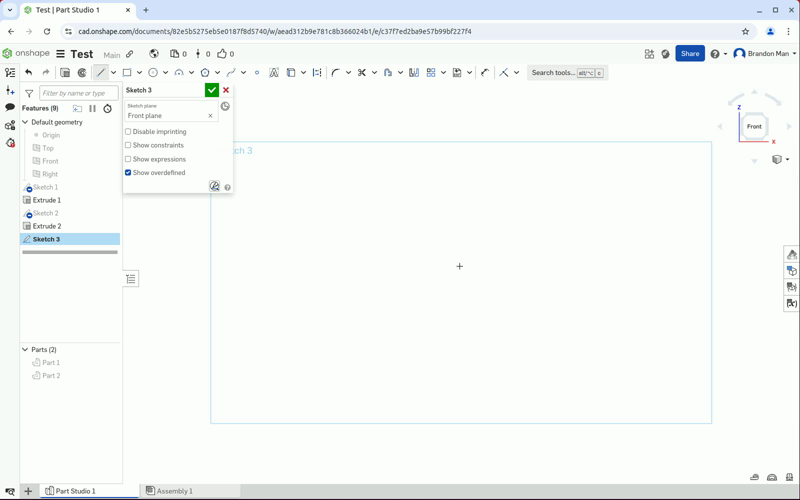
click(459, 265)
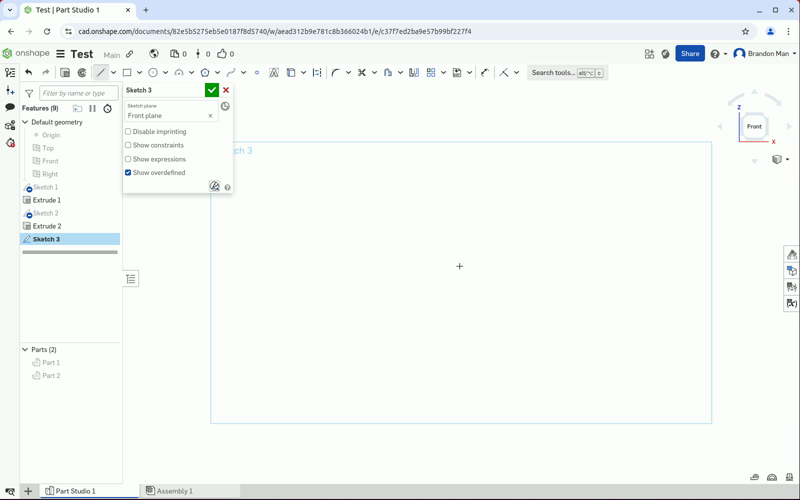
key_up(shift)
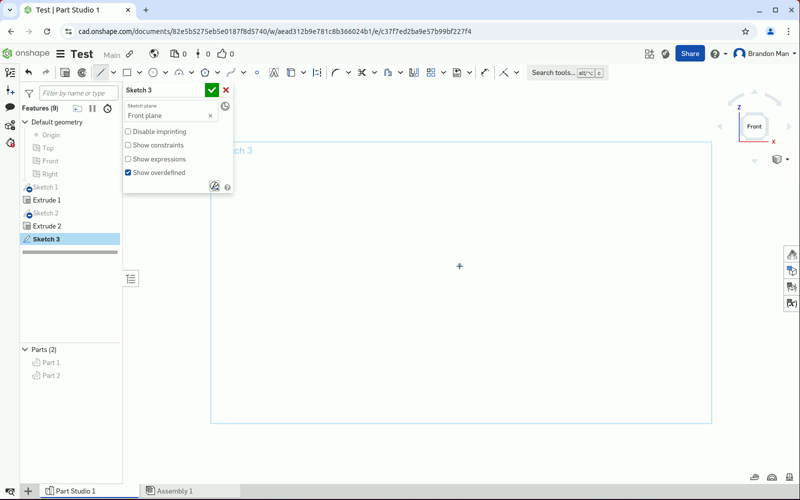
key_down(shift)
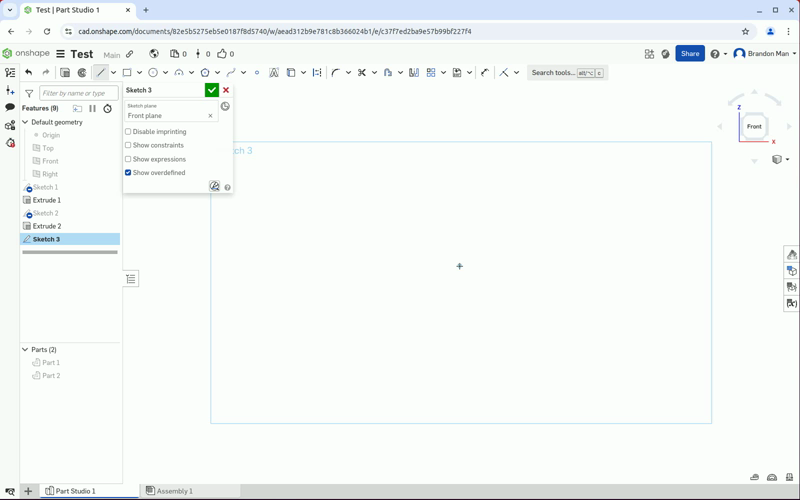
mouse_move(489, 265)
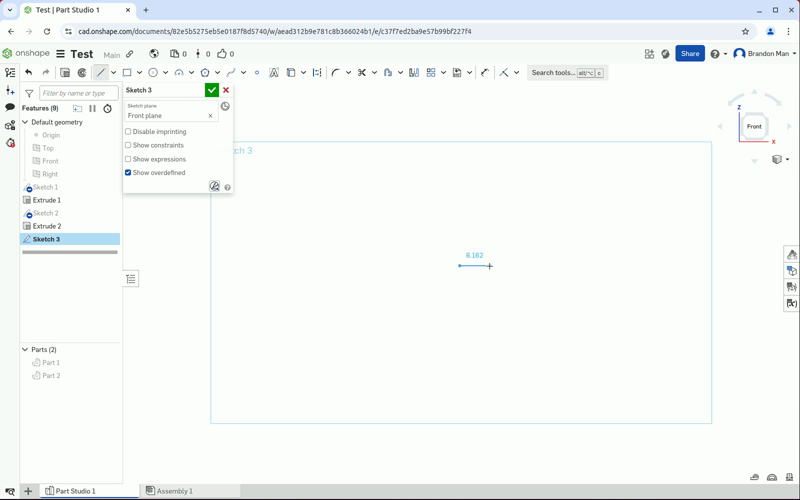
mouse_move(463, 265)
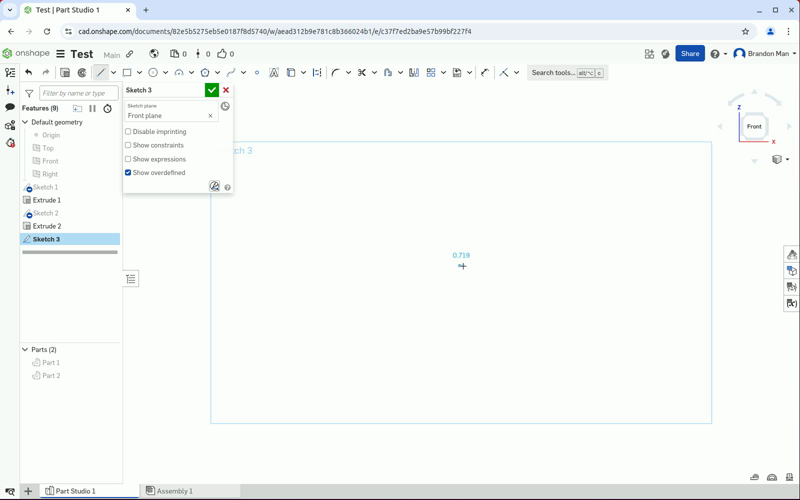
scroll(6)
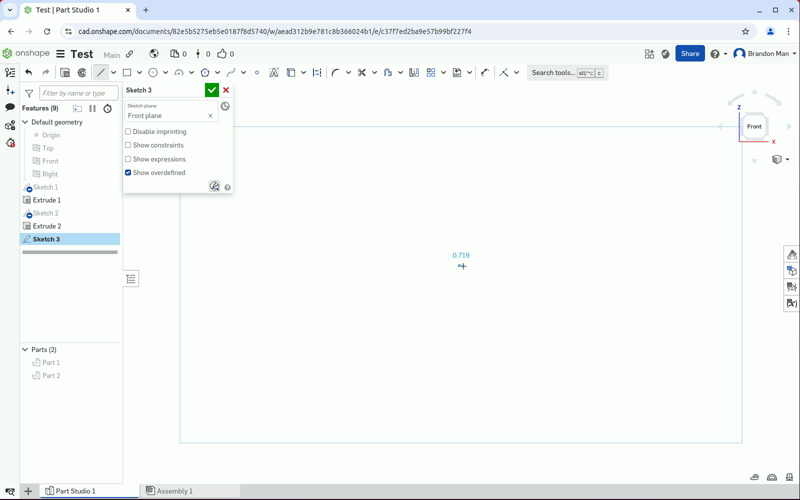
scroll(6)
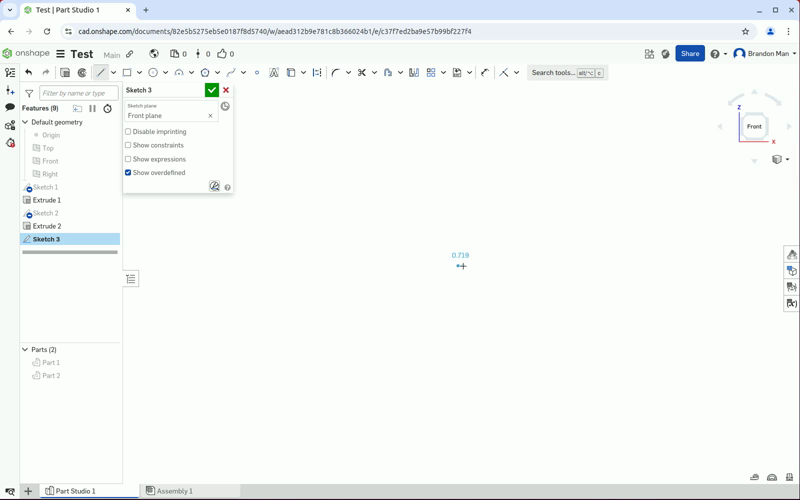
scroll(6)
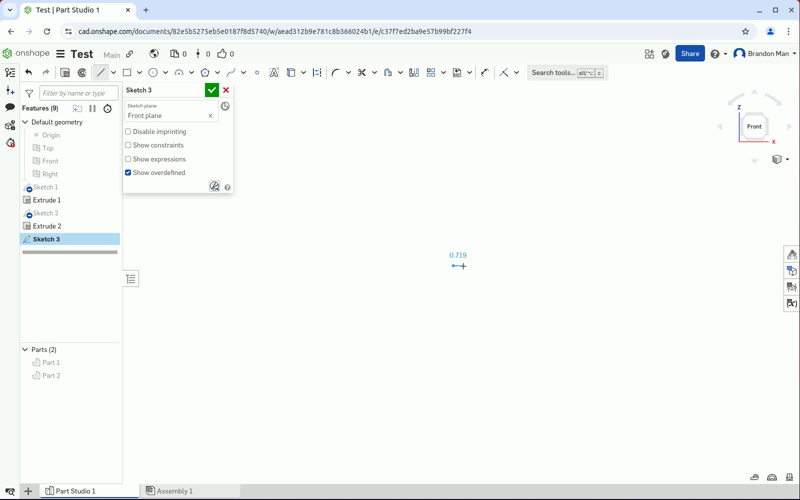
scroll(6)
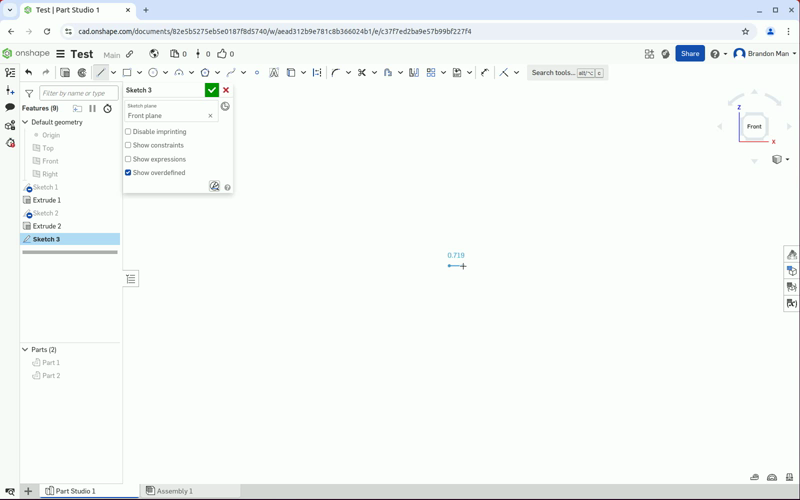
scroll(6)
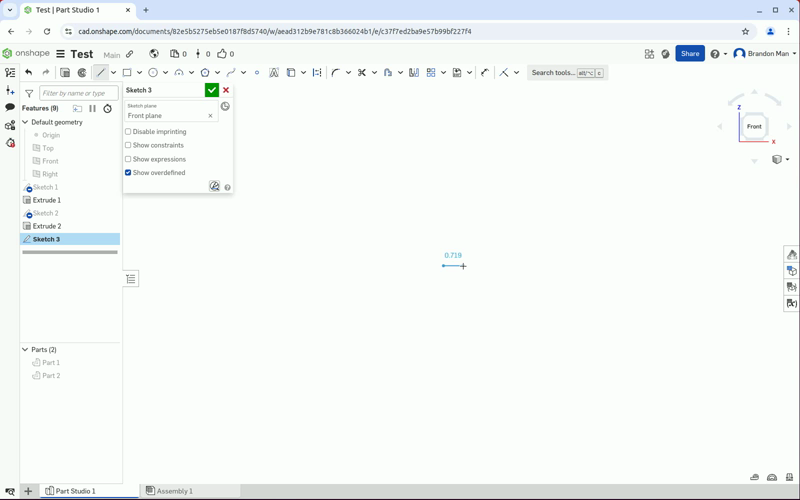
scroll(6)
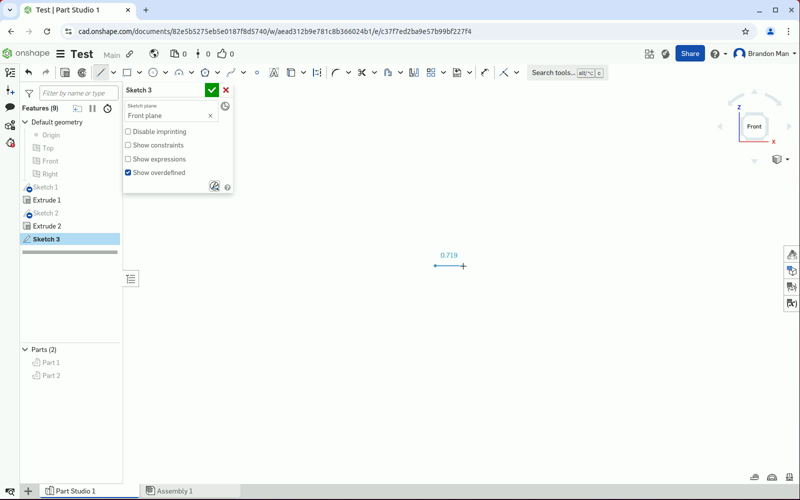
scroll(6)
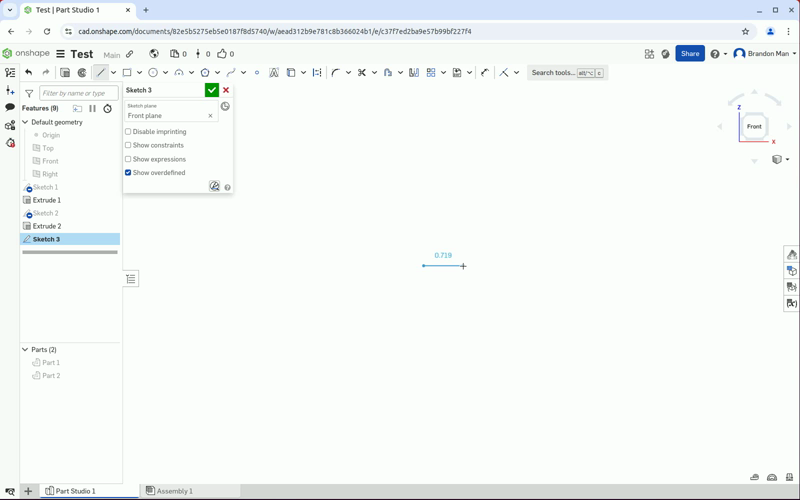
click(463, 265)
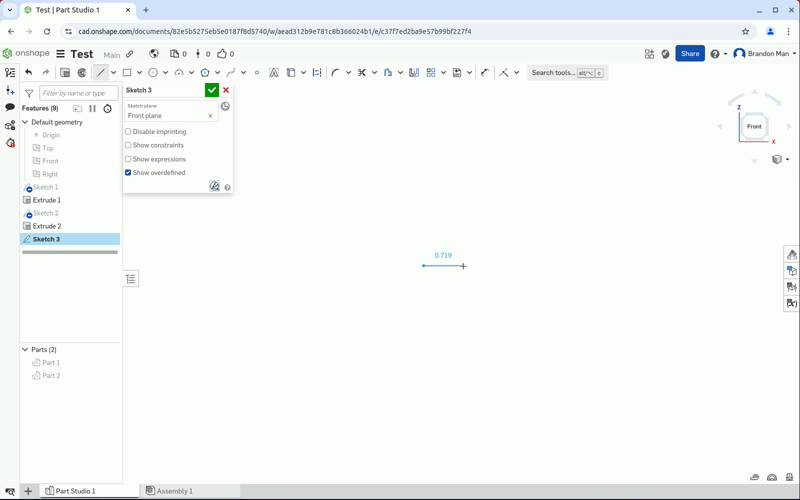
scroll(-6)
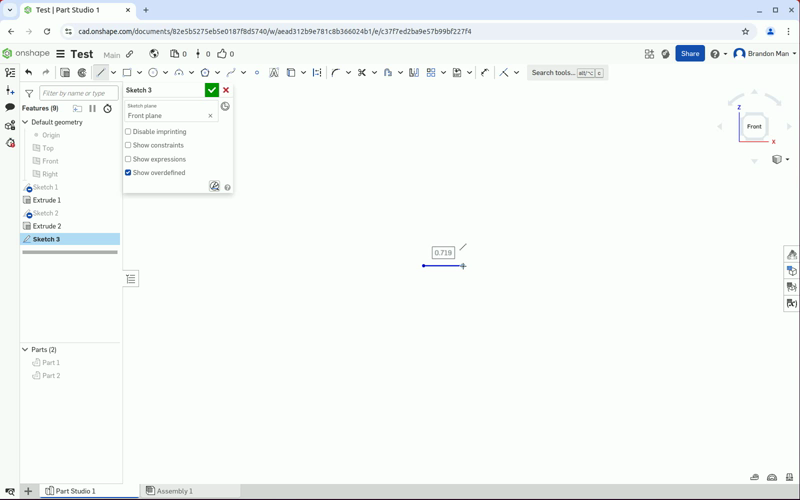
scroll(-6)
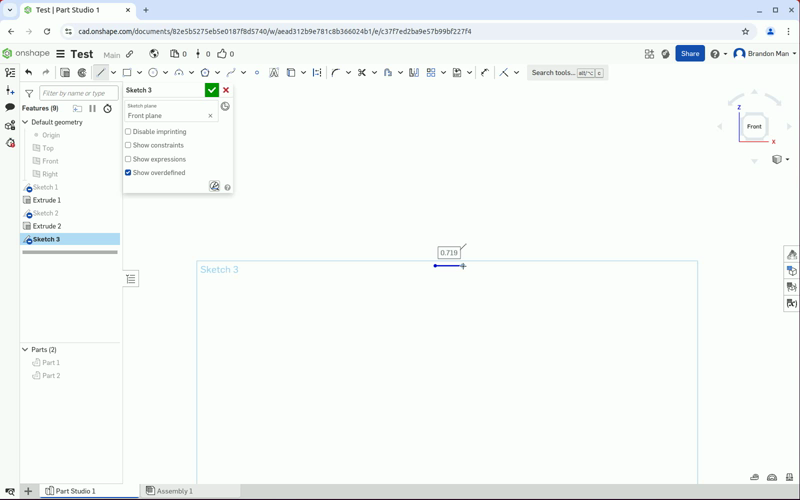
scroll(-6)
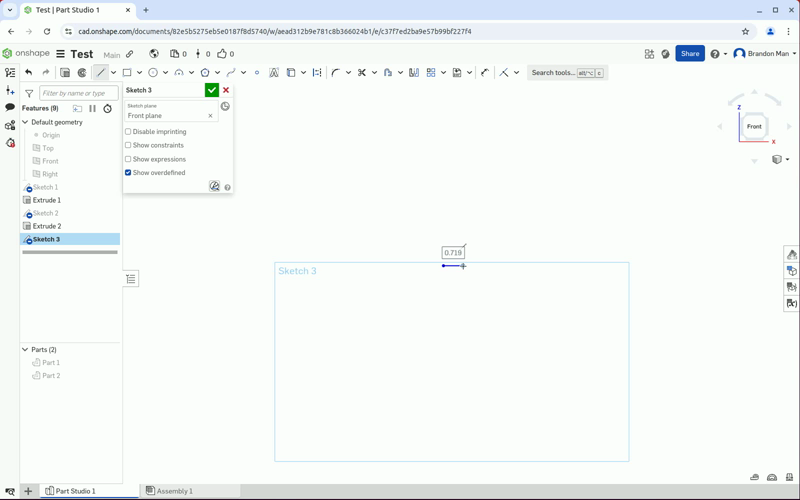
scroll(-6)
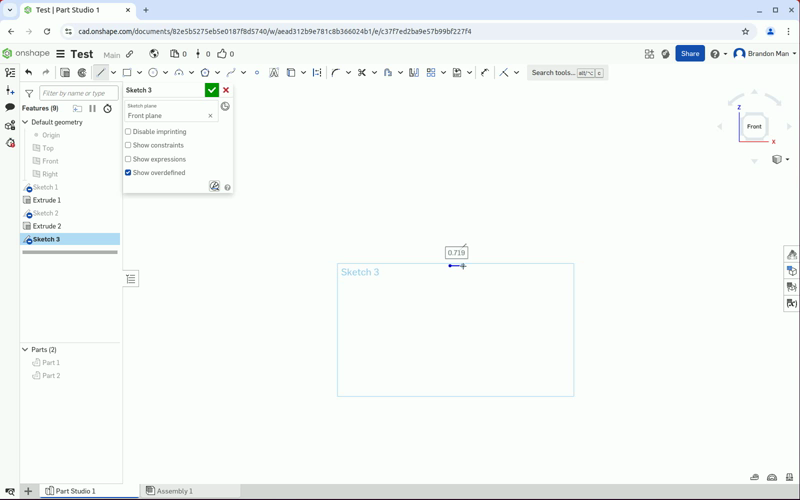
scroll(-6)
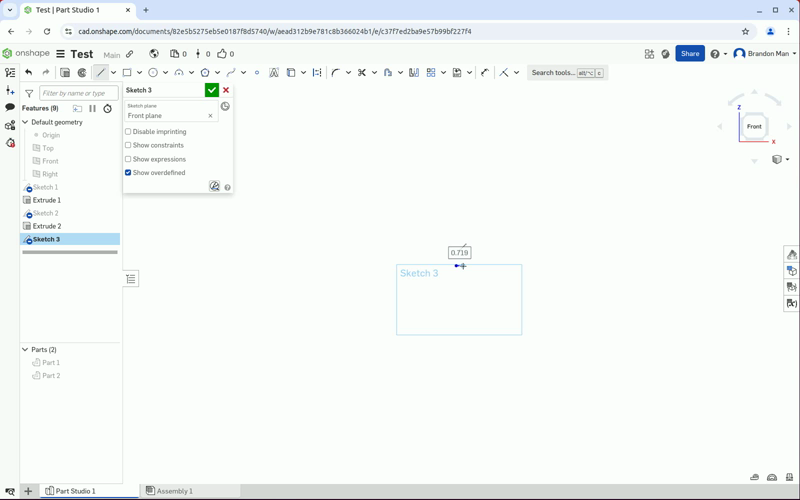
scroll(-6)
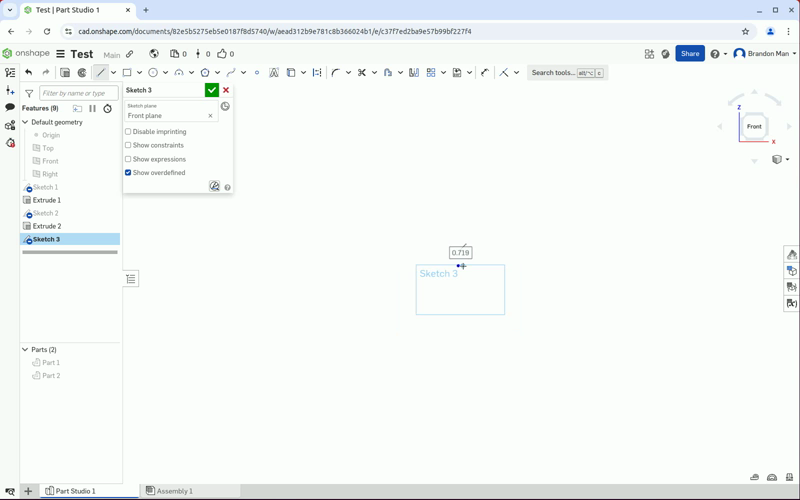
scroll(-6)
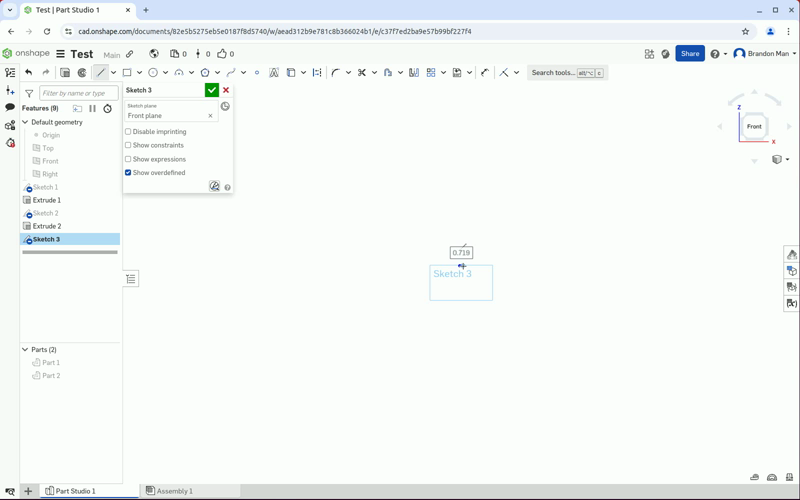
key_up(shift)
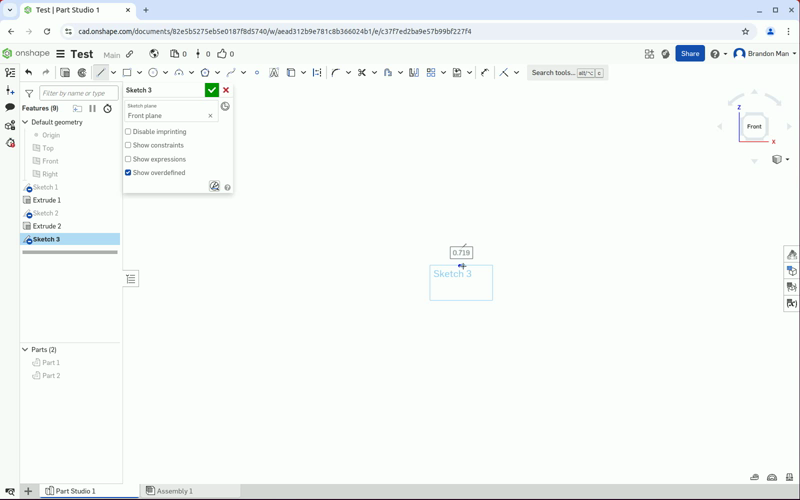
key_down(shift)
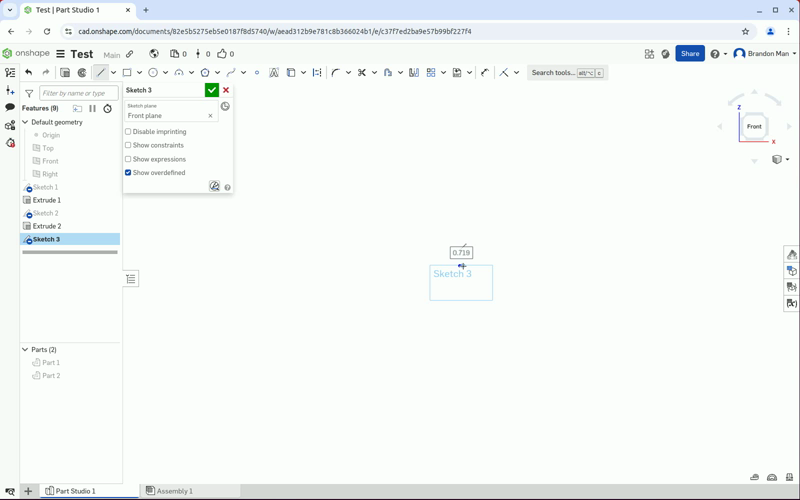
mouse_move(493, 265)
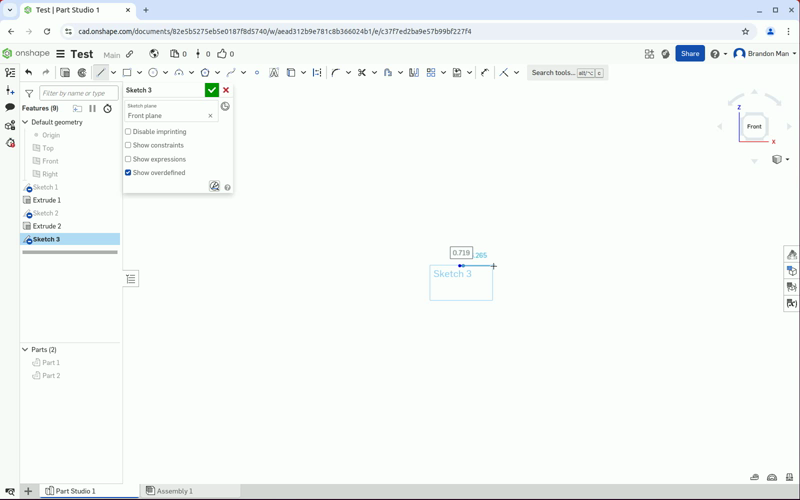
mouse_move(463, 260)
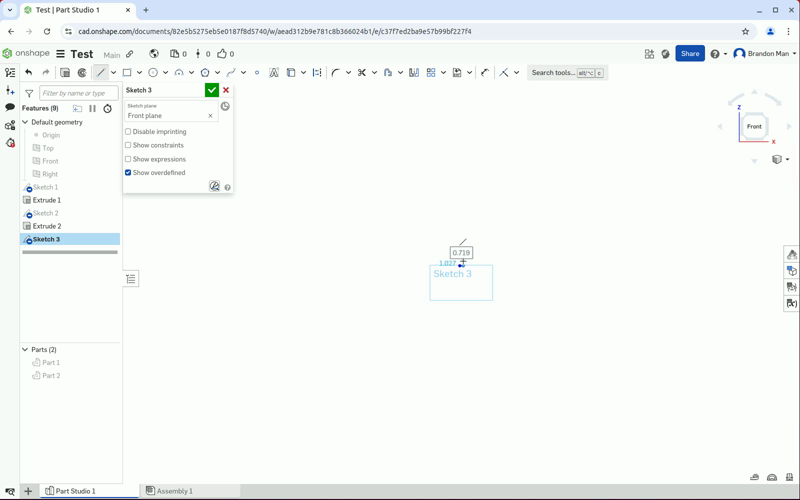
scroll(6)
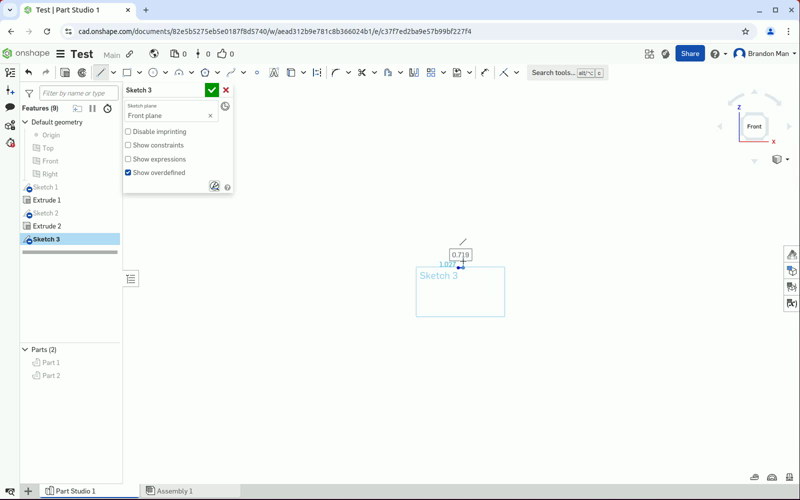
scroll(6)
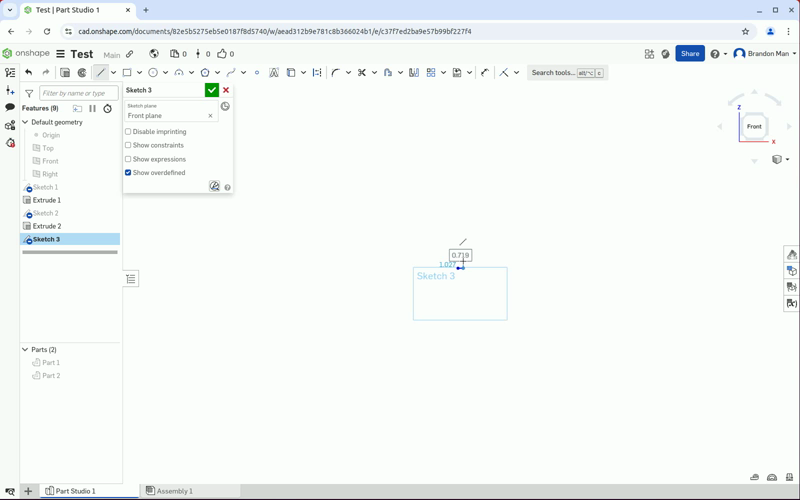
scroll(6)
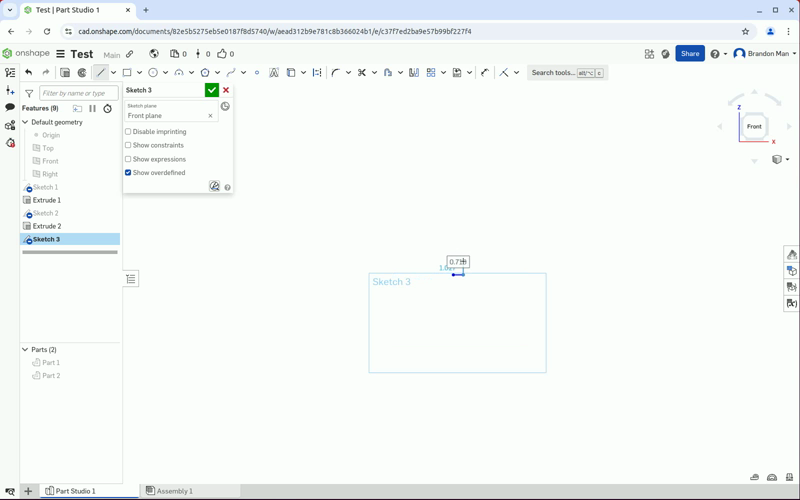
scroll(6)
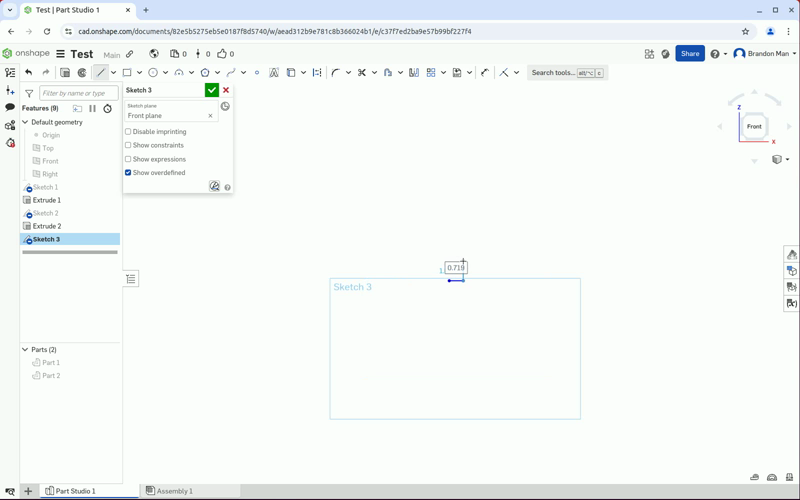
scroll(6)
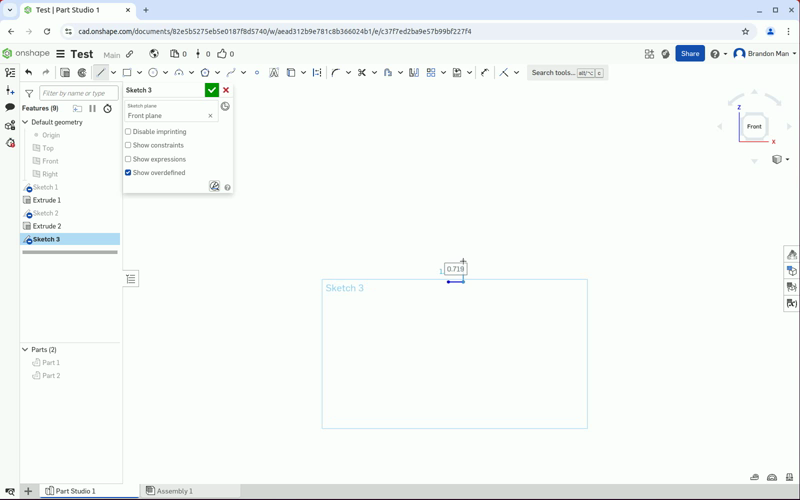
scroll(6)
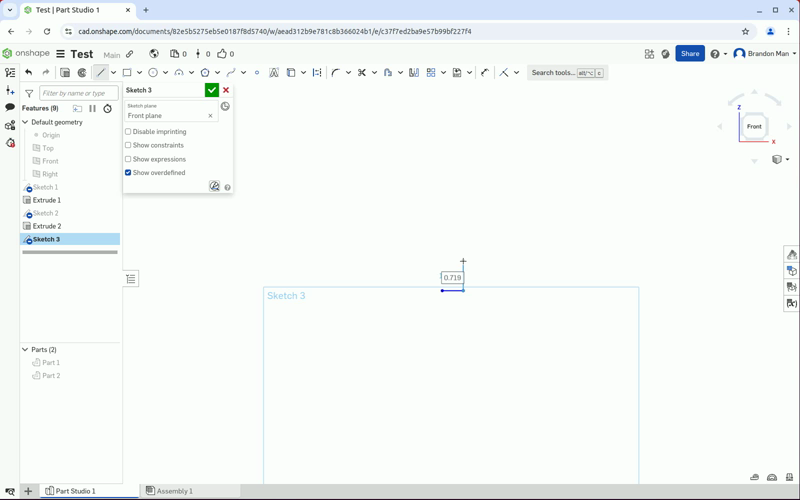
scroll(6)
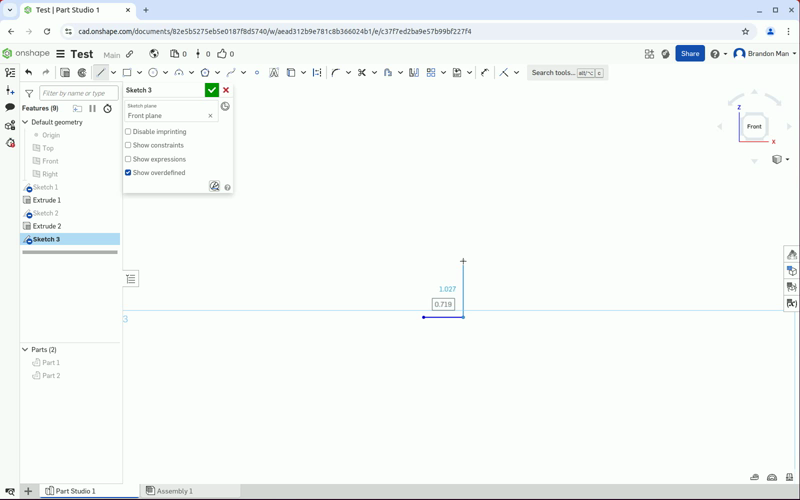
click(463, 260)
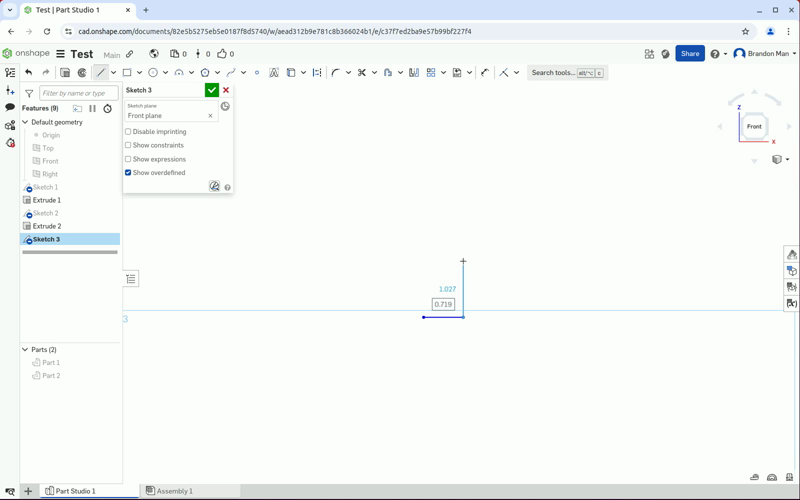
scroll(-6)
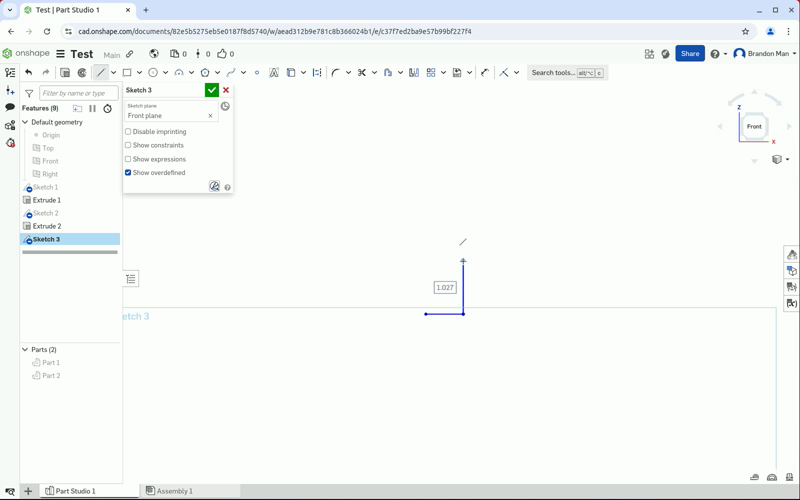
scroll(-6)
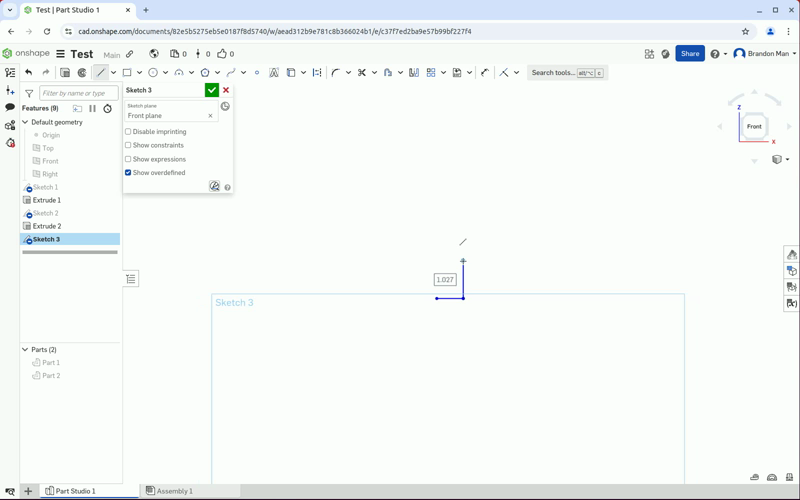
scroll(-6)
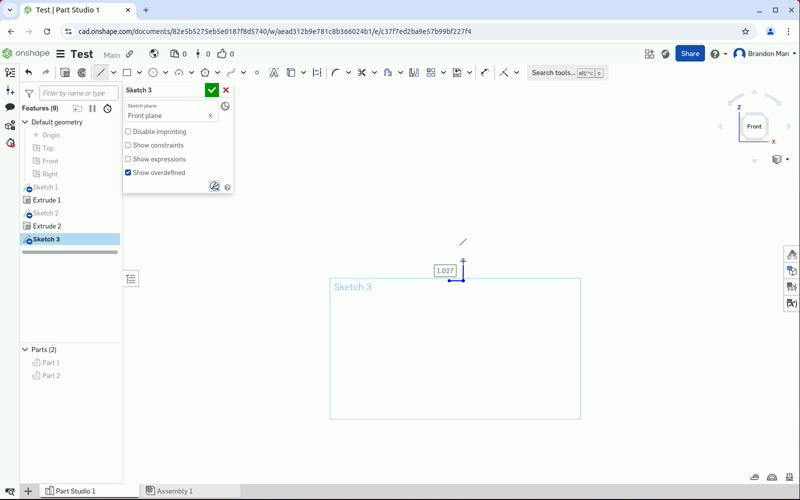
scroll(-6)
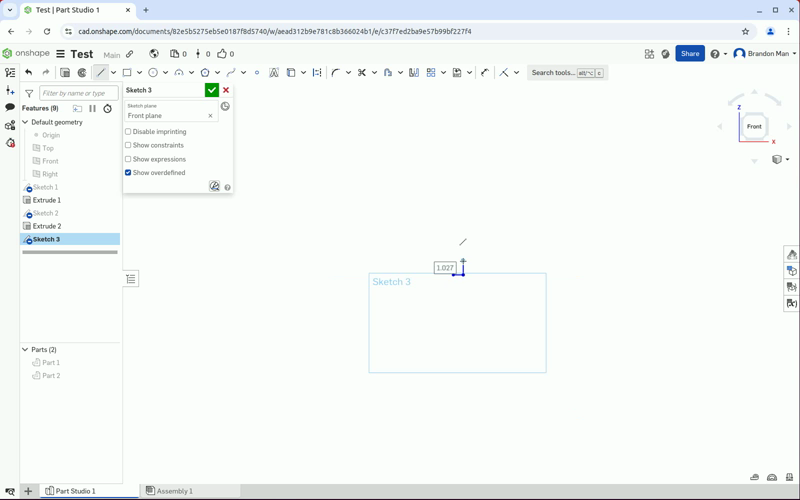
scroll(-6)
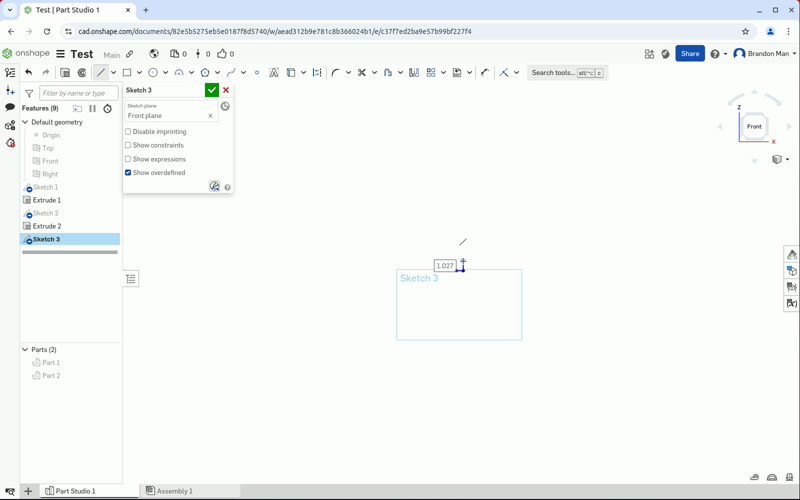
scroll(-6)
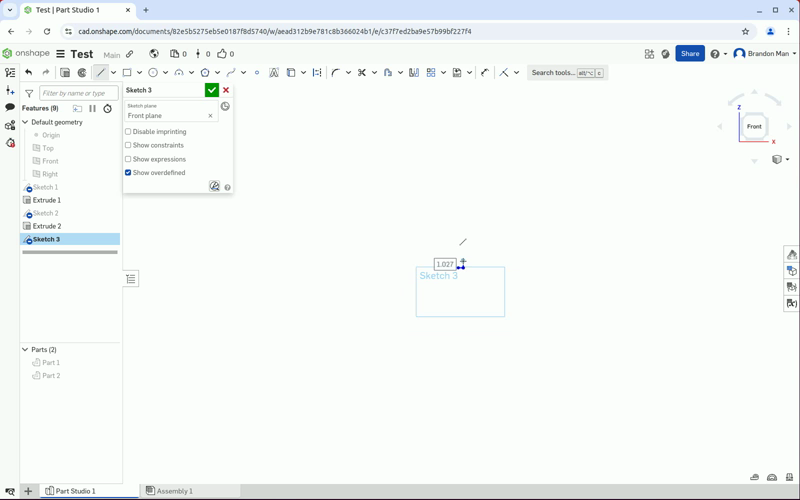
scroll(-6)
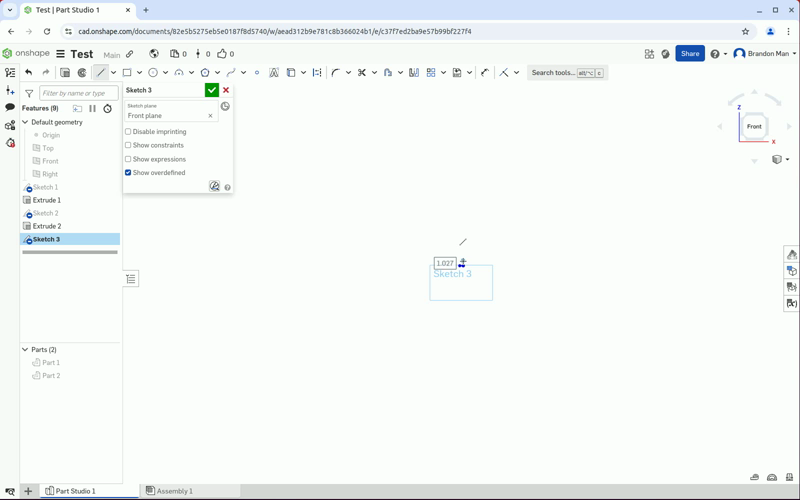
key_up(shift)
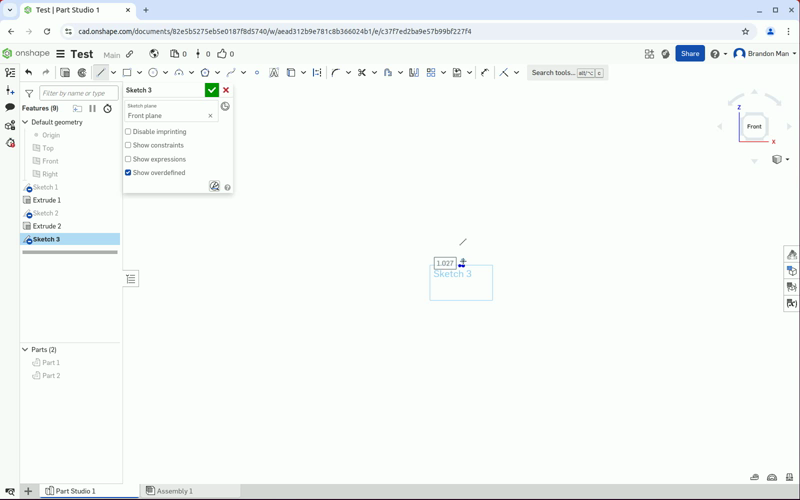
key_down(shift)
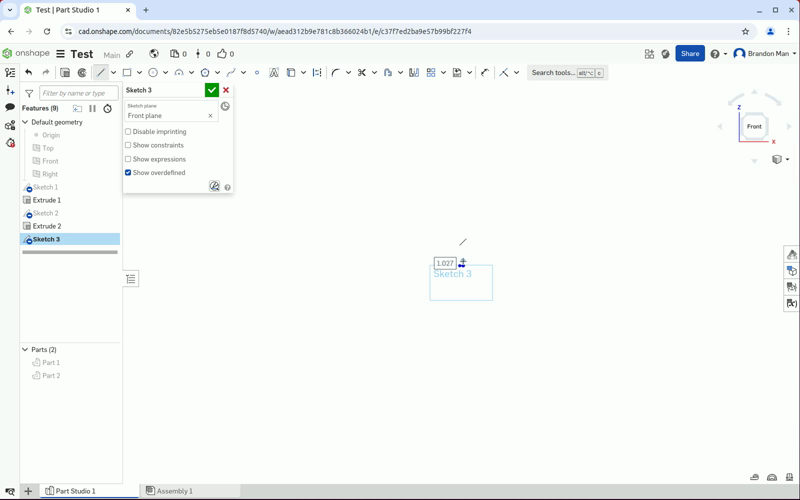
mouse_move(493, 260)
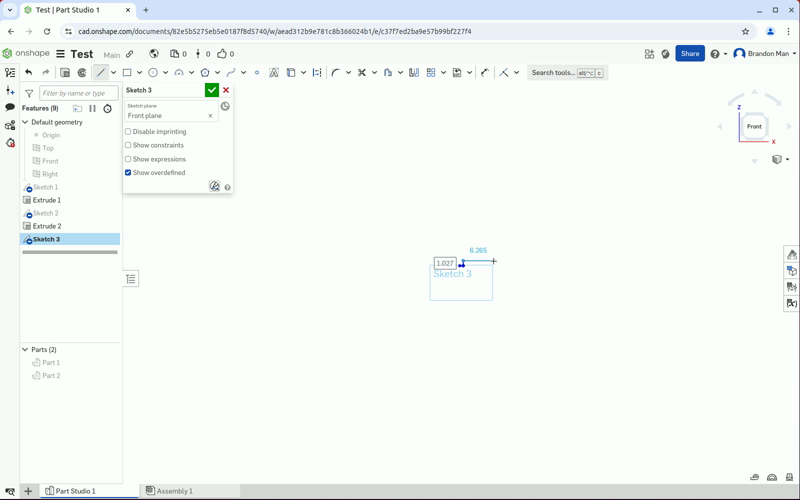
mouse_move(459, 260)
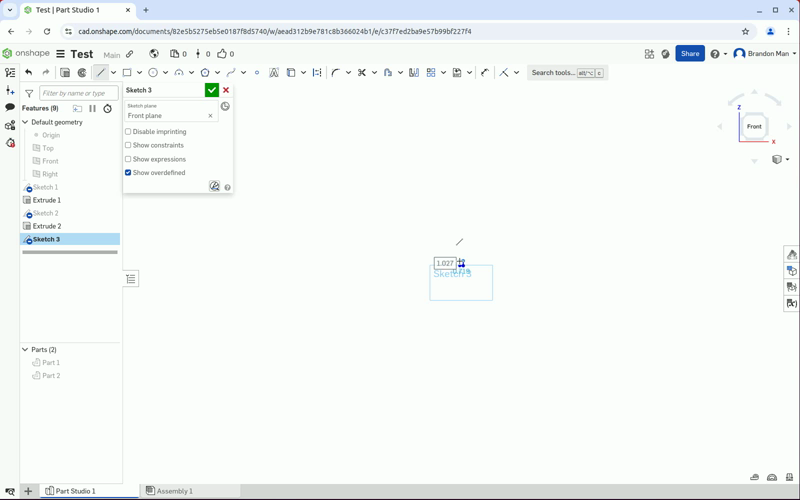
scroll(6)
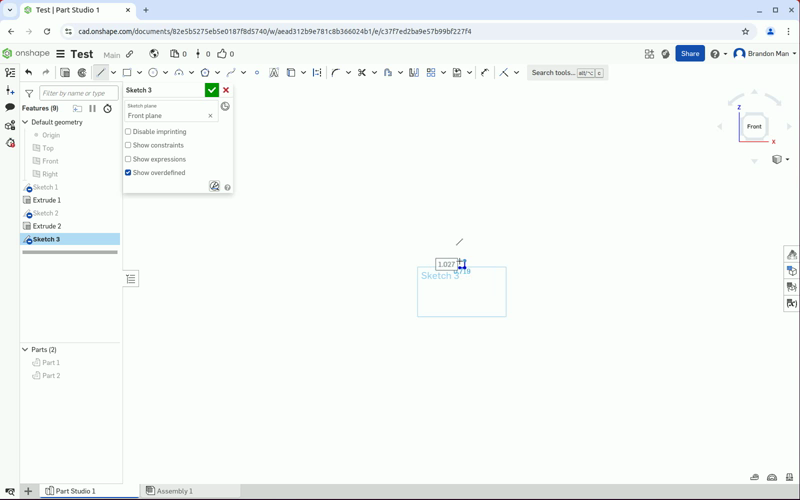
scroll(6)
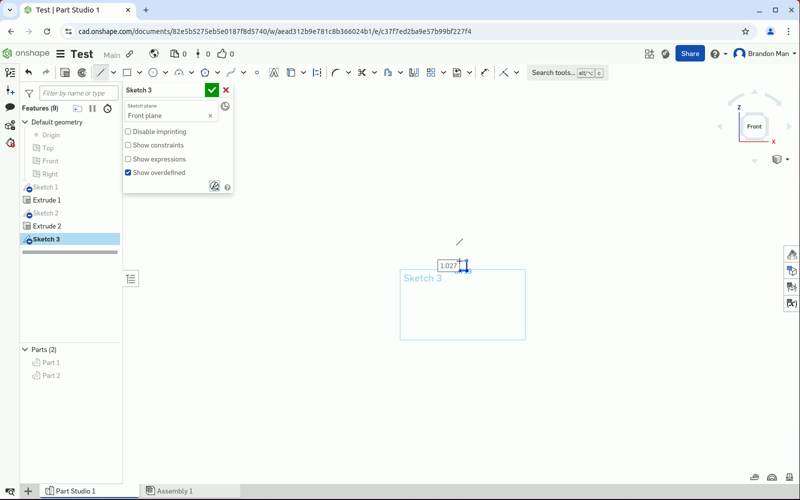
scroll(6)
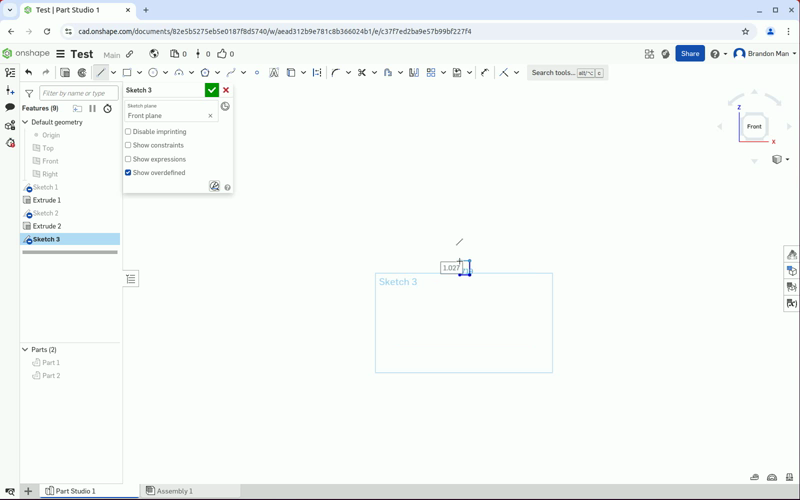
scroll(6)
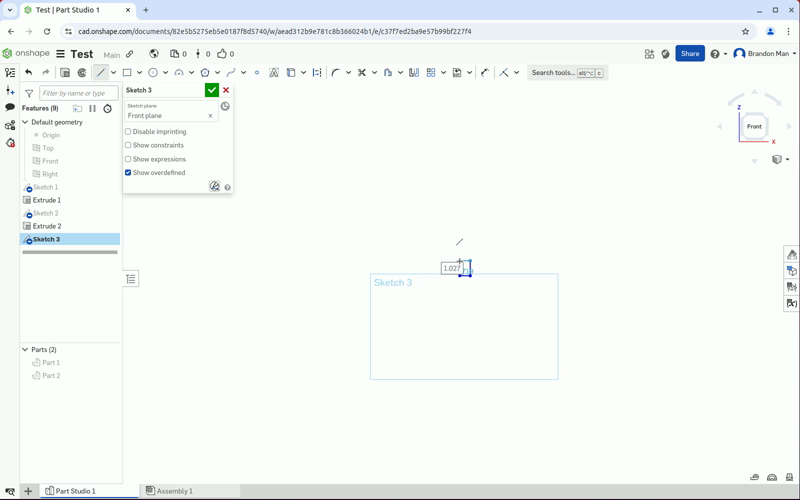
scroll(6)
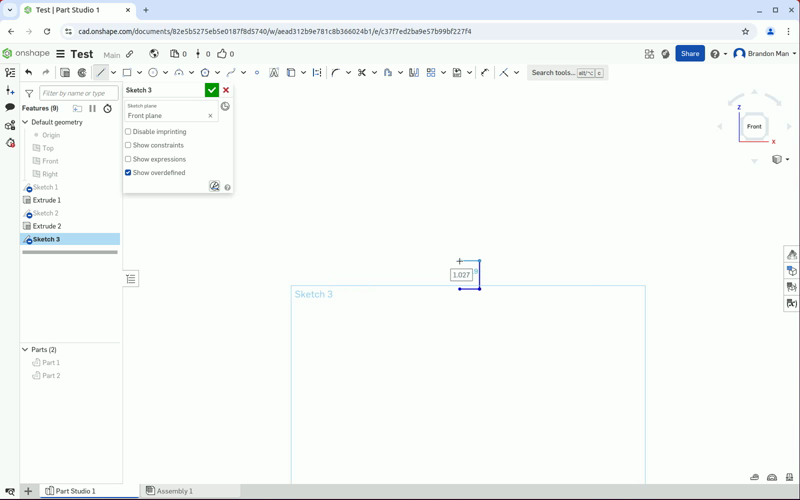
scroll(6)
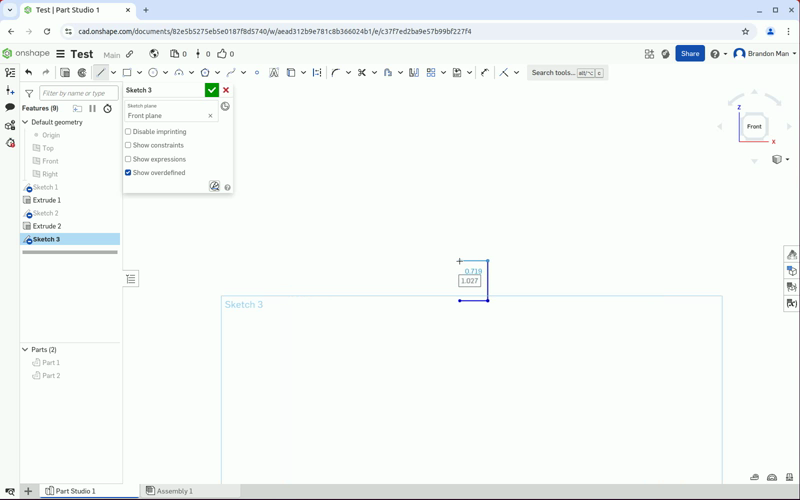
scroll(6)
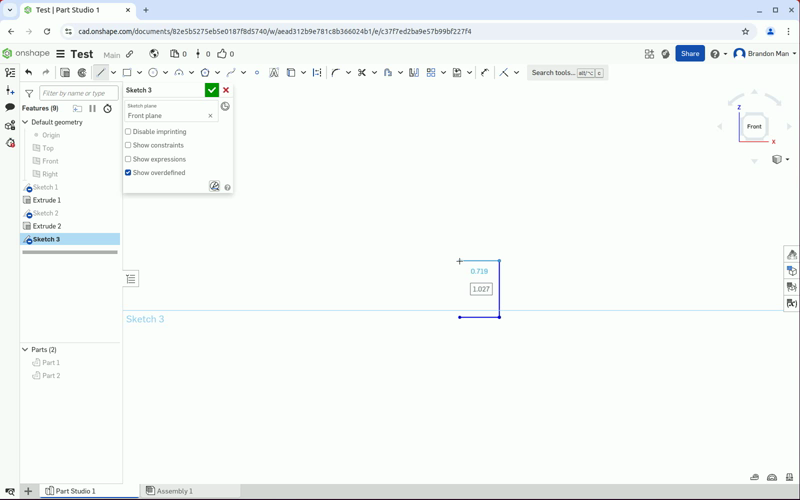
click(459, 260)
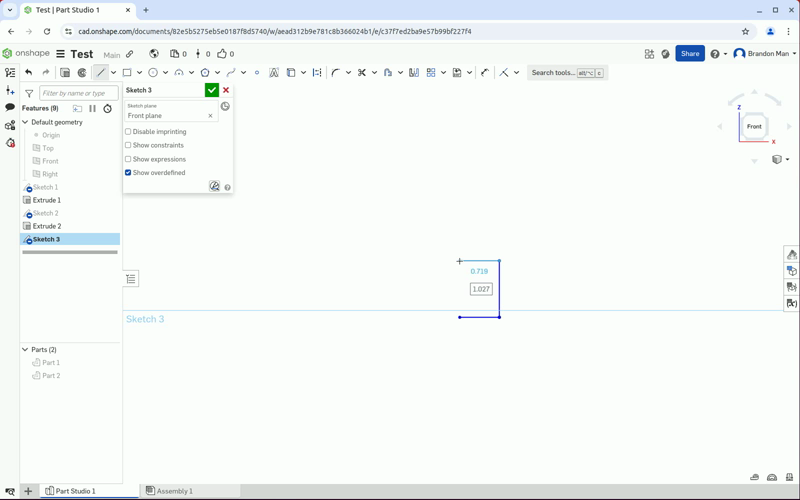
scroll(-6)
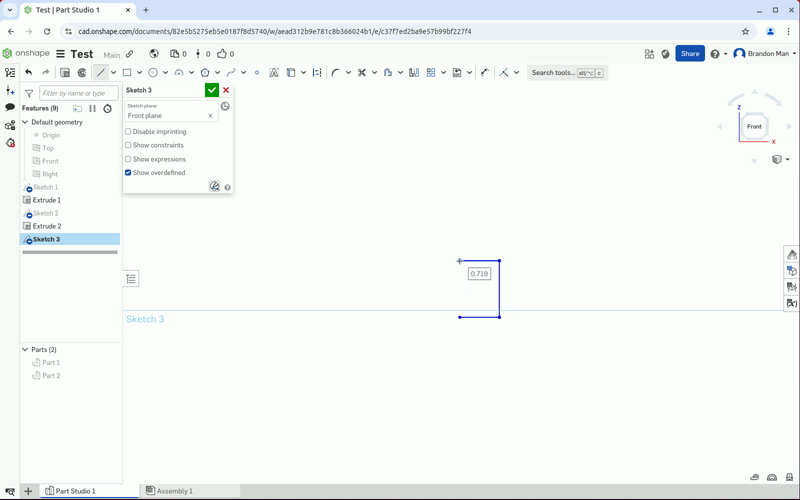
scroll(-6)
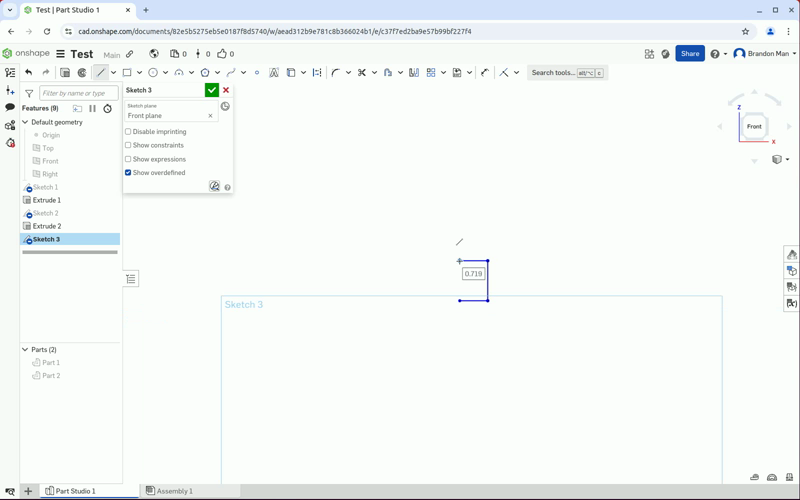
scroll(-6)
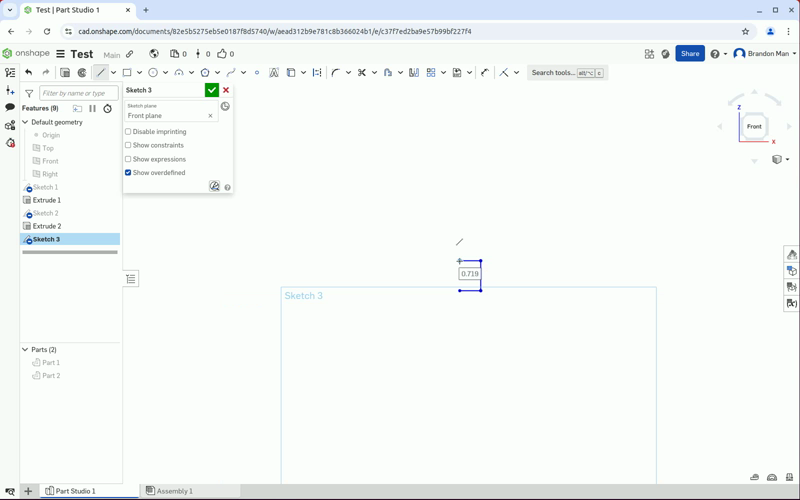
scroll(-6)
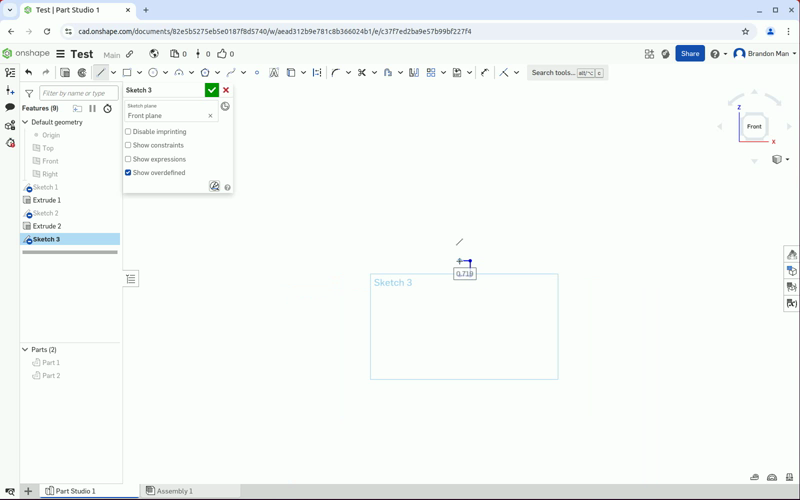
scroll(-6)
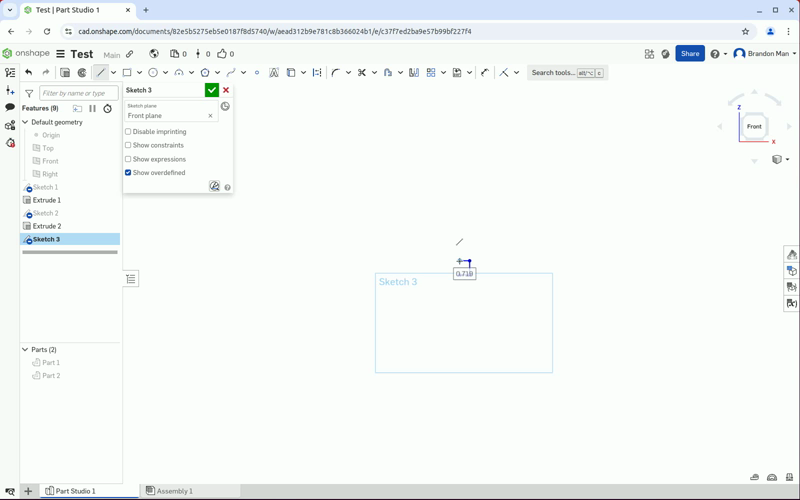
scroll(-6)
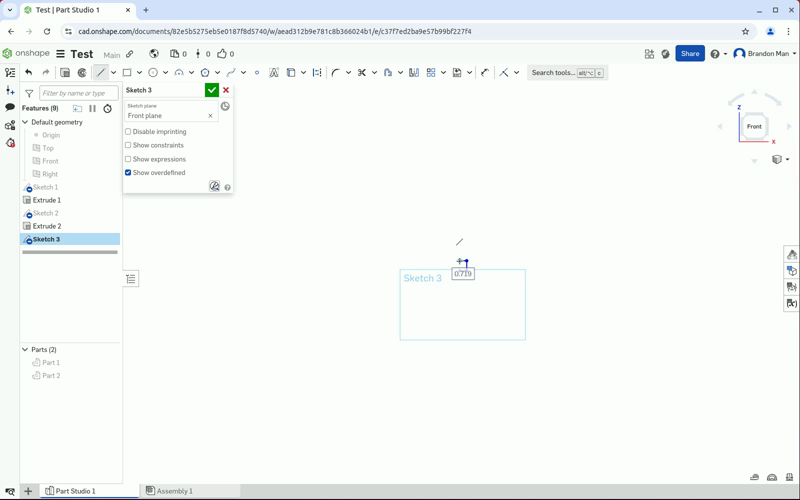
scroll(-6)
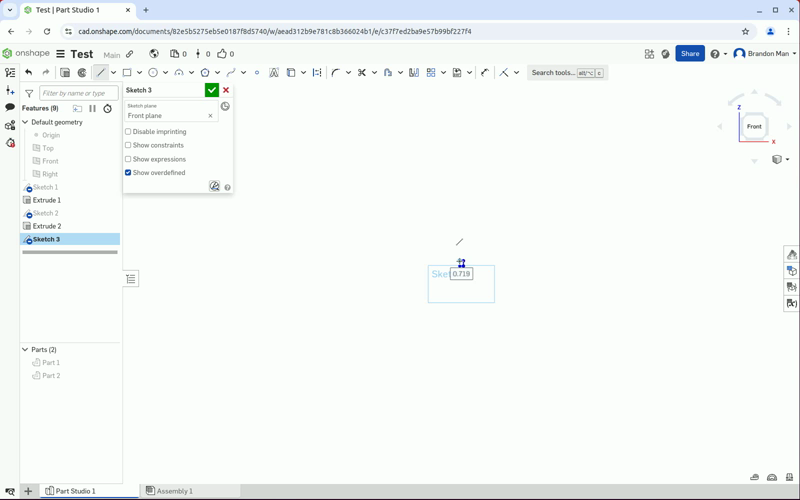
key_up(shift)
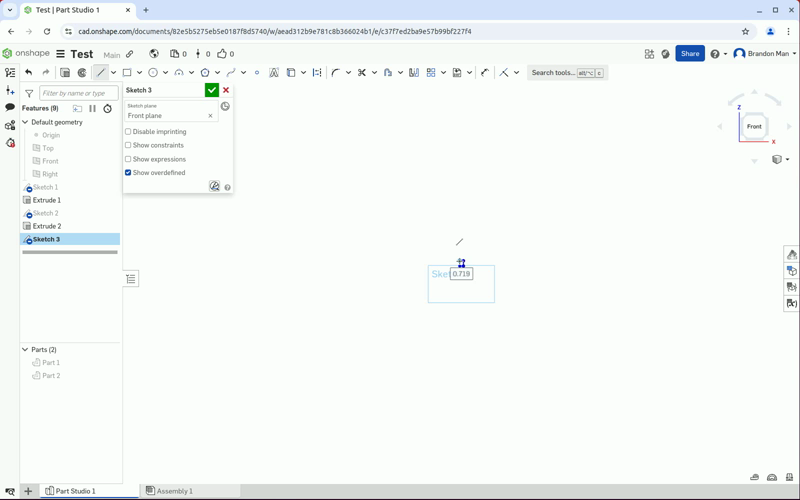
mouse_move(489, 260)
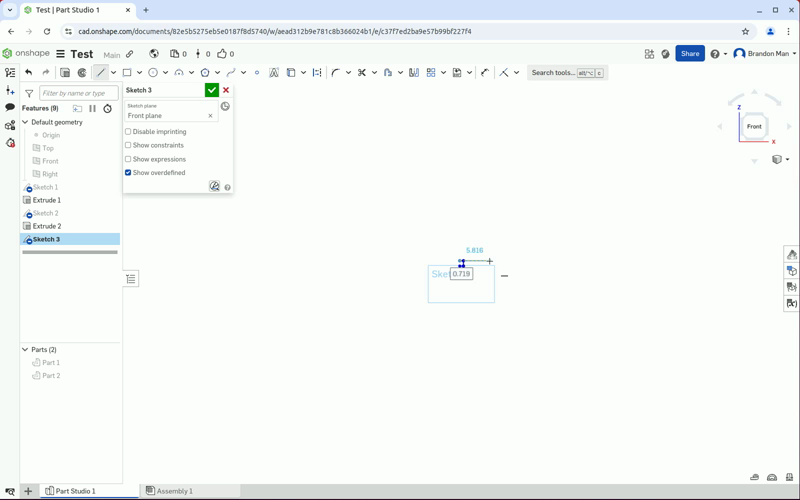
key_down(shift)
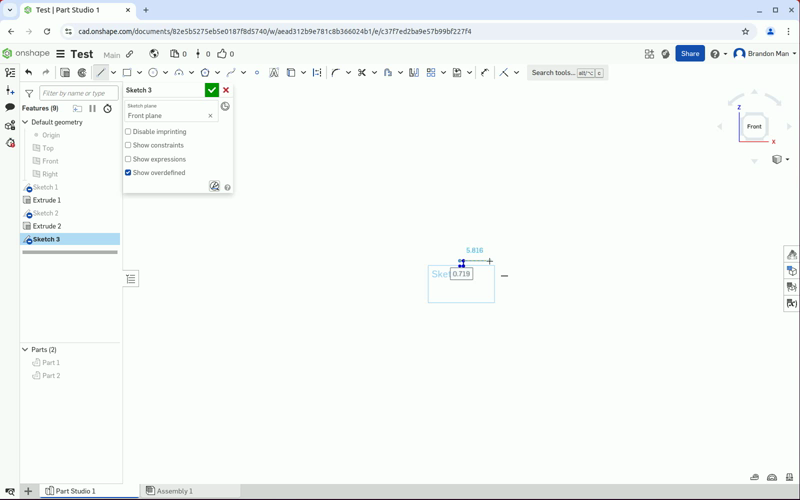
mouse_move(459, 265)
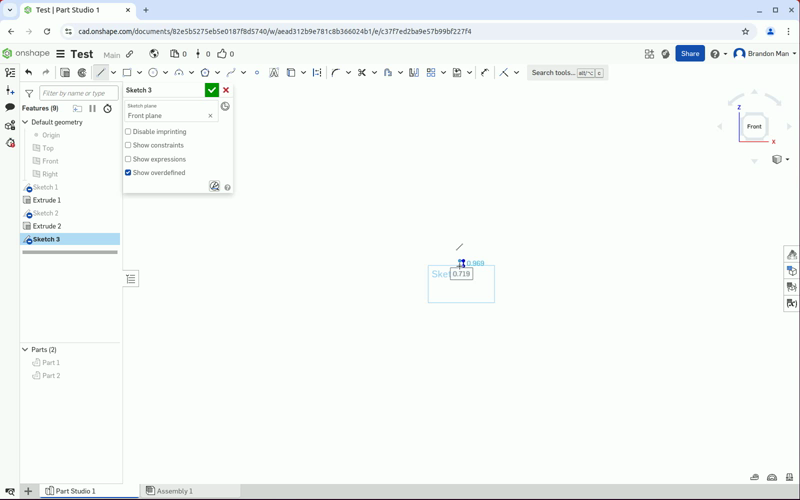
scroll(6)
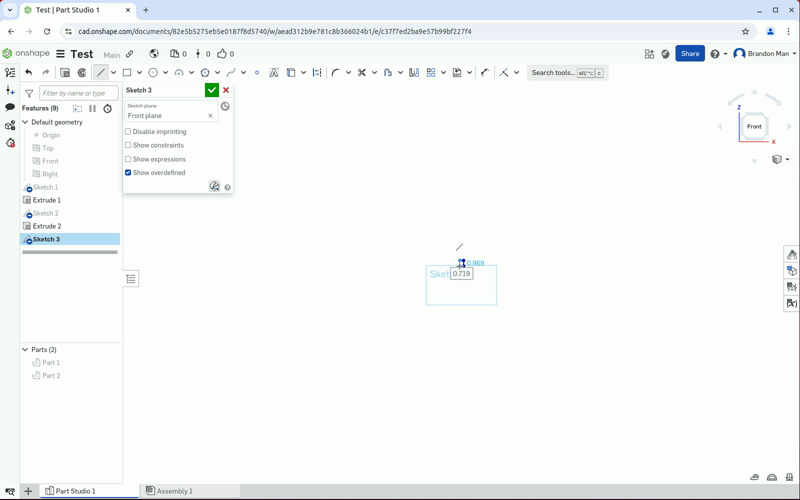
scroll(6)
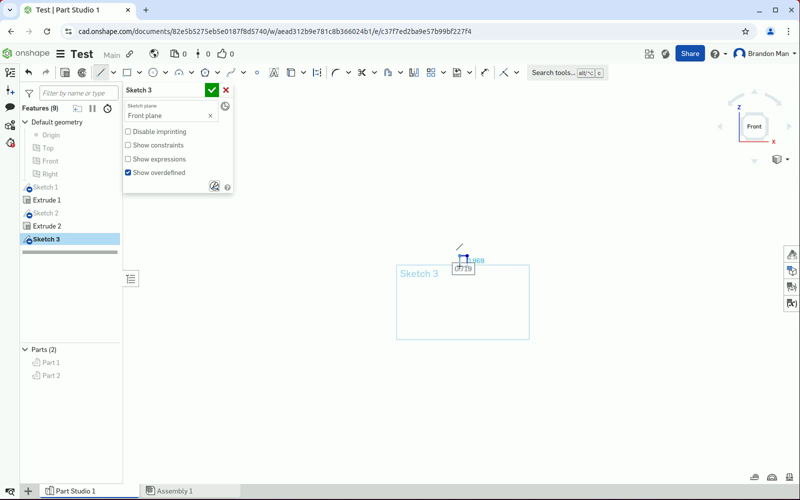
scroll(6)
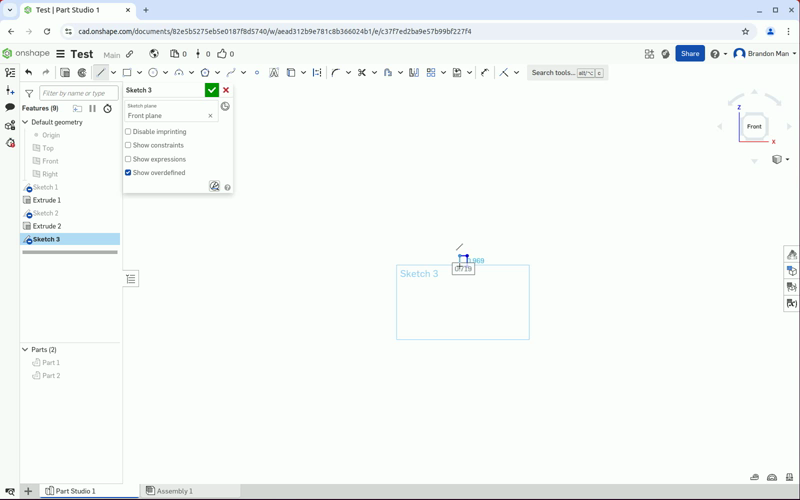
scroll(6)
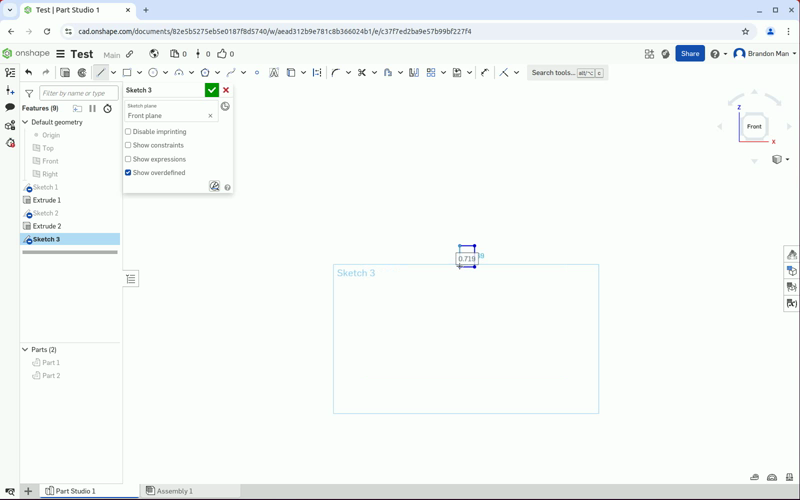
scroll(6)
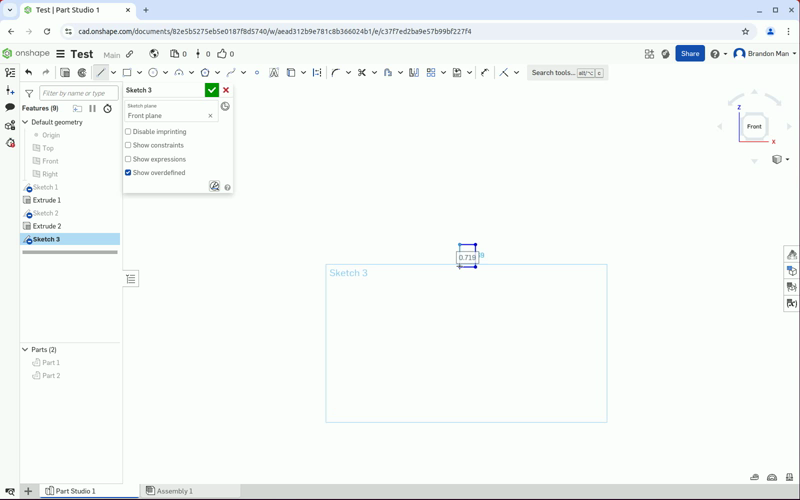
scroll(6)
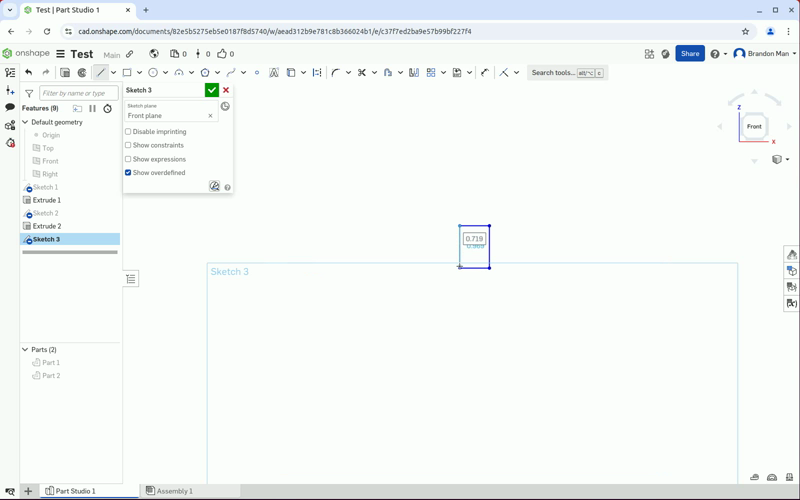
scroll(6)
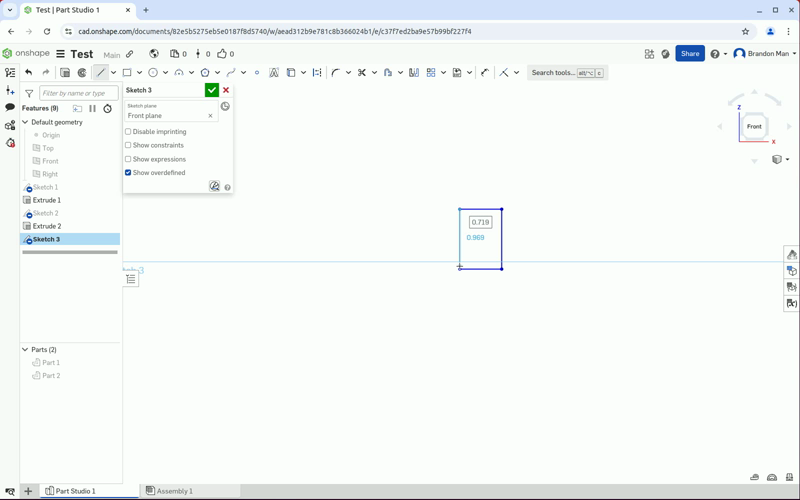
key_up(shift)
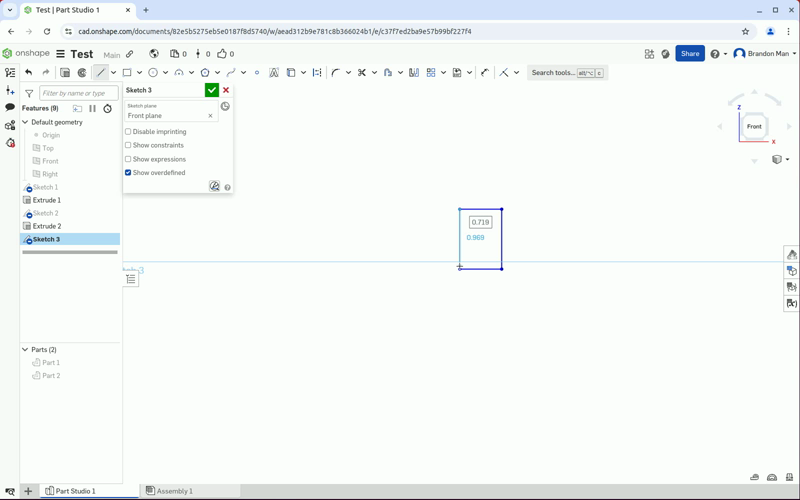
click(459, 265)
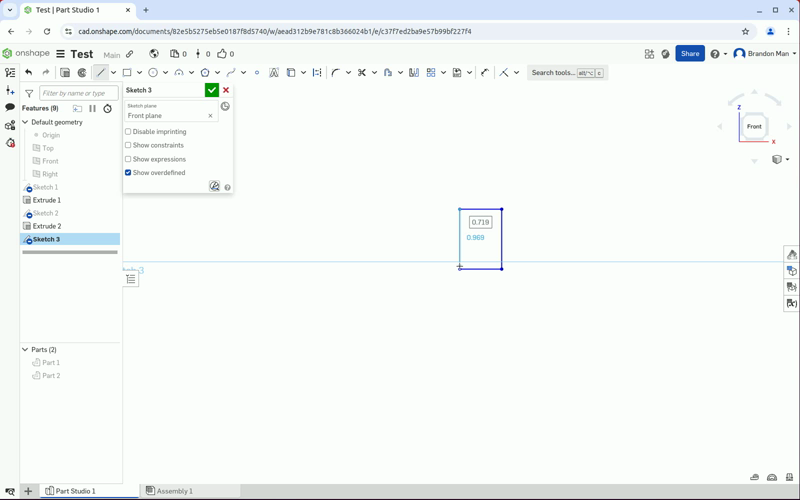
scroll(-6)
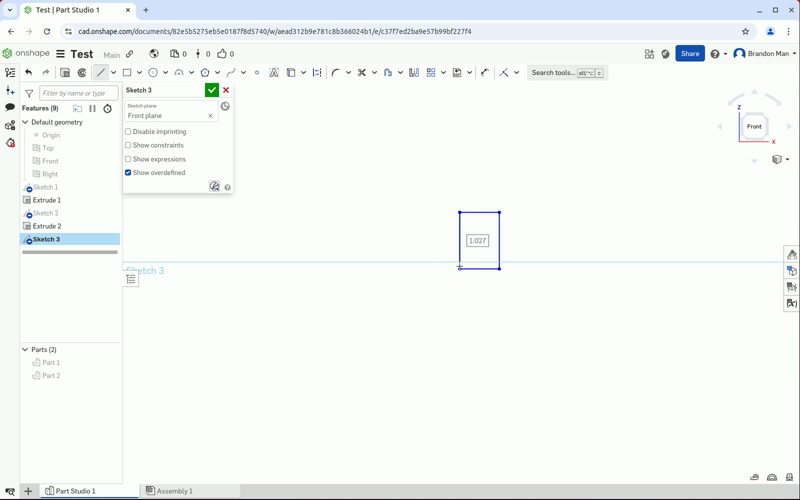
scroll(-6)
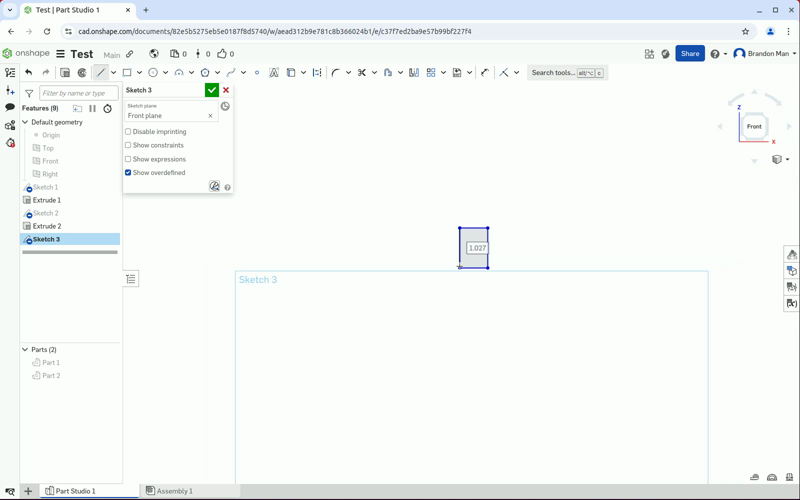
scroll(-6)
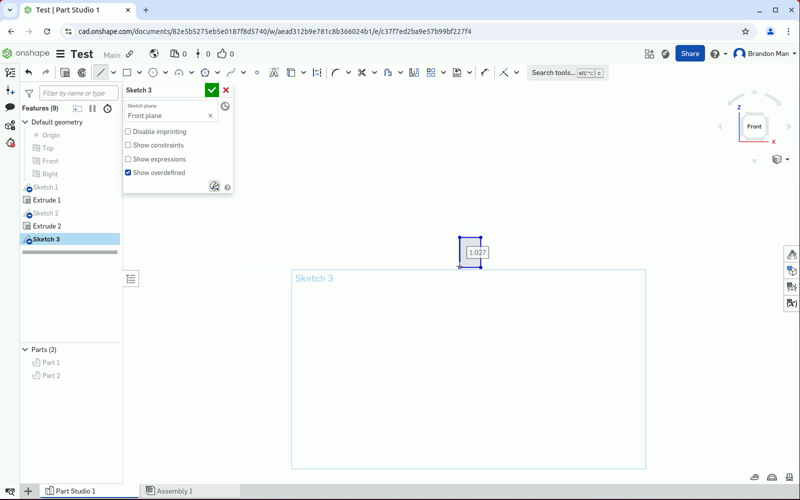
scroll(-6)
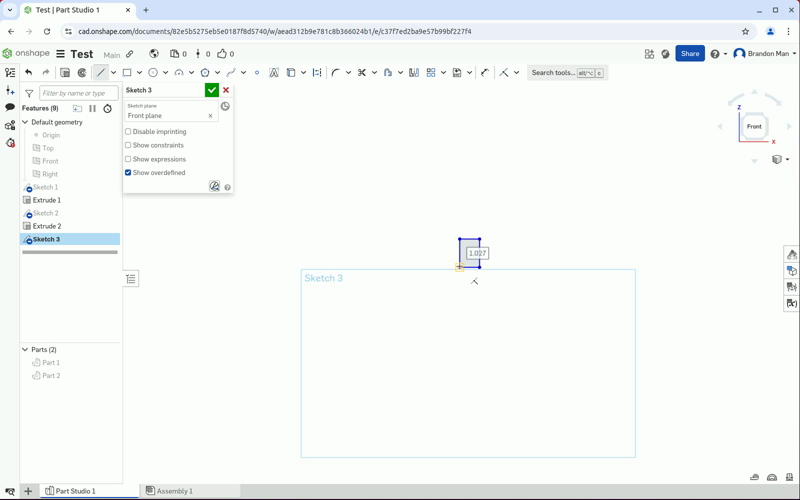
scroll(-6)
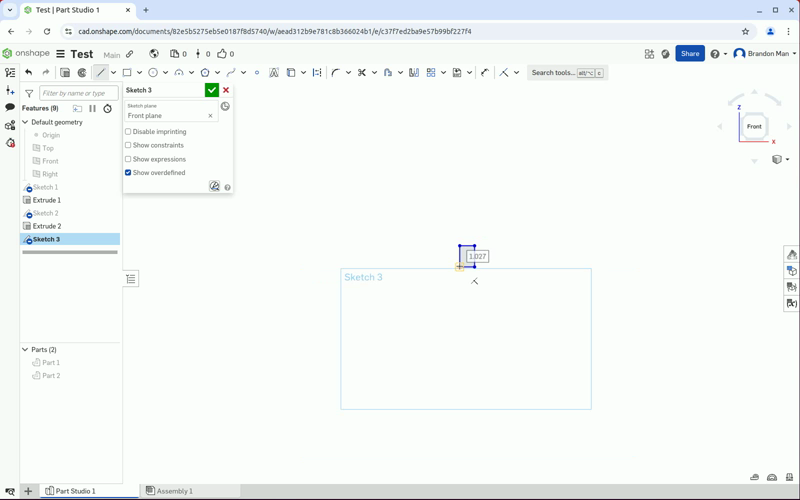
scroll(-6)
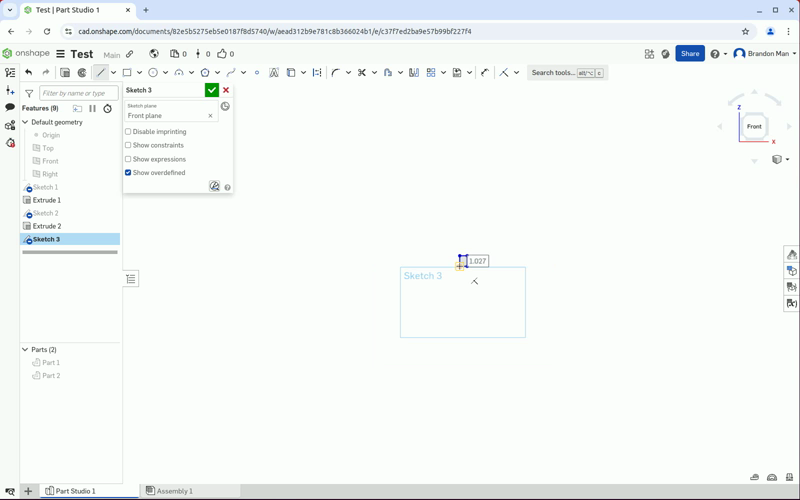
scroll(-6)
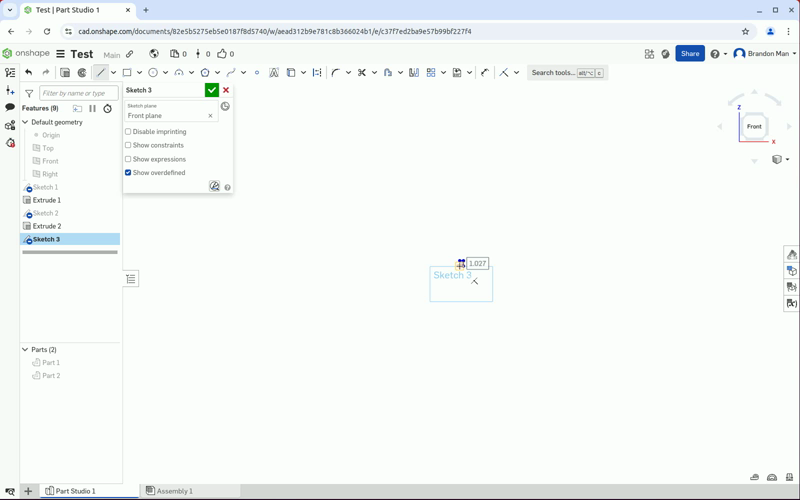
key(esc)
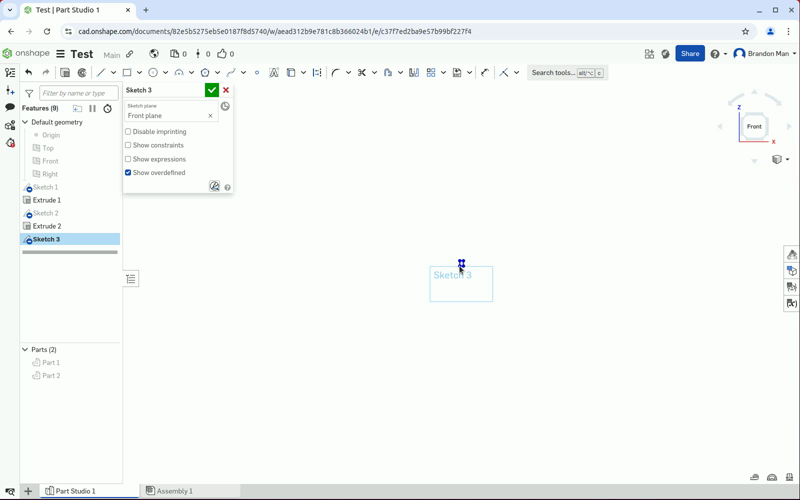
mouse_move(460, 260)
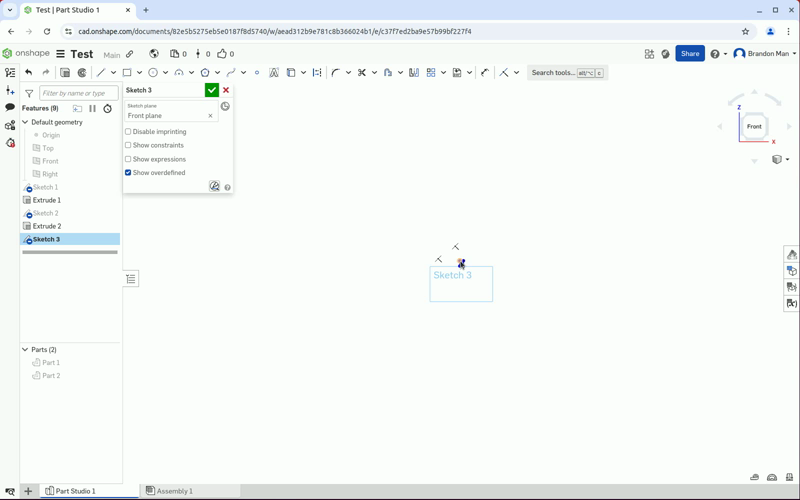
scroll(6)
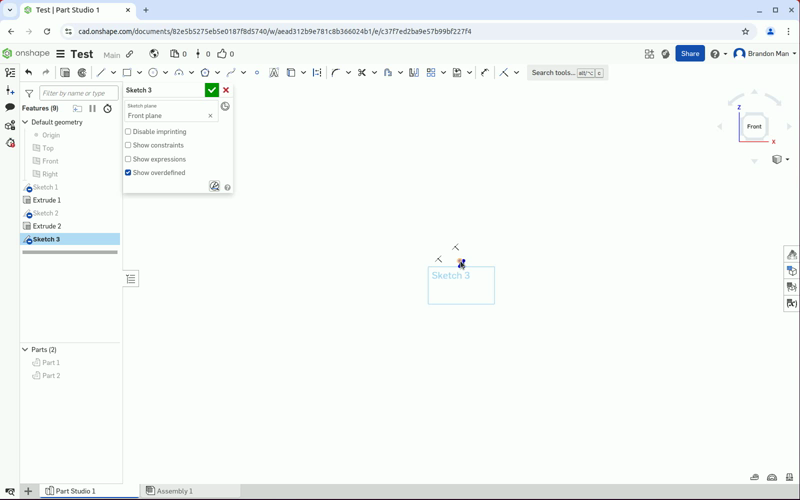
scroll(6)
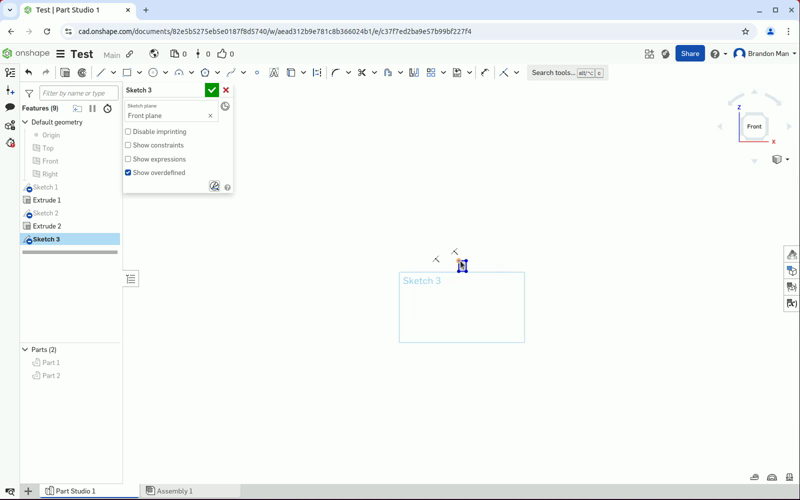
scroll(6)
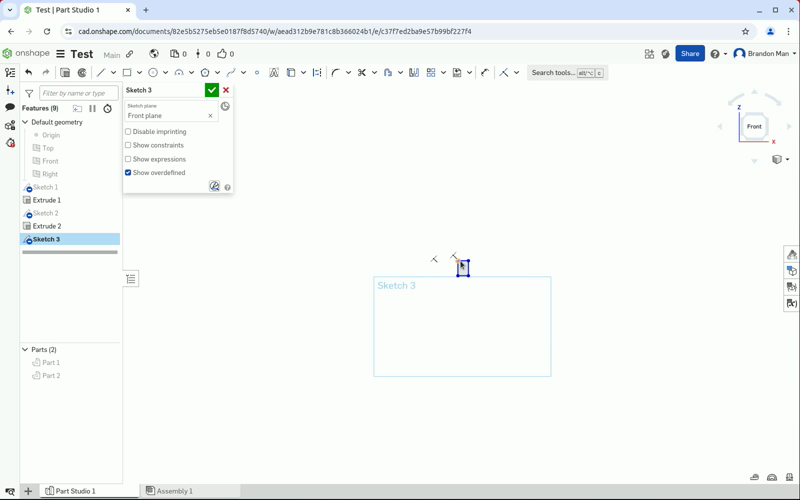
scroll(6)
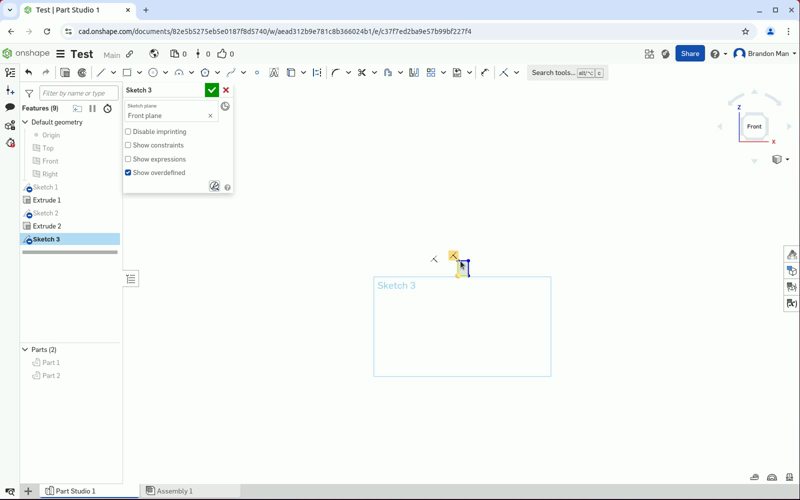
scroll(6)
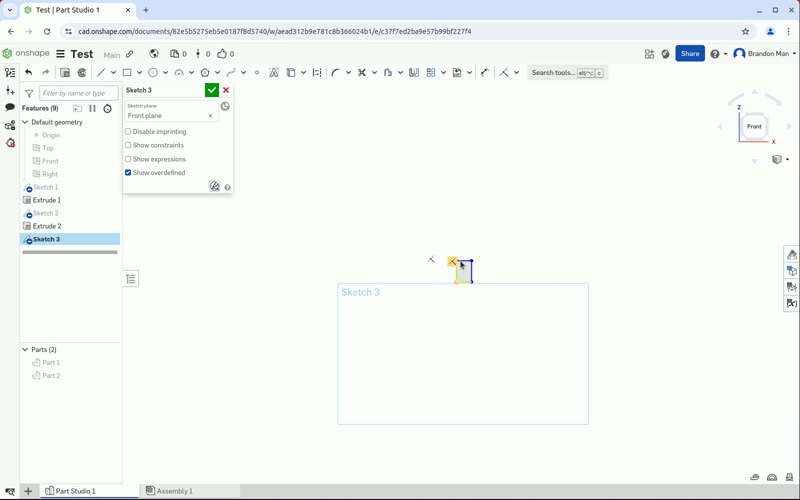
scroll(6)
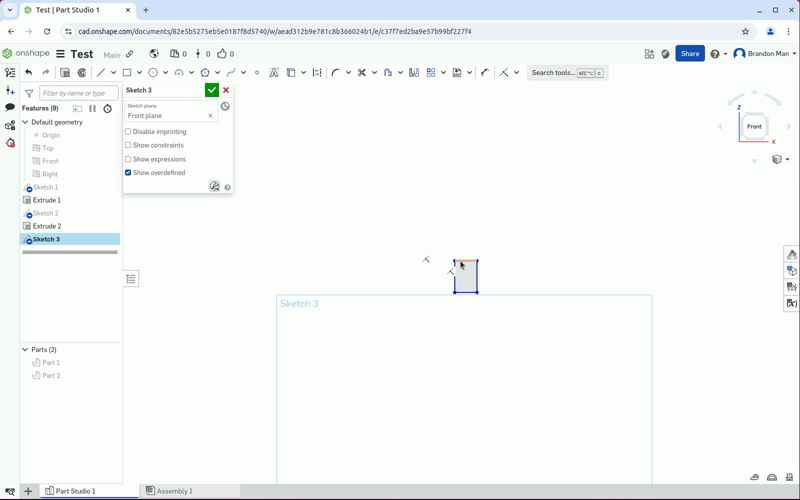
scroll(6)
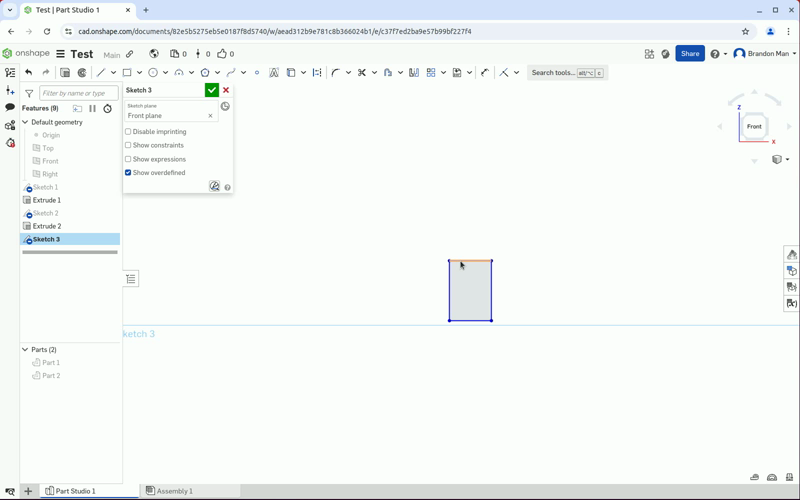
click(460, 260)
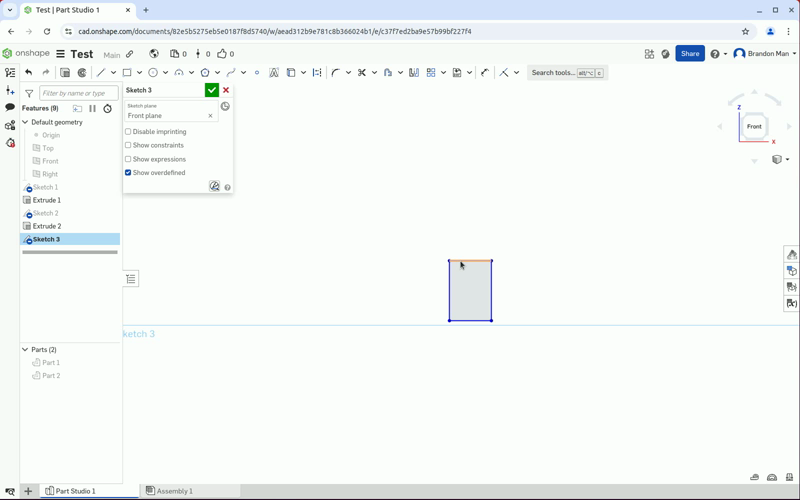
scroll(-6)
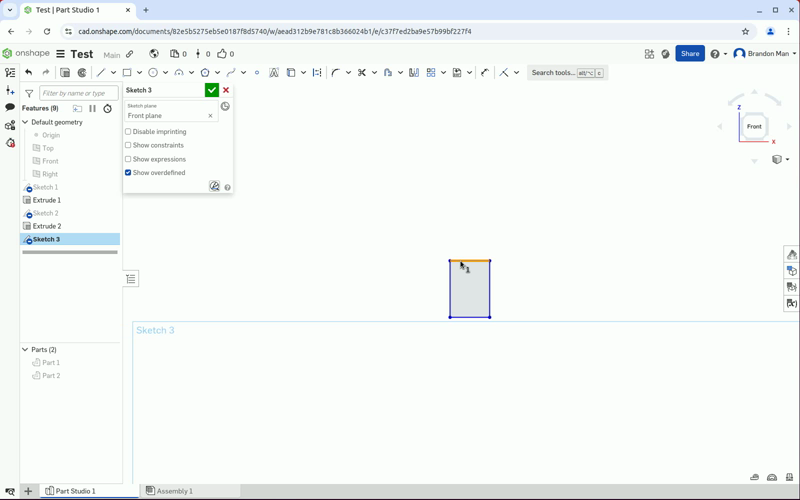
scroll(-6)
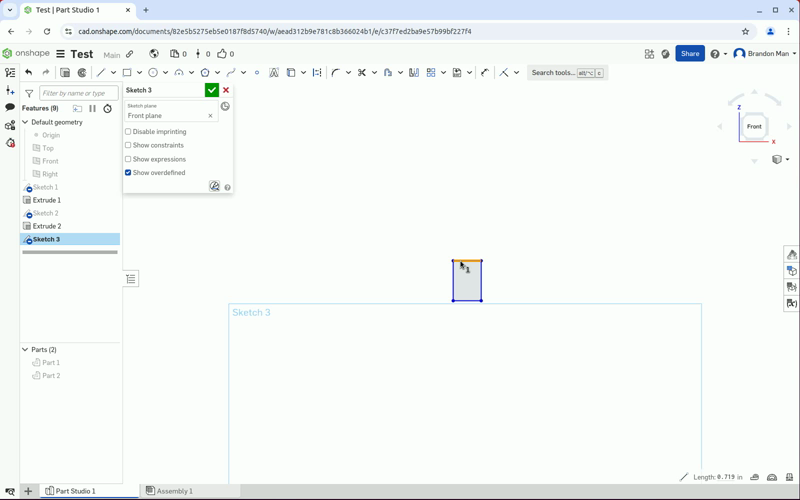
scroll(-6)
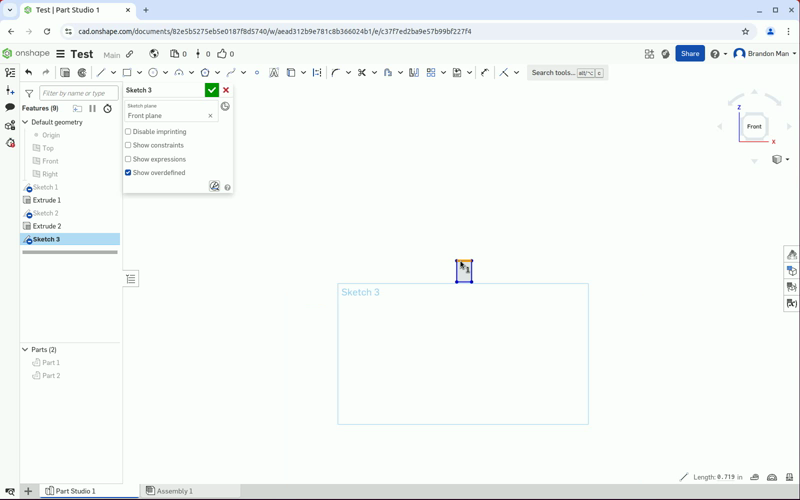
scroll(-6)
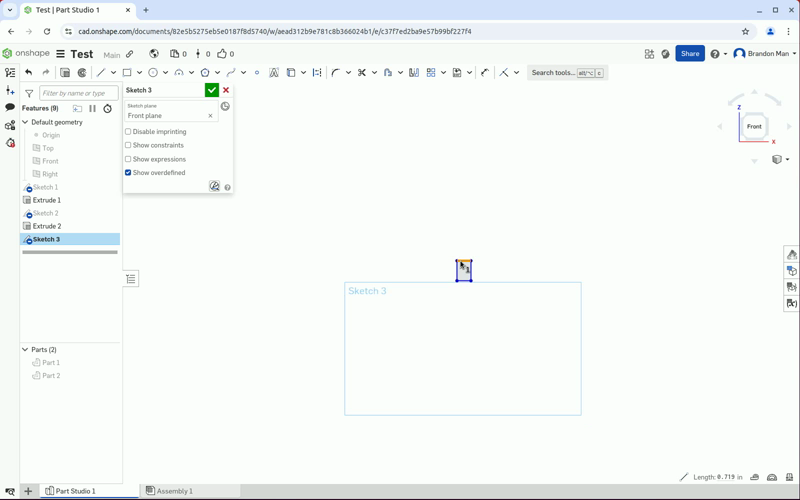
scroll(-6)
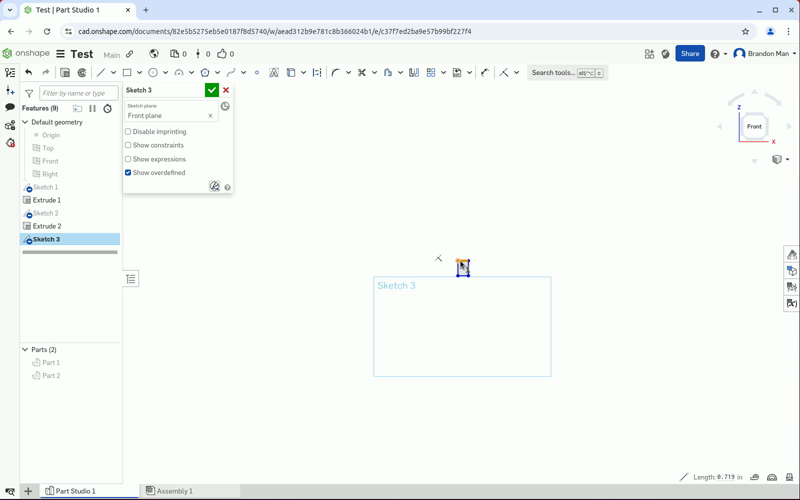
scroll(-6)
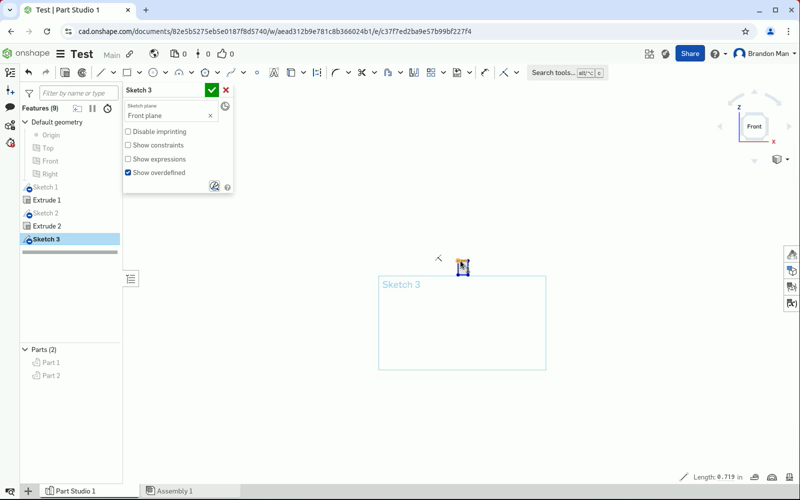
scroll(-6)
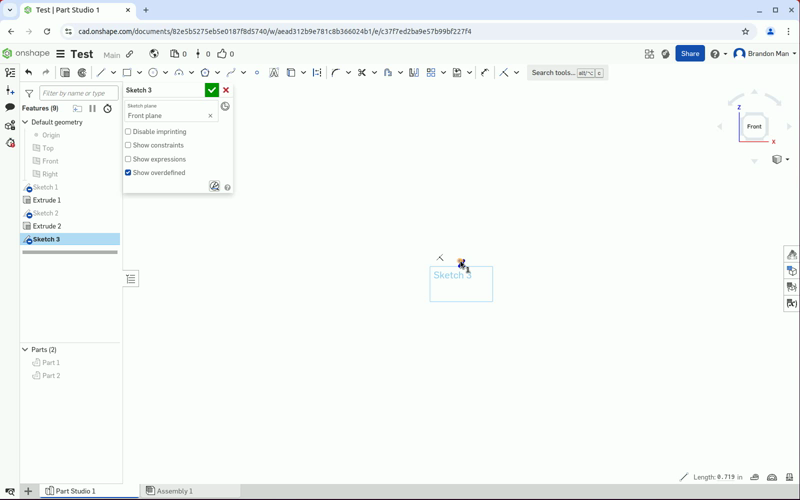
mouse_move(73, 352)
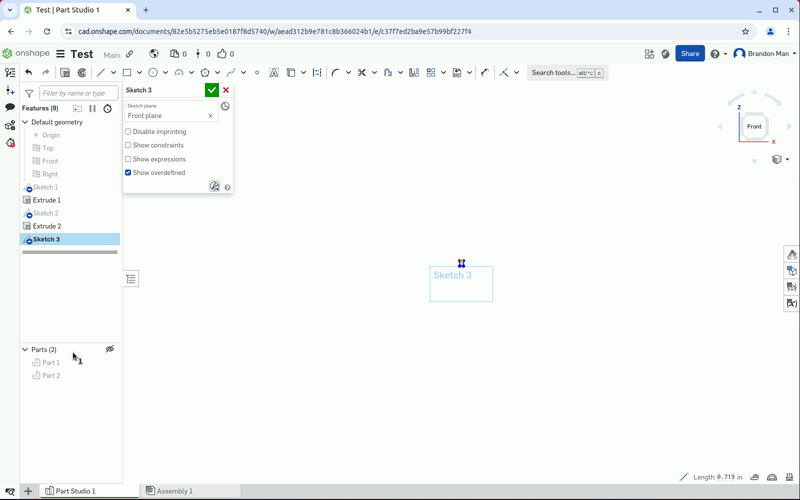
key(shift+y)
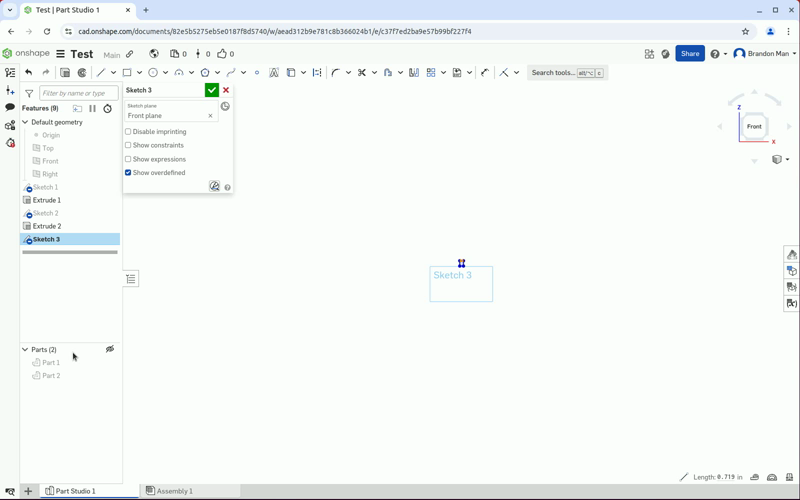
key(shift+e)
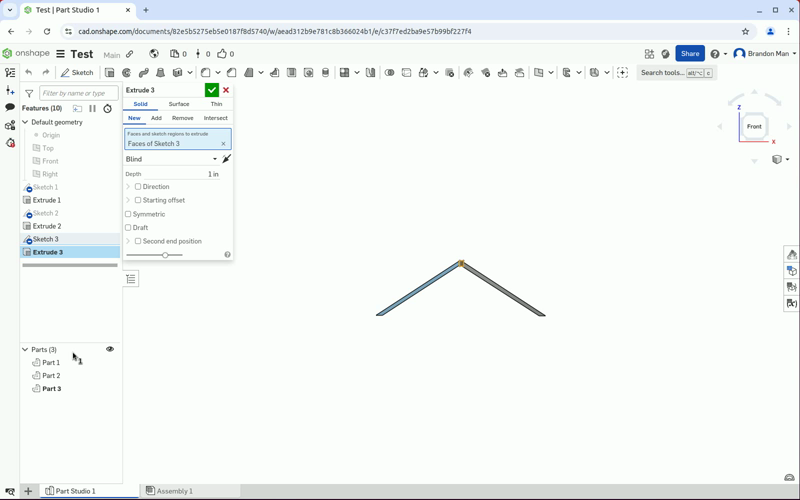
mouse_move(143, 106)
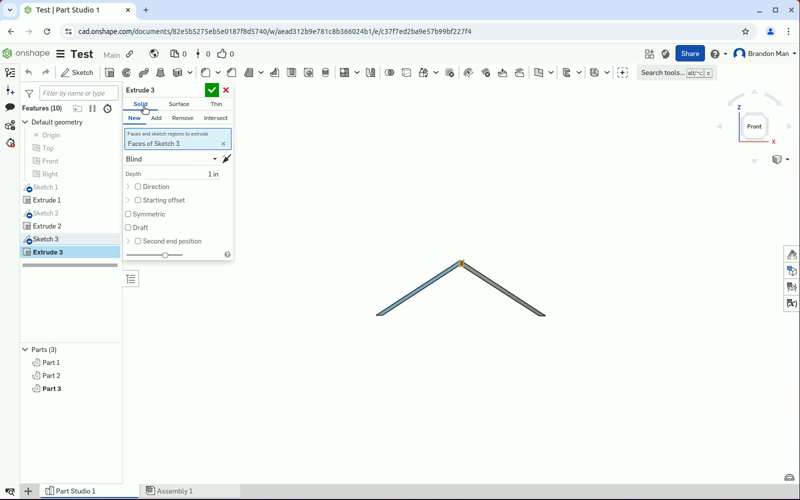
click(143, 106)
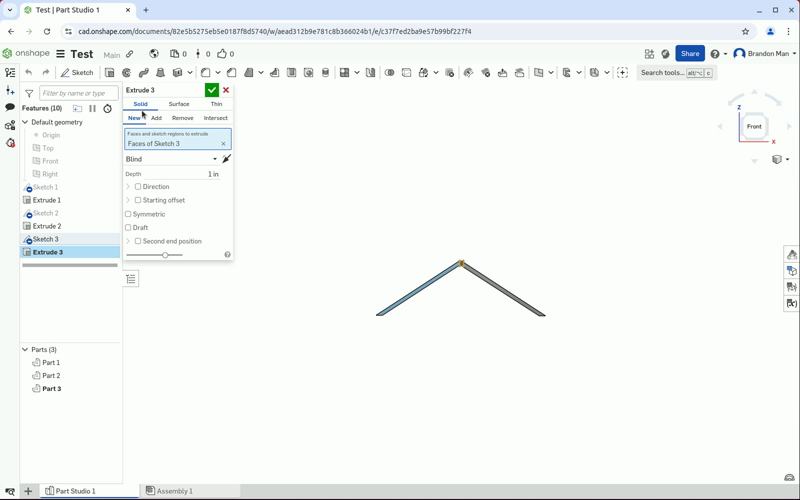
mouse_move(137, 120)
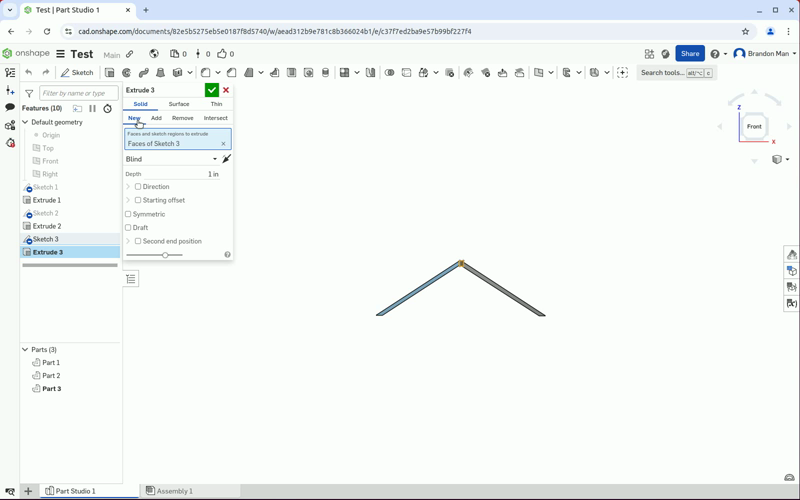
click(137, 120)
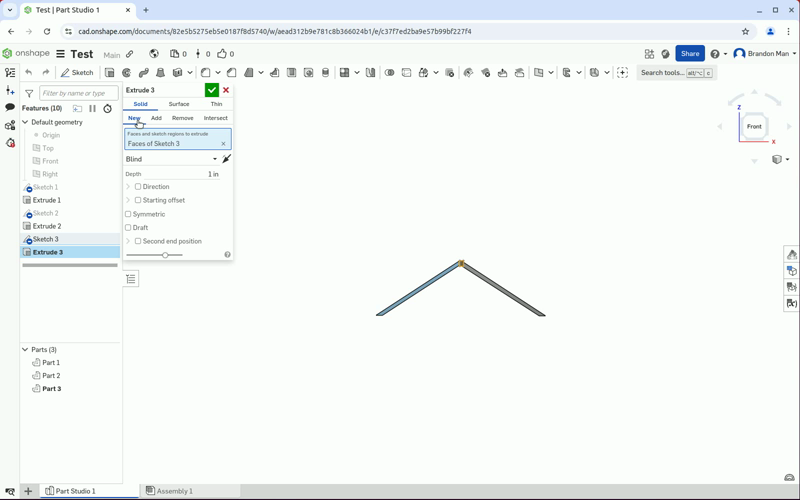
key(tab, 4)
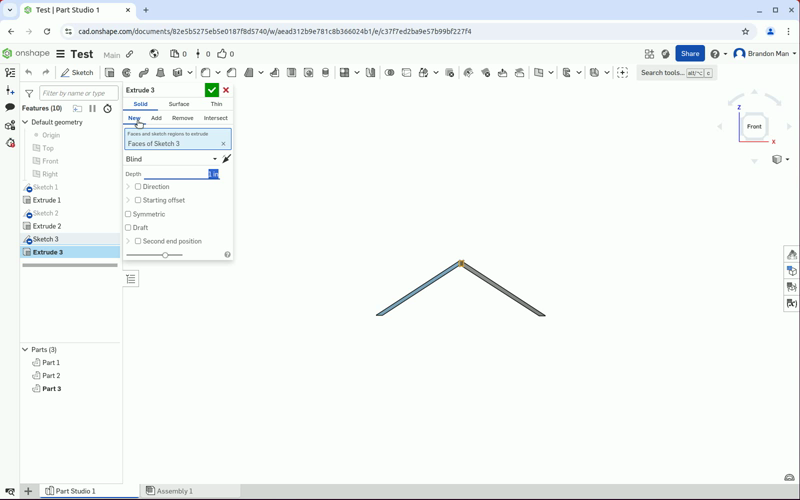
text(-22.145)
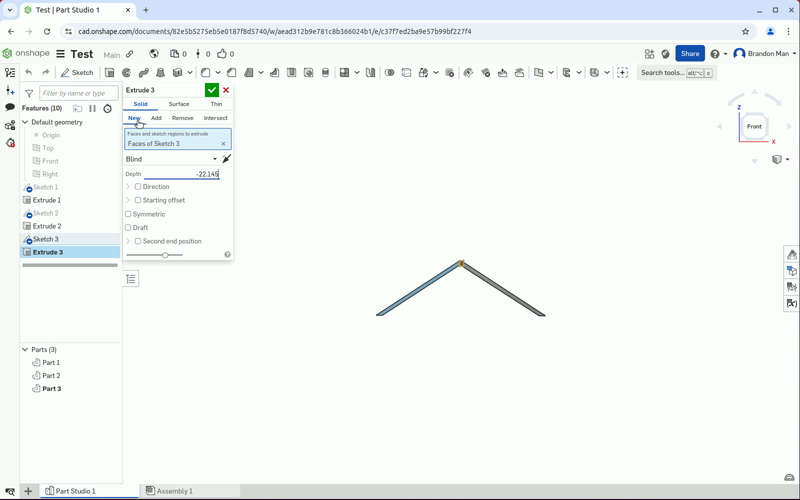
key(enter)
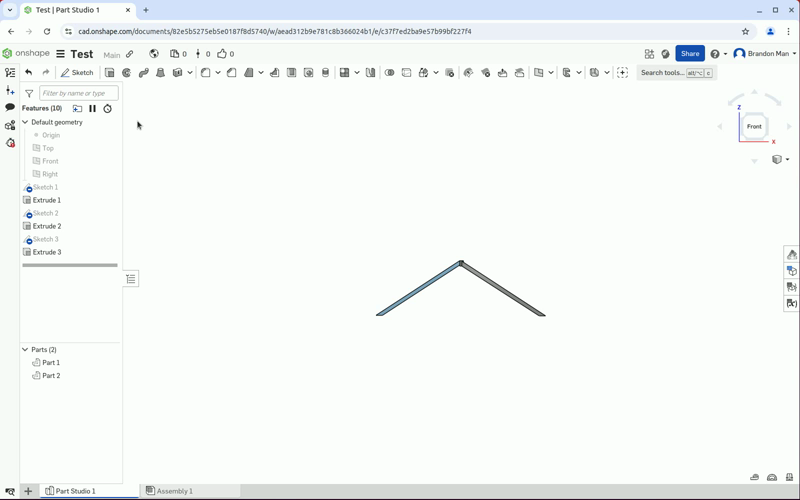
key(shift+h)
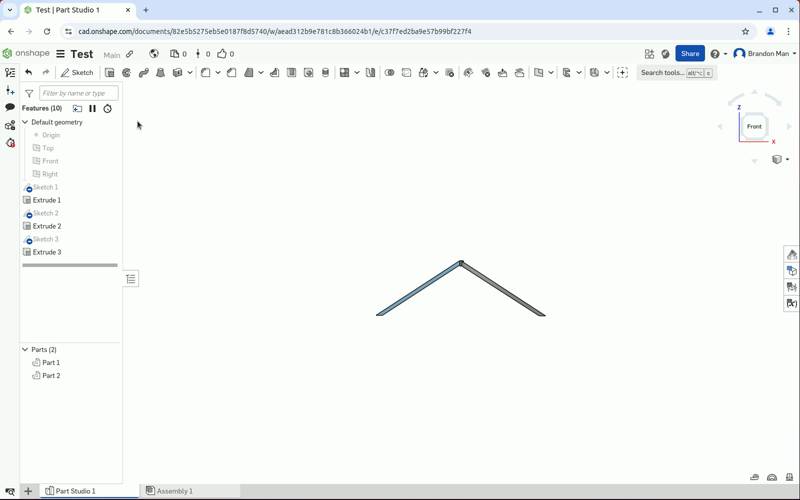
key(shift+h)
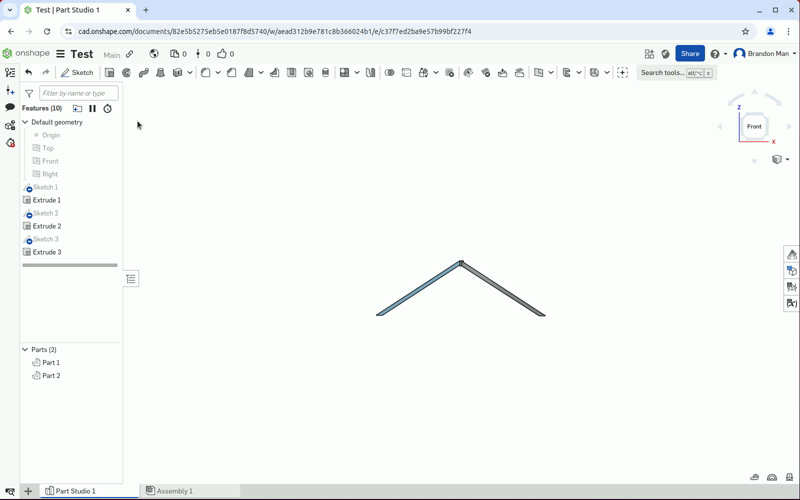
mouse_move(73, 189)
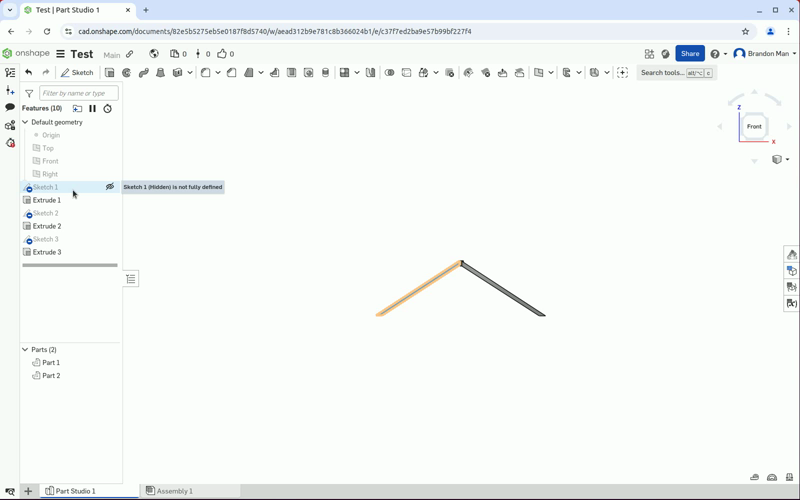
click(73, 189)
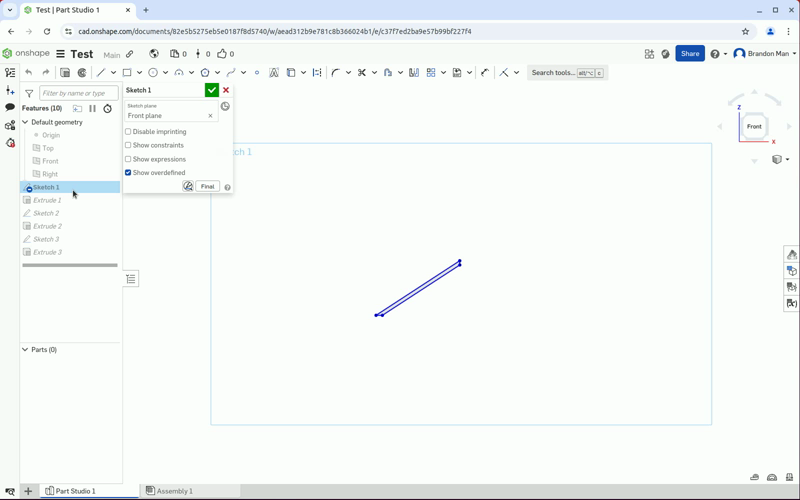
mouse_move(229, 92)
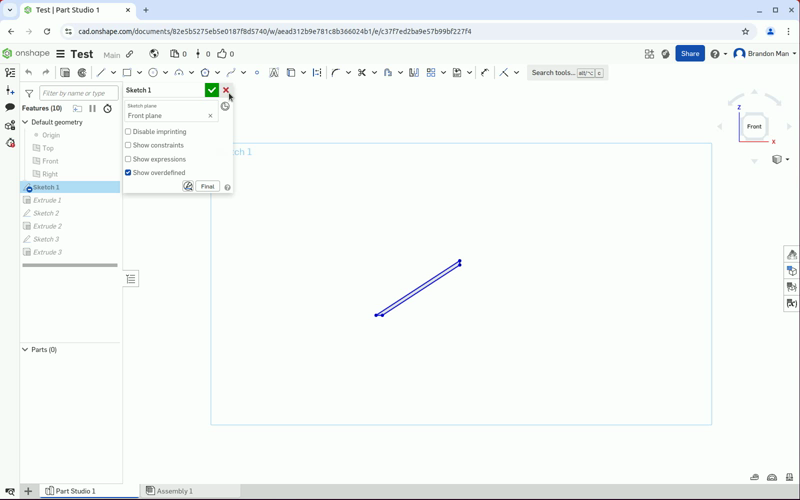
click(229, 92)
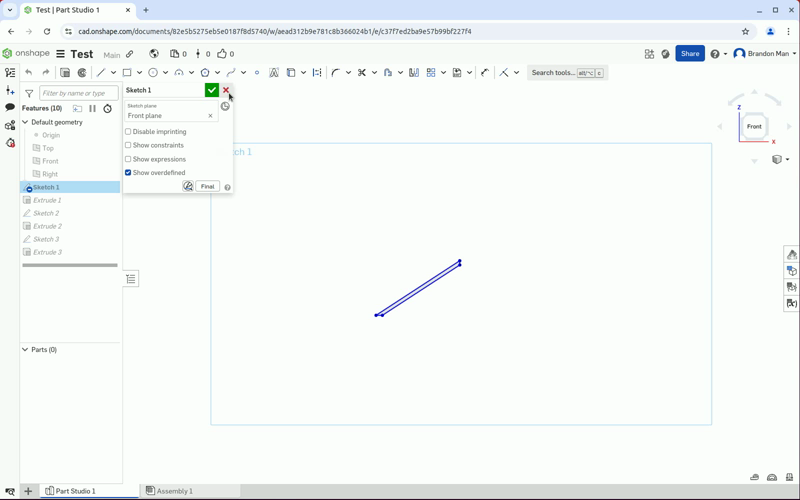
key(shift+s)
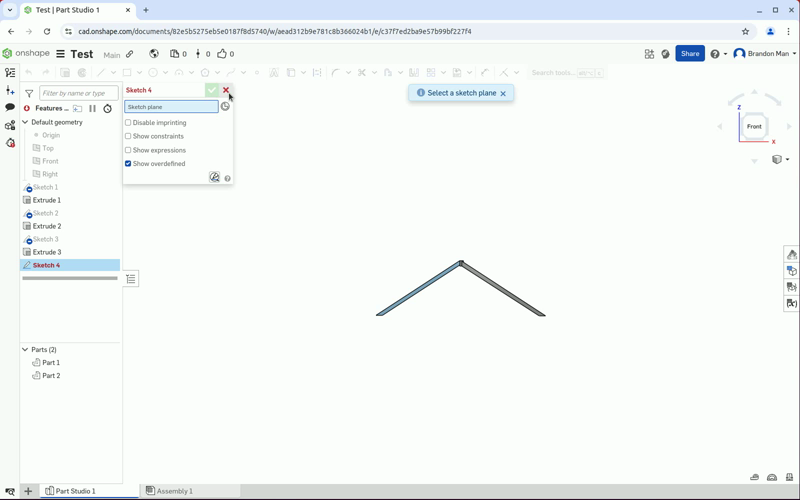
mouse_move(73, 163)
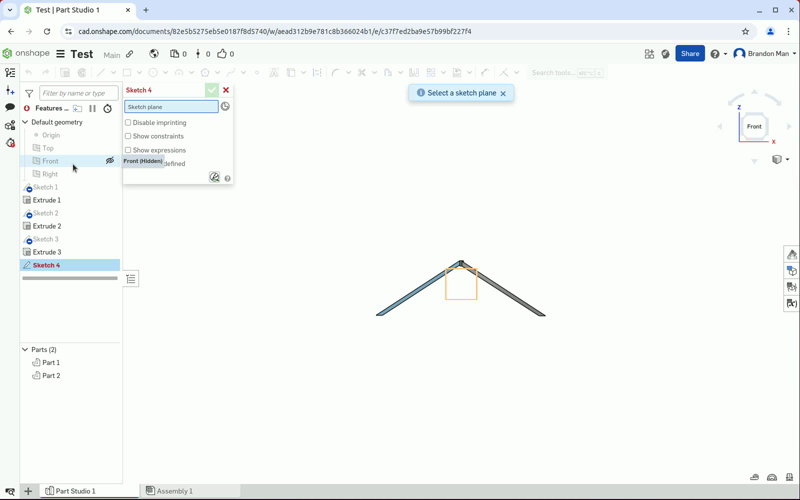
click(73, 163)
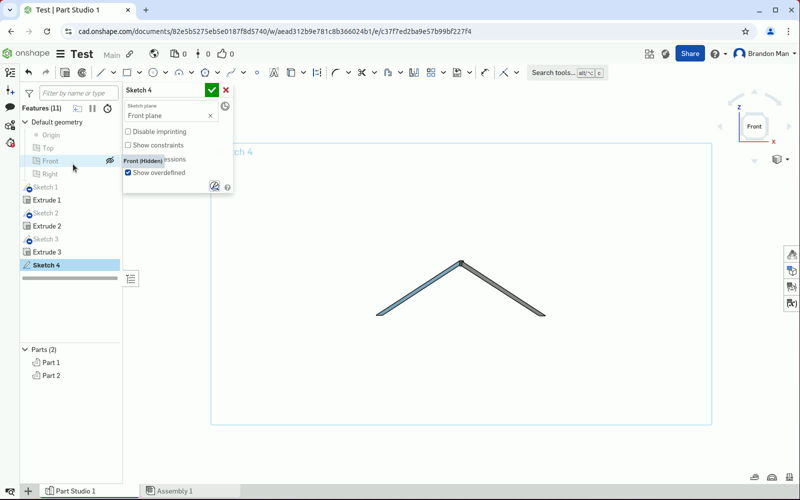
mouse_move(73, 352)
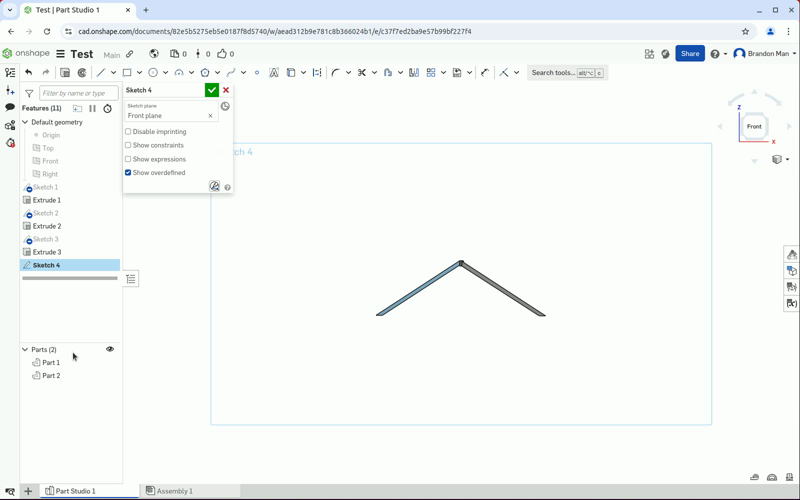
key(y)
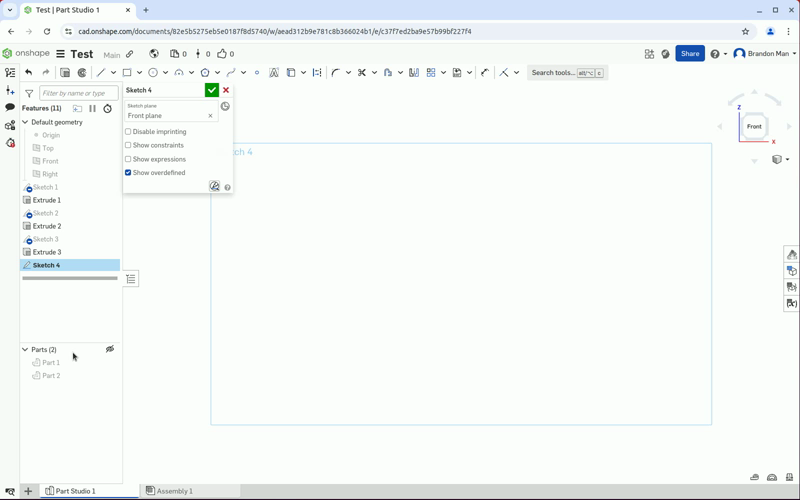
key(l)
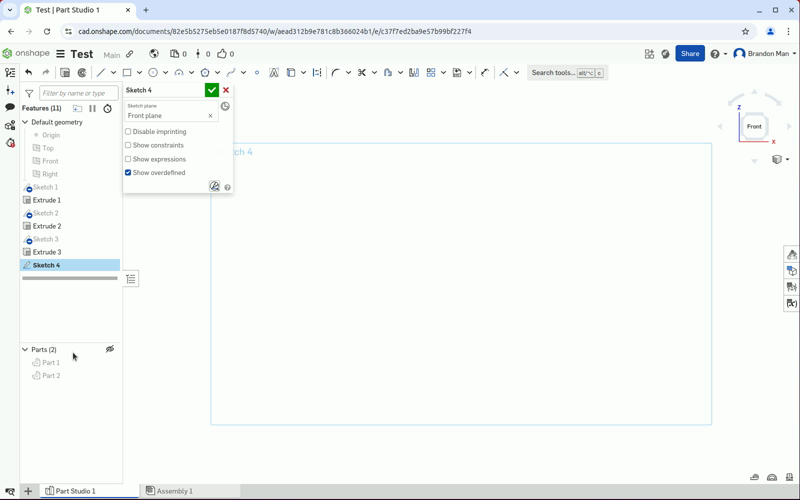
key_down(shift)
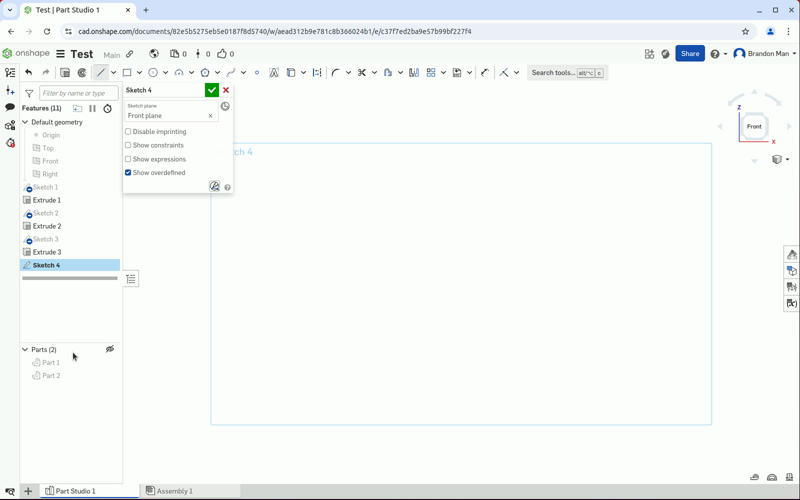
mouse_move(459, 265)
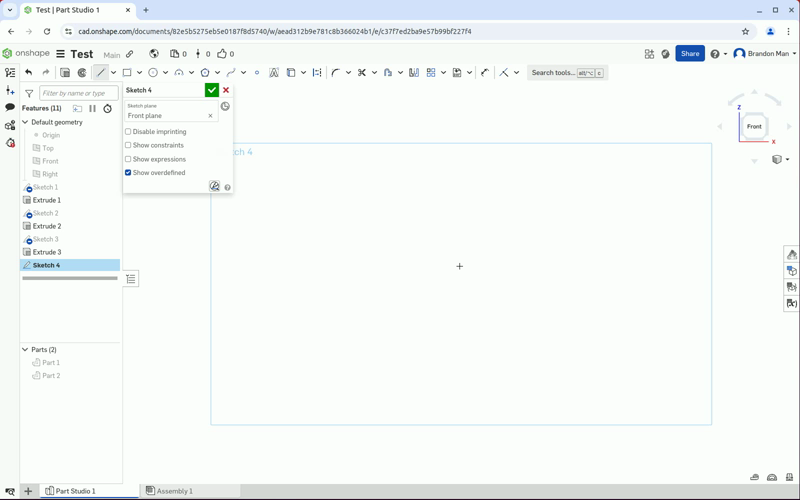
click(459, 265)
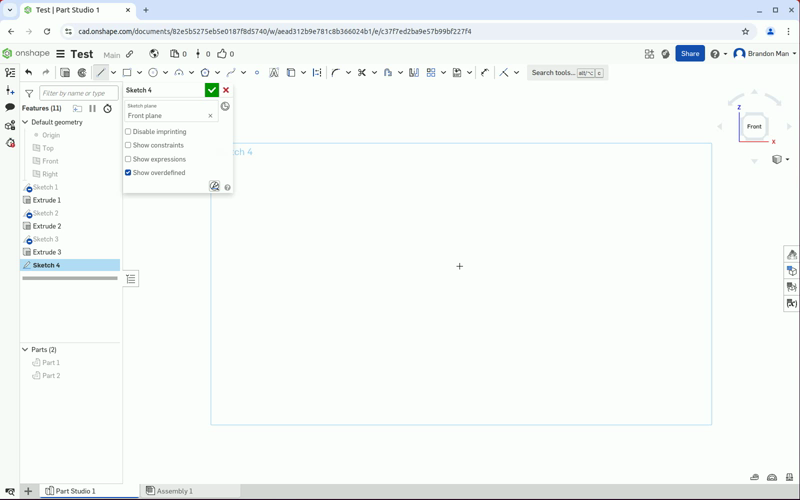
key_up(shift)
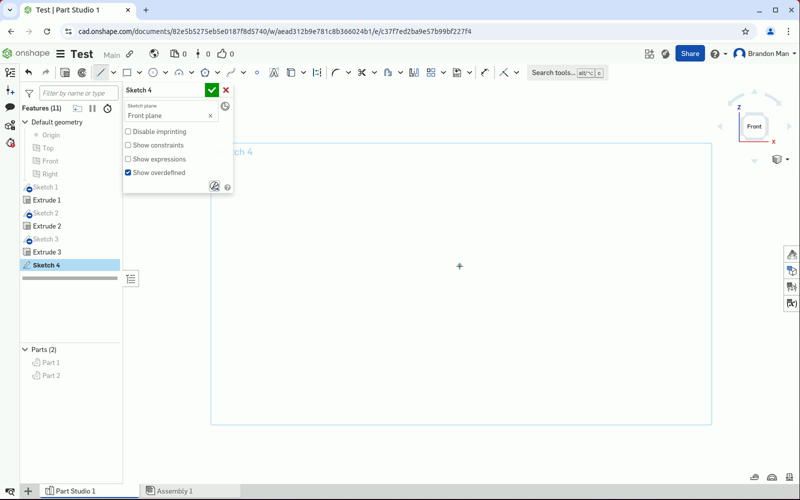
key_down(shift)
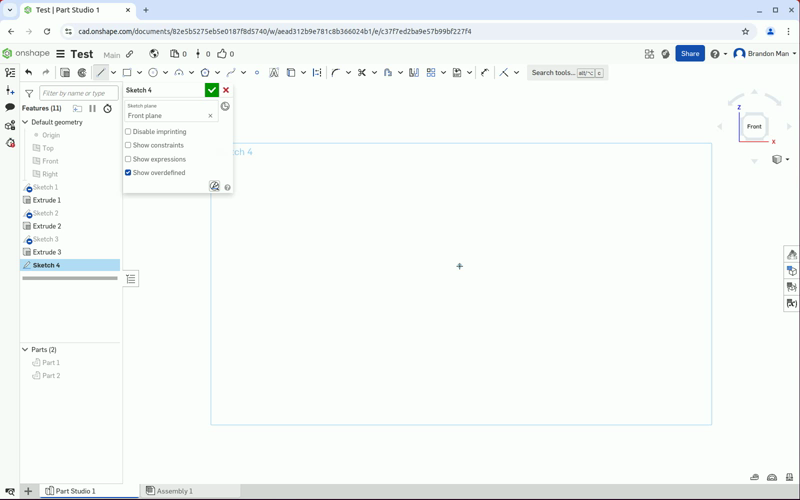
mouse_move(489, 265)
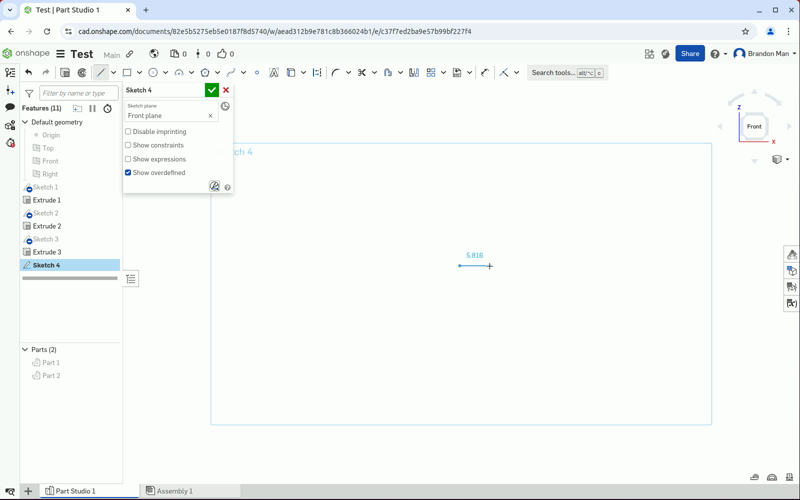
mouse_move(463, 265)
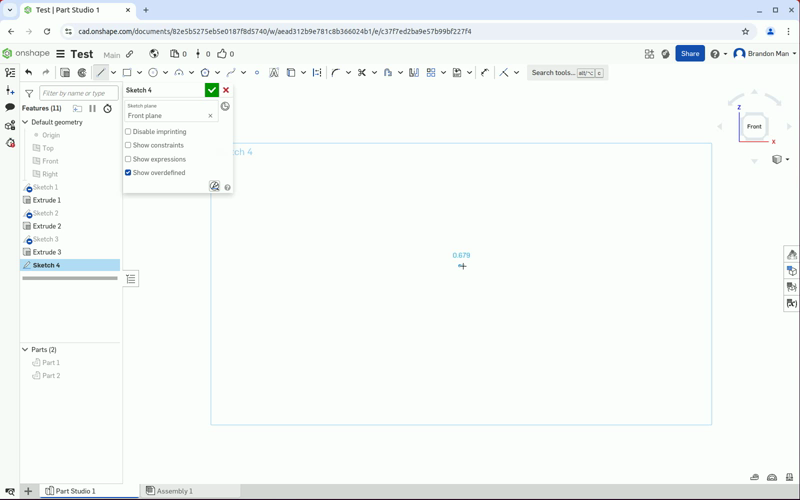
scroll(6)
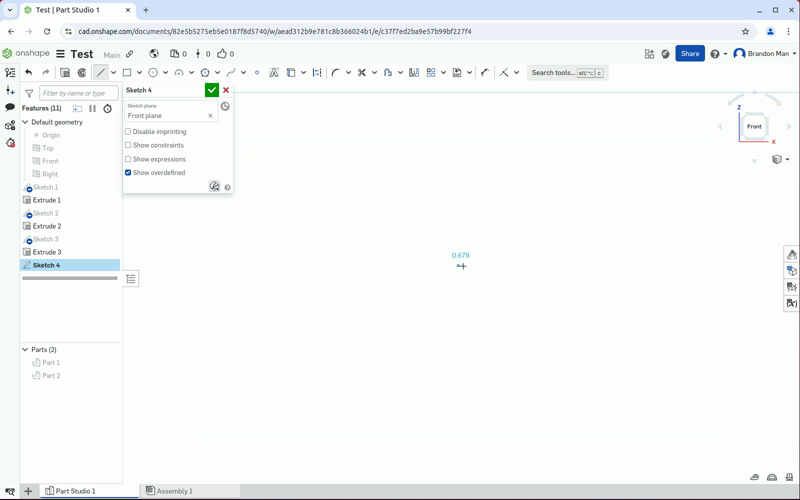
scroll(6)
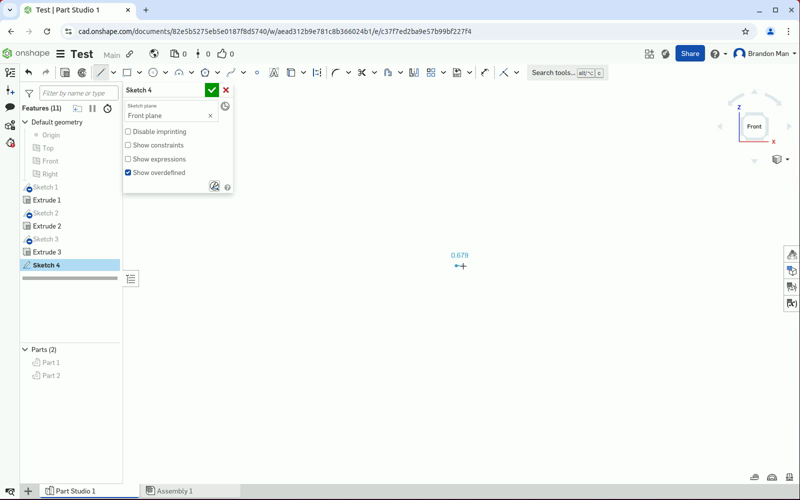
scroll(6)
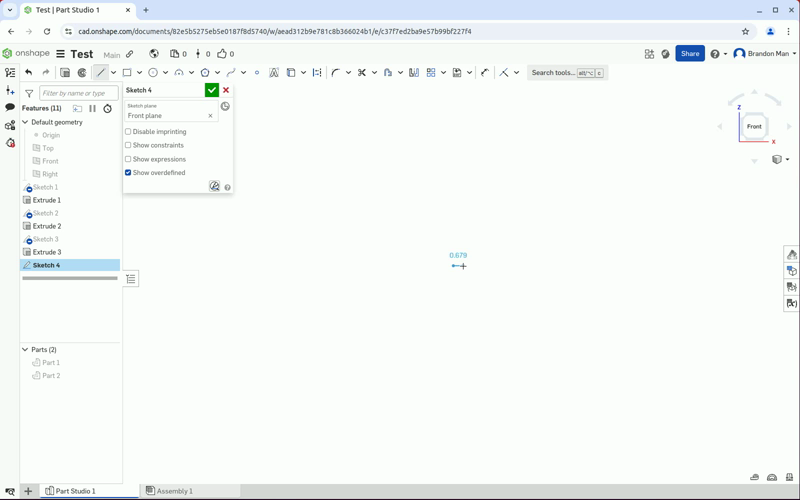
scroll(6)
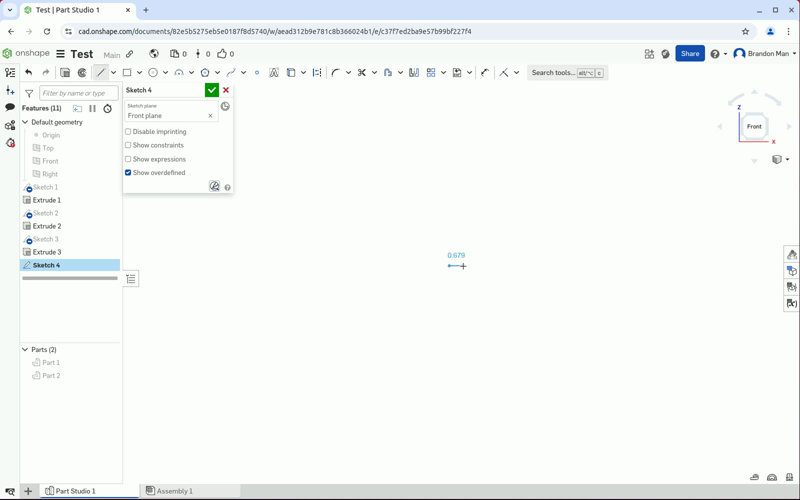
scroll(6)
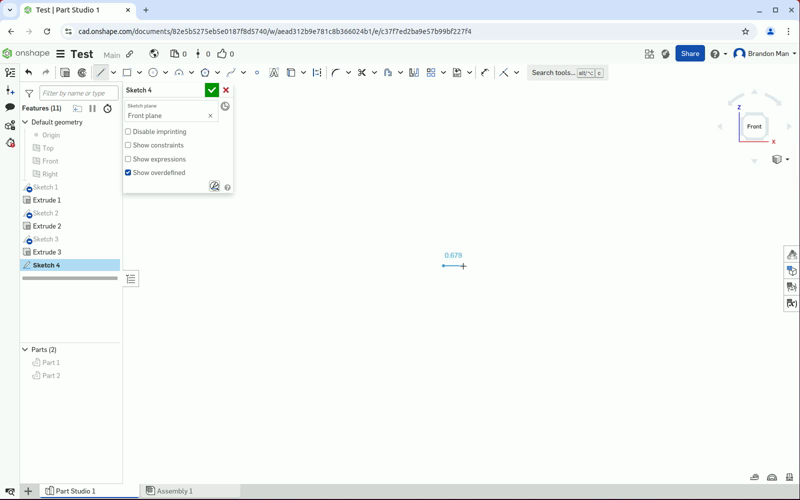
scroll(6)
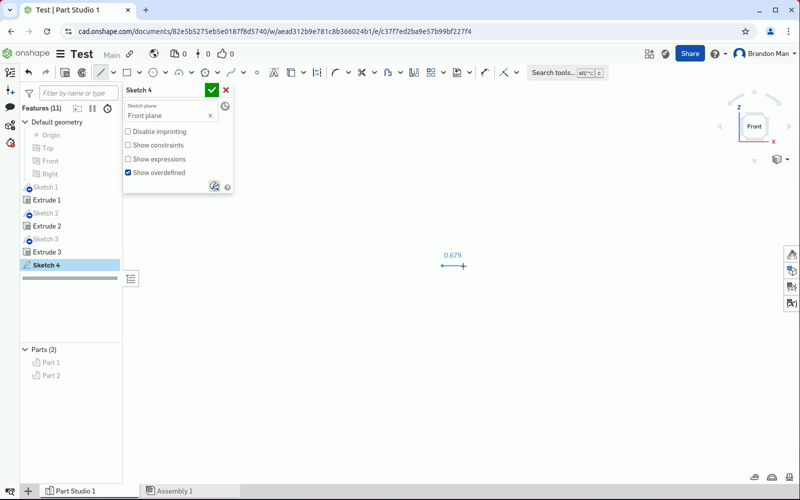
scroll(6)
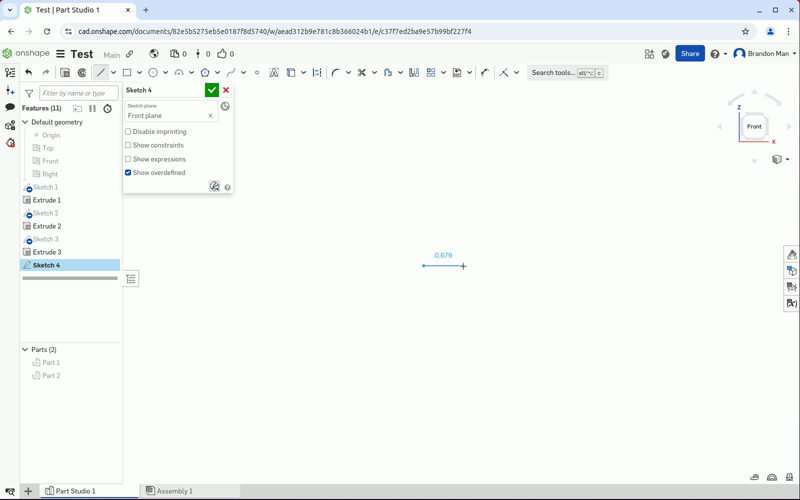
click(463, 265)
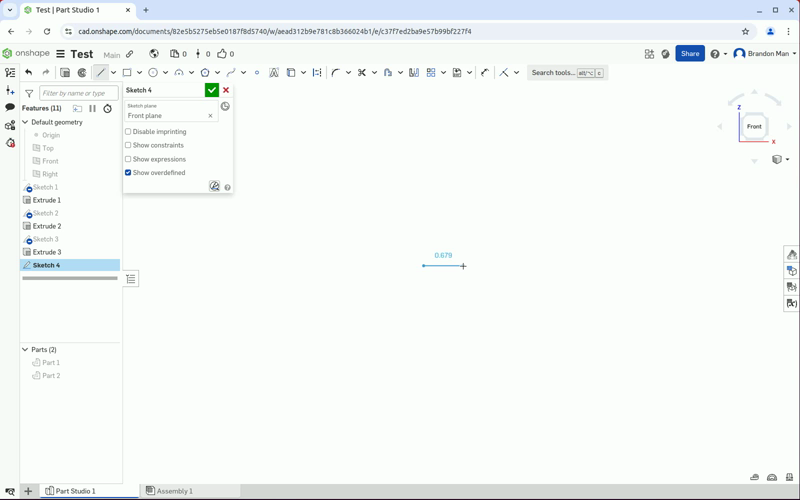
scroll(-6)
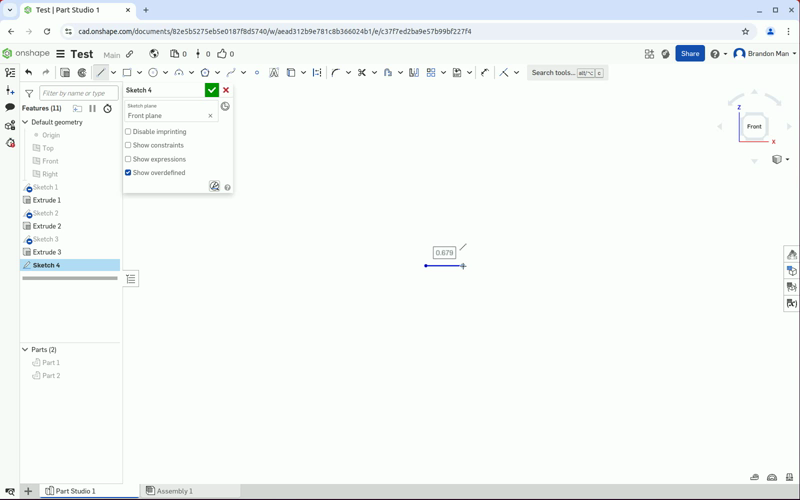
scroll(-6)
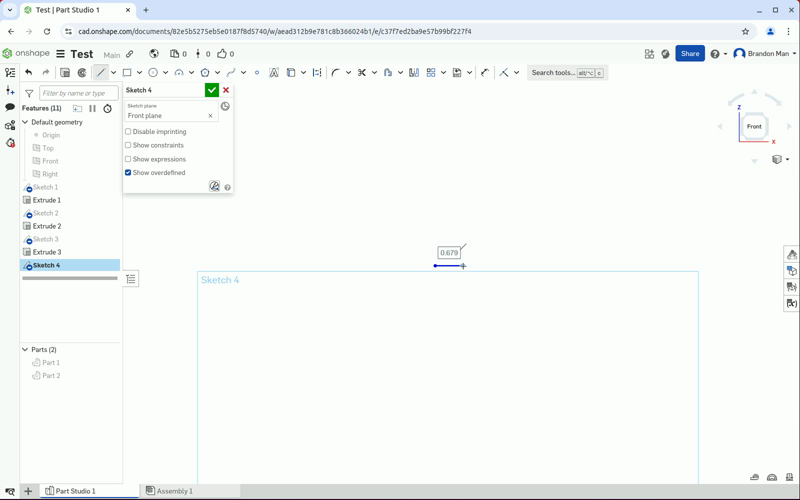
scroll(-6)
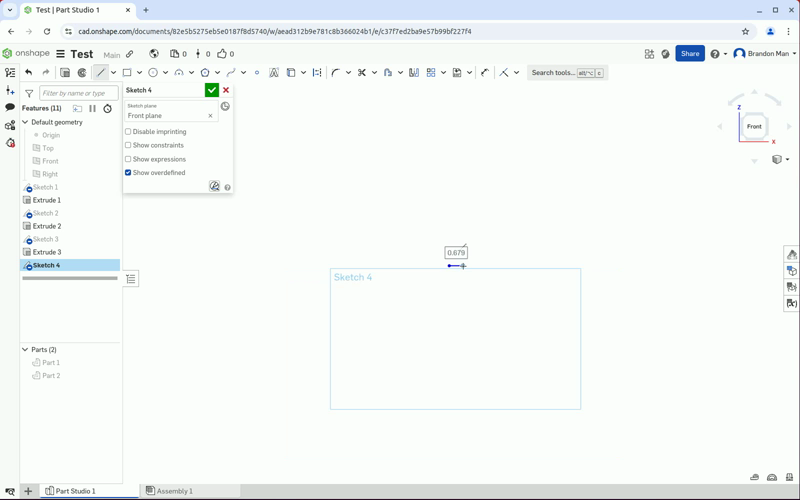
scroll(-6)
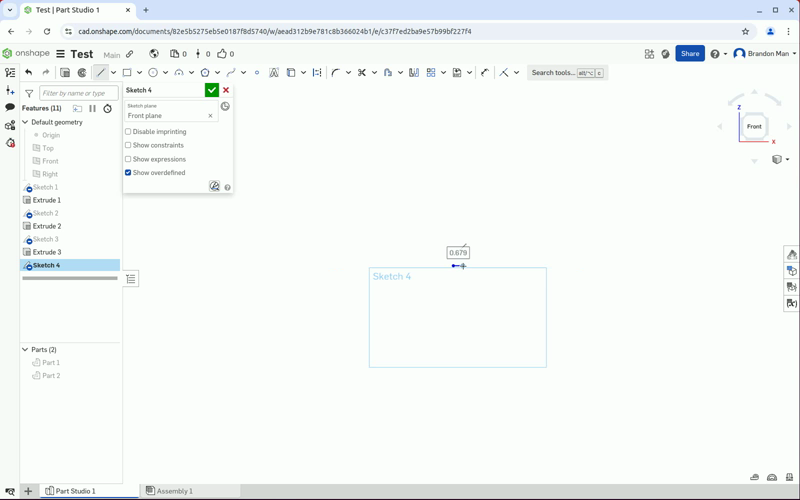
scroll(-6)
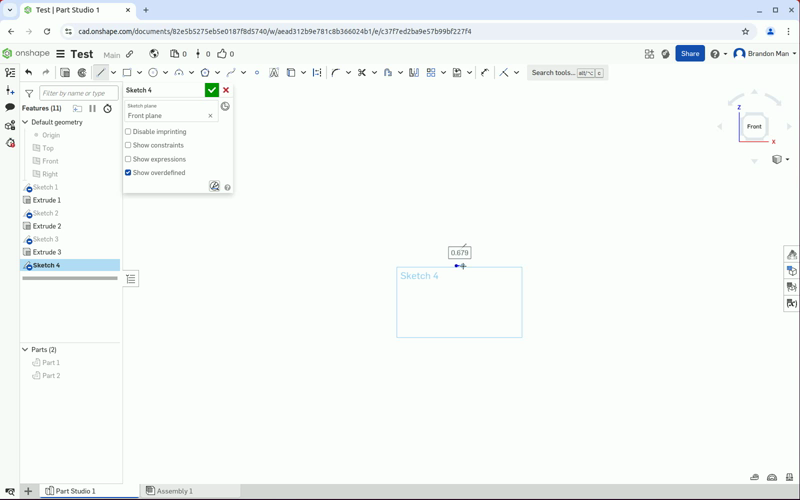
scroll(-6)
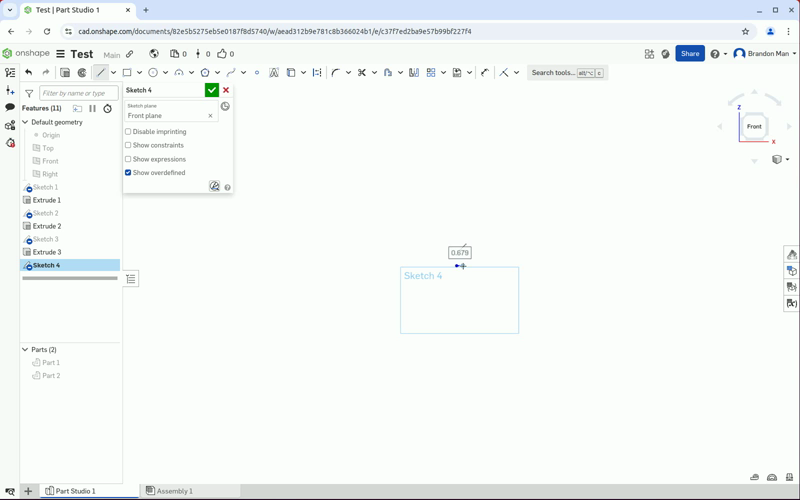
scroll(-6)
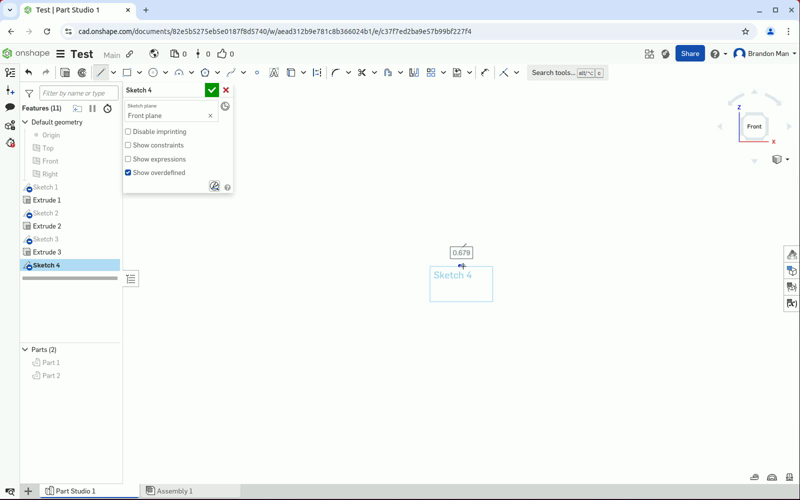
key_up(shift)
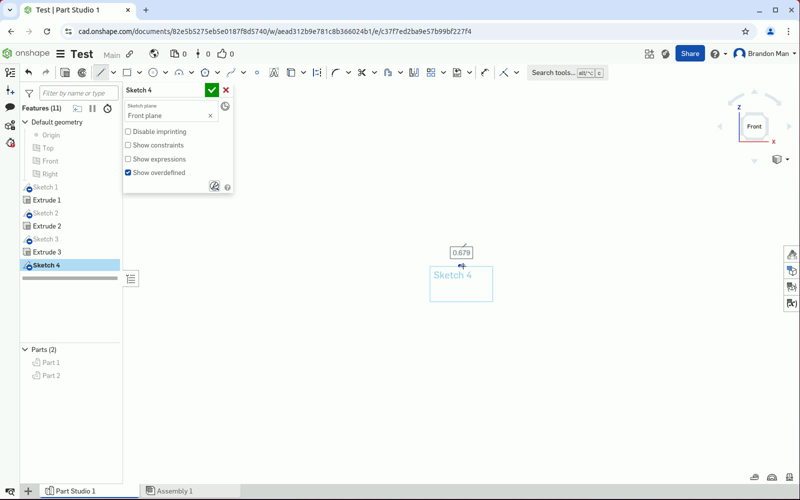
key_down(shift)
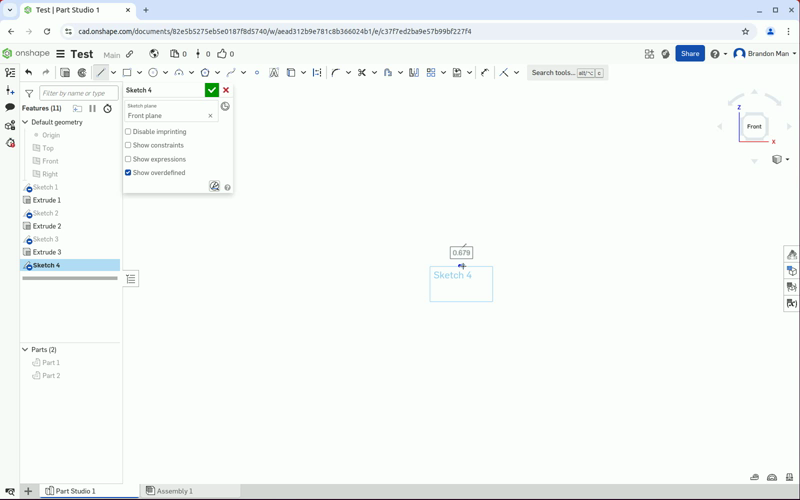
mouse_move(493, 265)
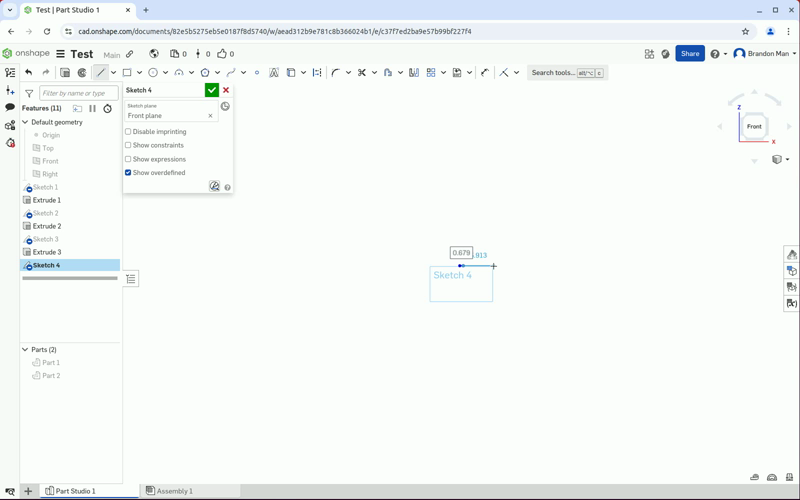
mouse_move(463, 260)
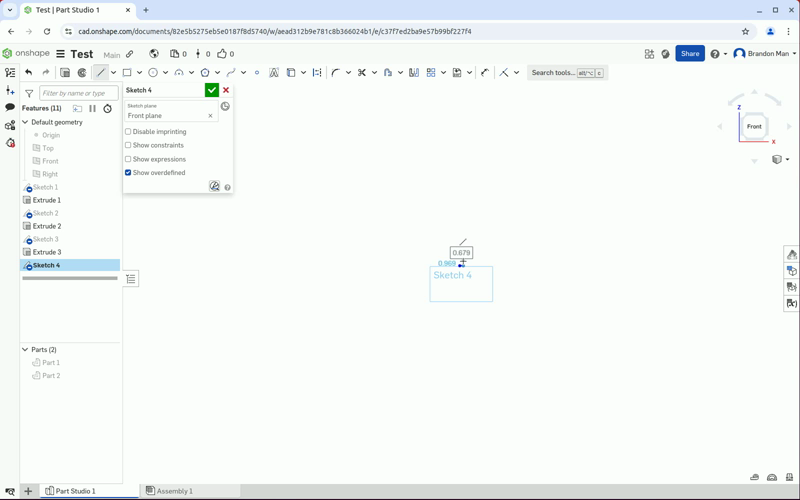
scroll(6)
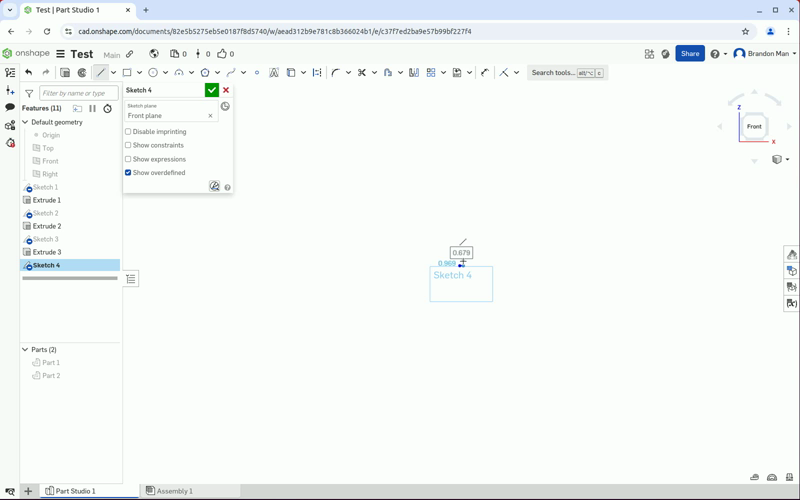
scroll(6)
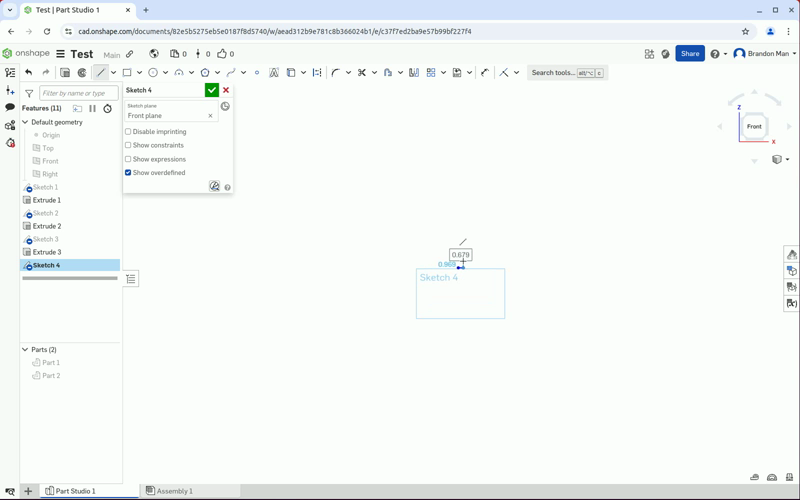
scroll(6)
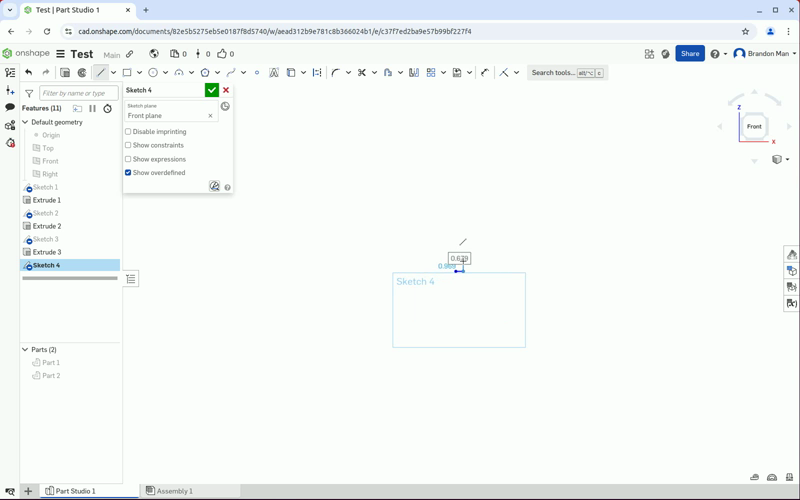
scroll(6)
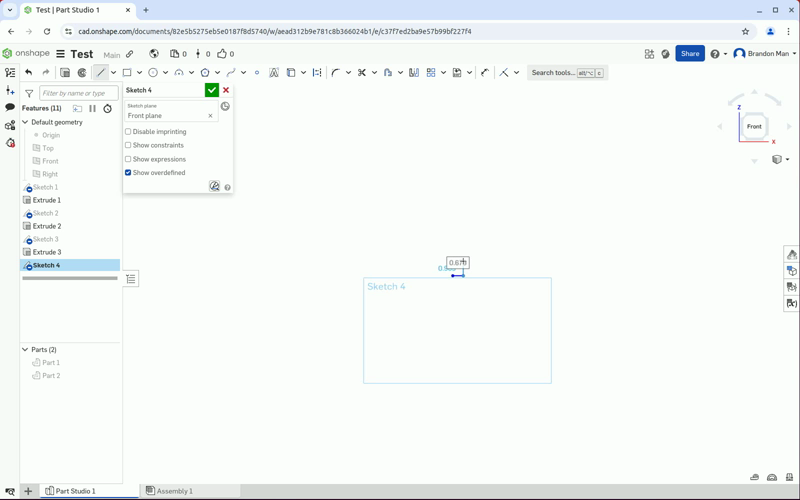
scroll(6)
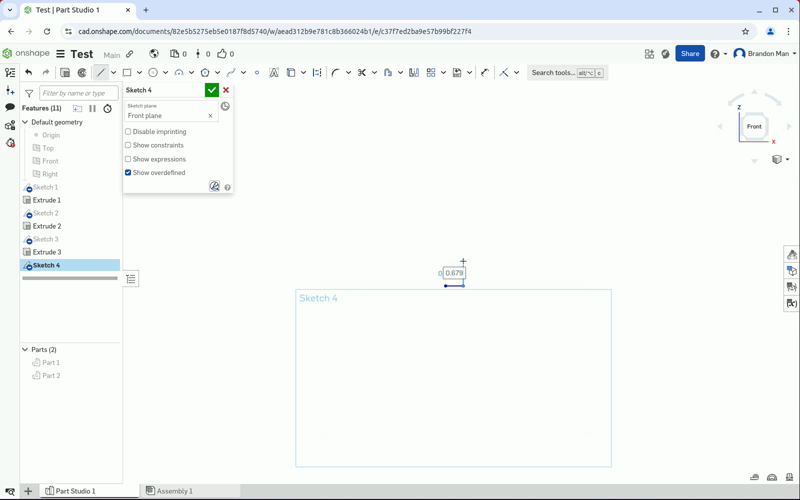
scroll(6)
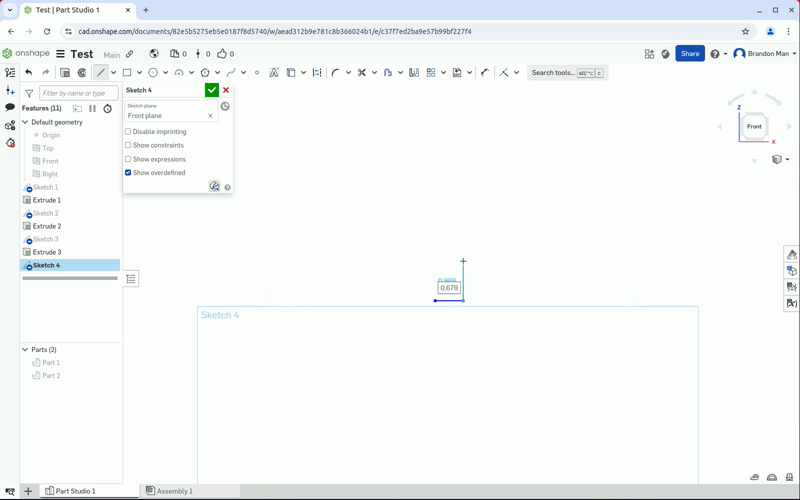
scroll(6)
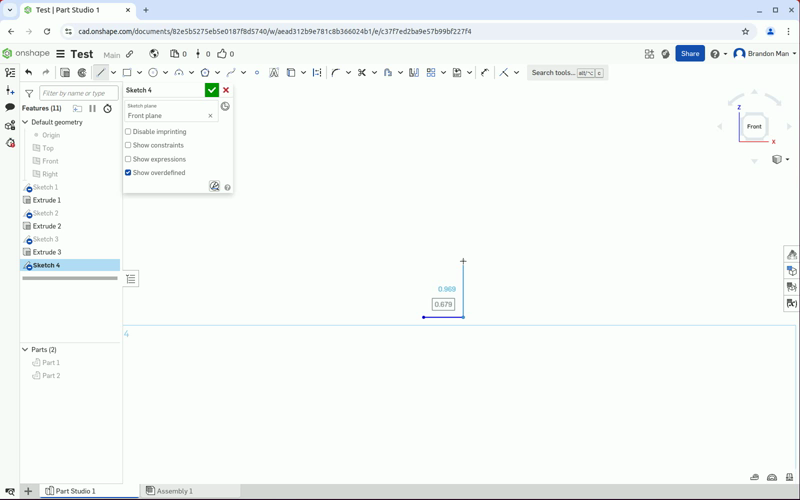
click(463, 260)
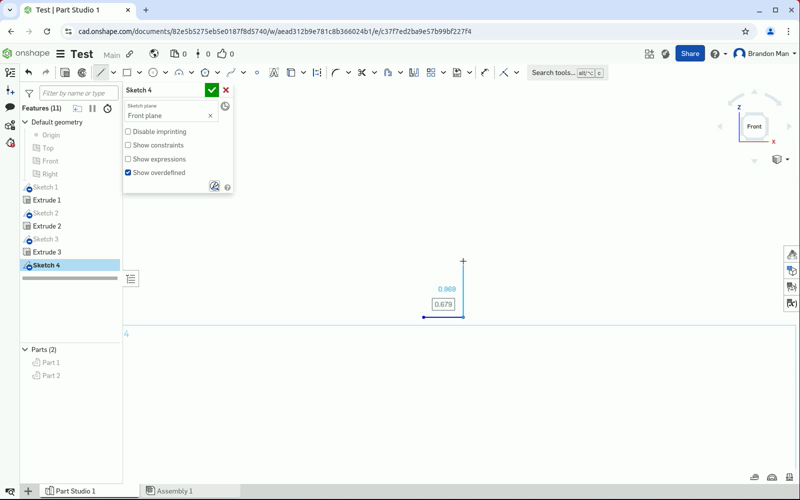
scroll(-6)
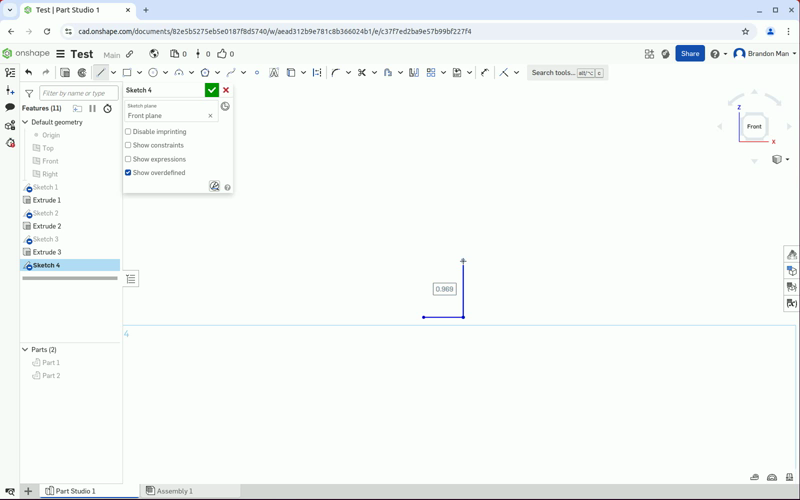
scroll(-6)
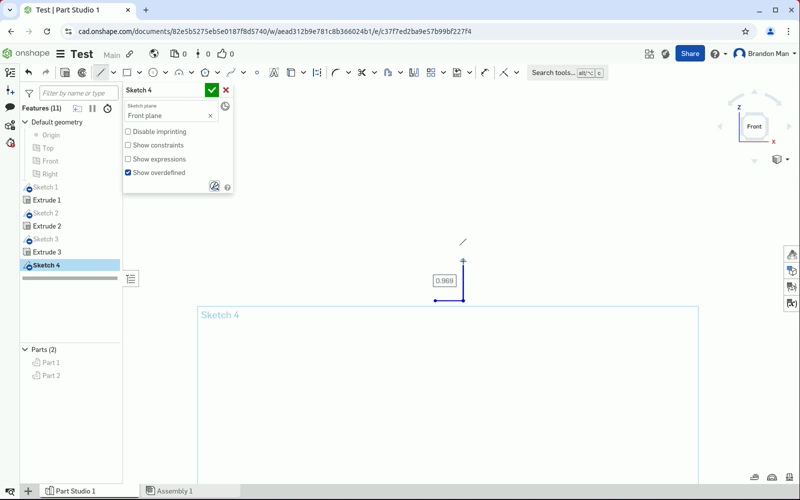
scroll(-6)
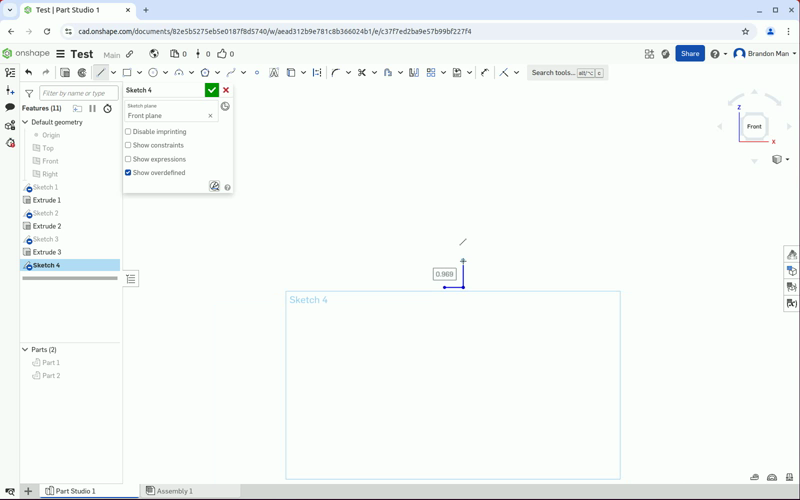
scroll(-6)
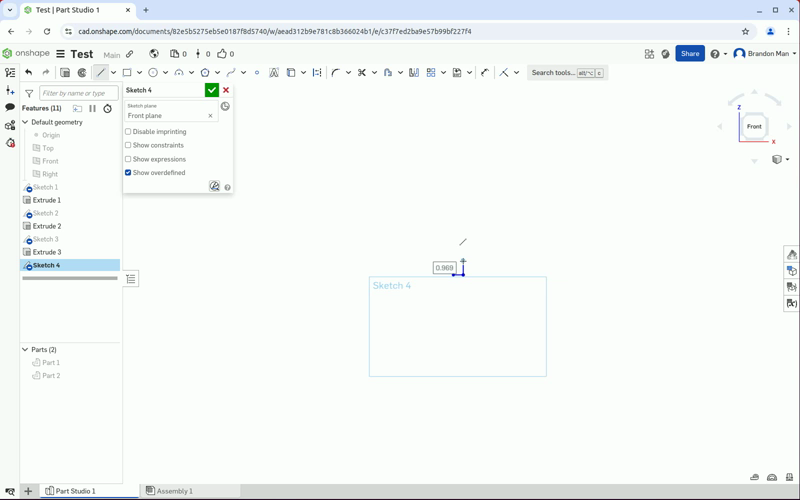
scroll(-6)
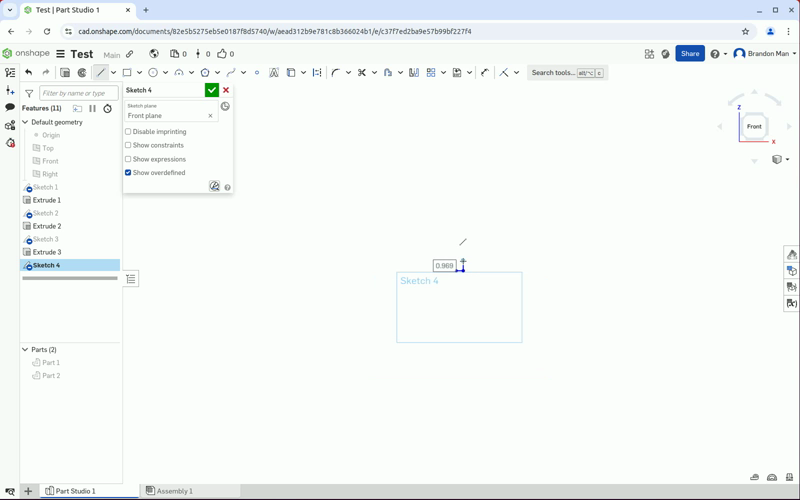
scroll(-6)
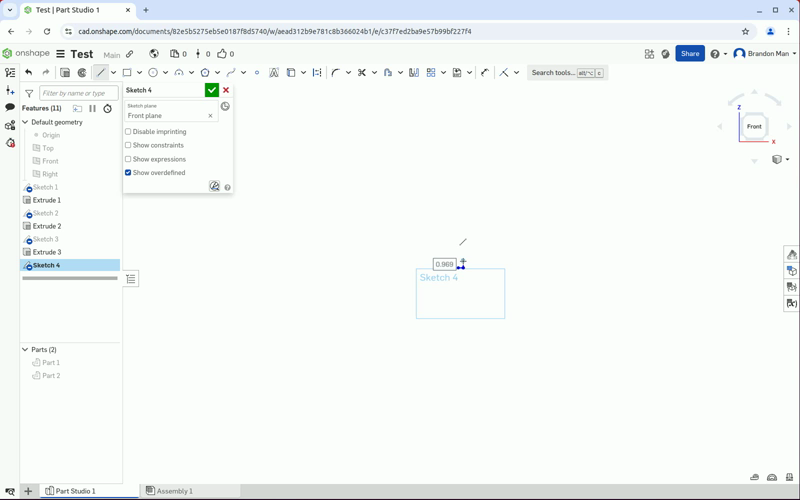
scroll(-6)
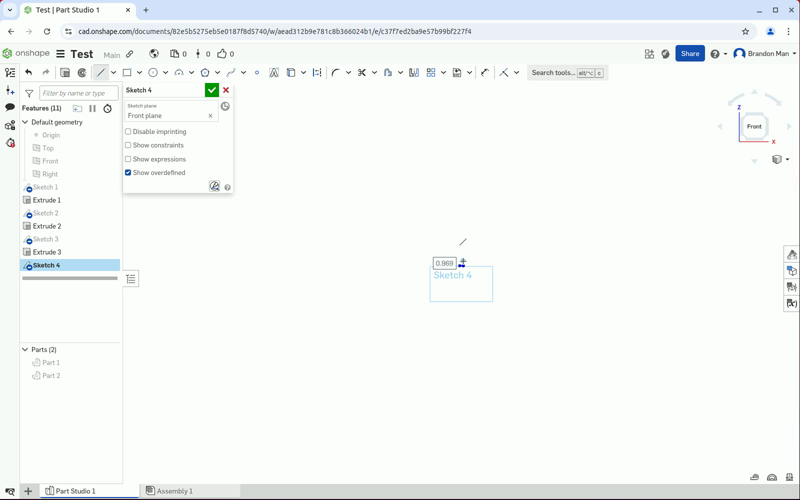
key_up(shift)
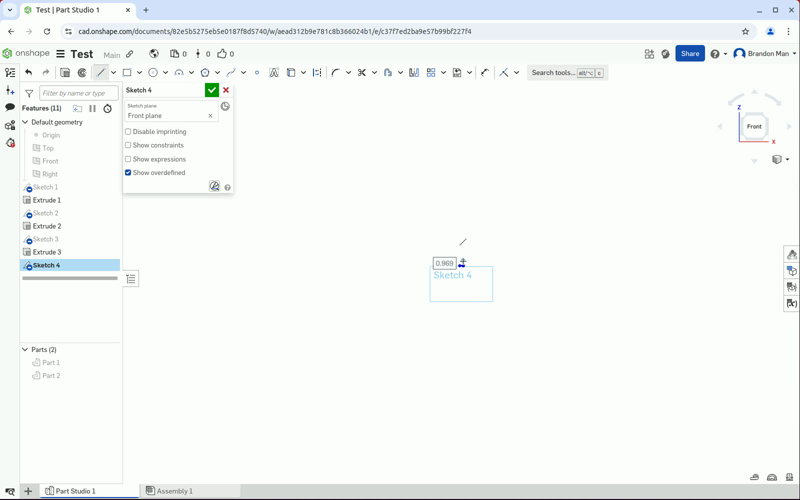
key_down(shift)
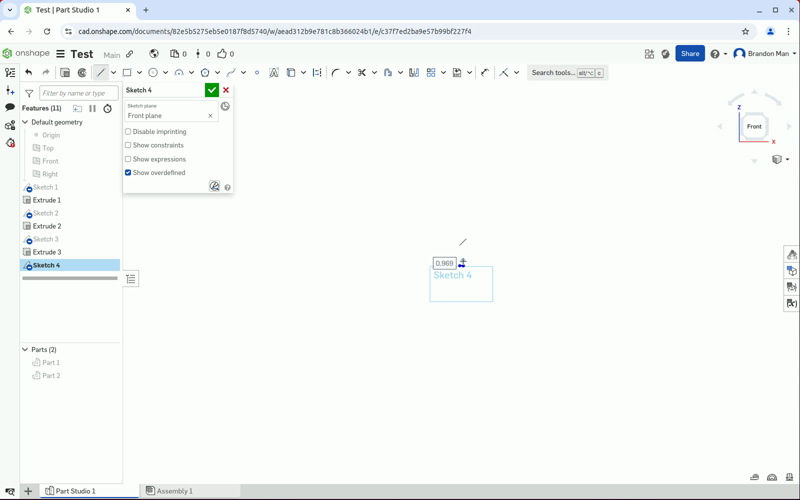
mouse_move(493, 260)
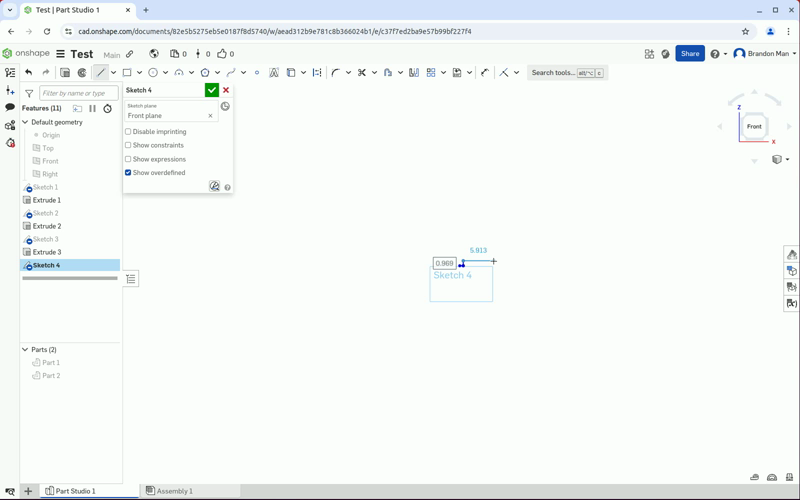
mouse_move(459, 260)
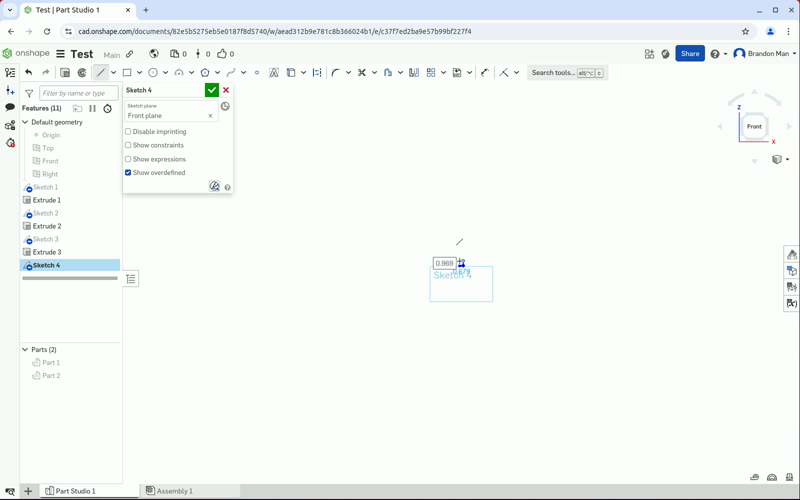
scroll(6)
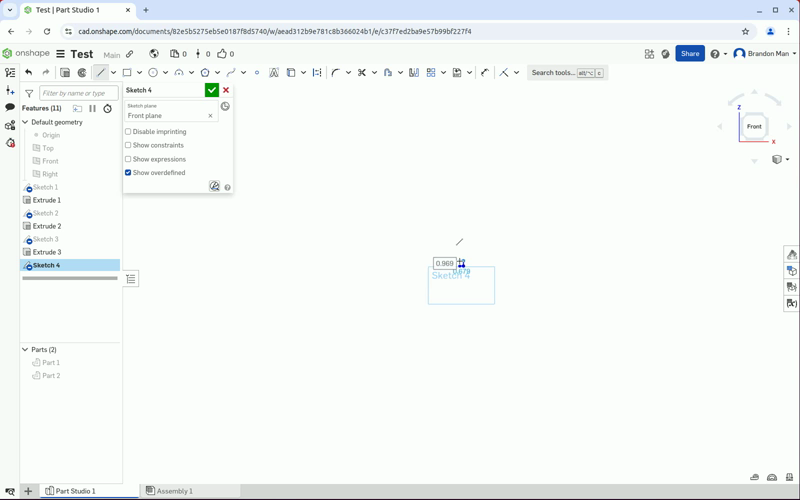
scroll(6)
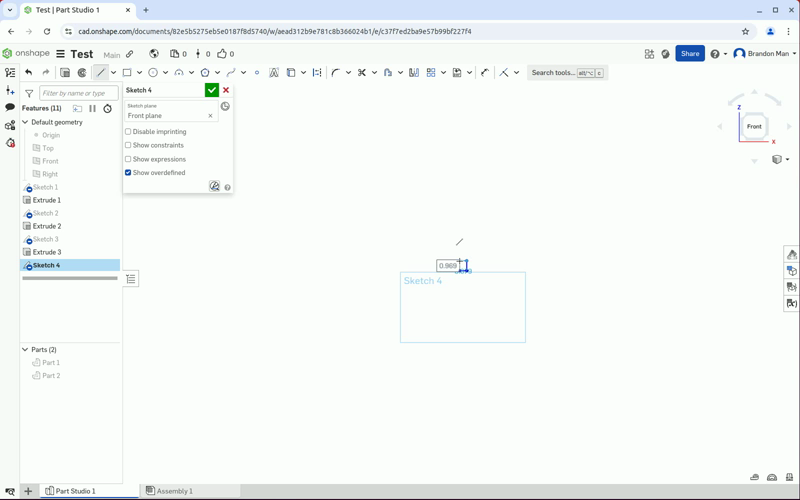
scroll(6)
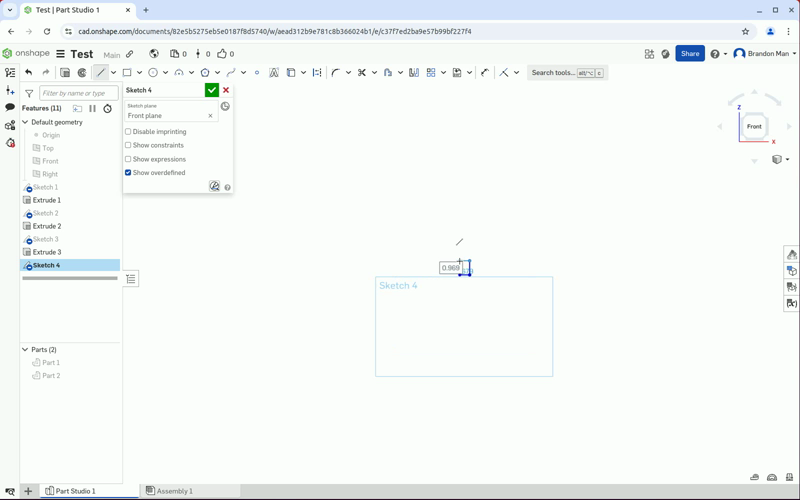
scroll(6)
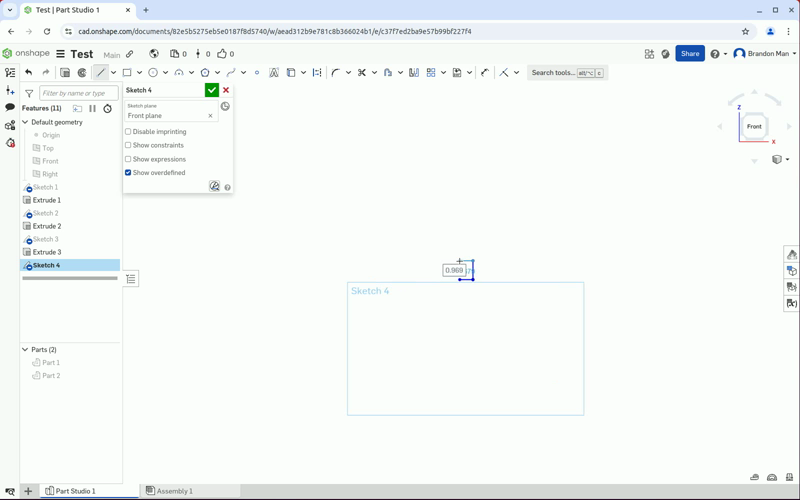
scroll(6)
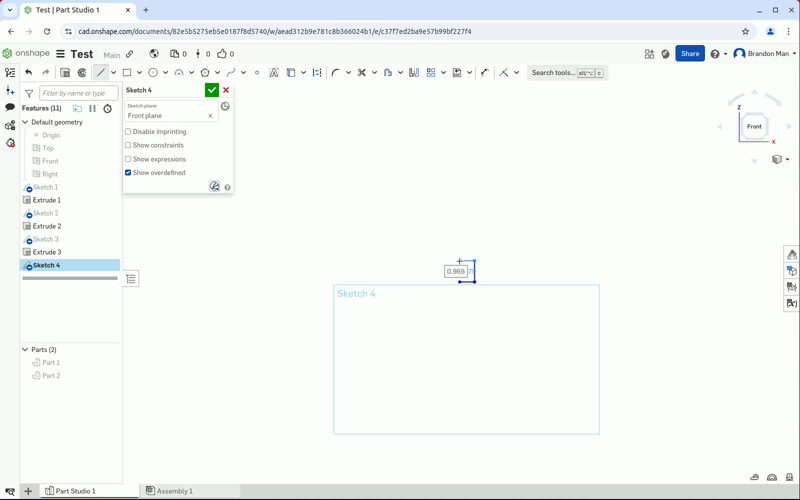
scroll(6)
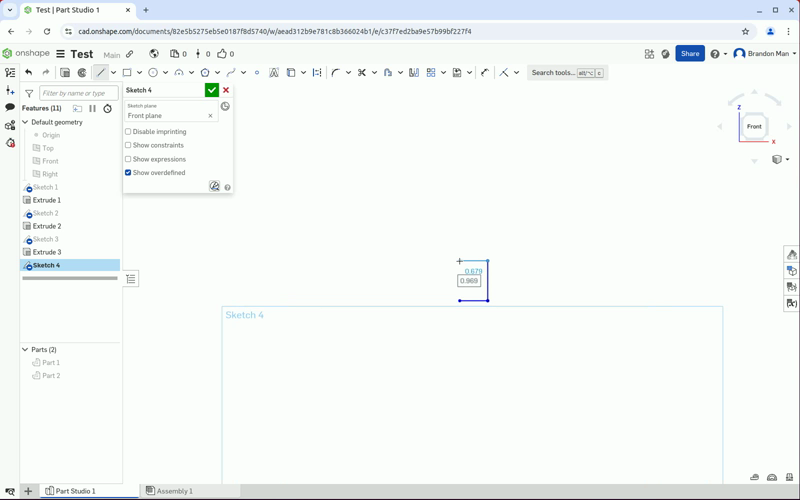
scroll(6)
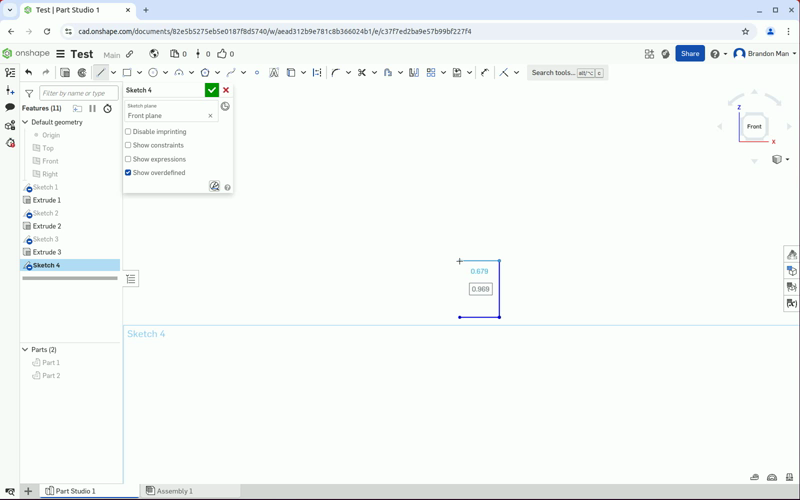
click(459, 260)
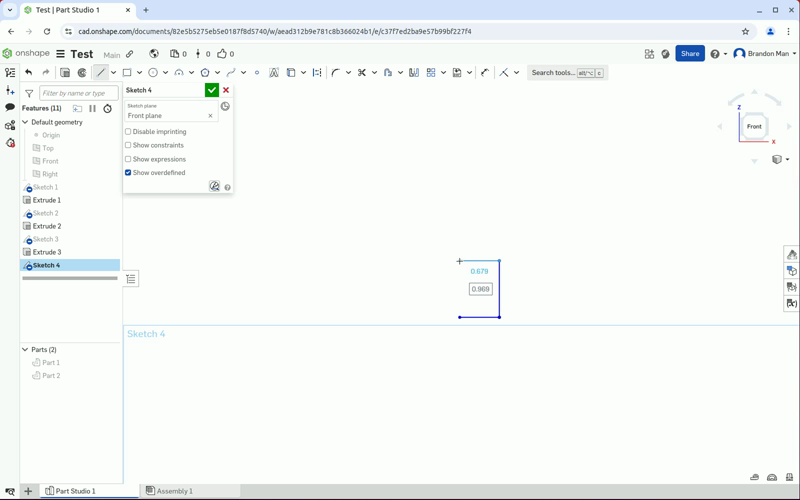
scroll(-6)
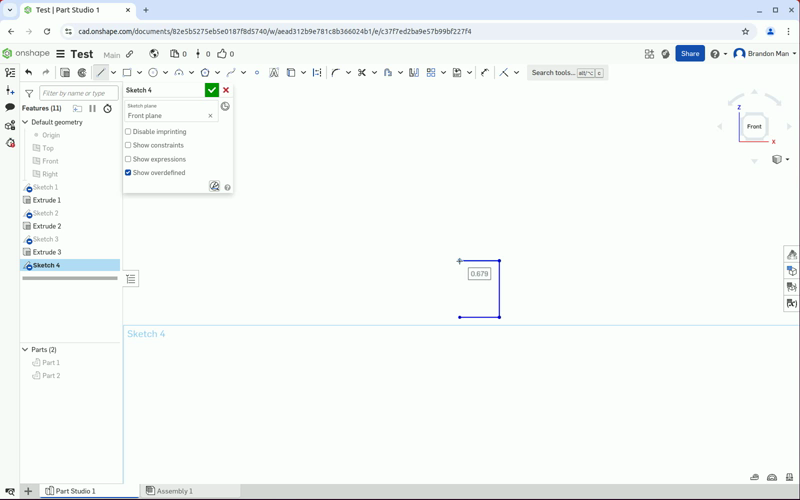
scroll(-6)
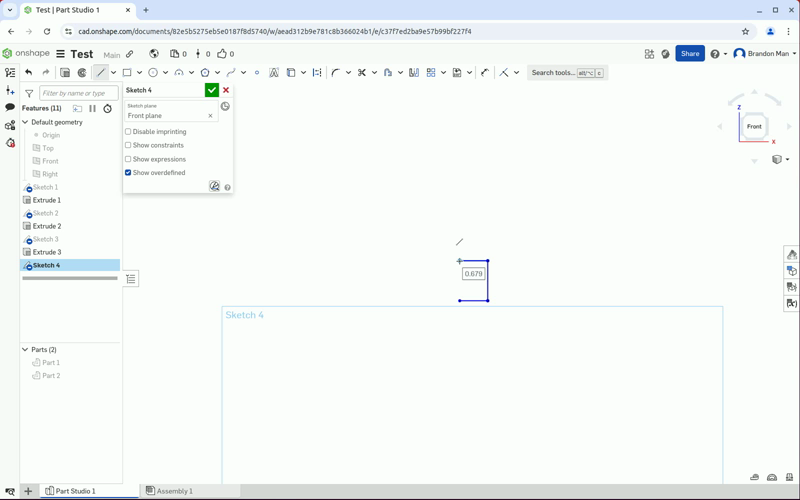
scroll(-6)
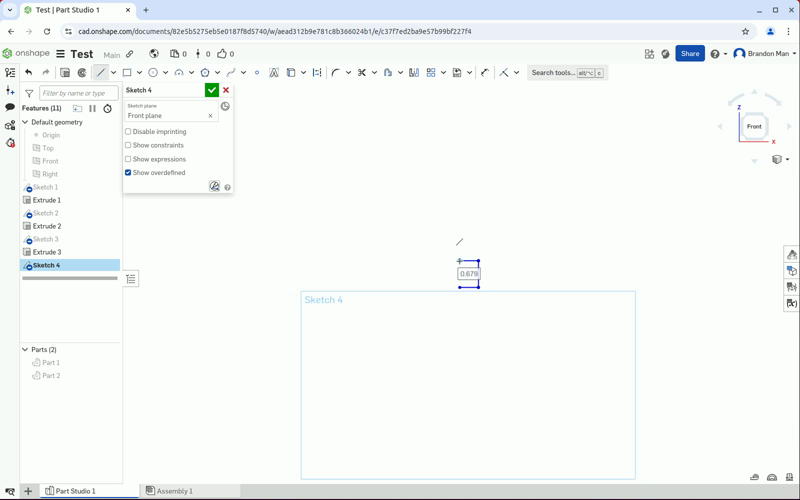
scroll(-6)
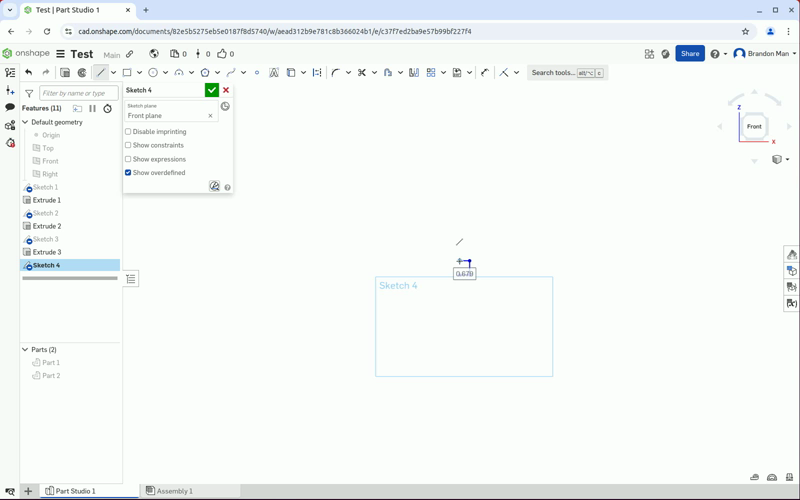
scroll(-6)
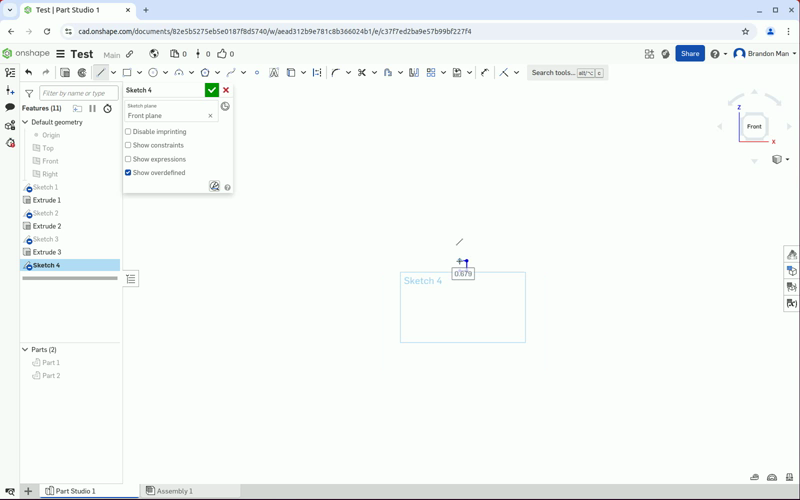
scroll(-6)
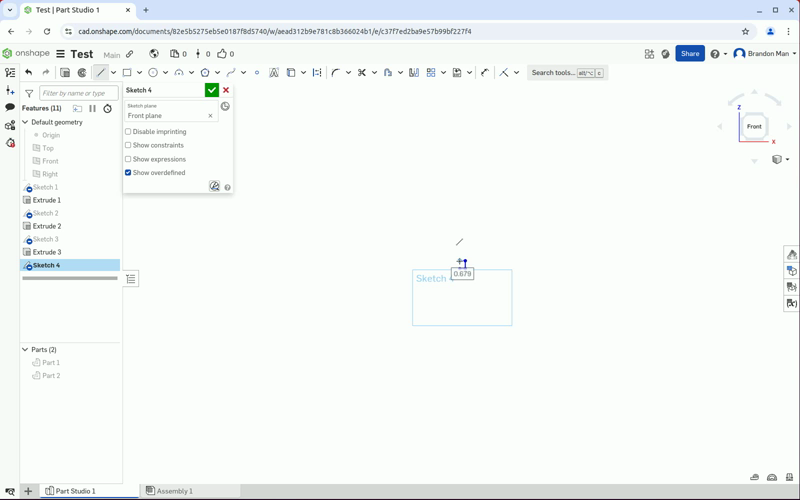
scroll(-6)
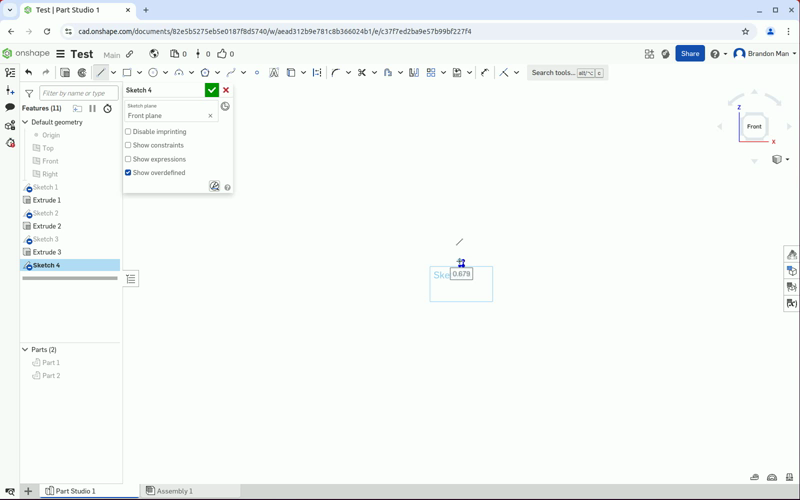
key_up(shift)
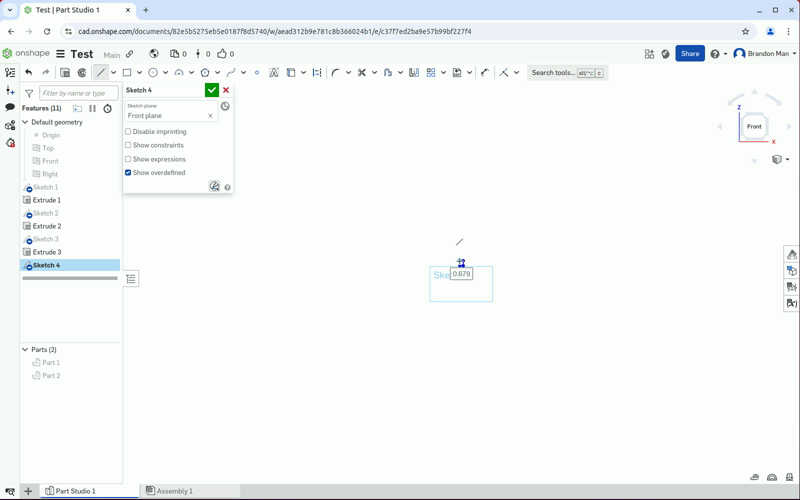
mouse_move(489, 260)
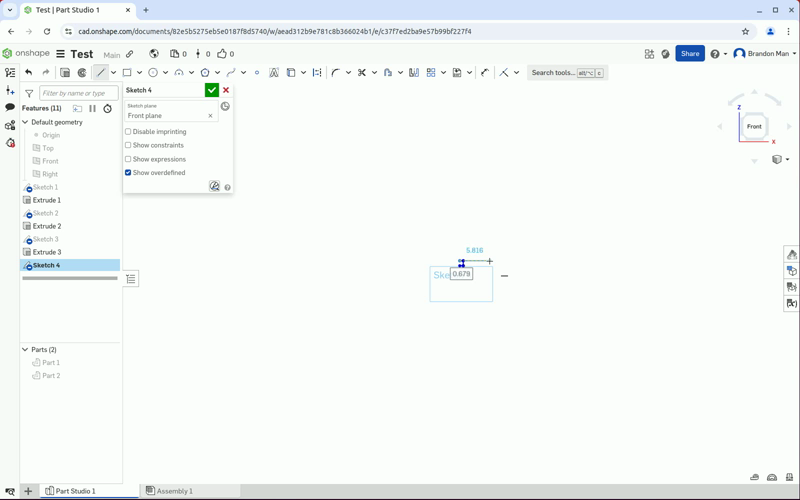
key_down(shift)
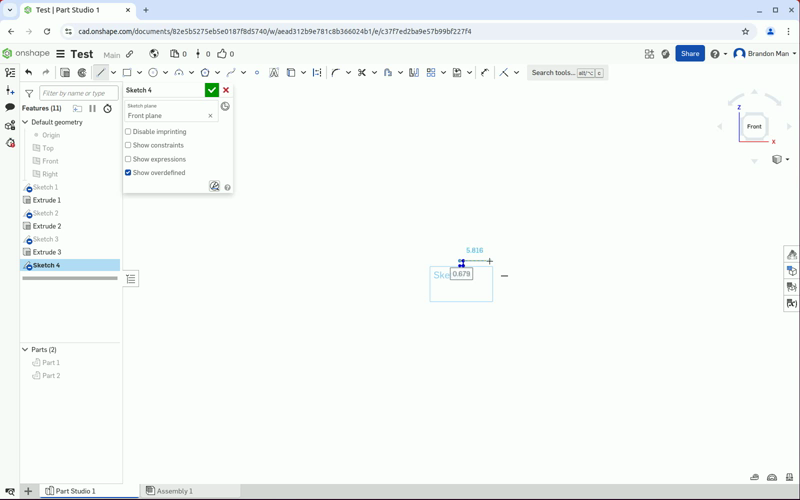
mouse_move(459, 265)
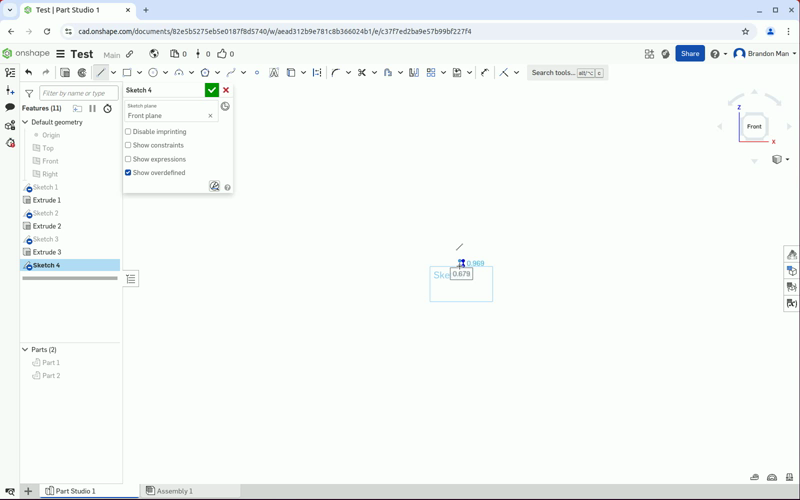
scroll(6)
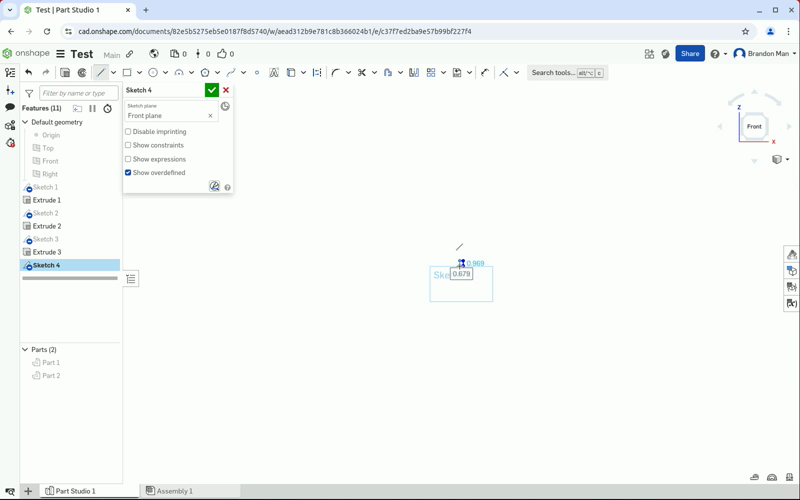
scroll(6)
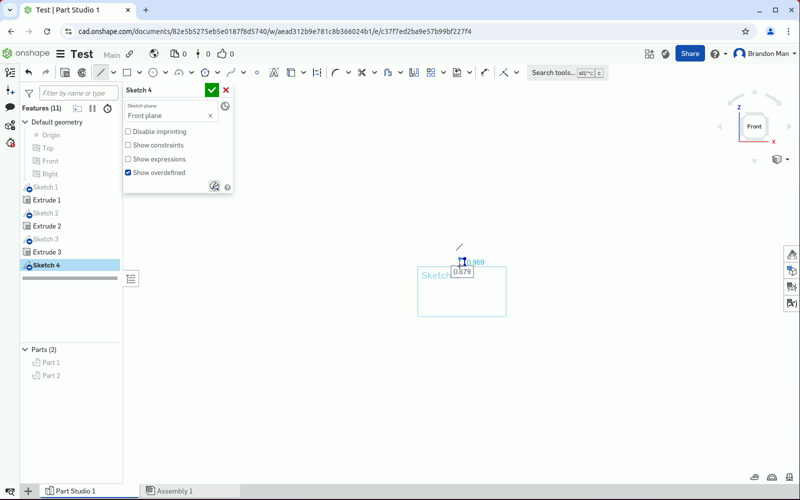
scroll(6)
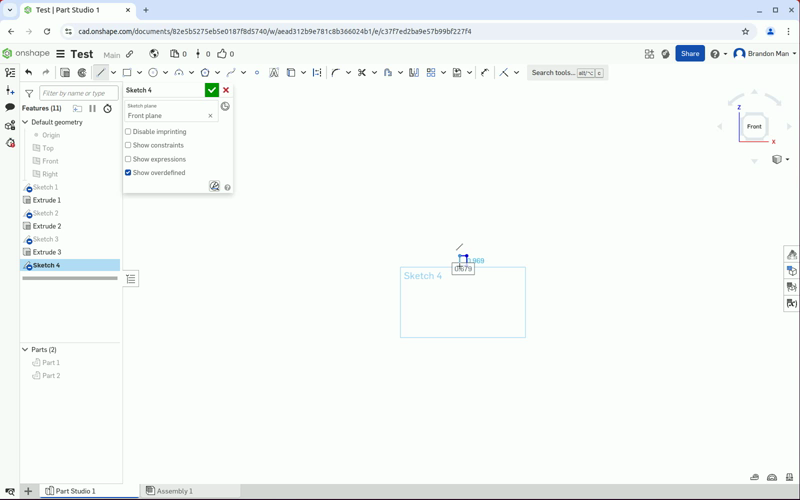
scroll(6)
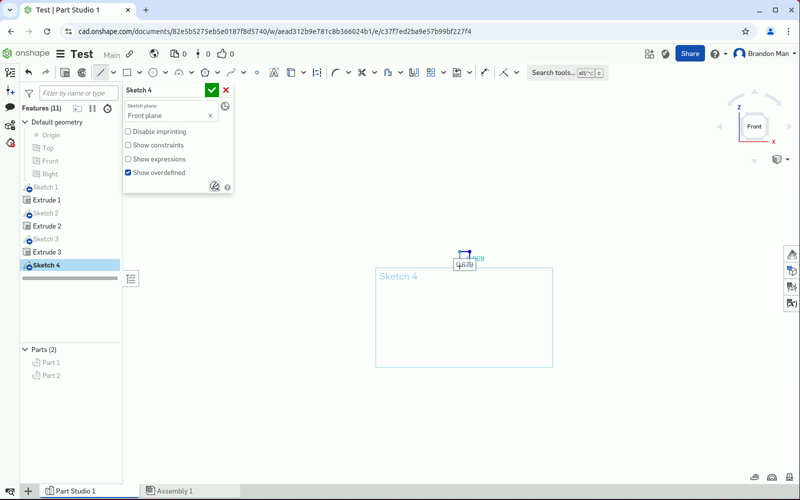
scroll(6)
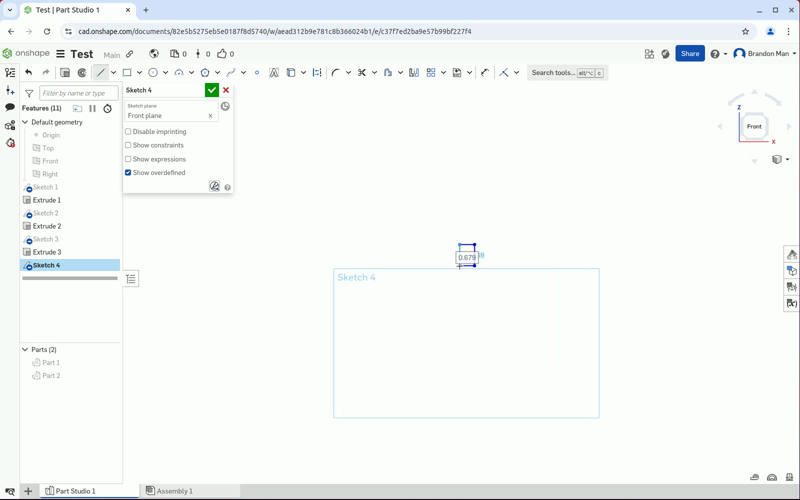
scroll(6)
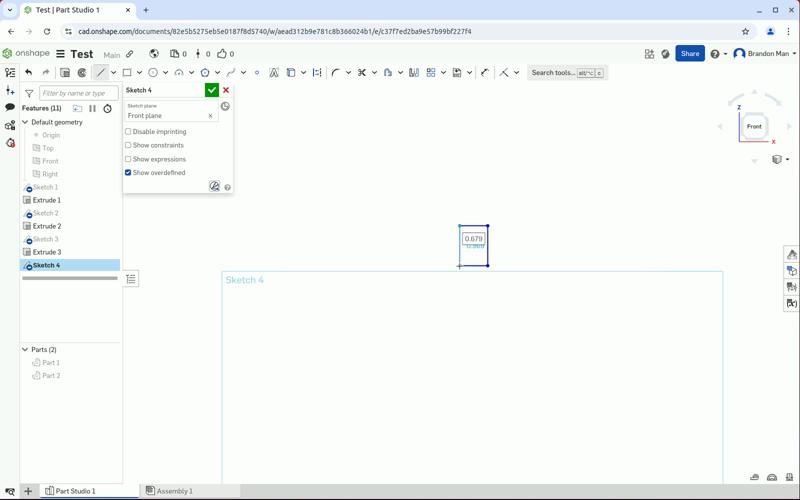
scroll(6)
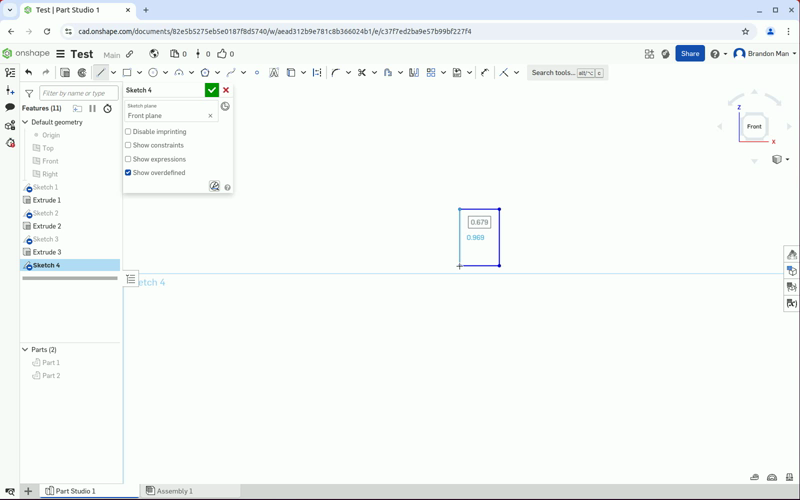
key_up(shift)
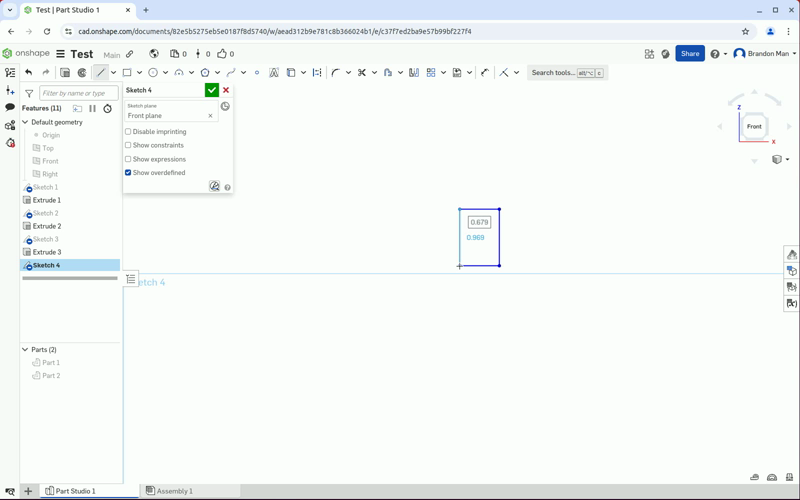
click(459, 265)
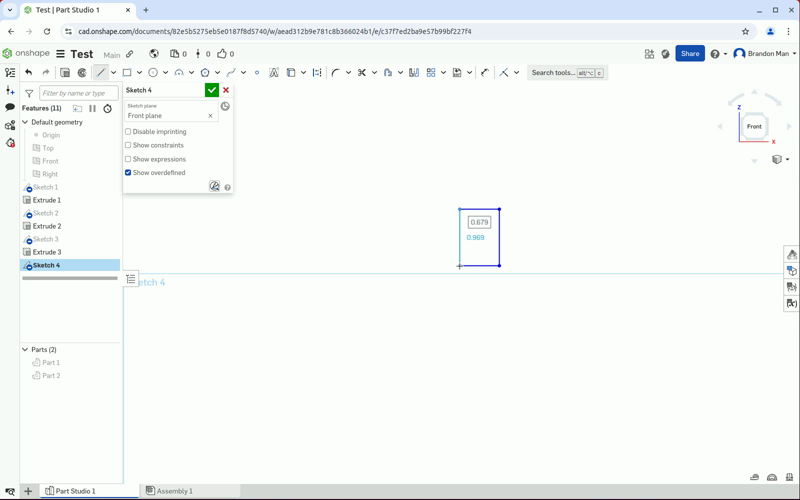
scroll(-6)
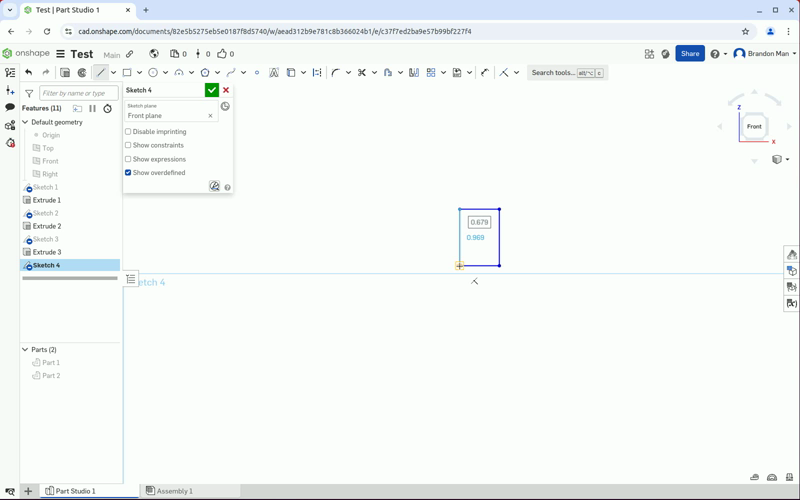
scroll(-6)
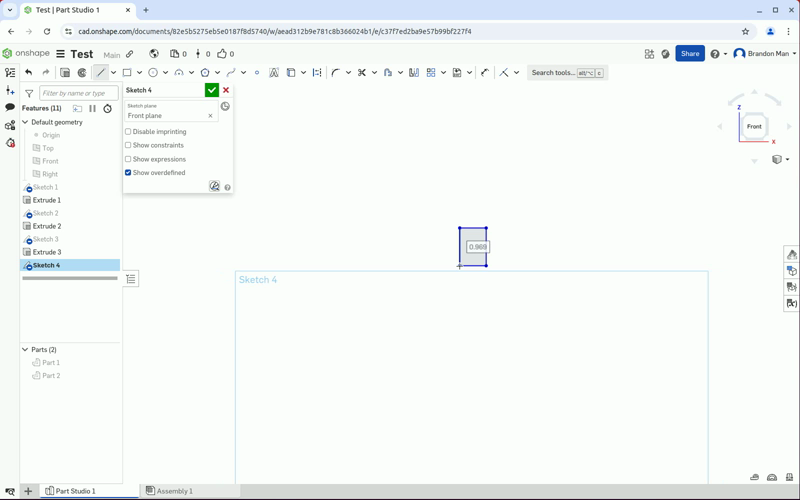
scroll(-6)
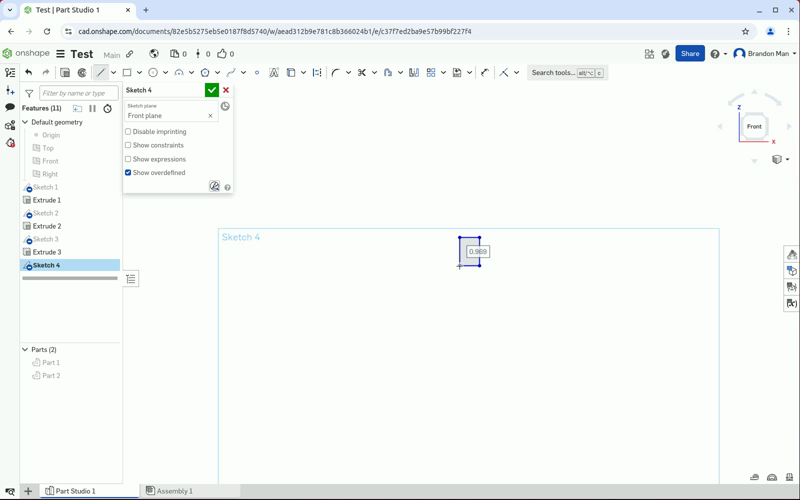
scroll(-6)
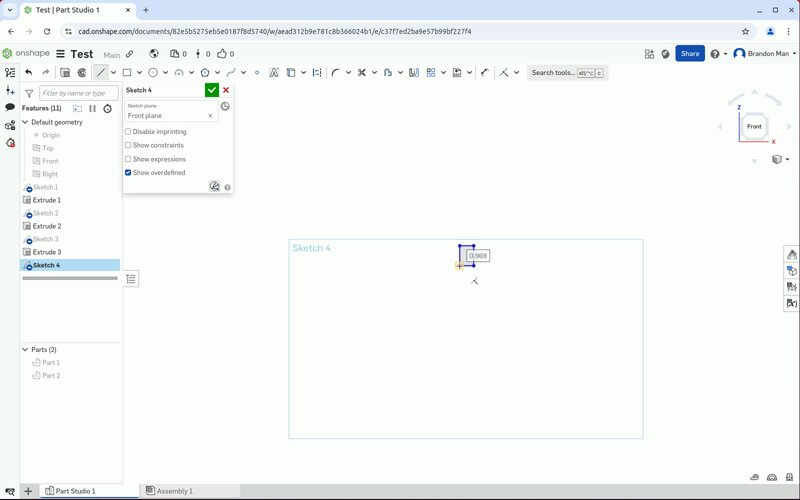
scroll(-6)
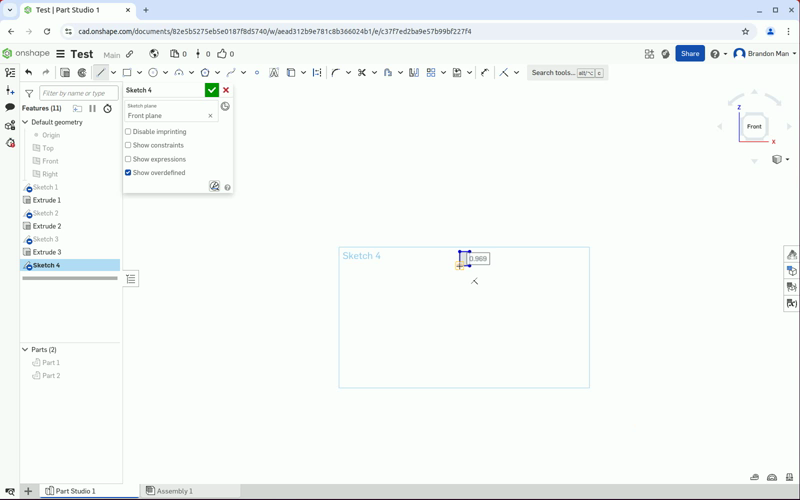
scroll(-6)
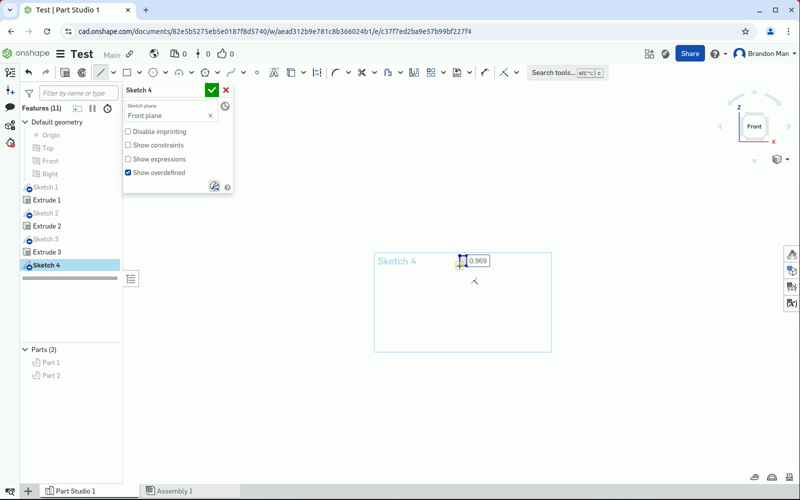
scroll(-6)
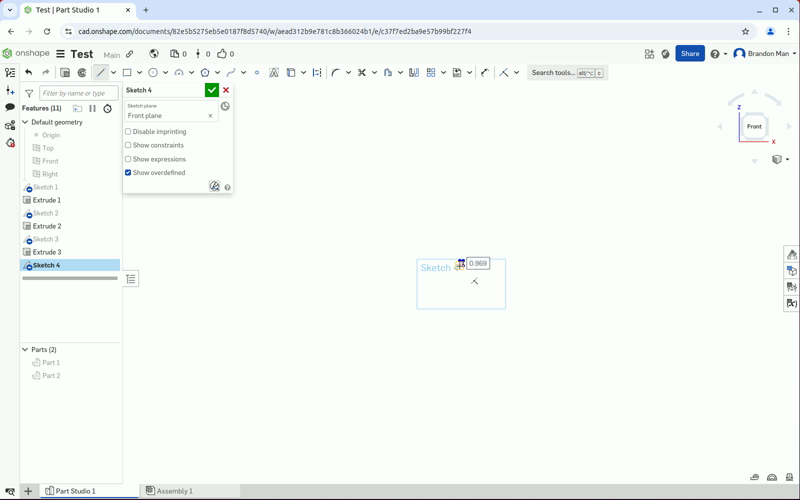
key(esc)
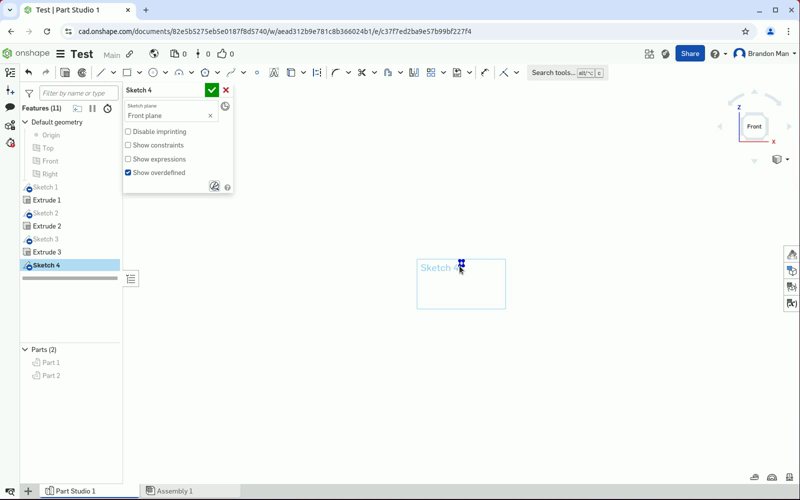
mouse_move(461, 264)
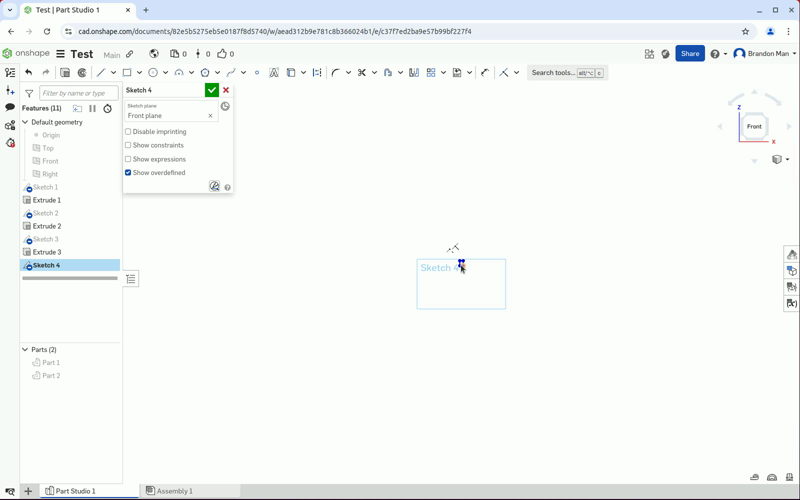
scroll(6)
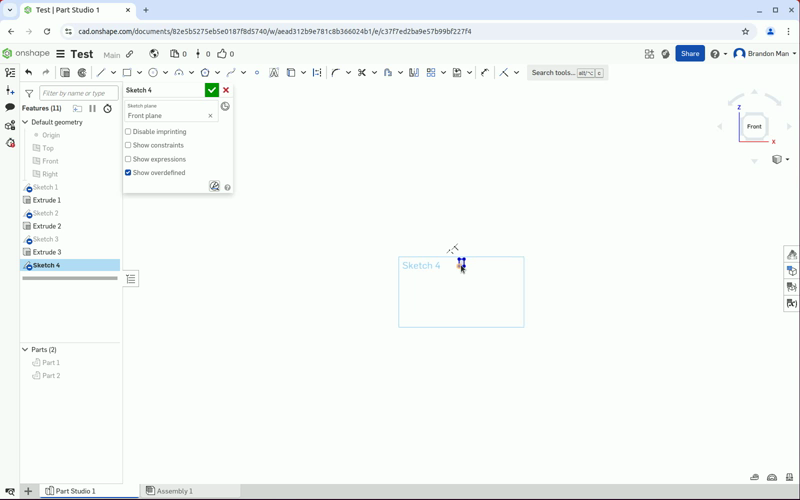
scroll(6)
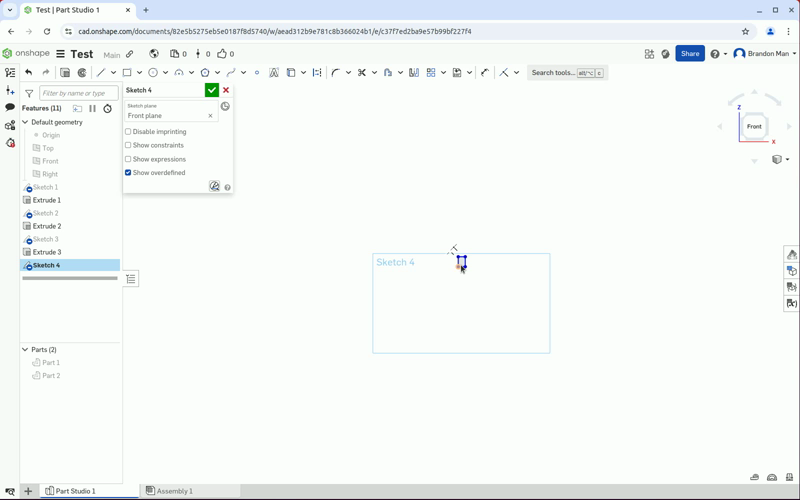
scroll(6)
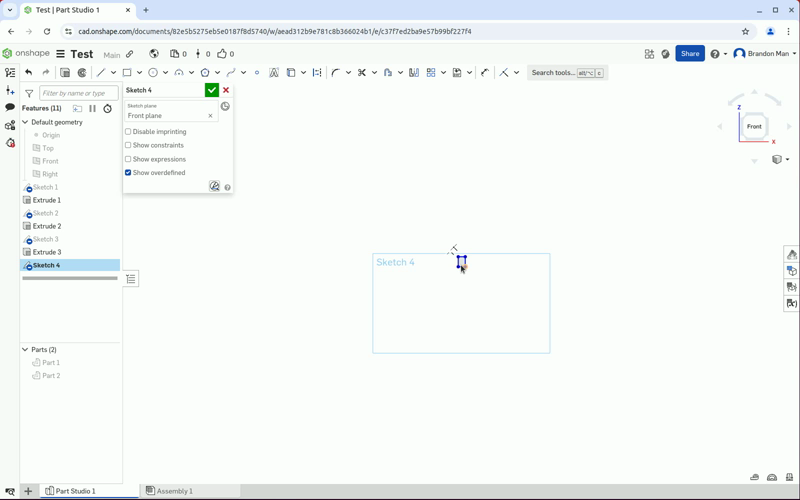
scroll(6)
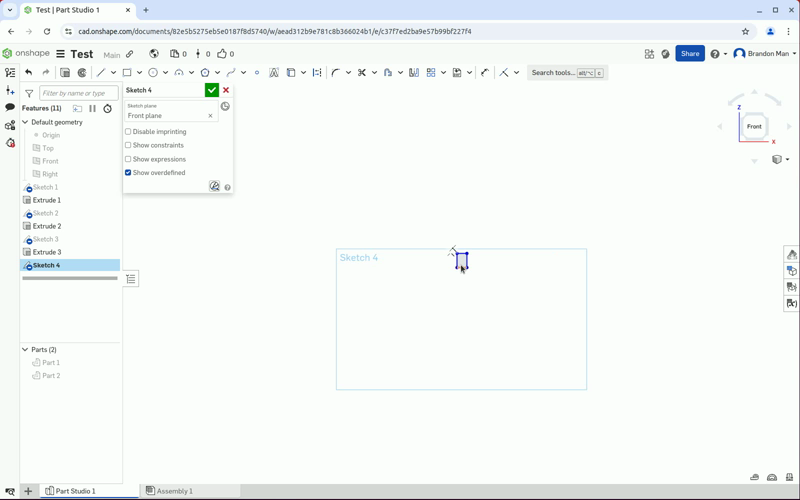
scroll(6)
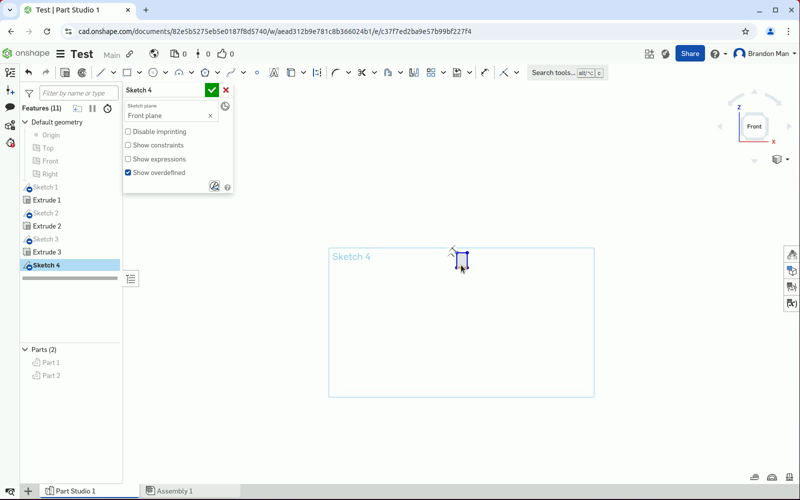
scroll(6)
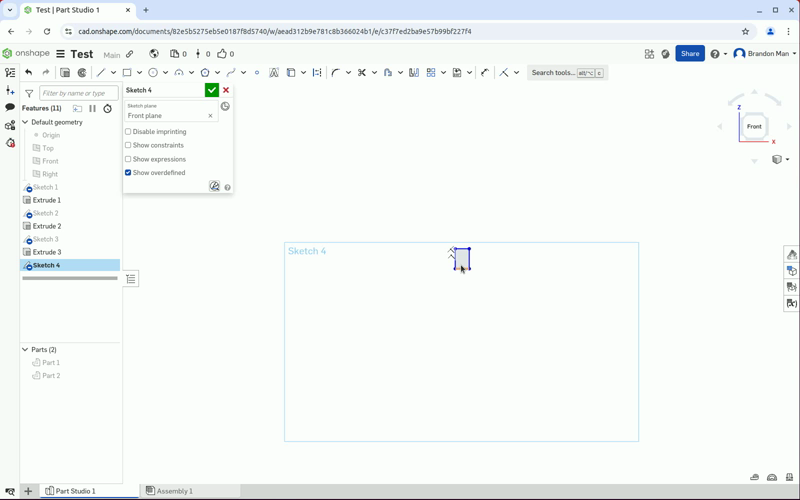
scroll(6)
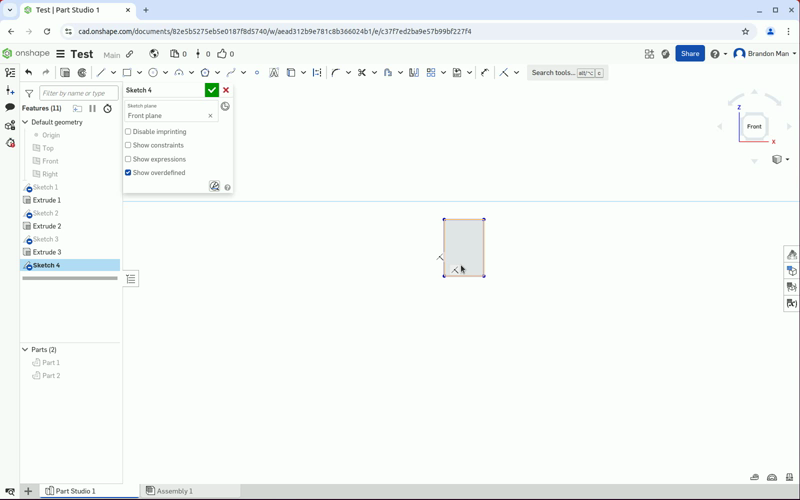
click(461, 264)
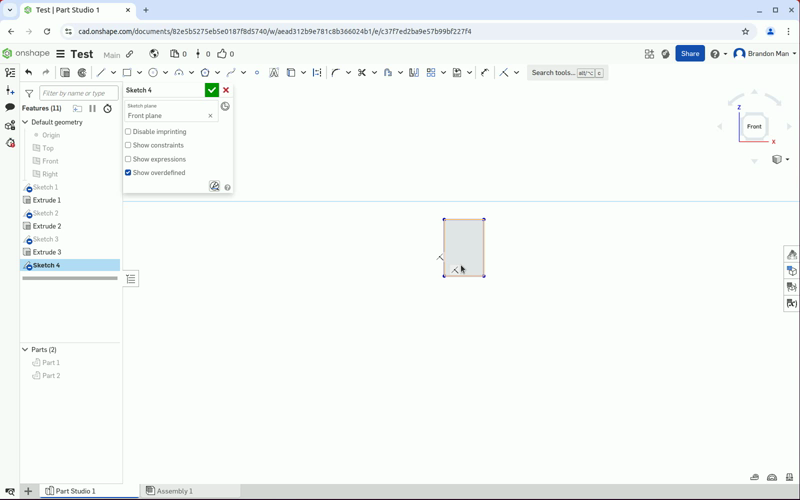
scroll(-6)
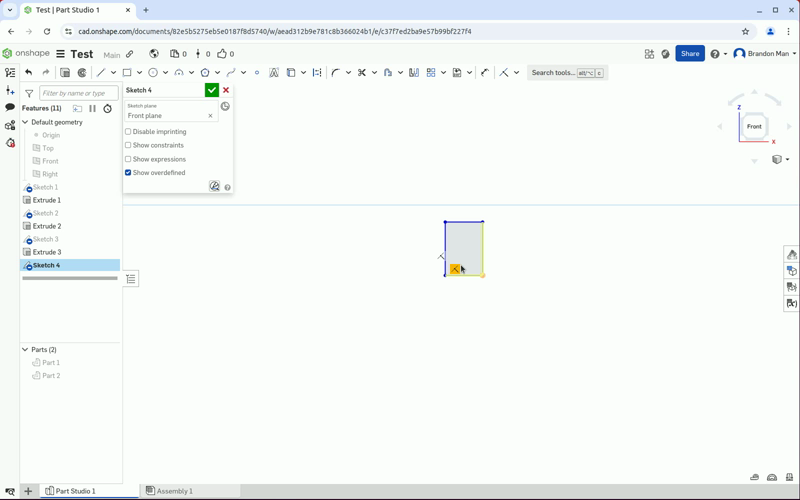
scroll(-6)
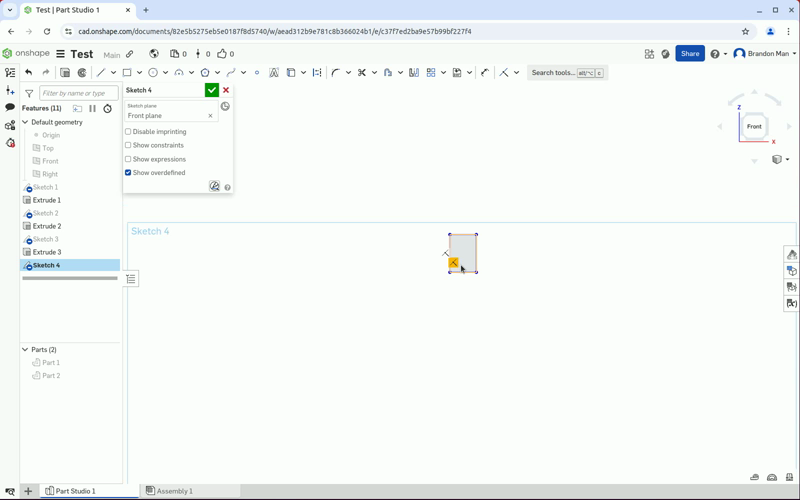
scroll(-6)
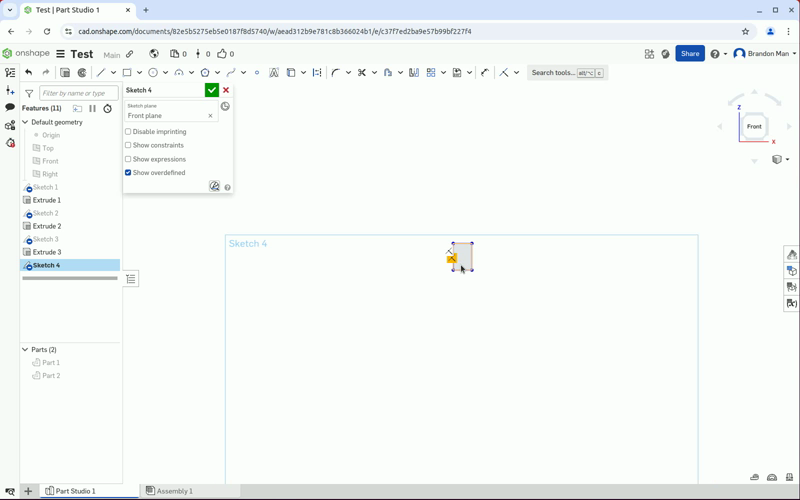
scroll(-6)
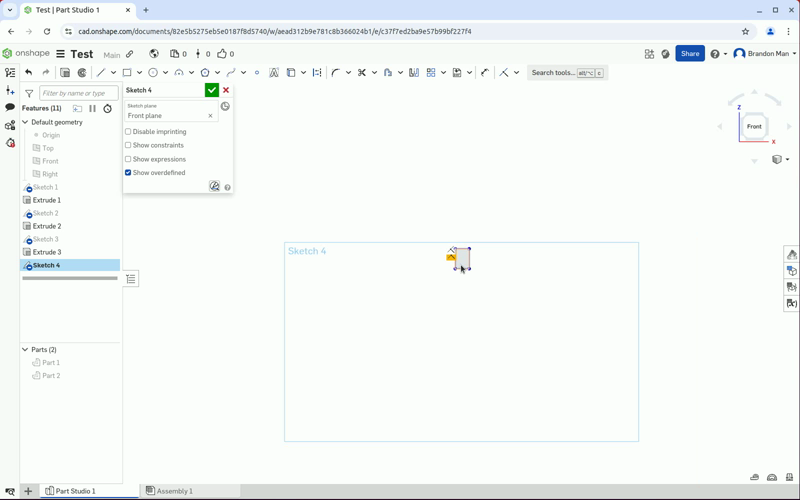
scroll(-6)
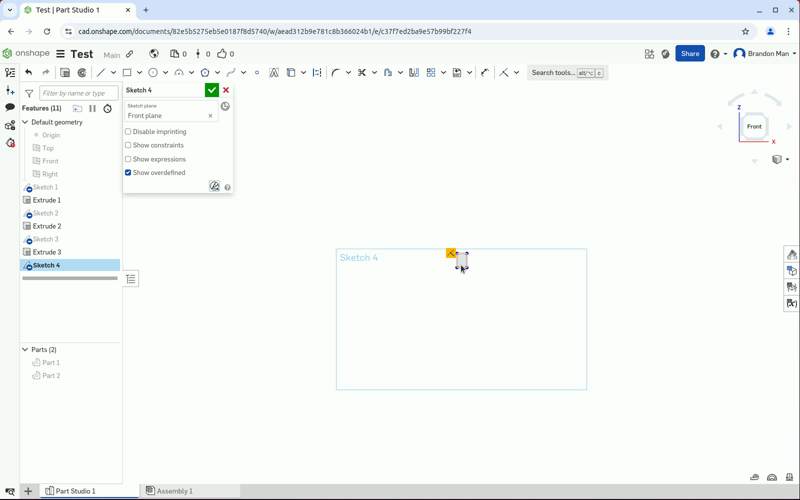
scroll(-6)
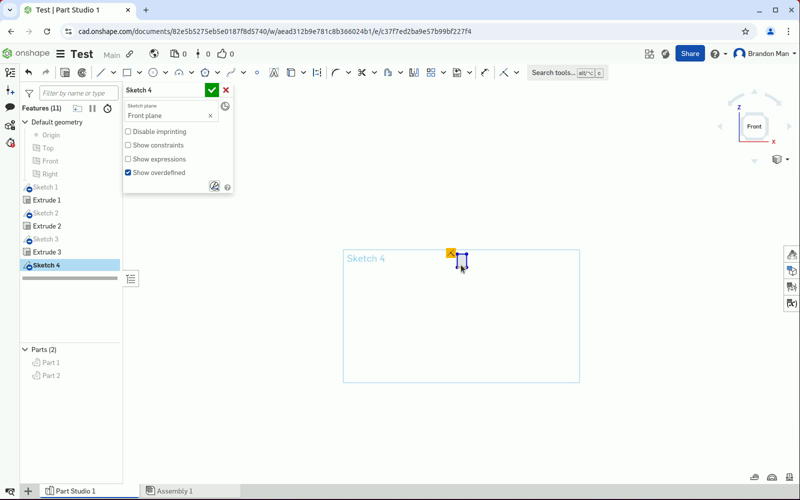
scroll(-6)
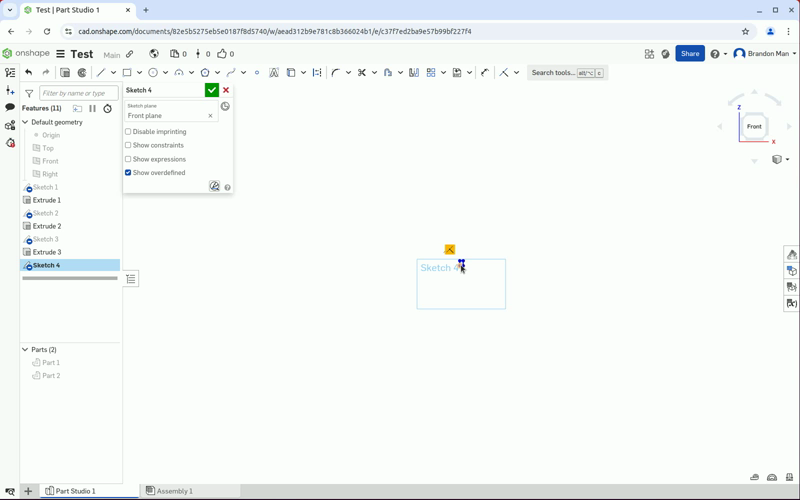
mouse_move(73, 352)
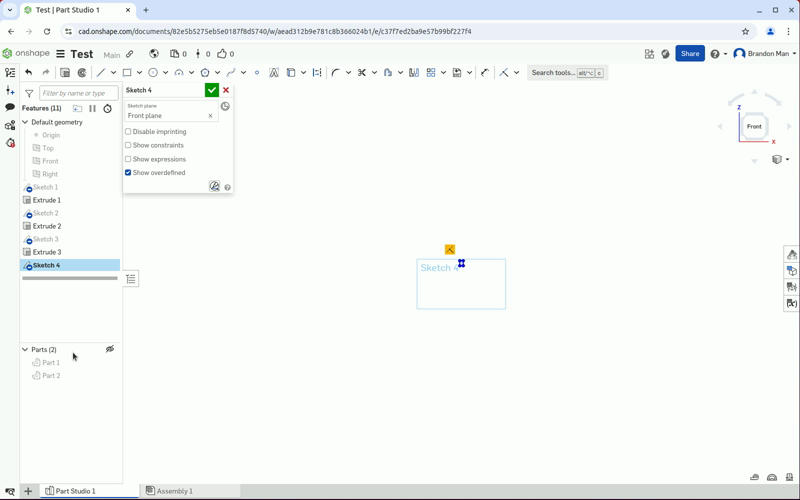
key(shift+y)
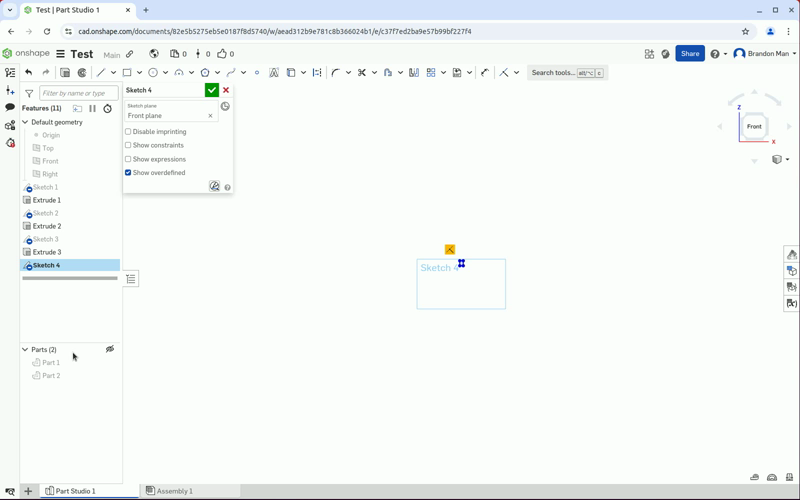
key(shift+e)
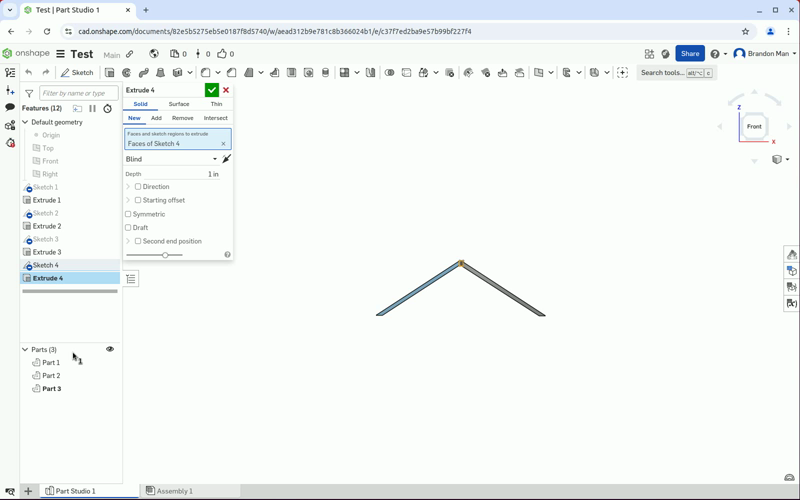
mouse_move(143, 106)
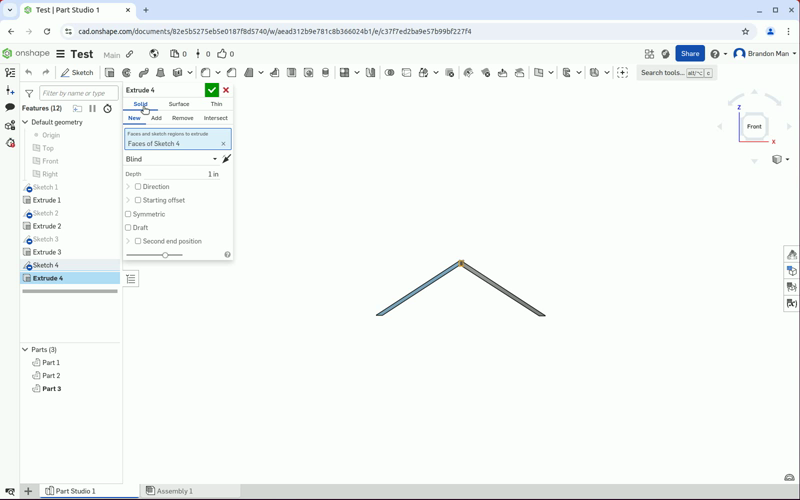
click(143, 106)
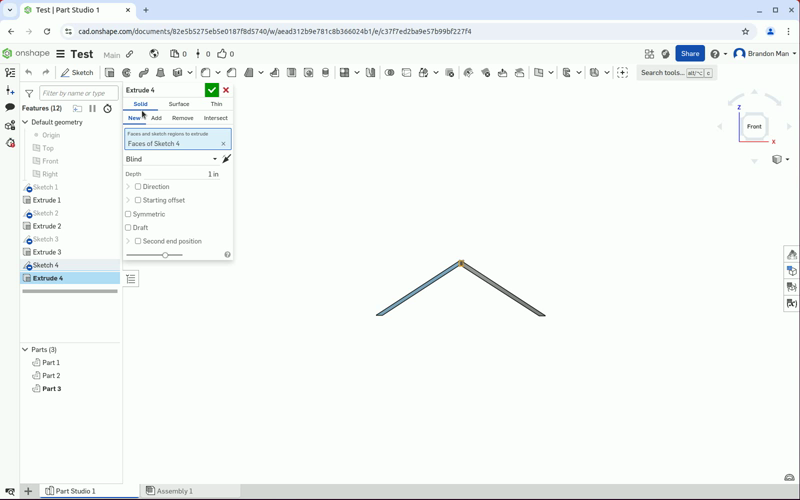
mouse_move(137, 120)
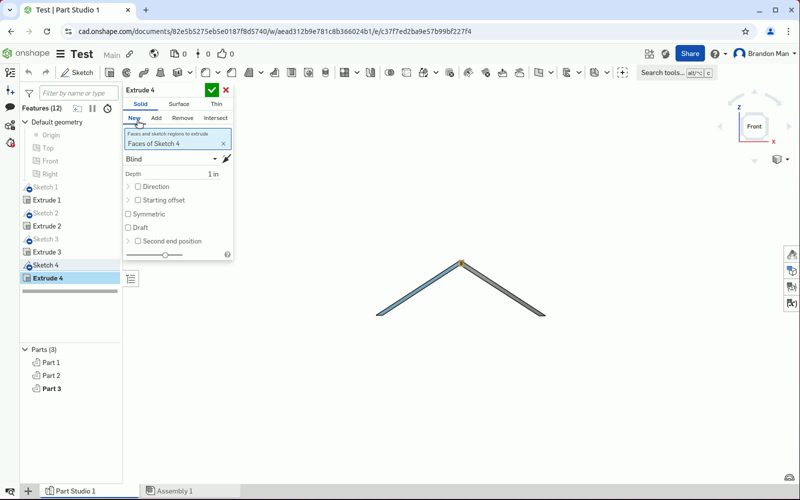
click(137, 120)
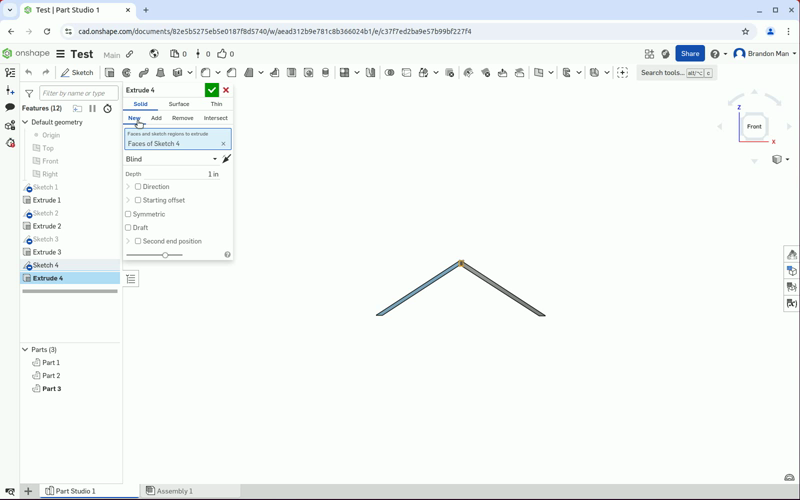
key(tab, 4)
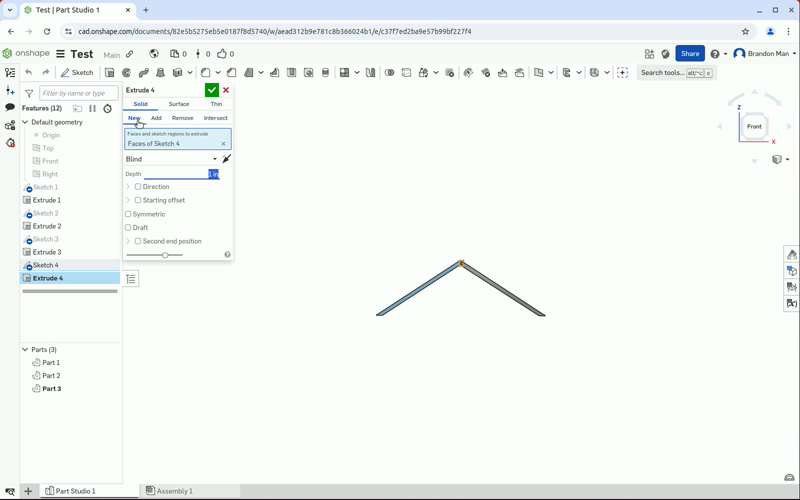
text(23.108)
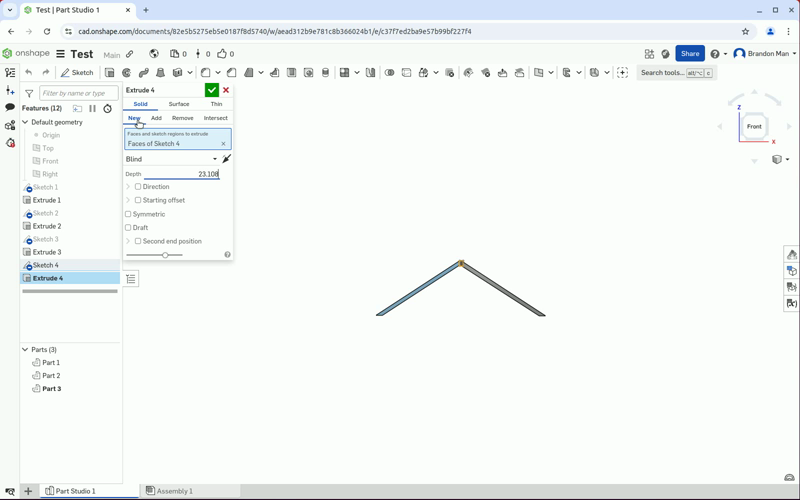
key(enter)
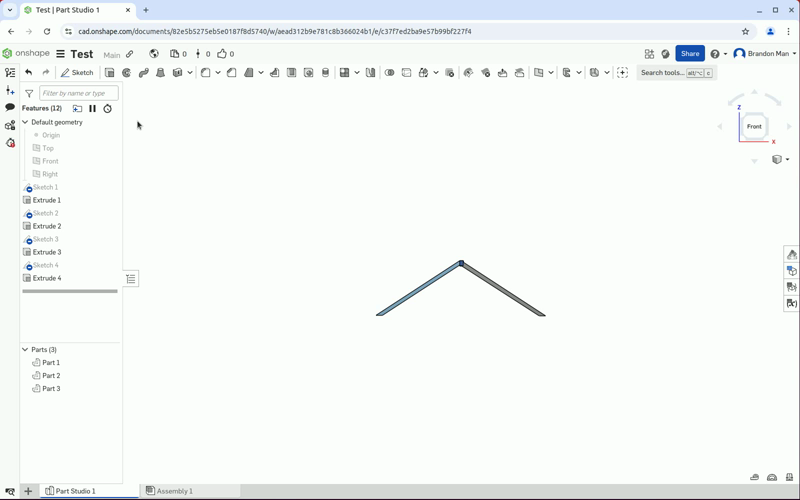
key(shift+h)
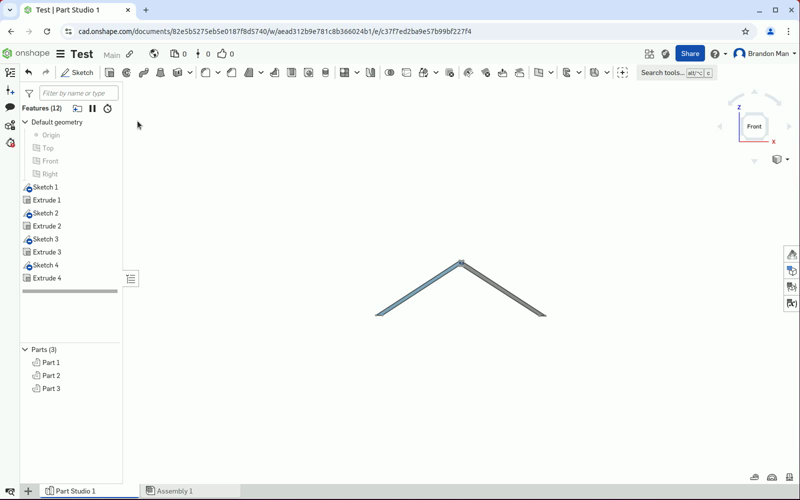
key(shift+h)
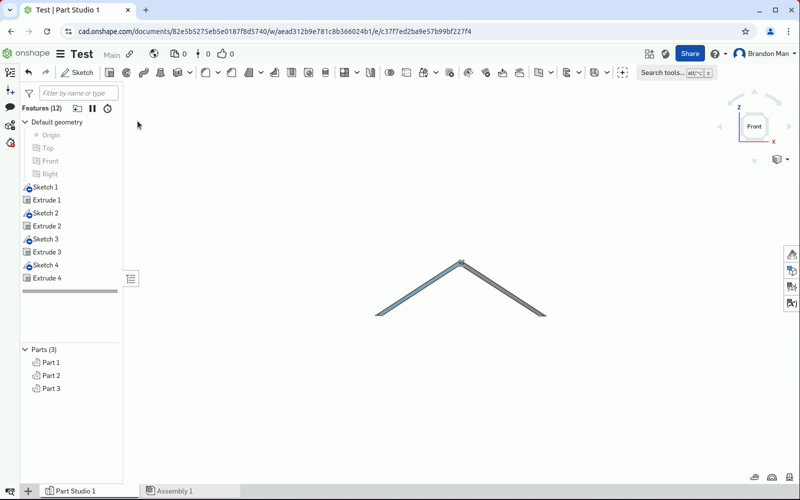
key(shift+7)
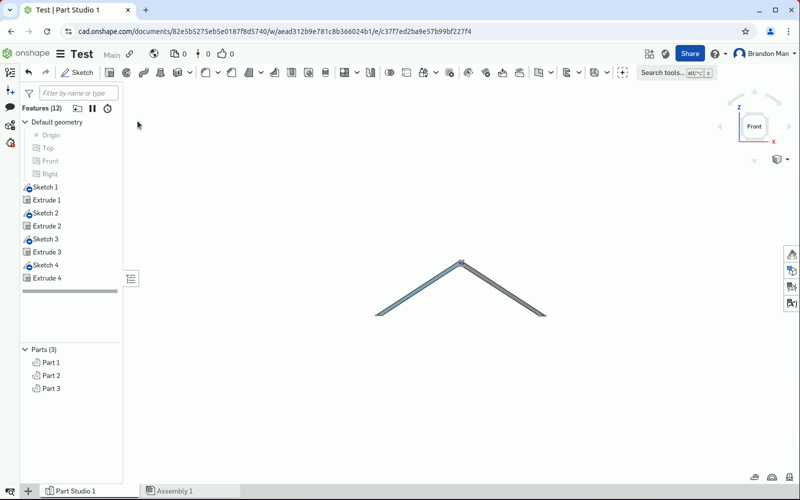
key(left, 2)
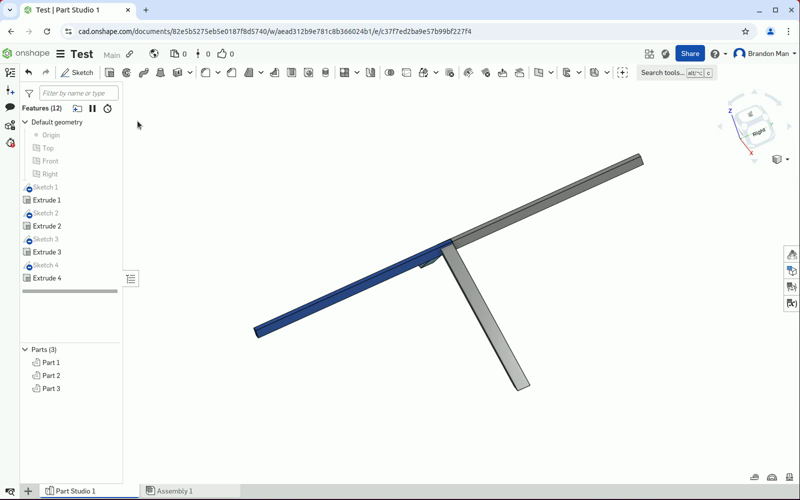
key(down, 2)
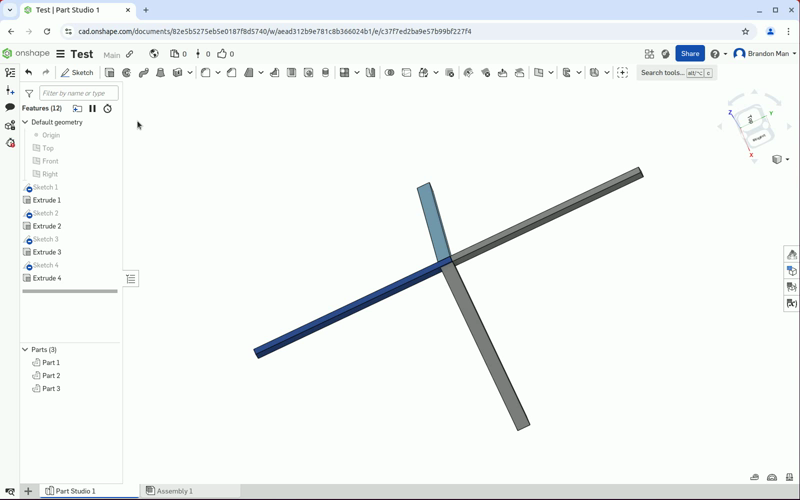
key(up, 2)
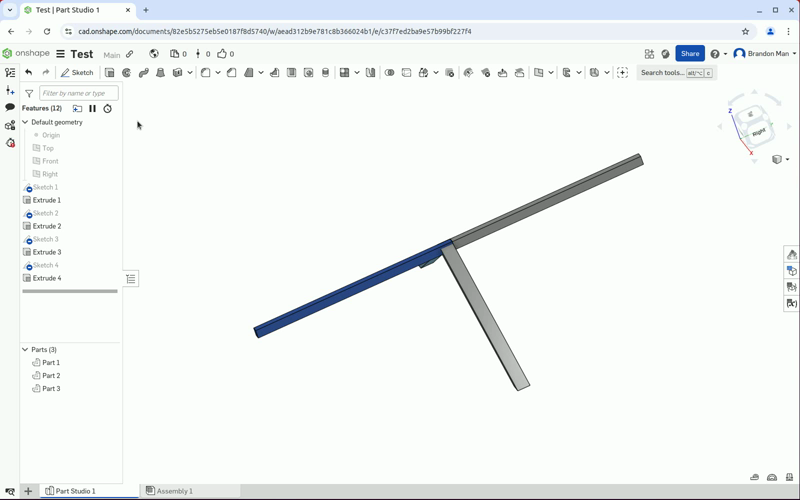
key(right, 2)
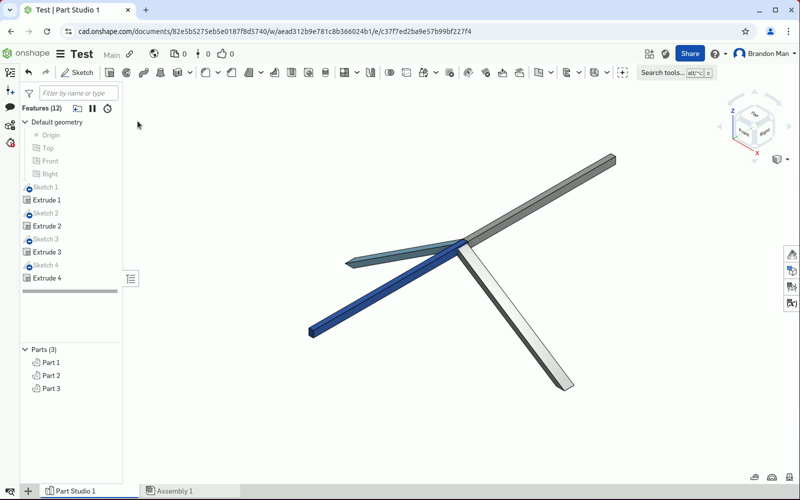
mouse_move(73, 189)
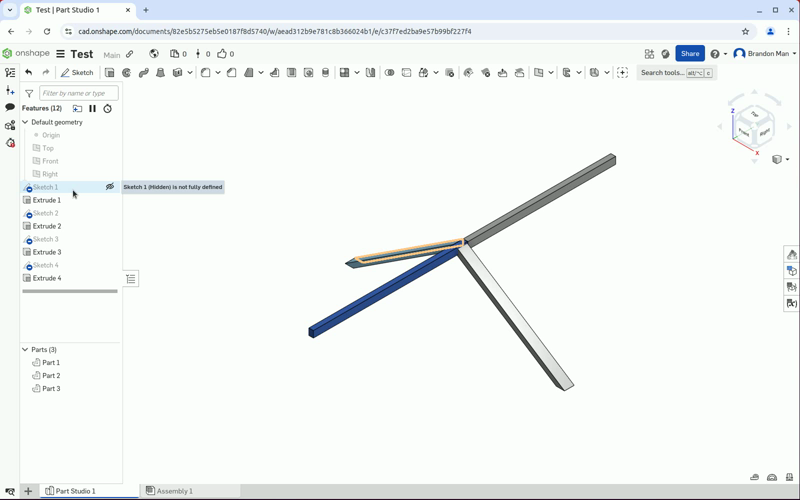
click(73, 189)